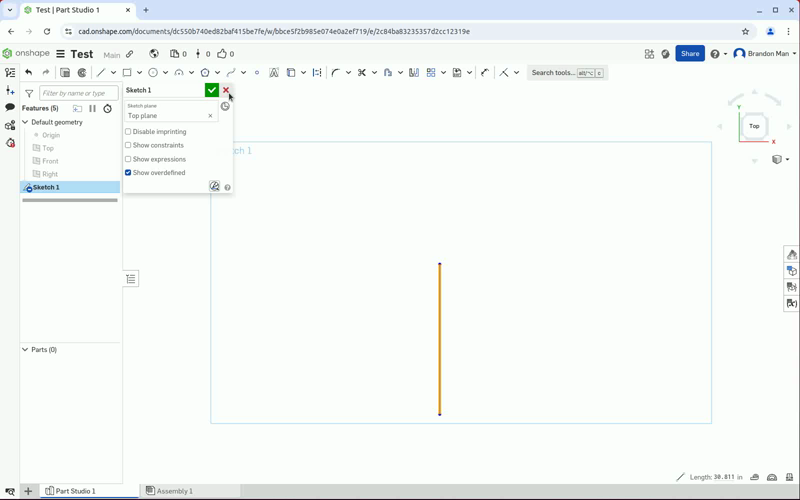
key(shift+h)
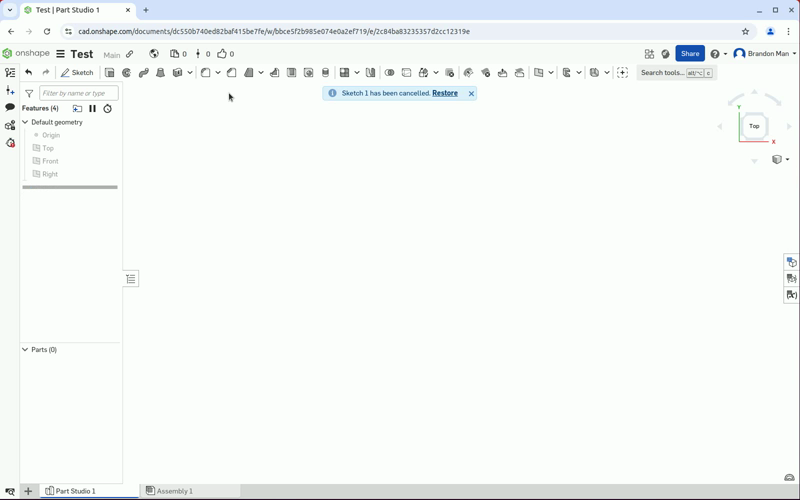
mouse_move(73, 352)
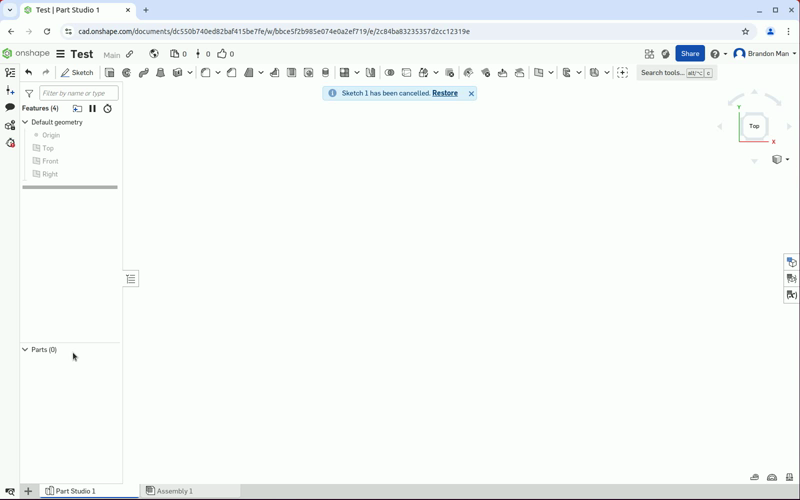
key(y)
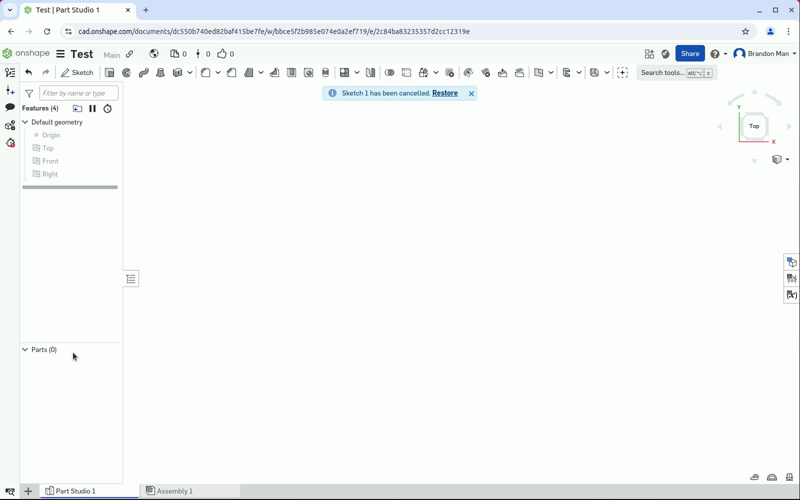
key(shift+p)
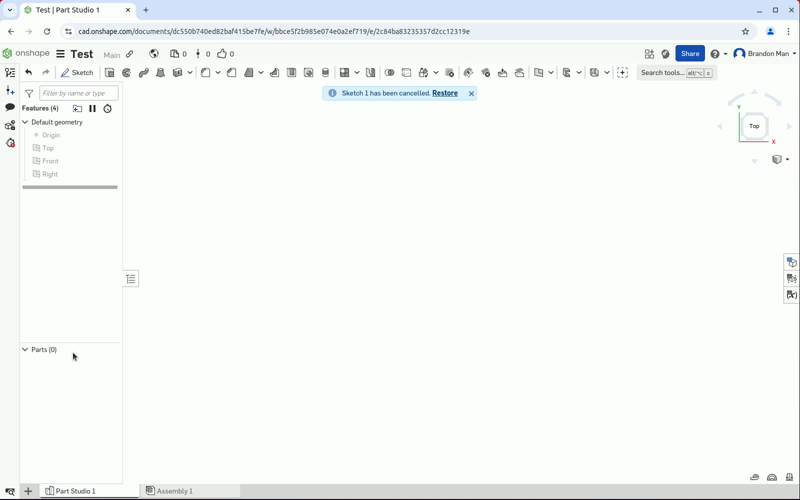
key(space)
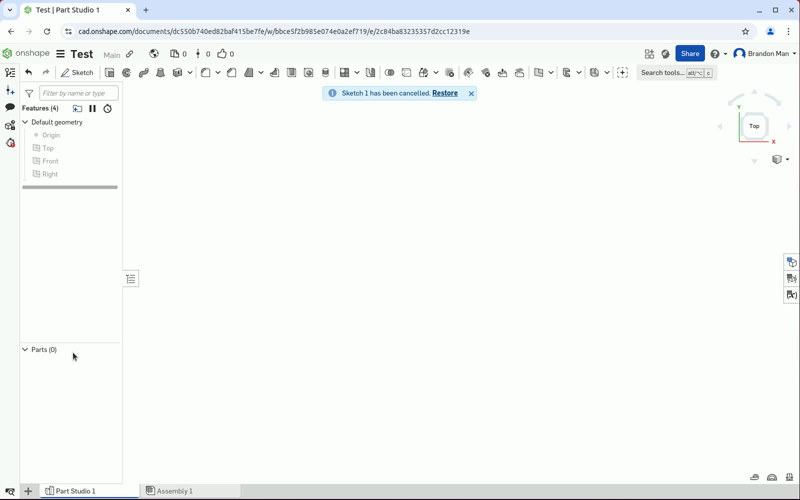
key_down(shift)
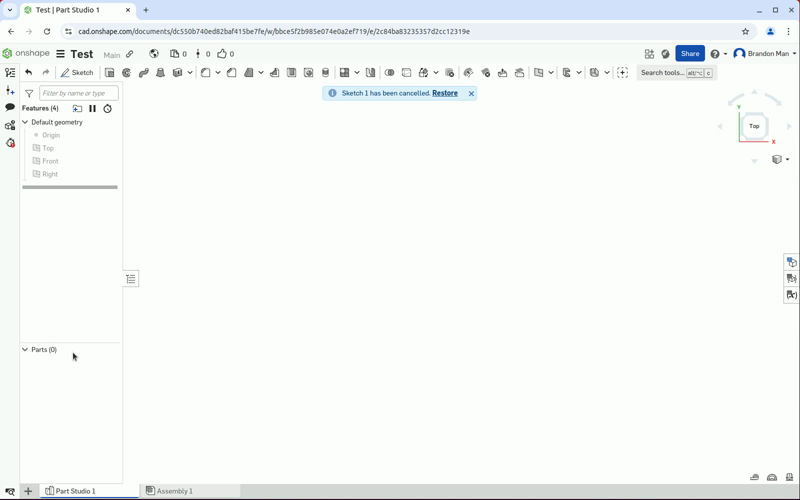
key(up)
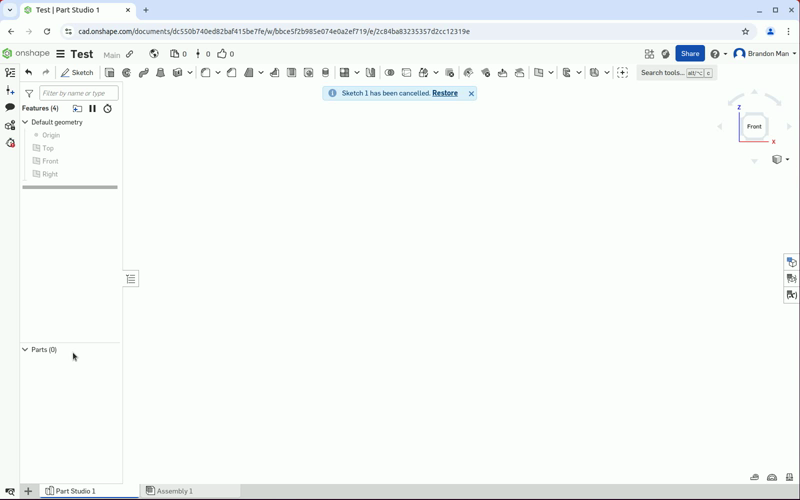
key_up(shift)
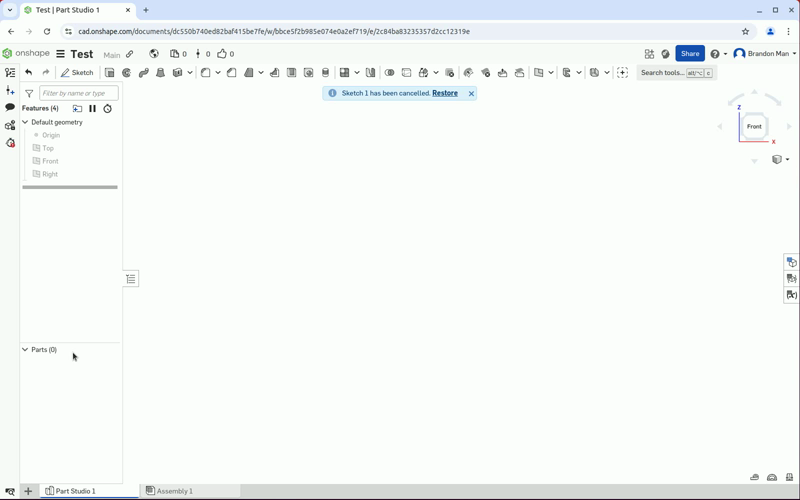
mouse_move(73, 352)
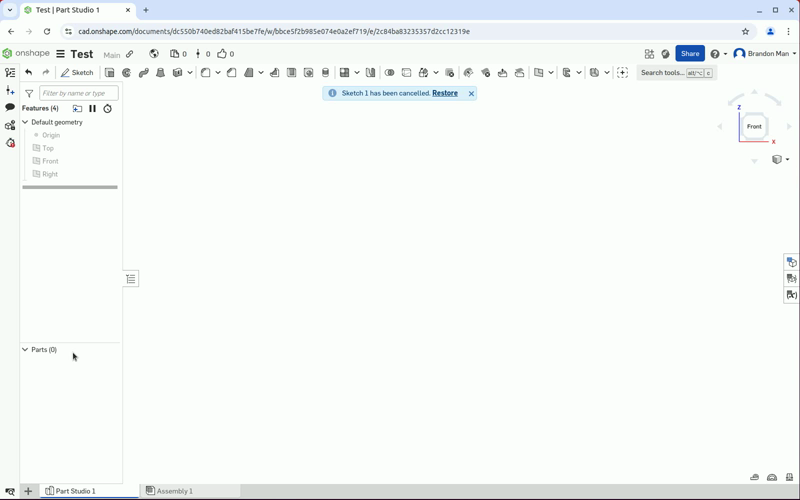
key(shift+y)
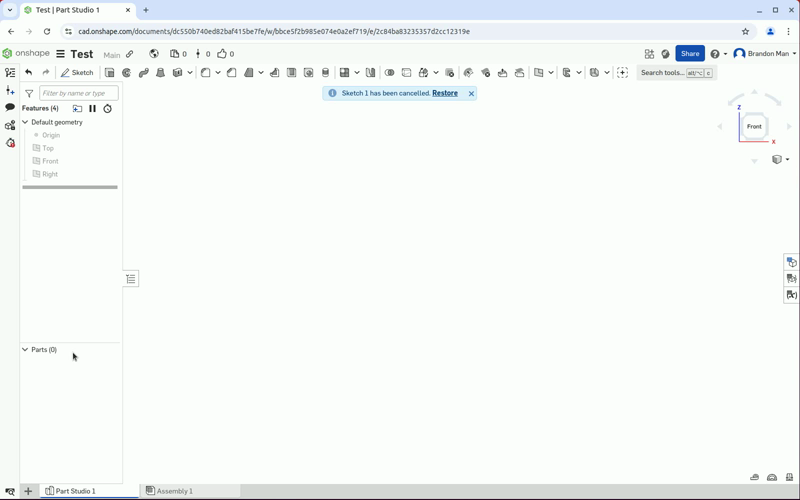
key(shift+s)
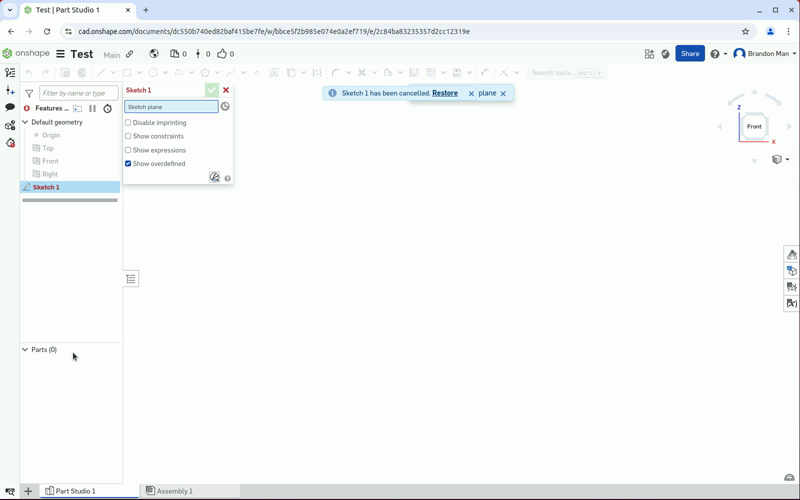
mouse_move(73, 163)
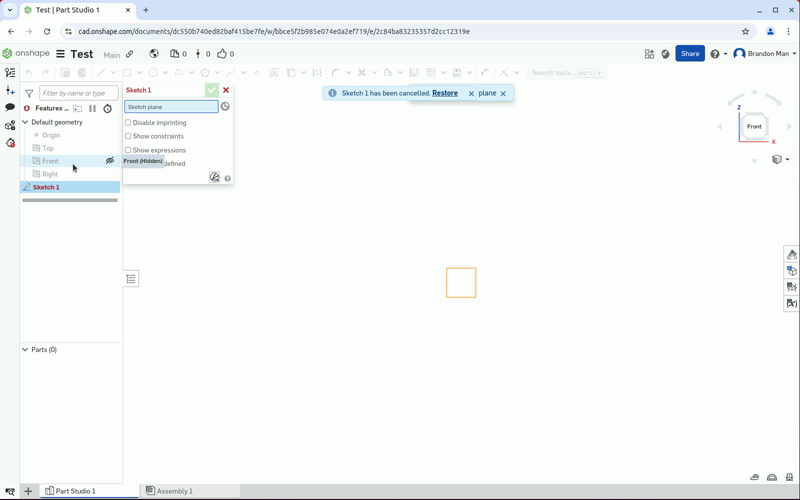
click(73, 163)
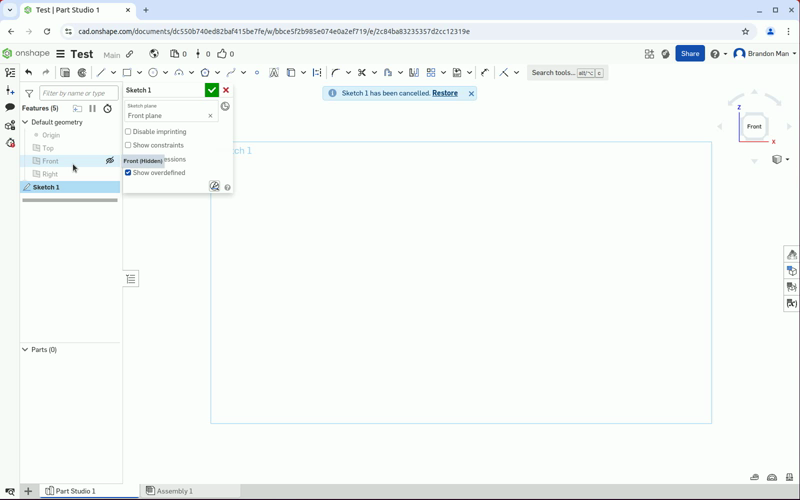
mouse_move(73, 352)
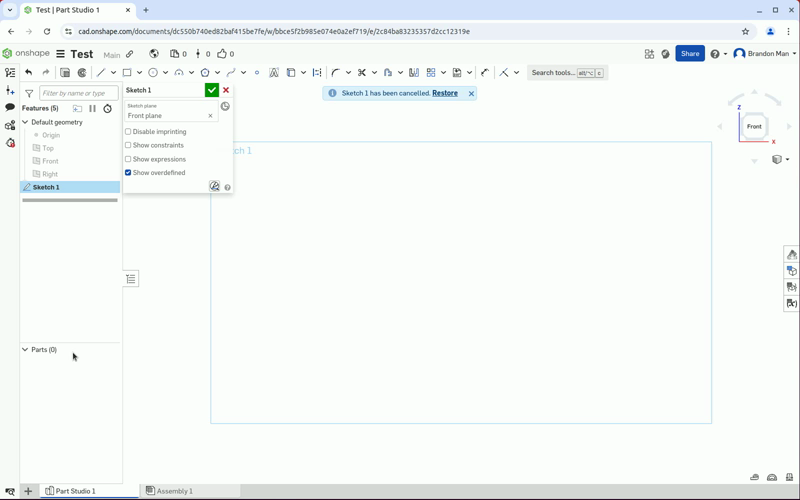
key(y)
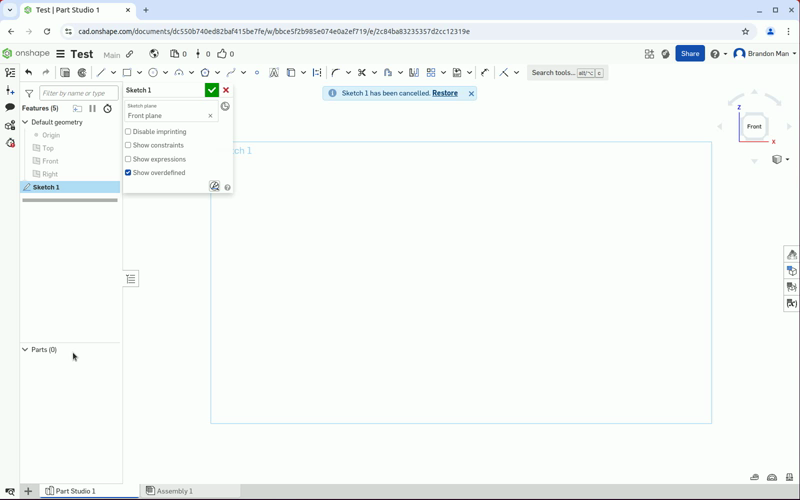
key(c)
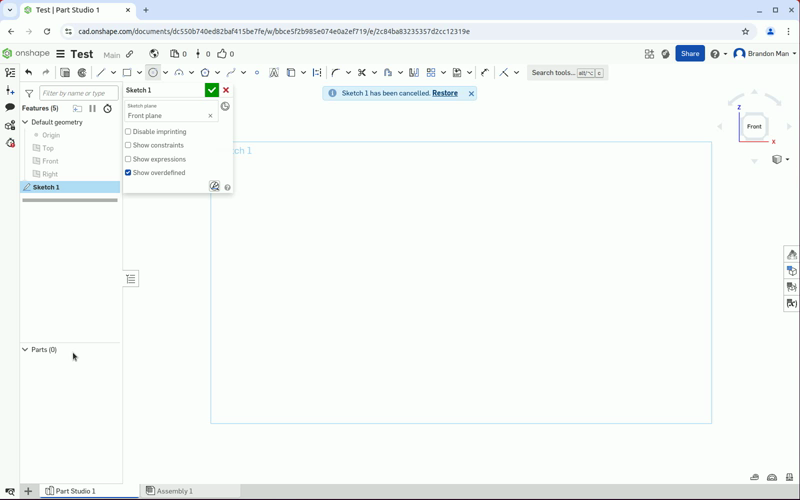
key_down(shift)
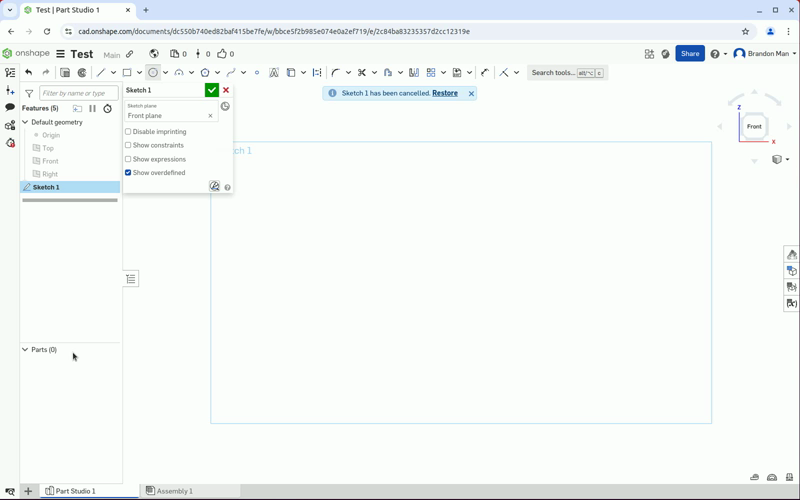
mouse_move(363, 255)
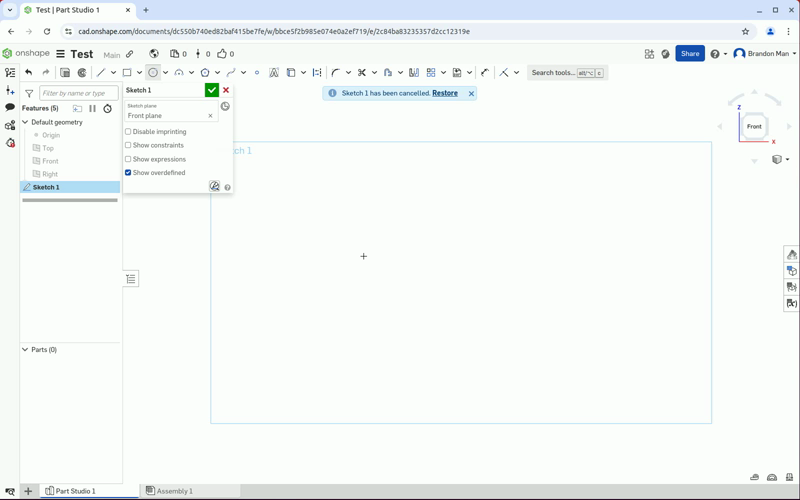
click(363, 255)
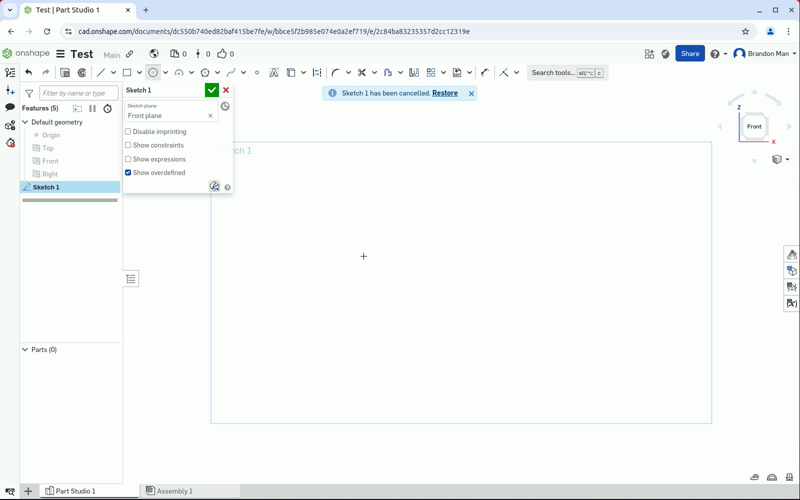
key_up(shift)
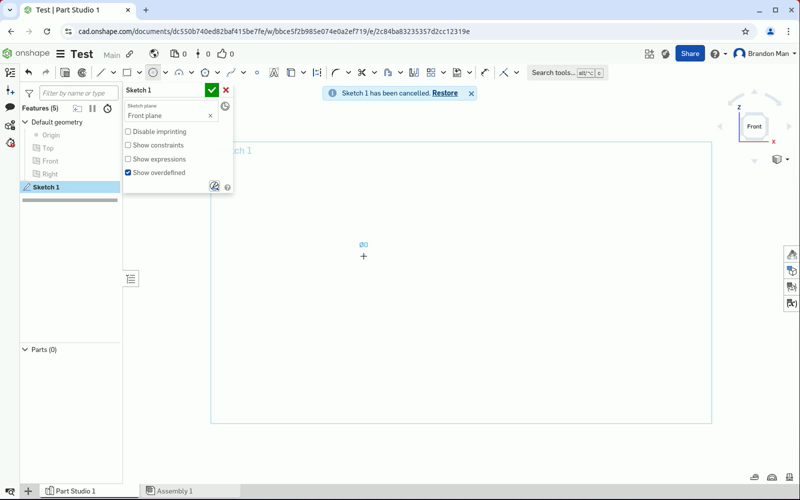
mouse_move(370, 255)
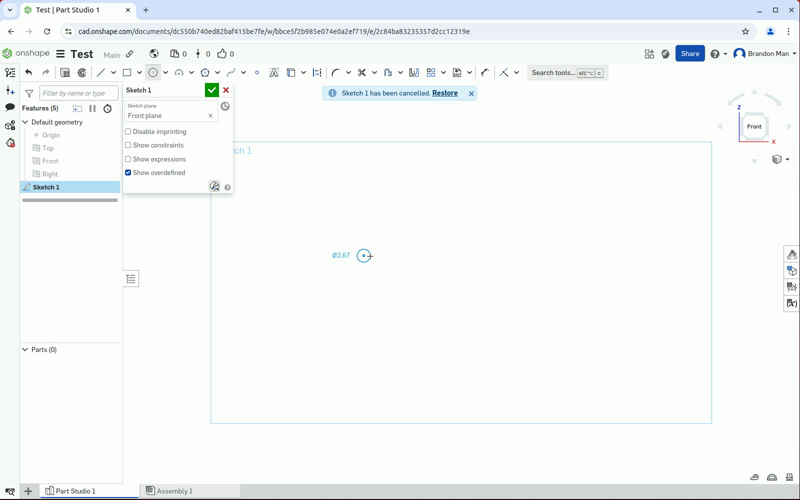
click(370, 255)
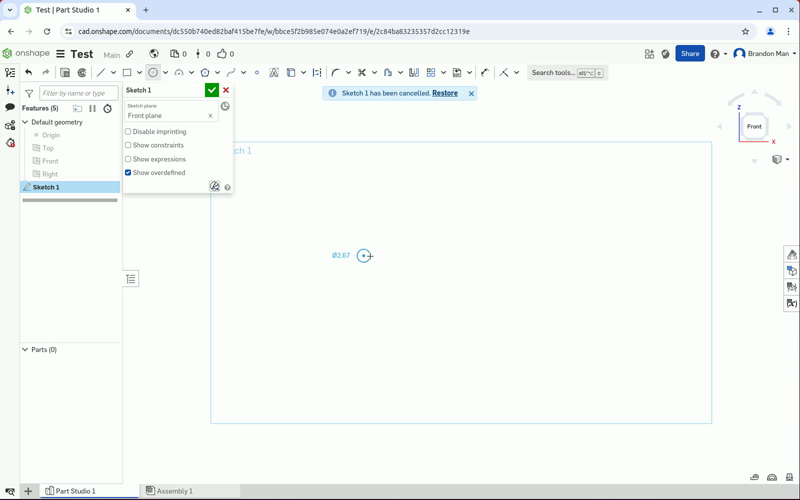
key(esc)
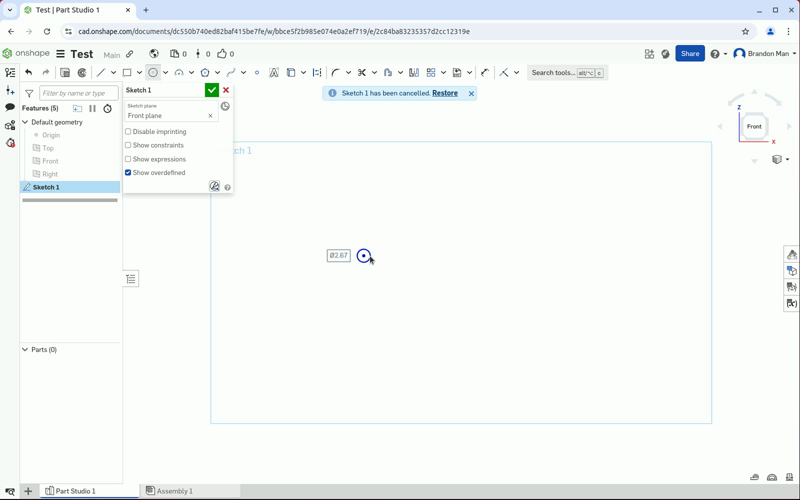
key(c)
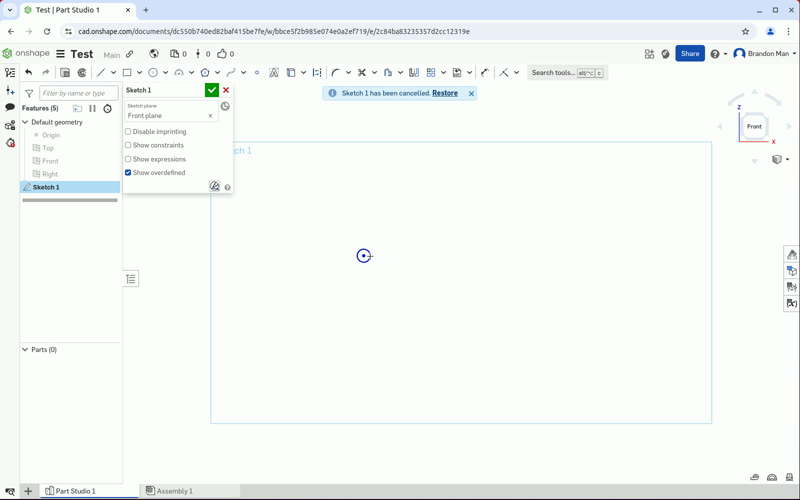
key_down(shift)
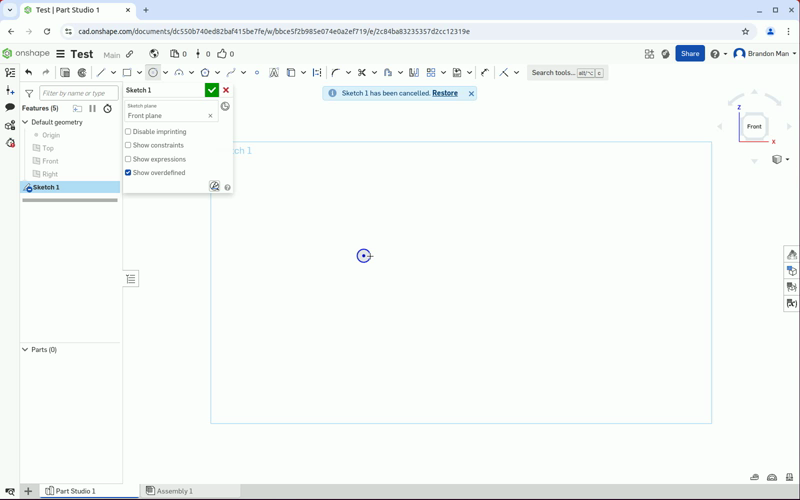
mouse_move(363, 255)
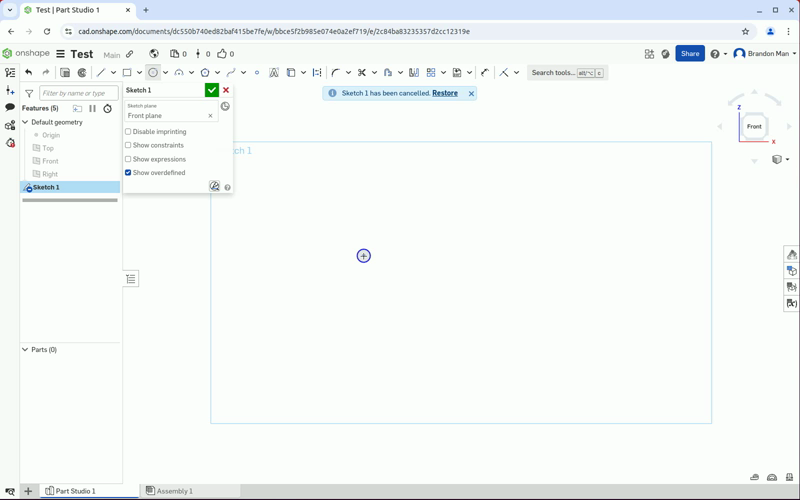
click(363, 255)
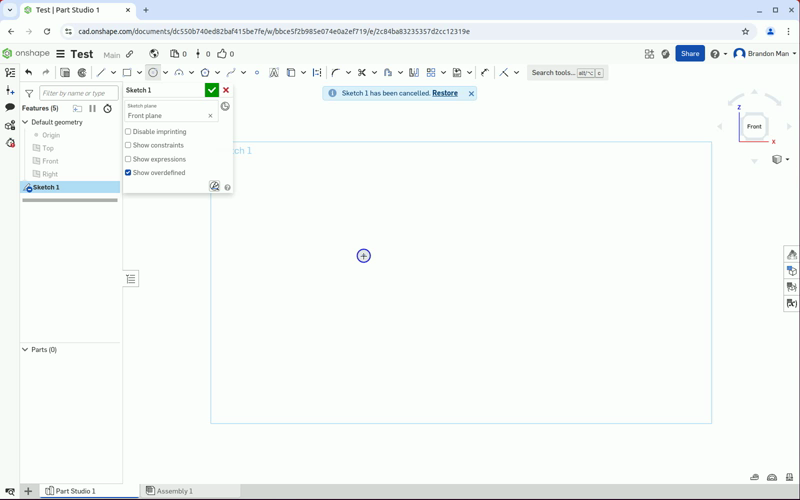
key_up(shift)
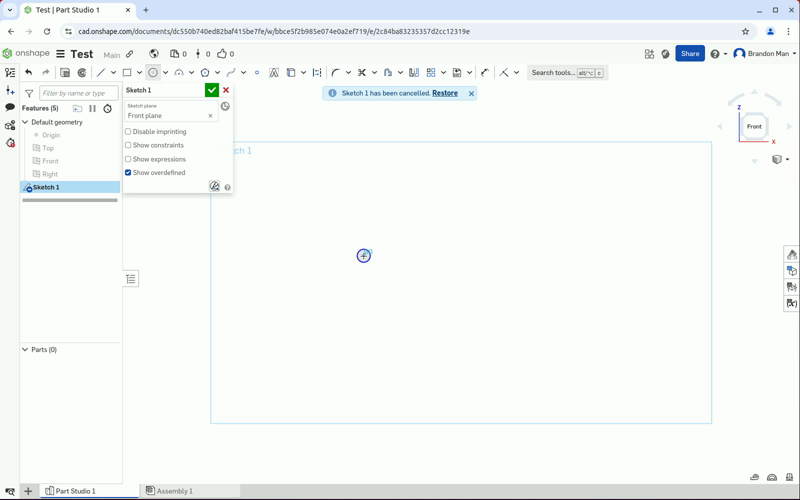
mouse_move(368, 255)
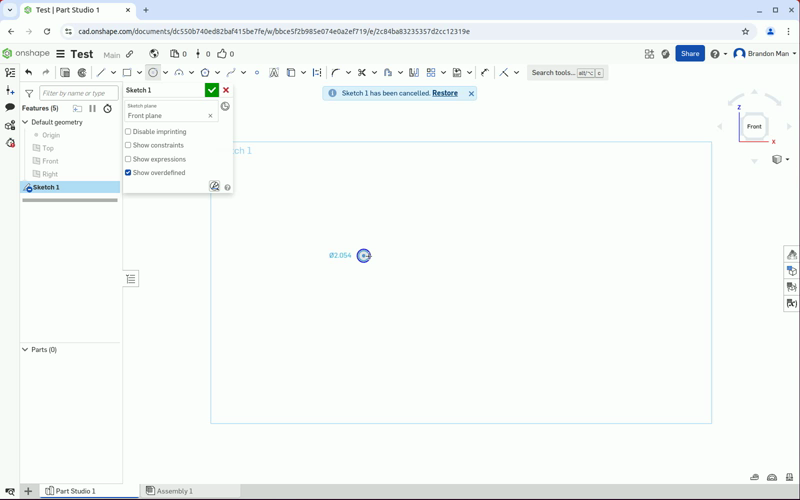
scroll(6)
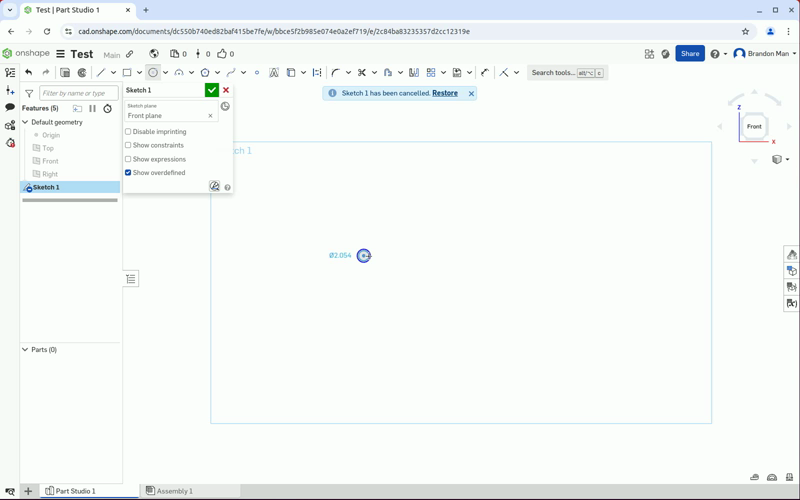
scroll(6)
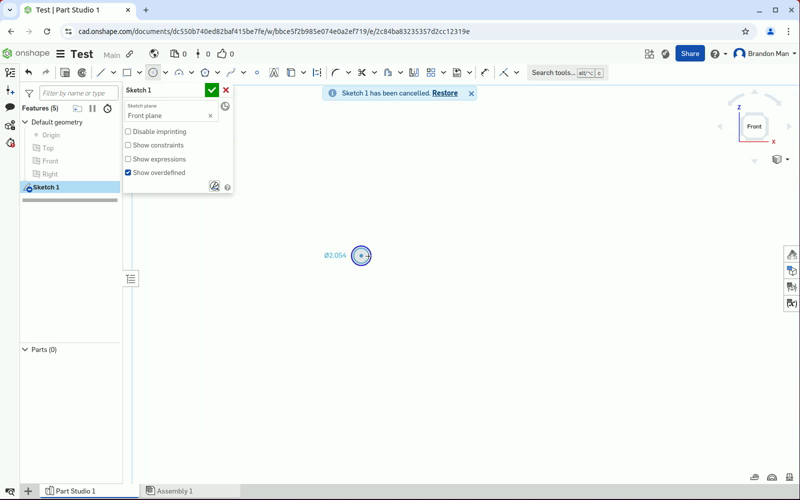
scroll(6)
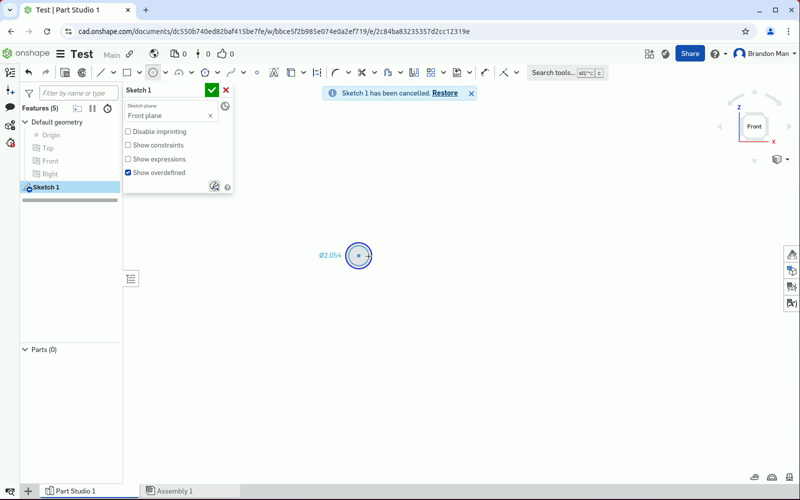
scroll(6)
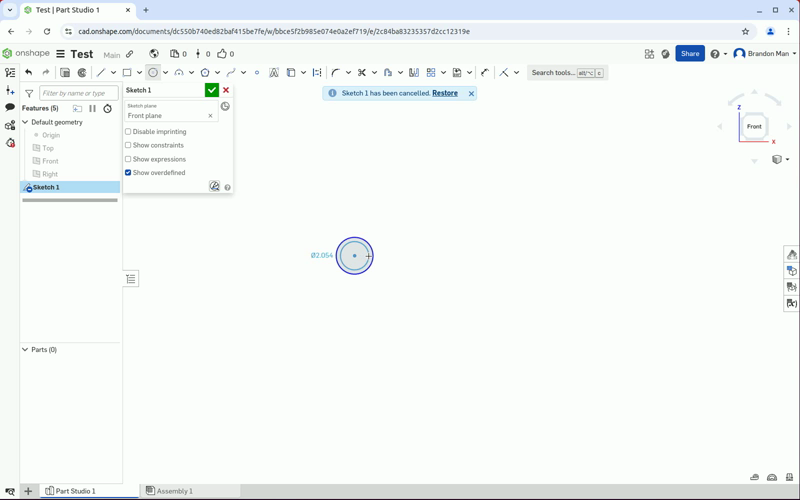
scroll(6)
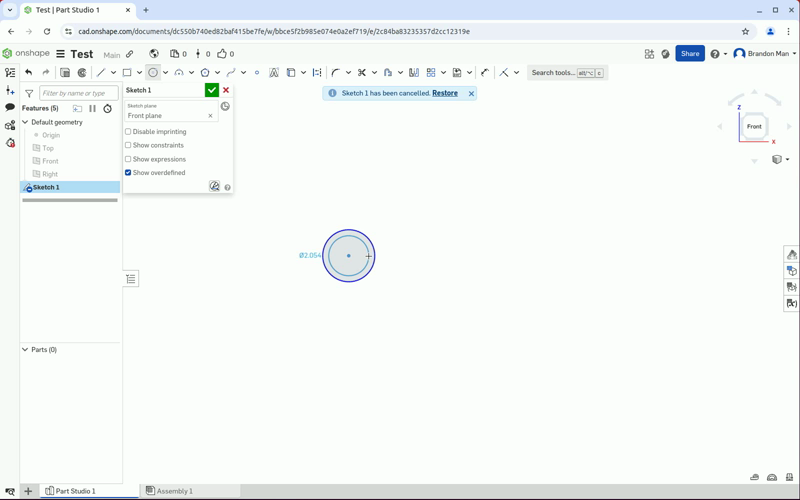
scroll(6)
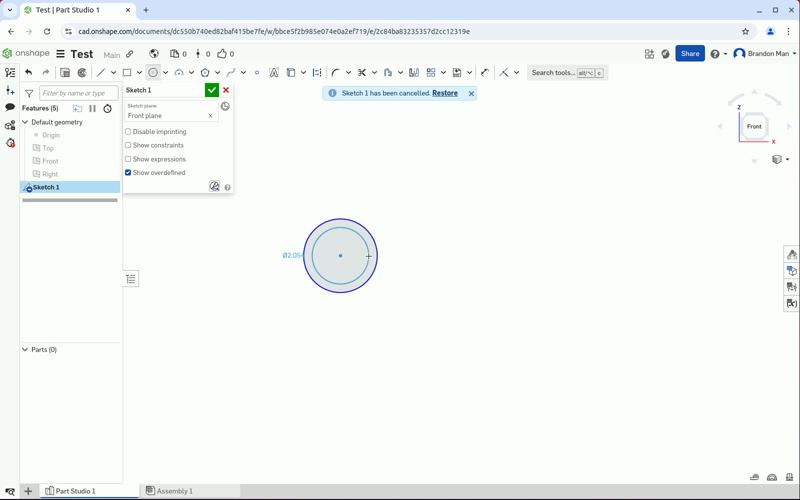
scroll(6)
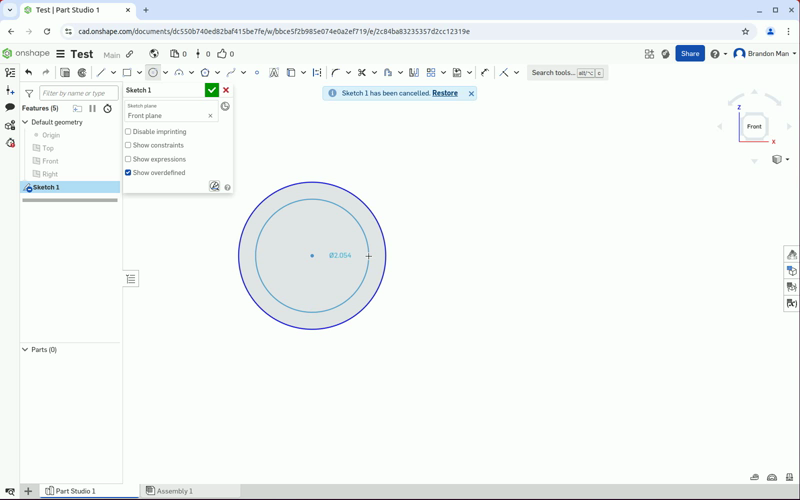
click(368, 255)
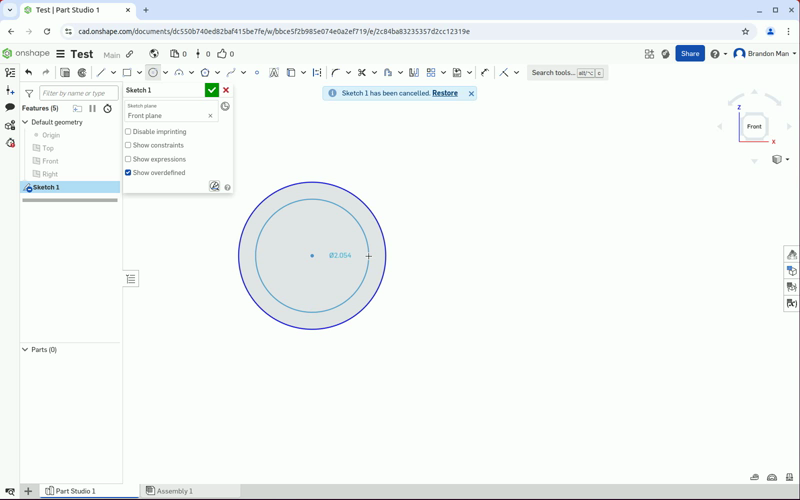
scroll(-6)
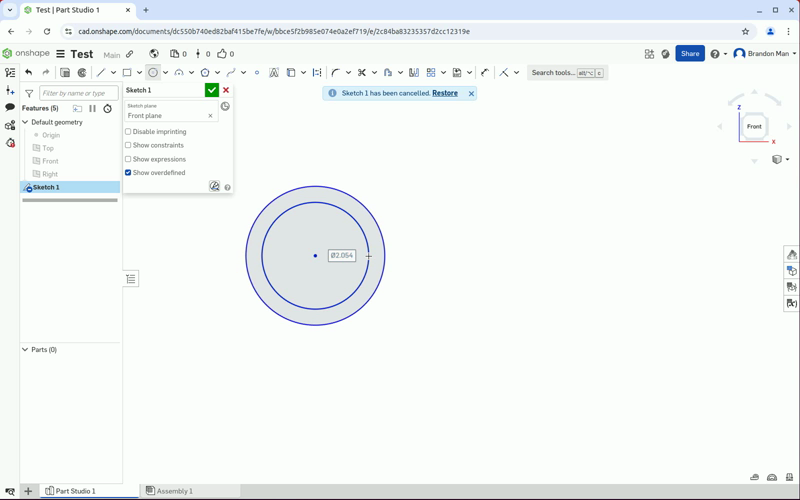
scroll(-6)
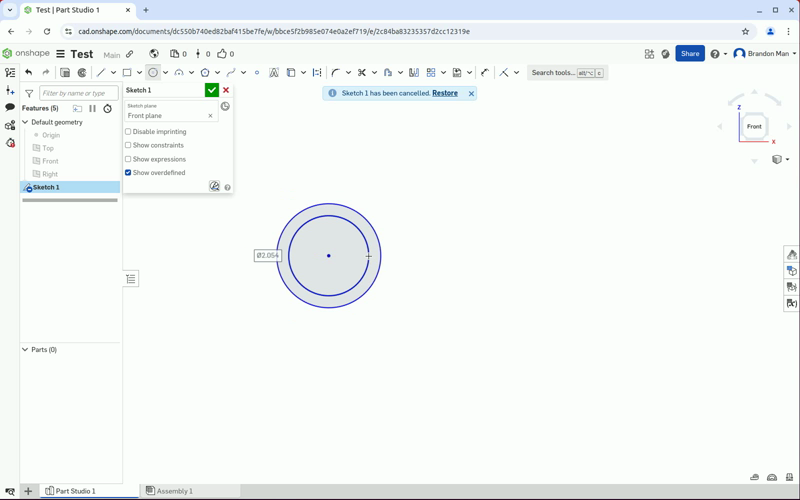
scroll(-6)
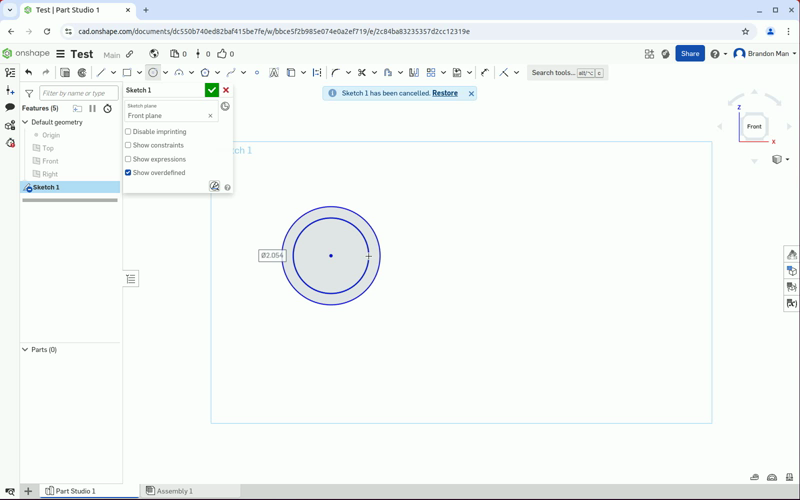
scroll(-6)
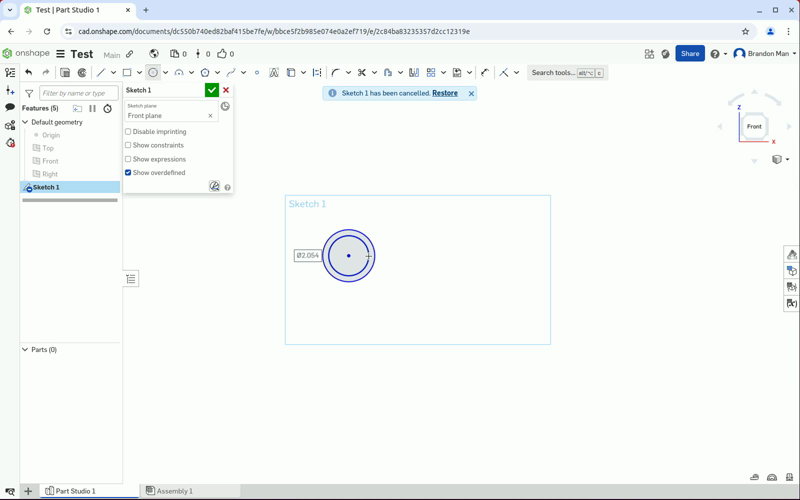
scroll(-6)
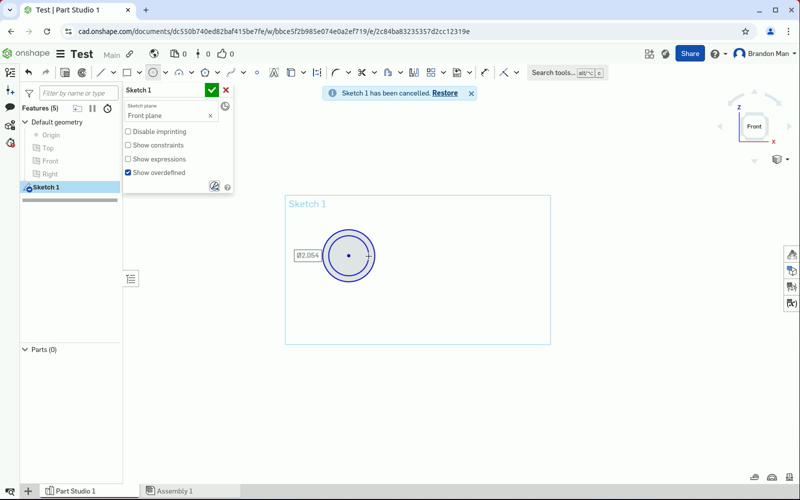
scroll(-6)
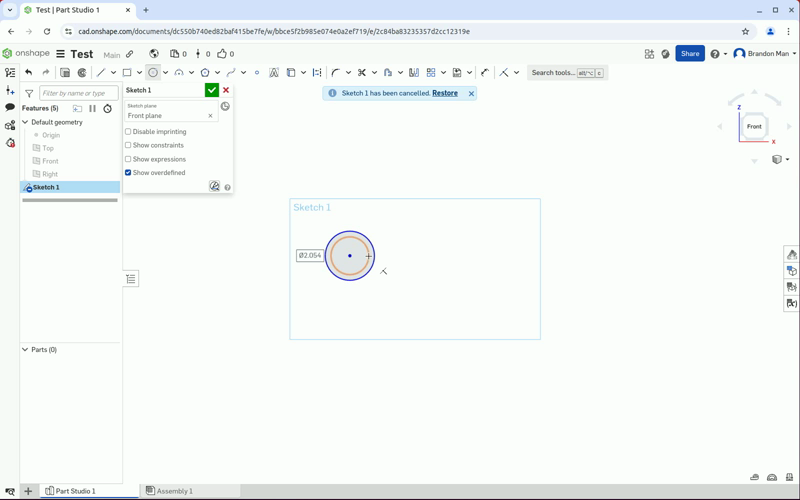
scroll(-6)
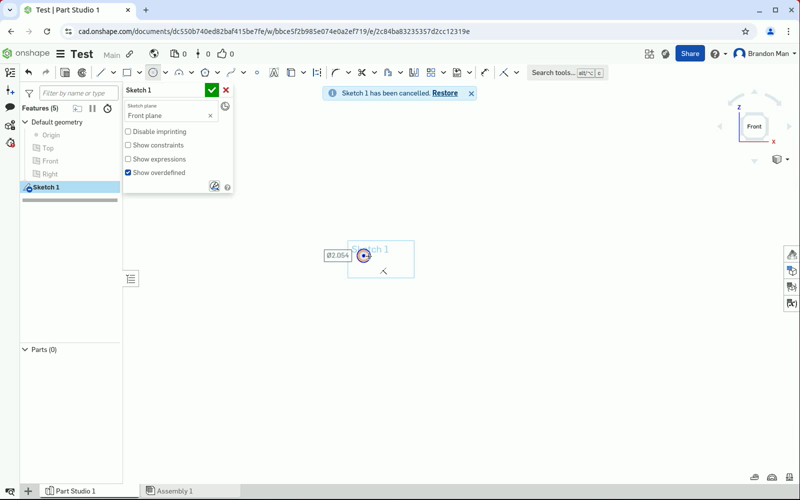
key(esc)
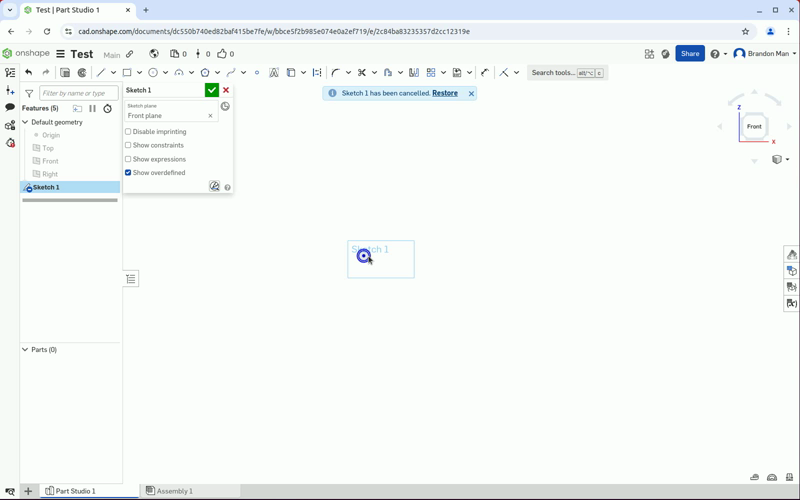
mouse_move(366, 260)
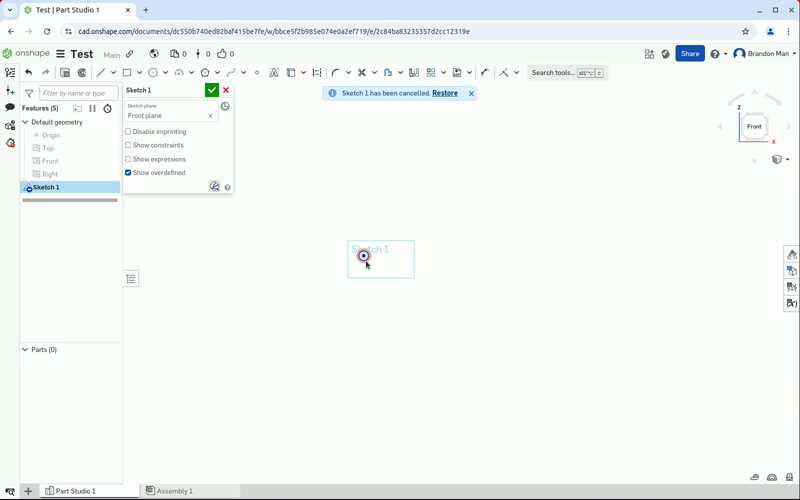
scroll(6)
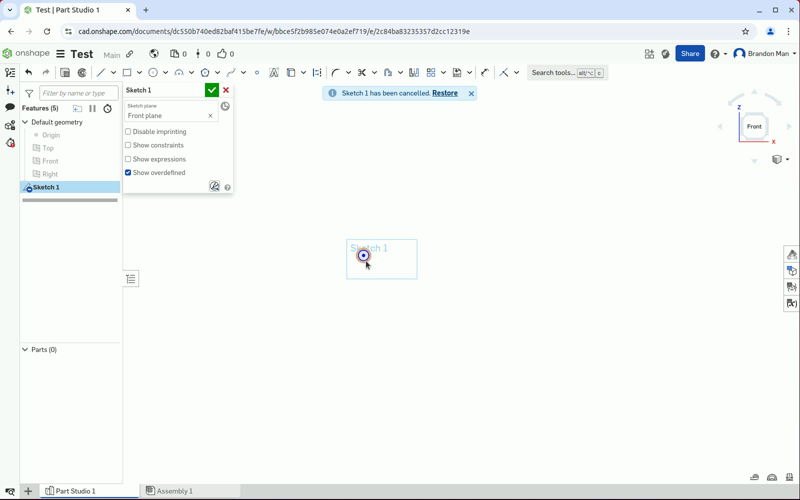
scroll(6)
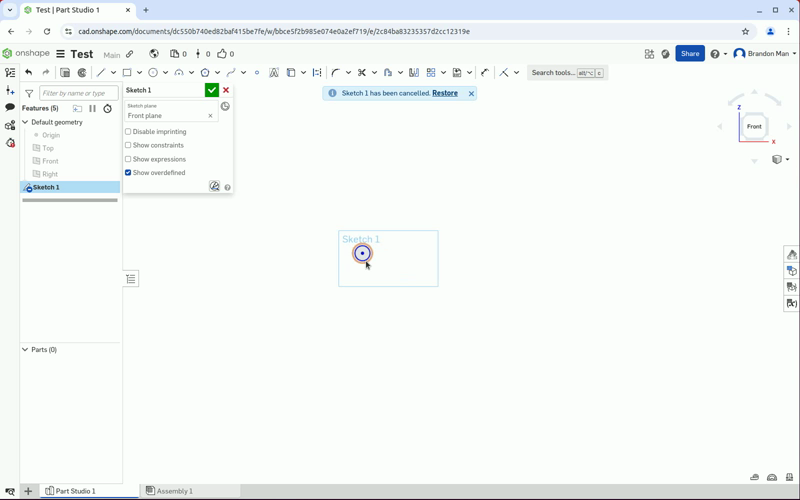
scroll(6)
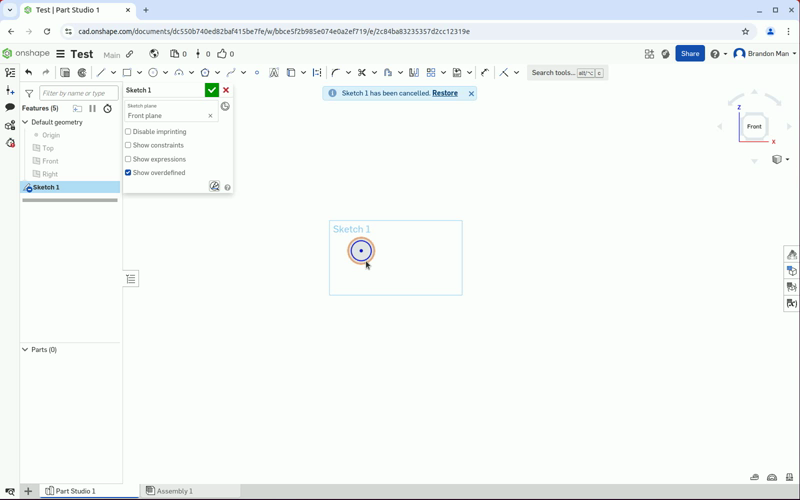
scroll(6)
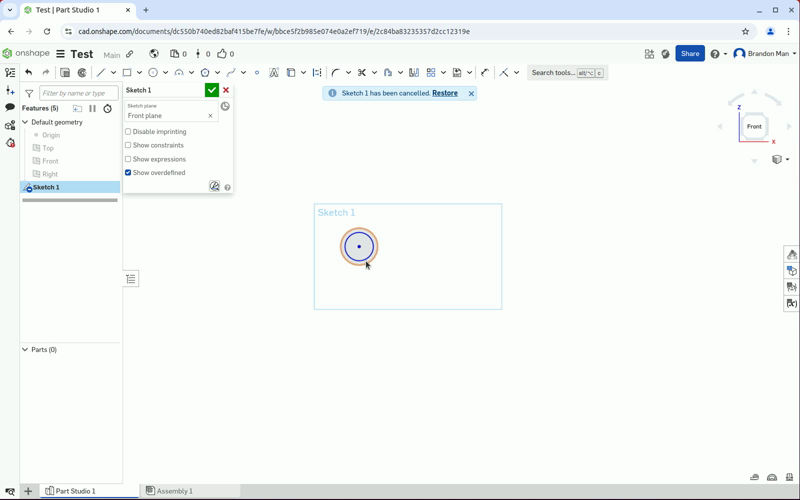
scroll(6)
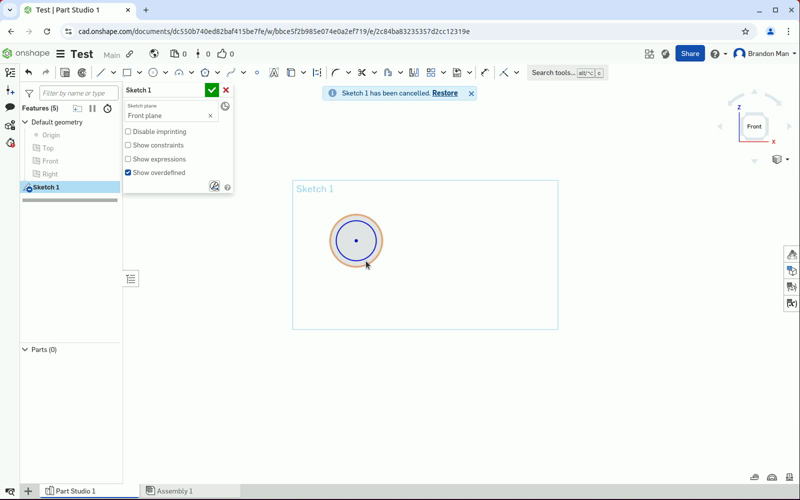
scroll(6)
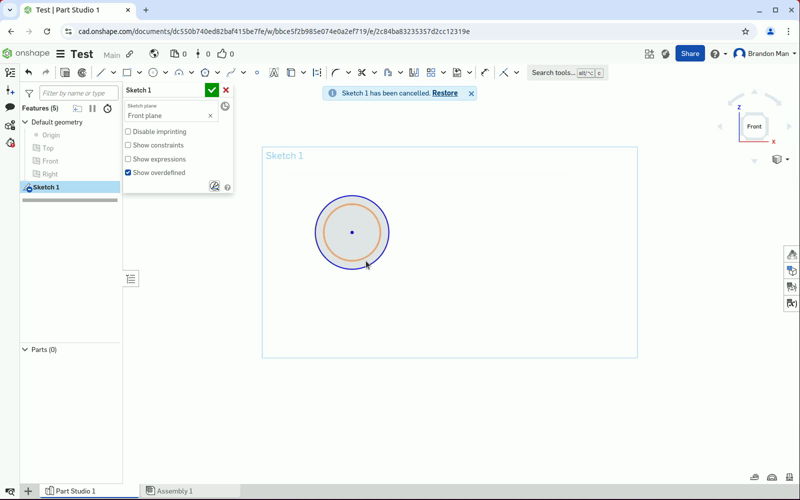
scroll(6)
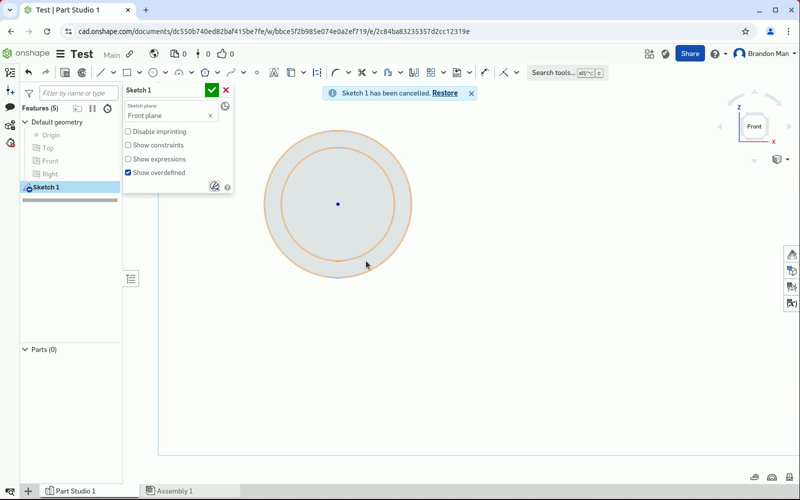
click(366, 260)
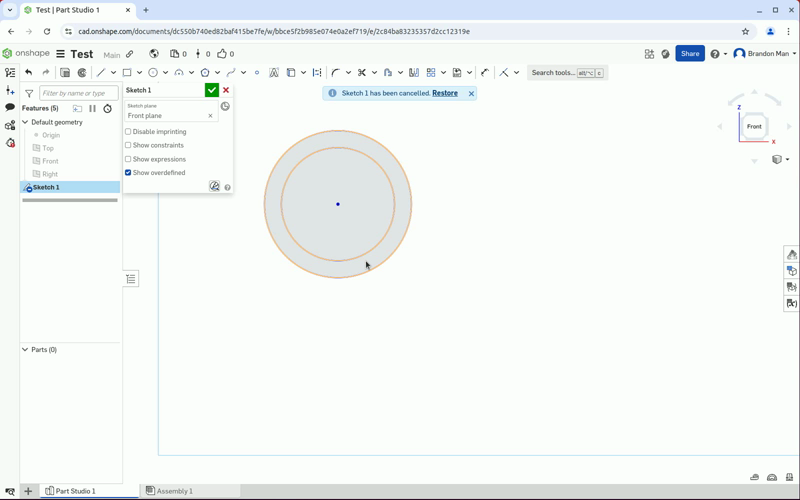
scroll(-6)
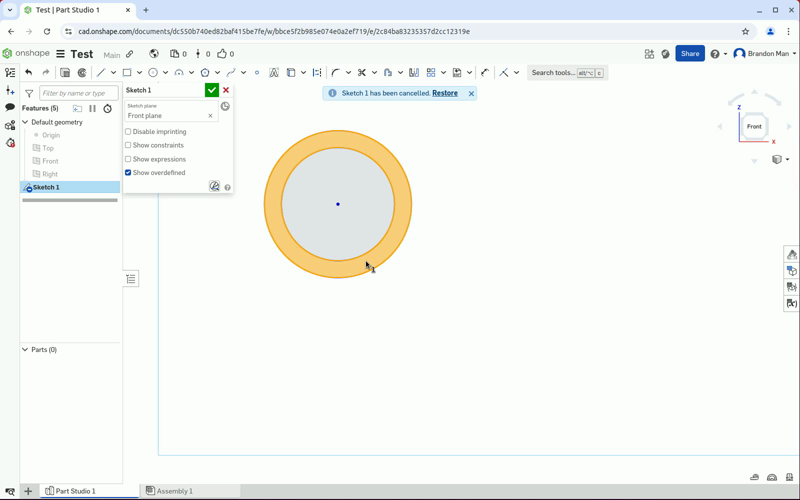
scroll(-6)
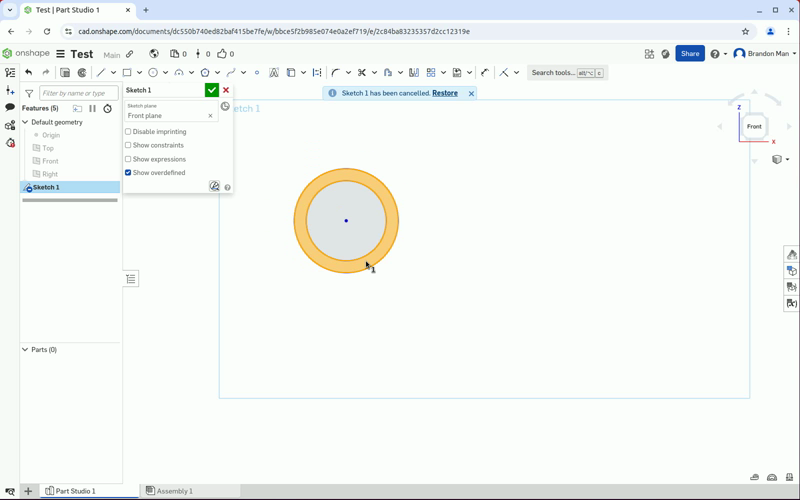
scroll(-6)
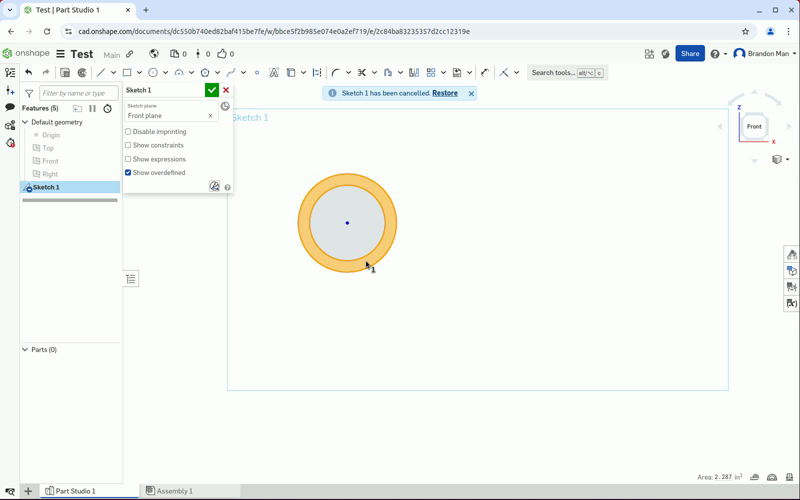
scroll(-6)
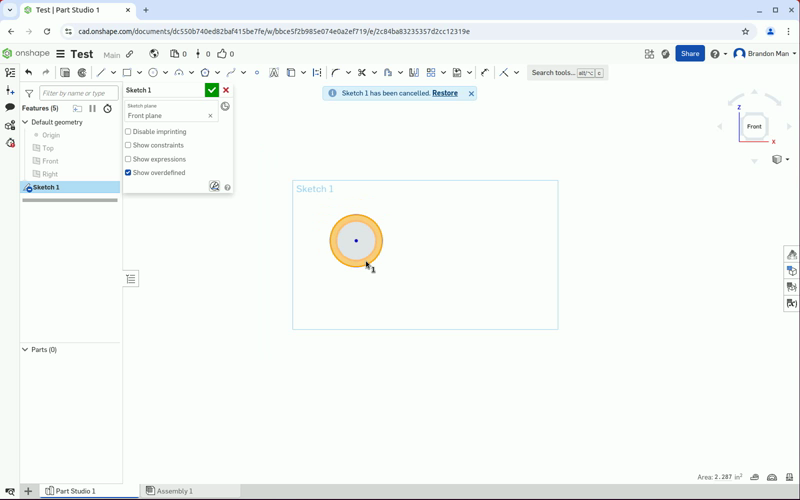
scroll(-6)
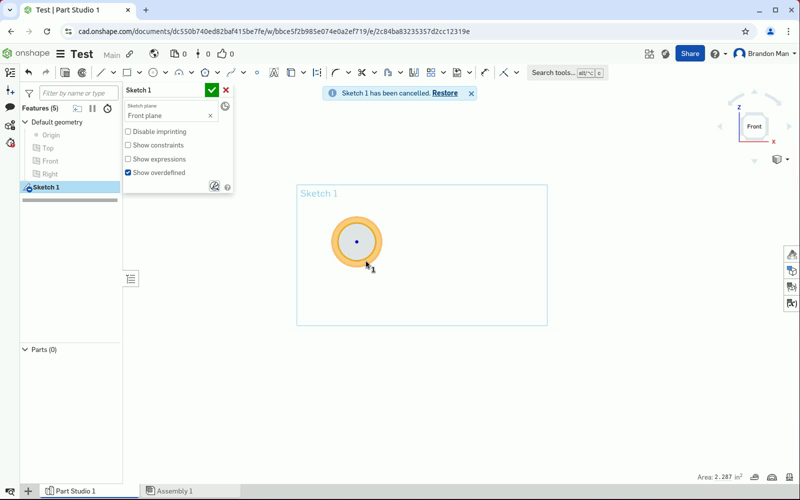
scroll(-6)
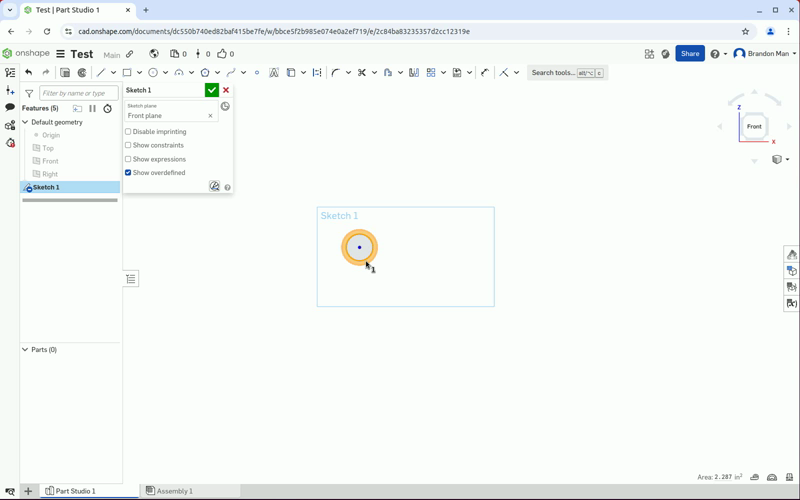
scroll(-6)
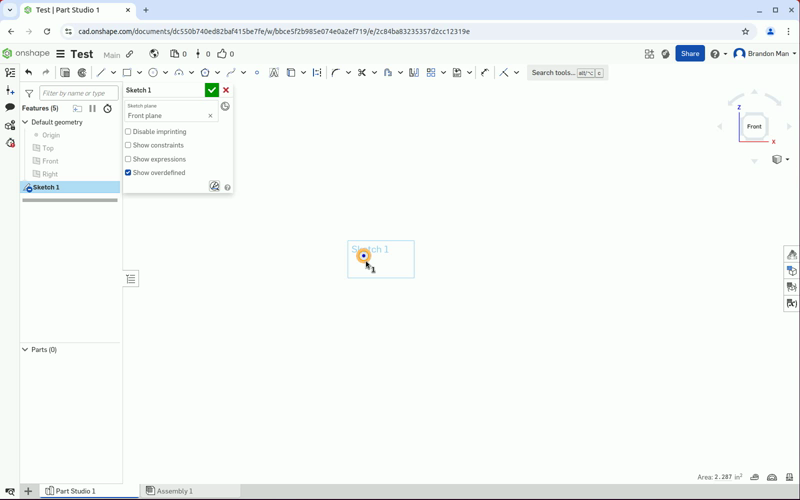
mouse_move(73, 352)
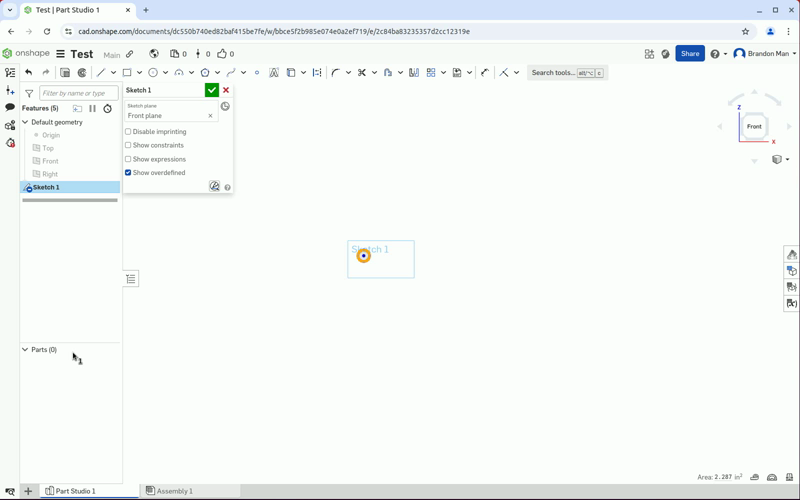
key(shift+y)
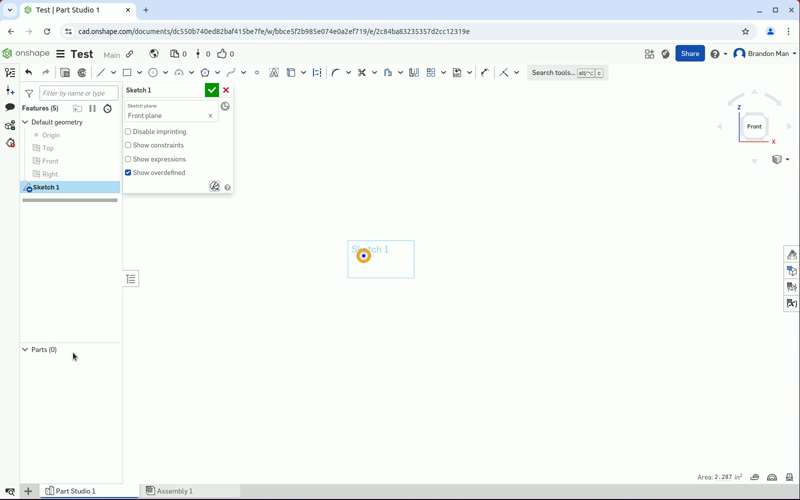
key(shift+e)
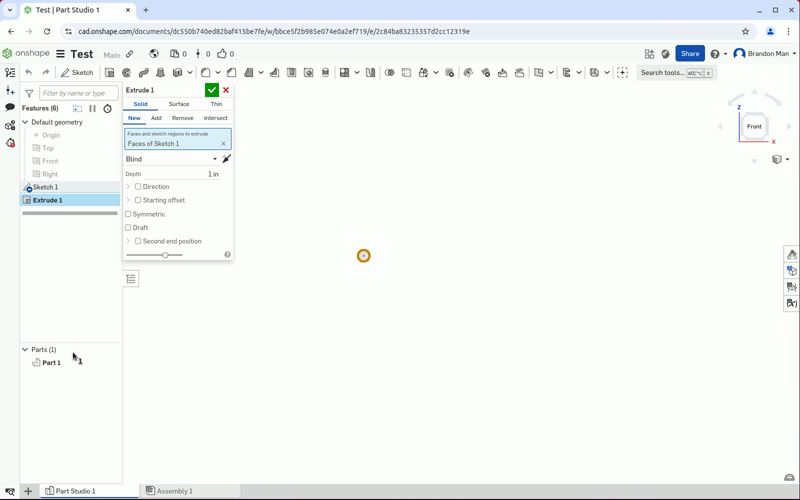
mouse_move(143, 106)
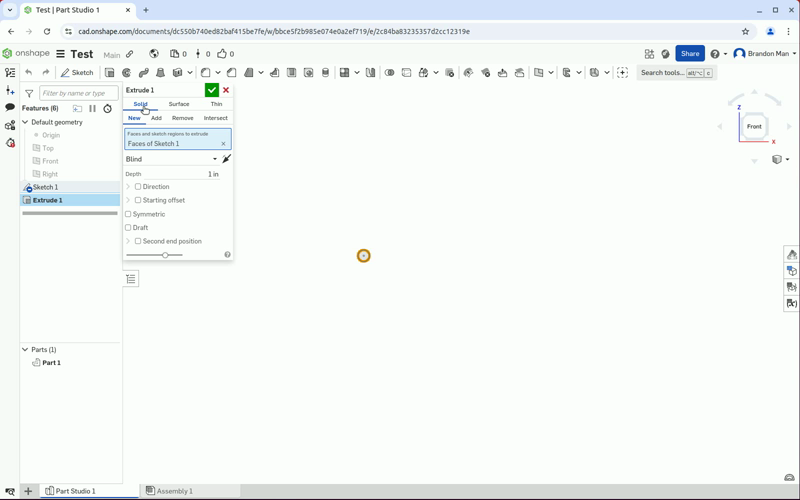
click(143, 106)
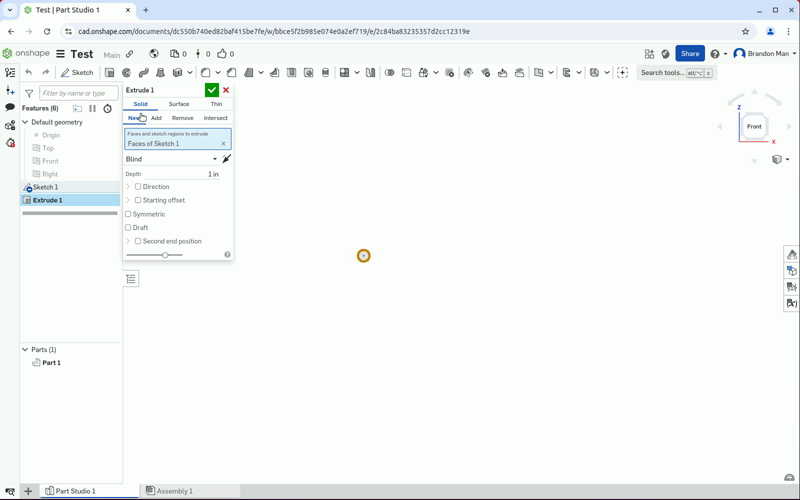
mouse_move(137, 120)
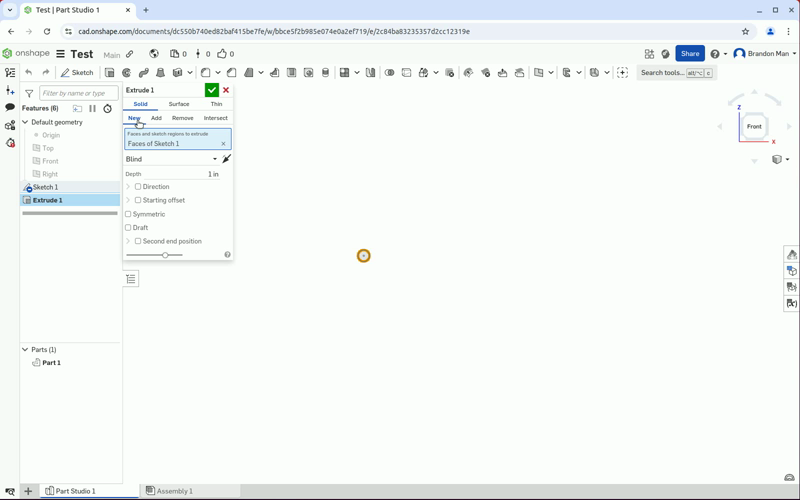
click(137, 120)
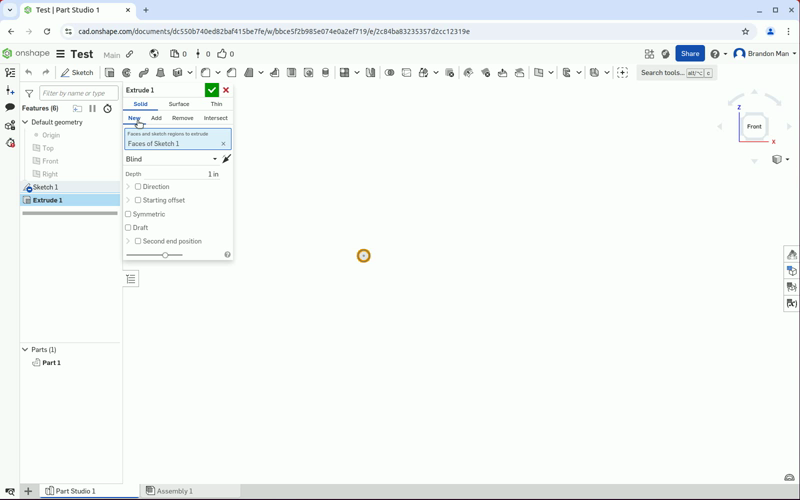
key(tab, 4)
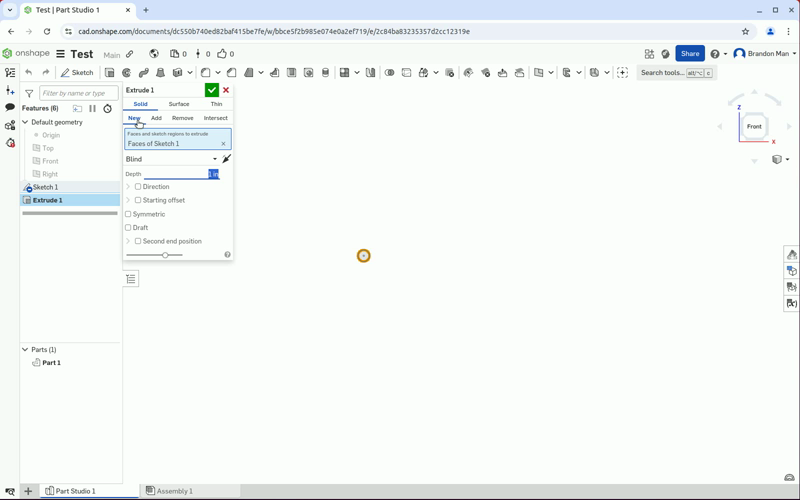
text(-1.685)
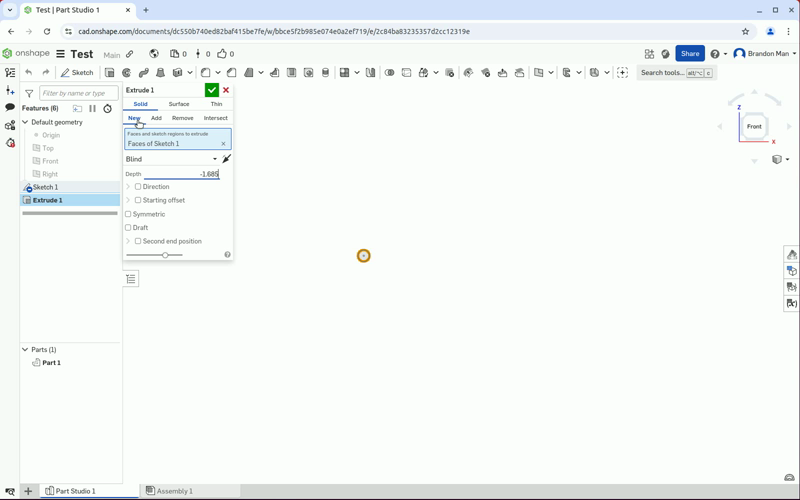
key(enter)
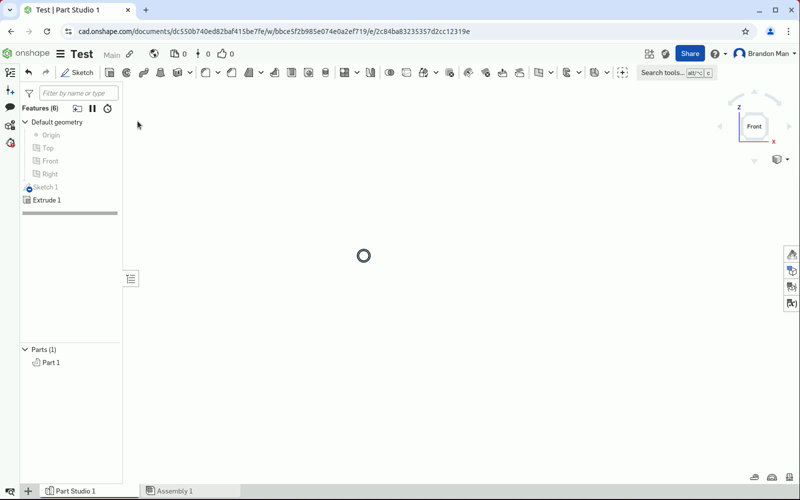
key(shift+h)
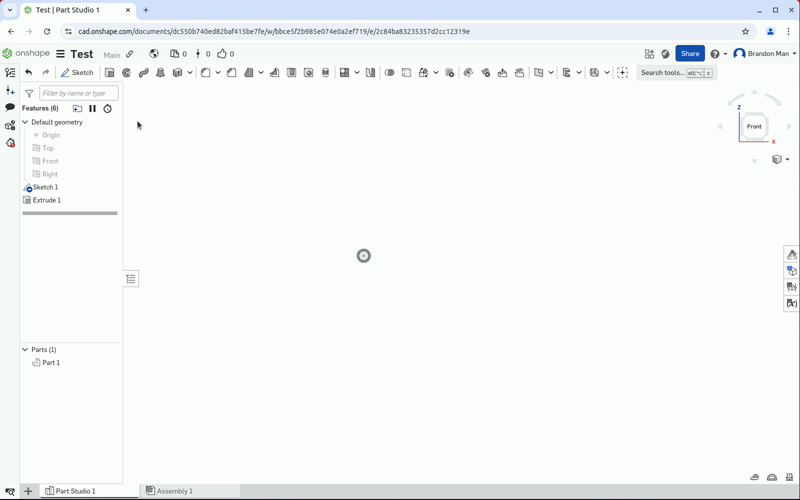
key(shift+h)
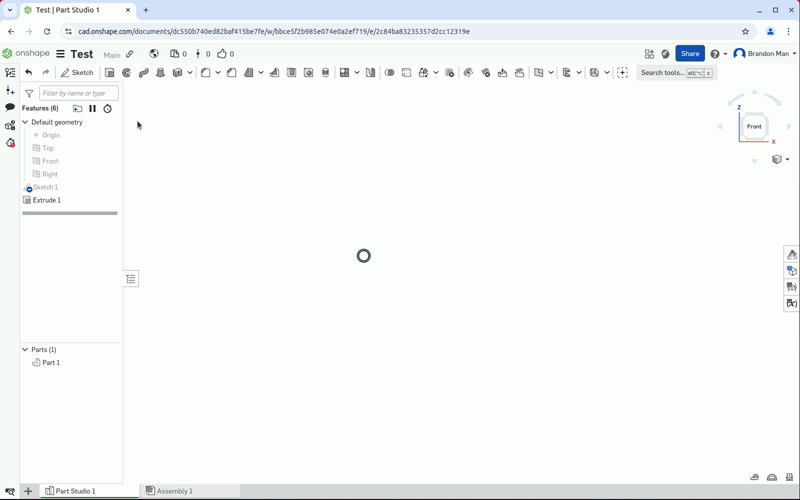
mouse_move(73, 189)
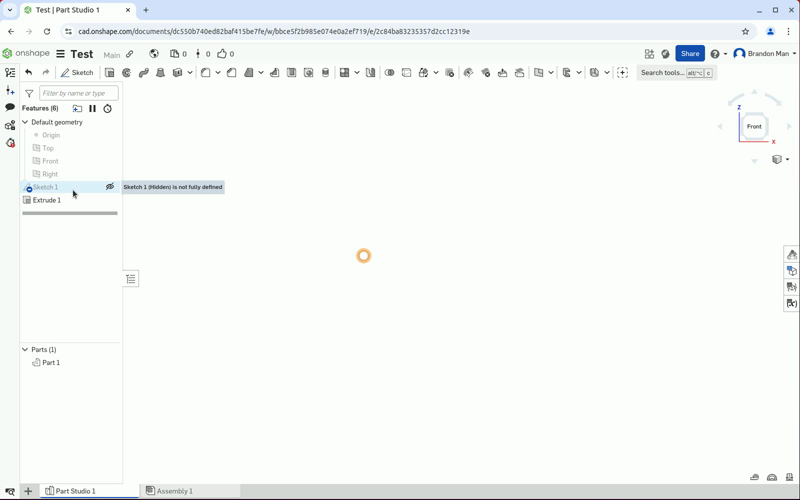
click(73, 189)
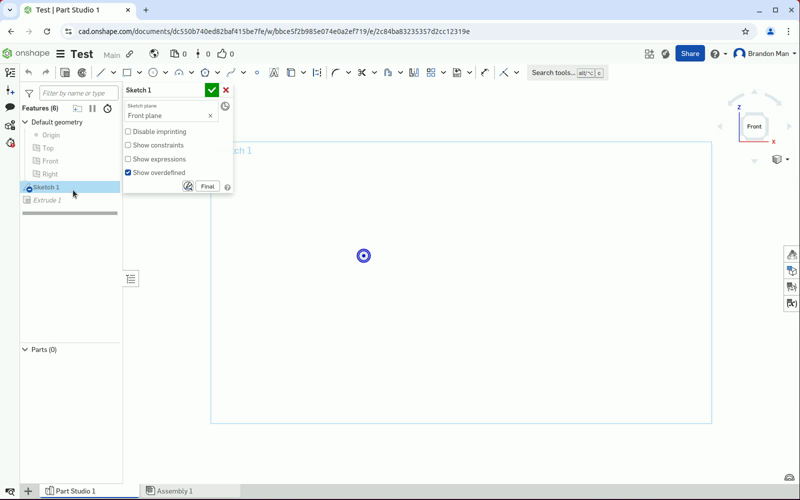
mouse_move(229, 92)
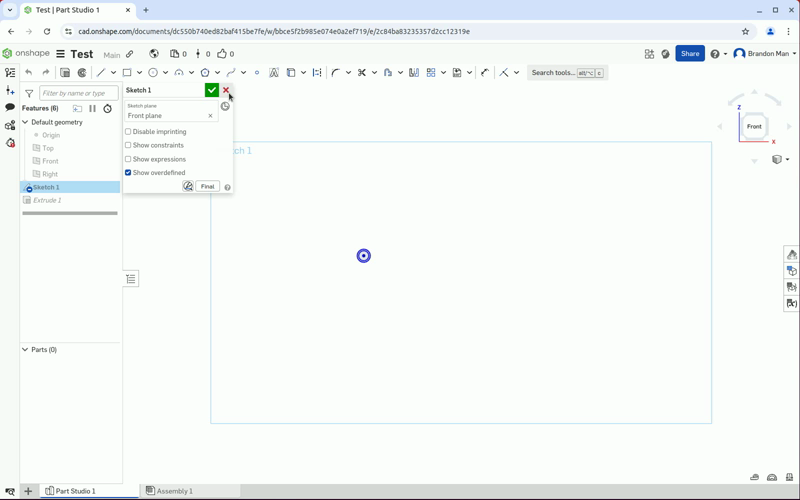
click(229, 92)
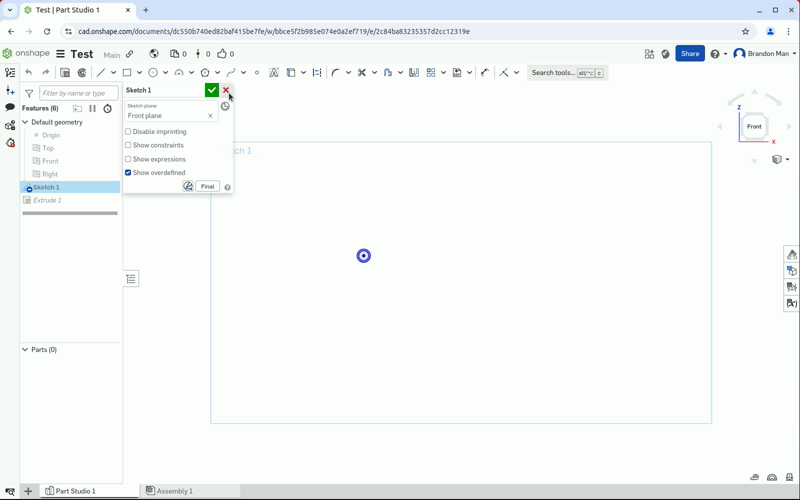
key(shift+s)
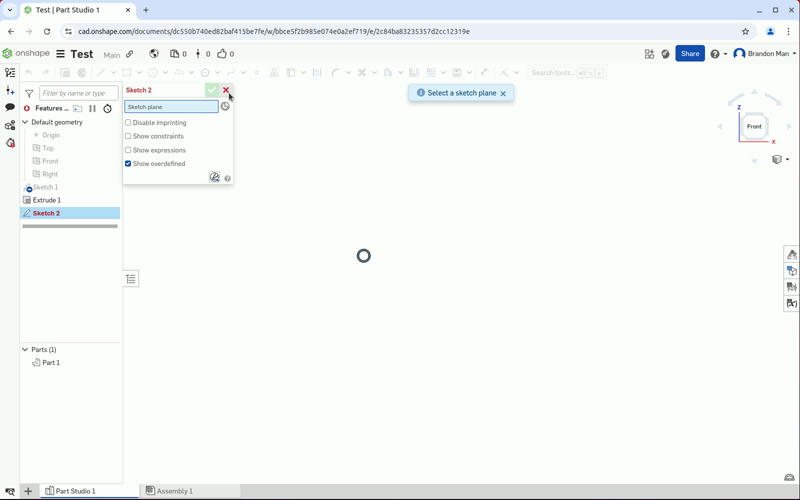
mouse_move(73, 163)
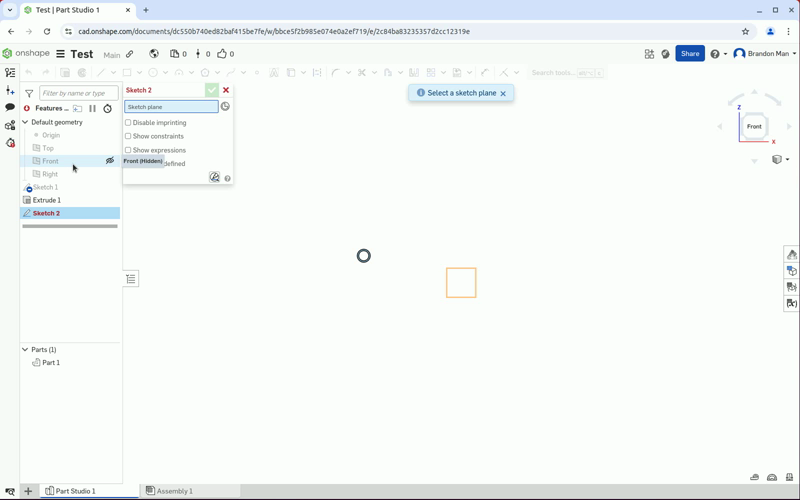
click(73, 163)
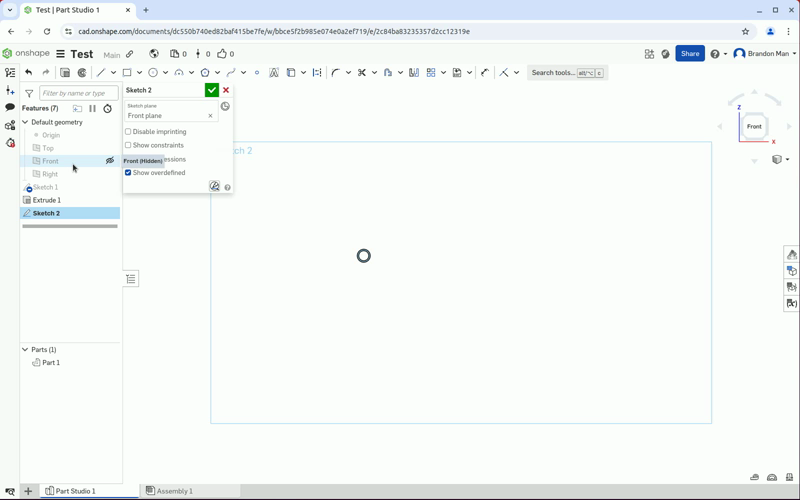
mouse_move(73, 352)
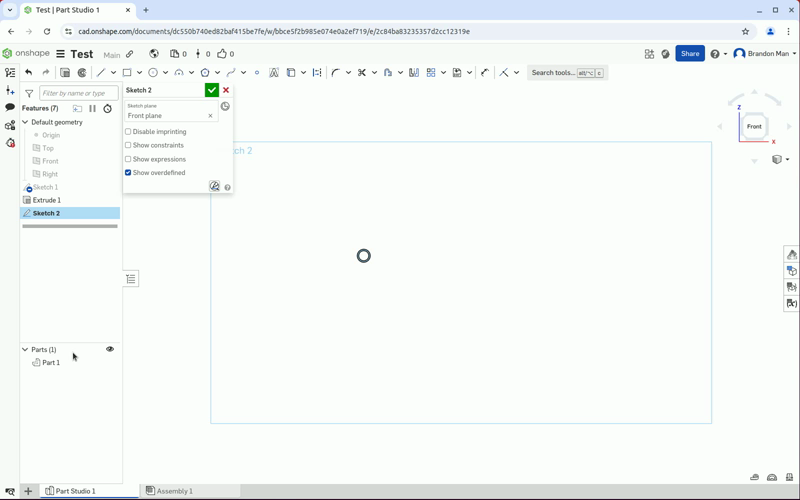
key(y)
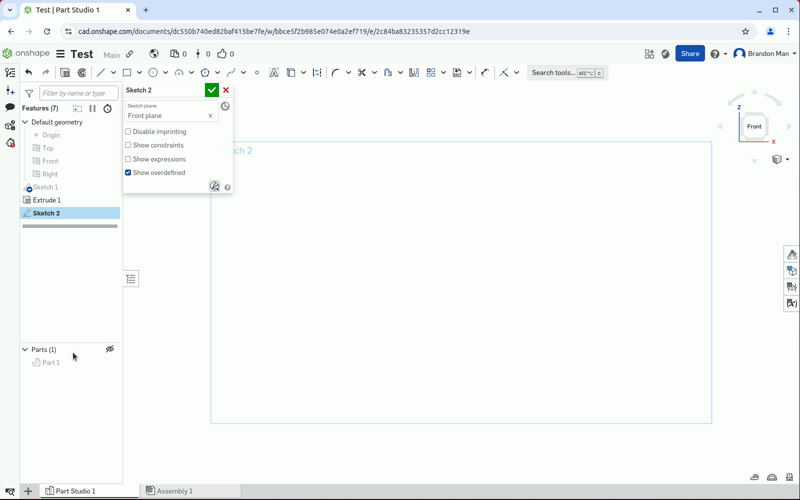
key(c)
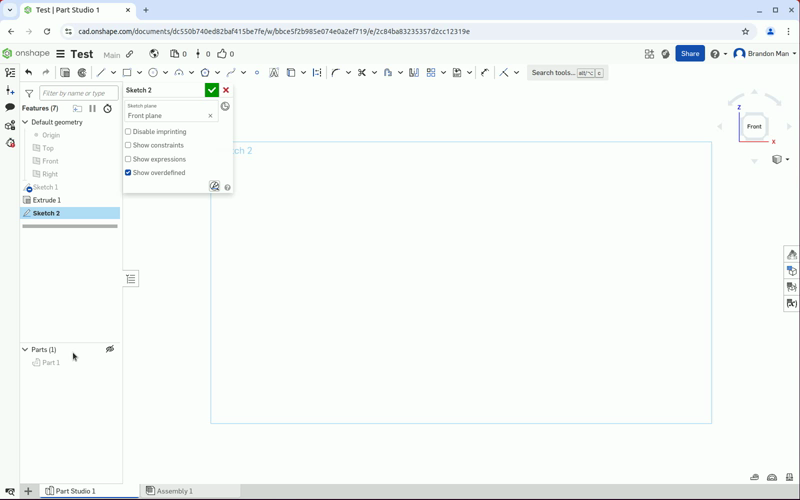
key_down(shift)
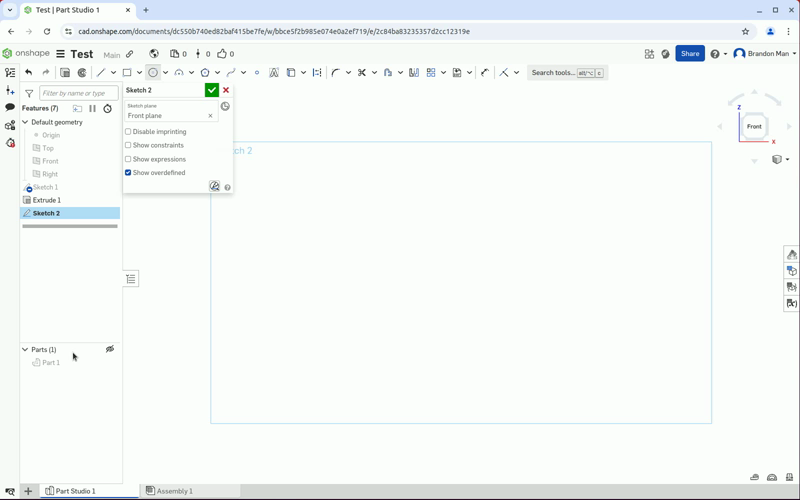
mouse_move(363, 255)
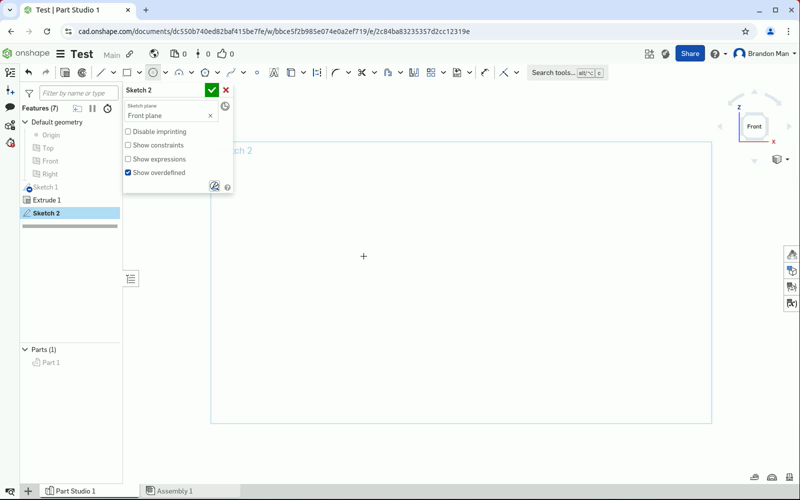
click(363, 255)
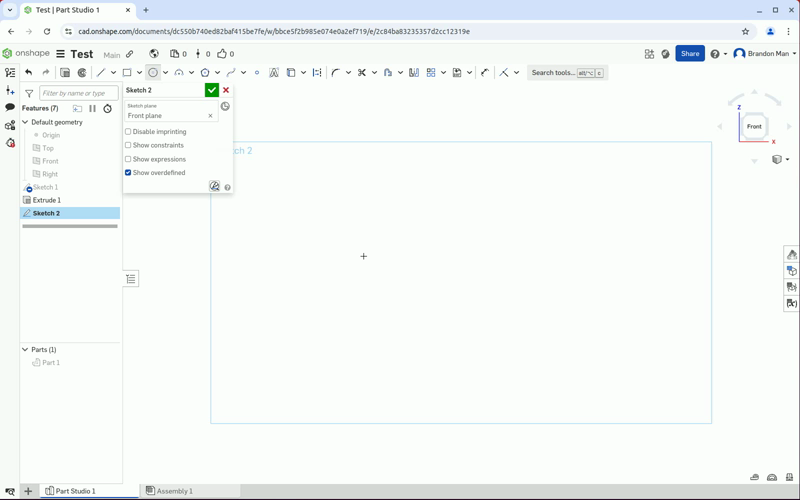
key_up(shift)
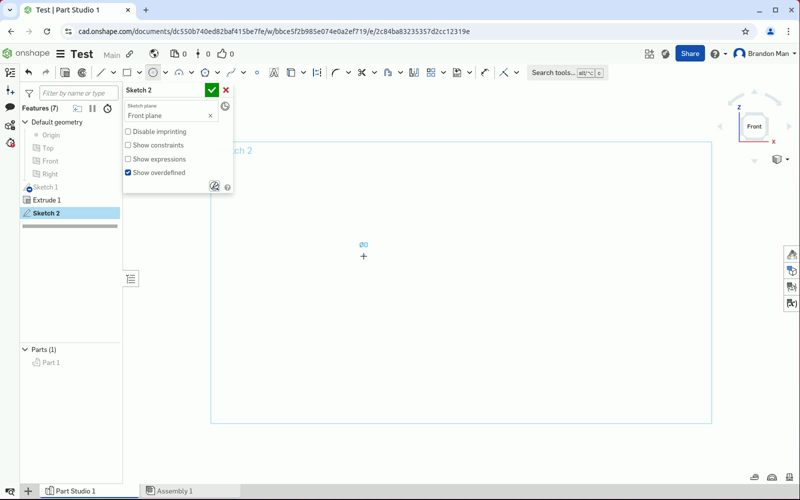
mouse_move(378, 255)
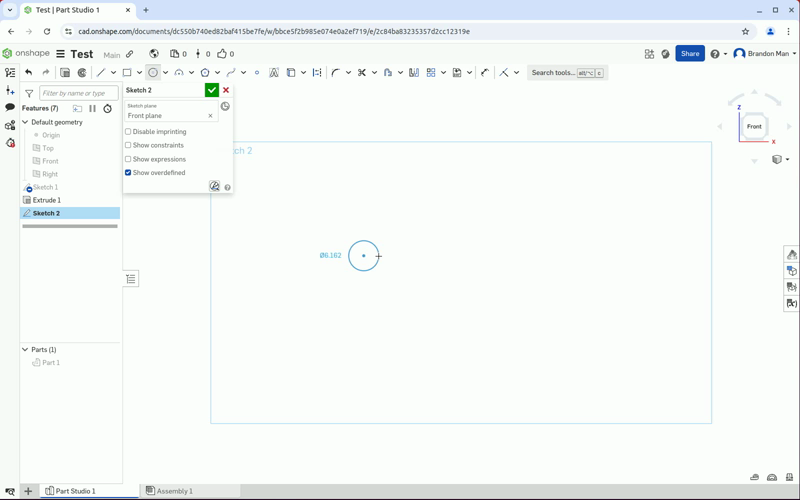
click(378, 255)
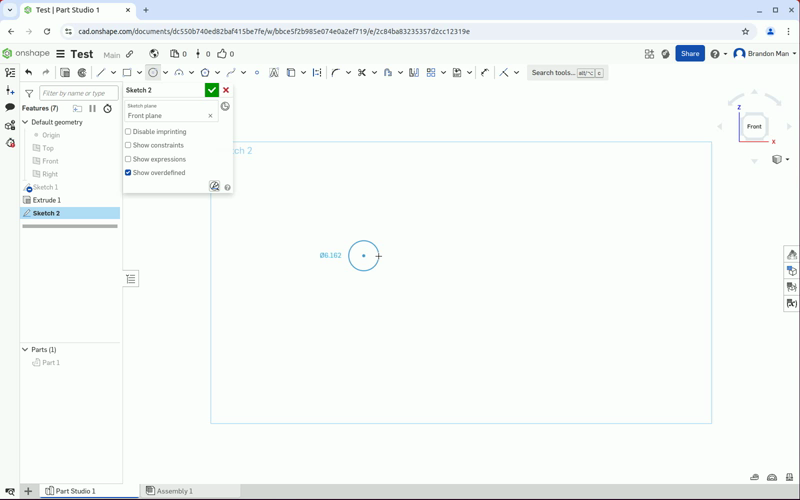
key(esc)
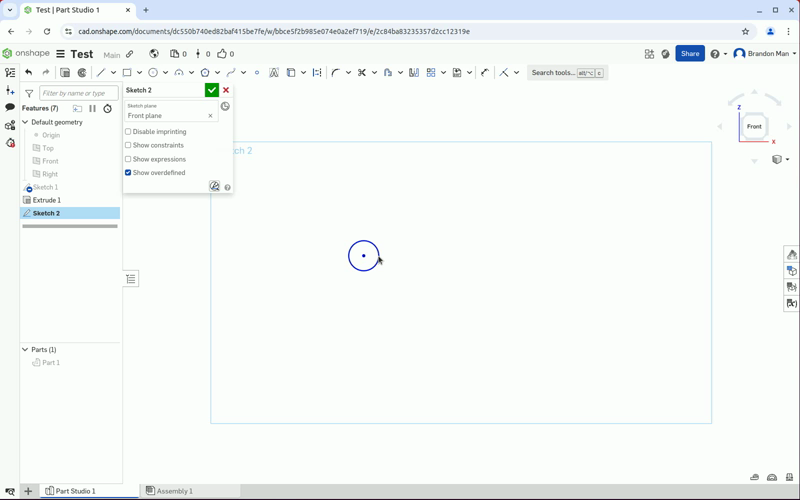
key(c)
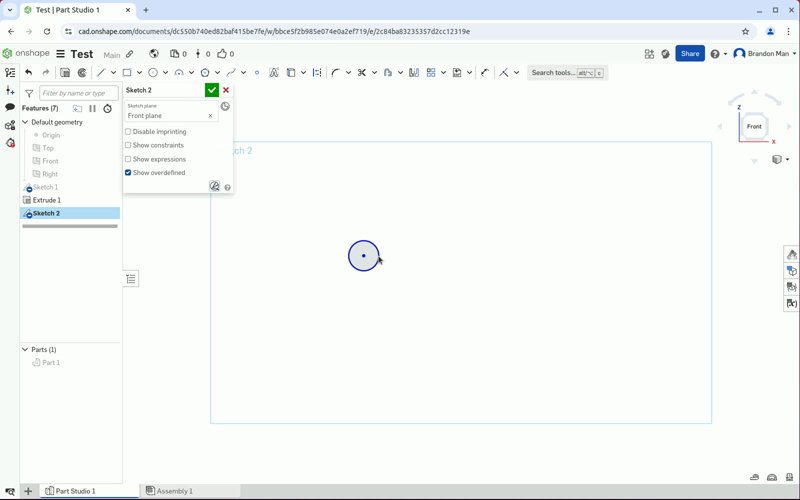
key_down(shift)
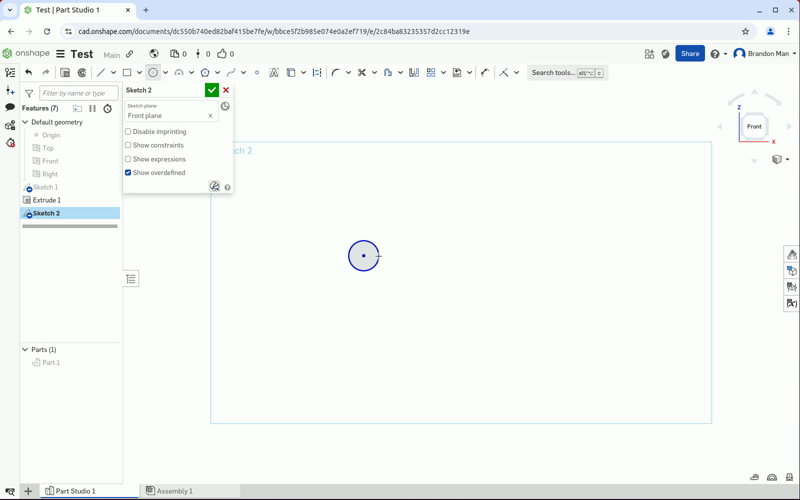
mouse_move(363, 255)
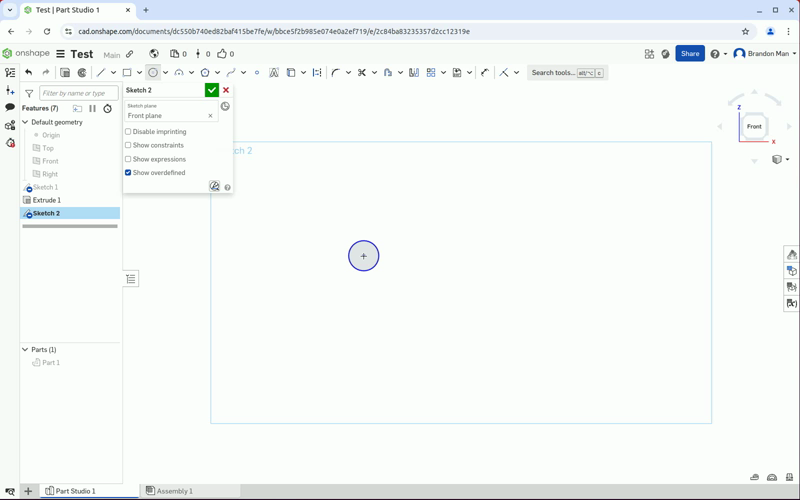
click(363, 255)
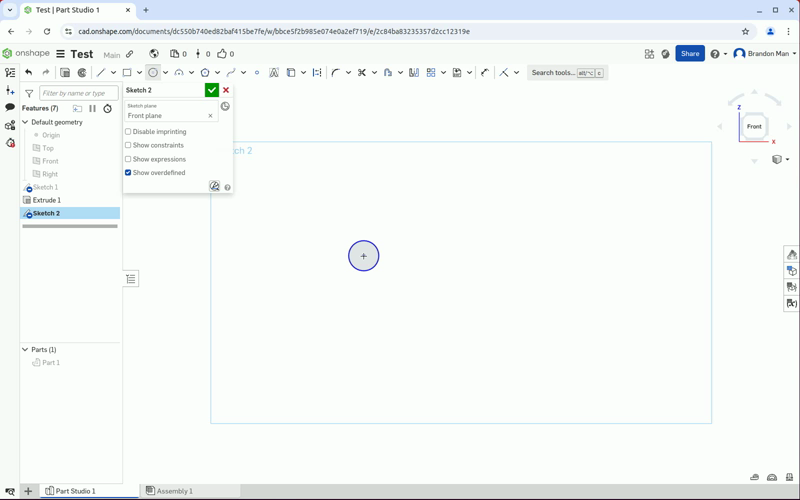
key_up(shift)
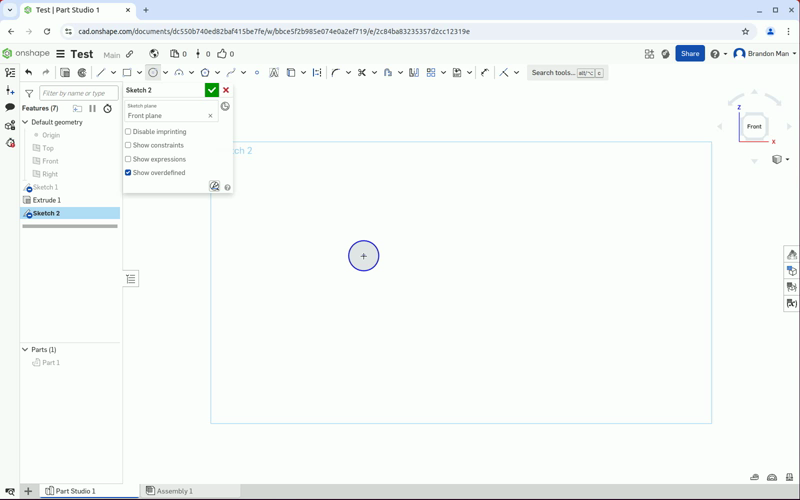
mouse_move(376, 255)
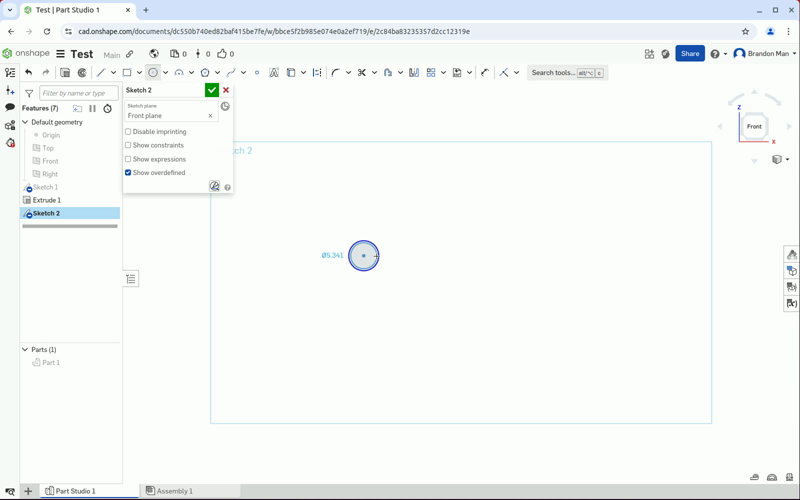
scroll(6)
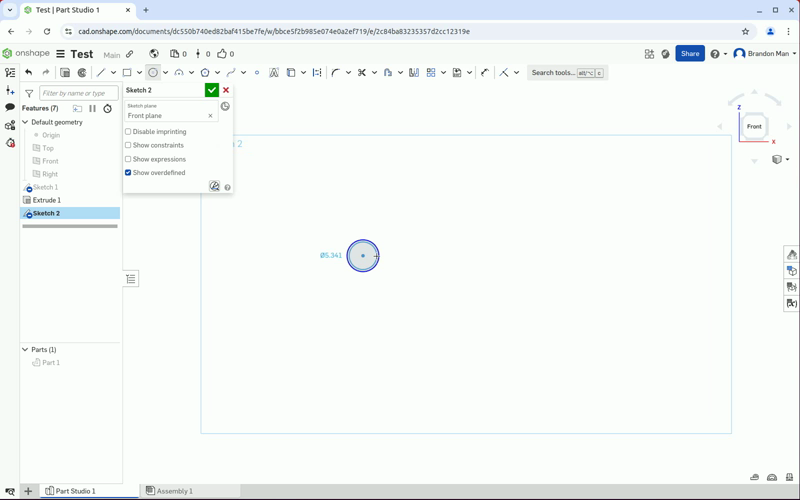
scroll(6)
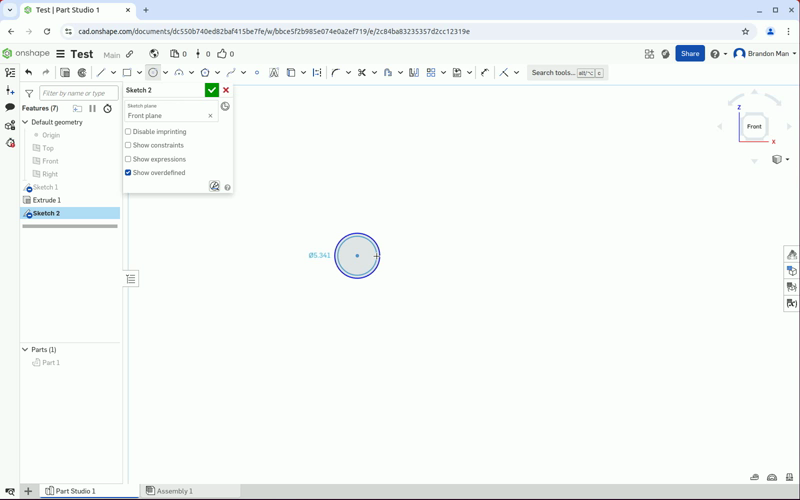
scroll(6)
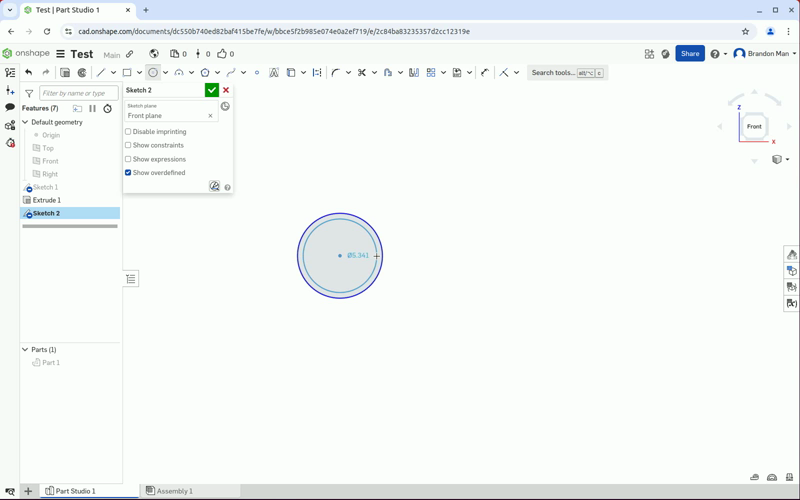
scroll(6)
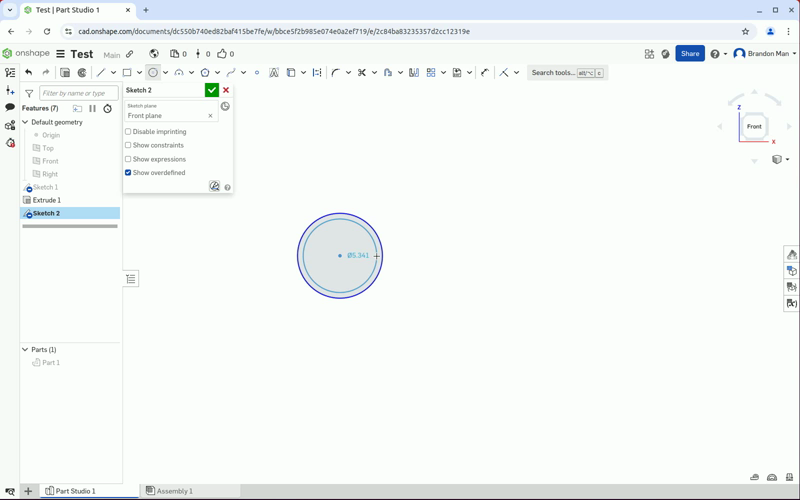
scroll(6)
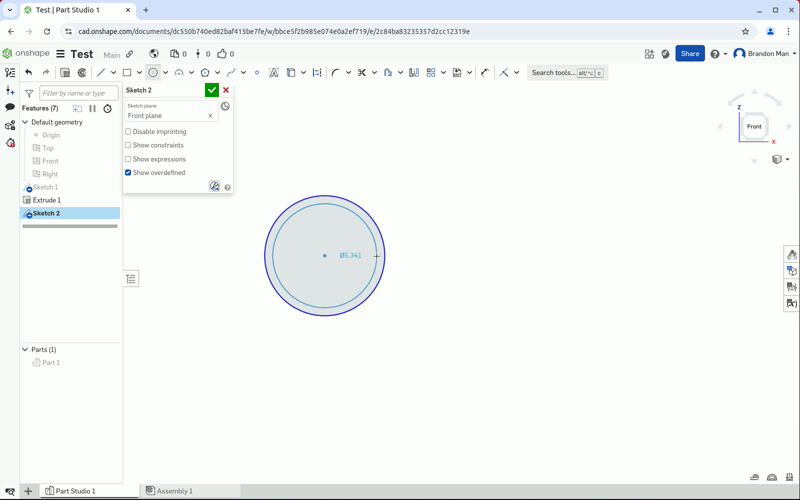
scroll(6)
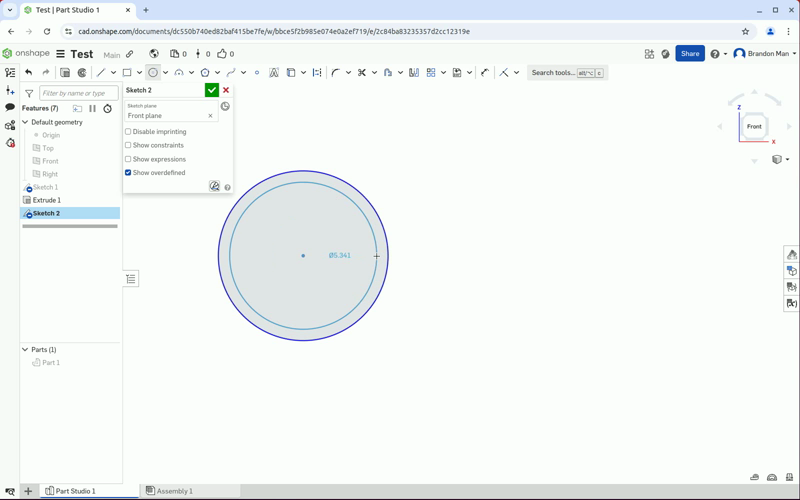
scroll(6)
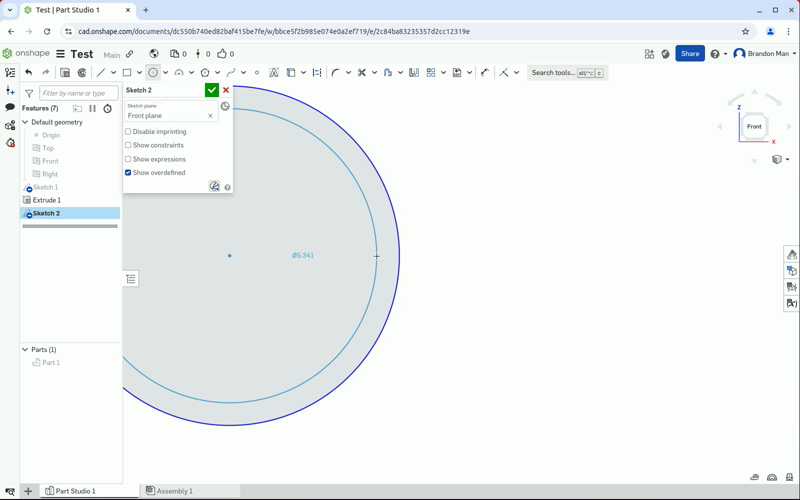
click(376, 255)
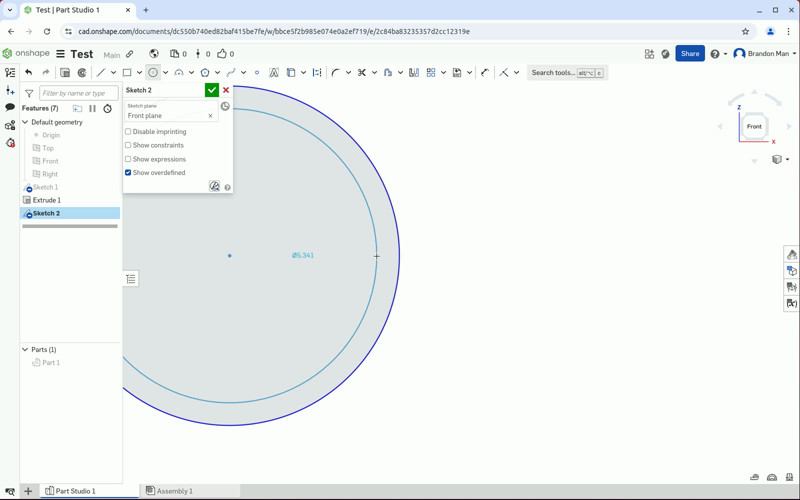
scroll(-6)
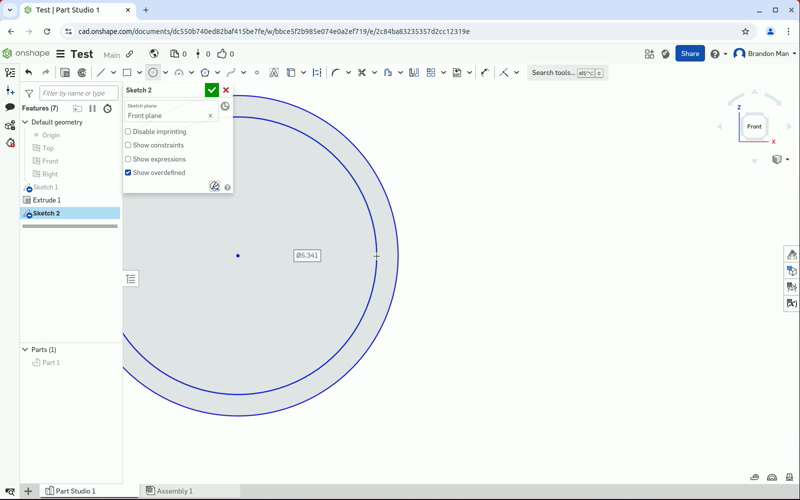
scroll(-6)
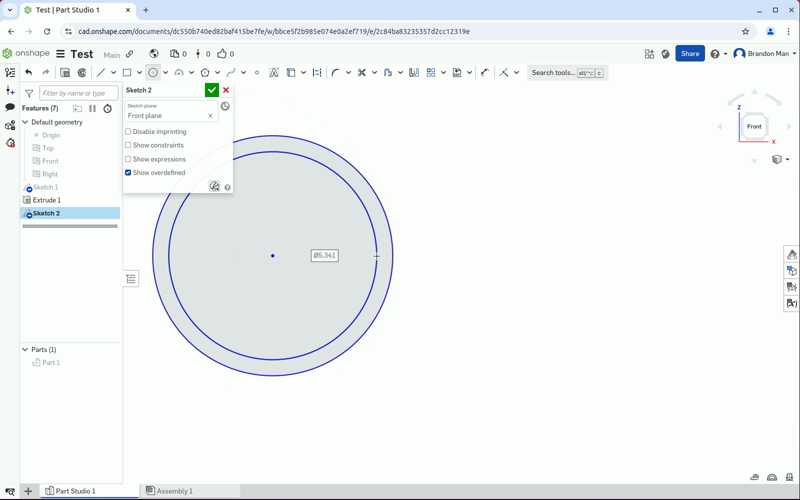
scroll(-6)
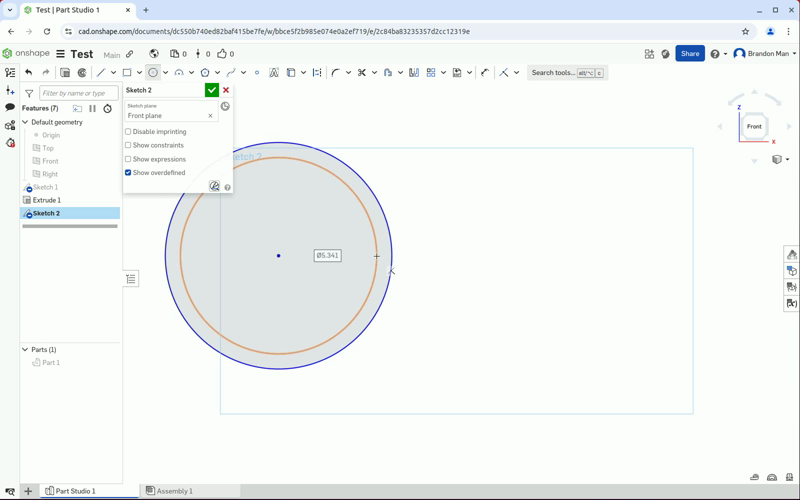
scroll(-6)
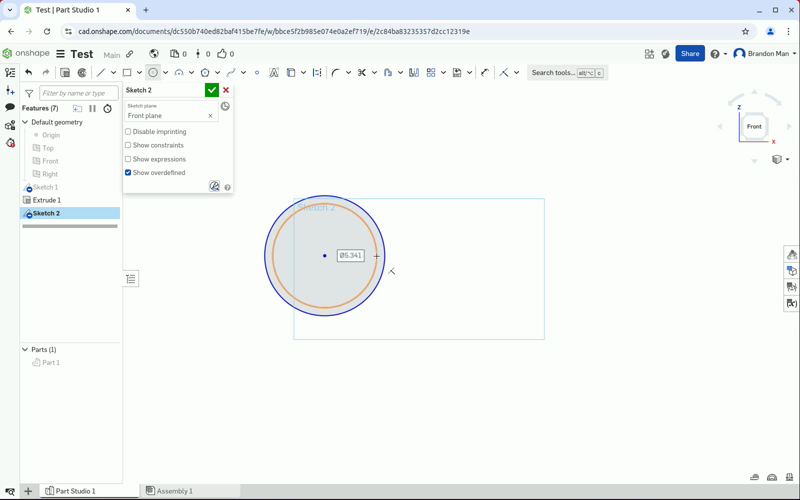
scroll(-6)
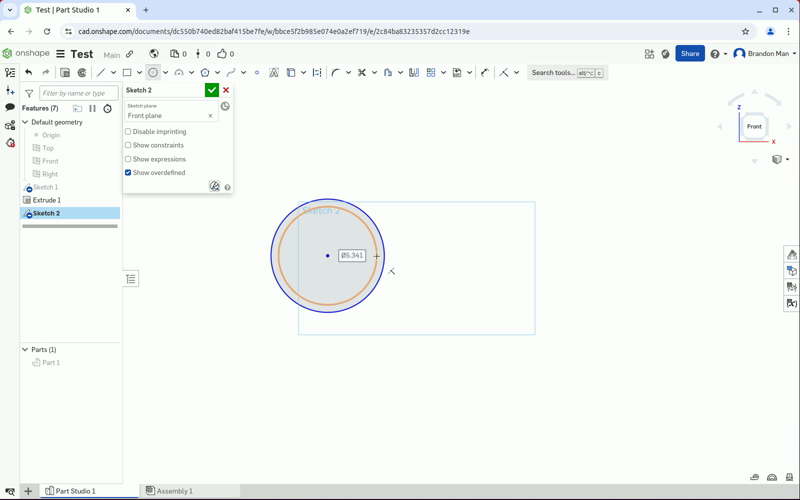
scroll(-6)
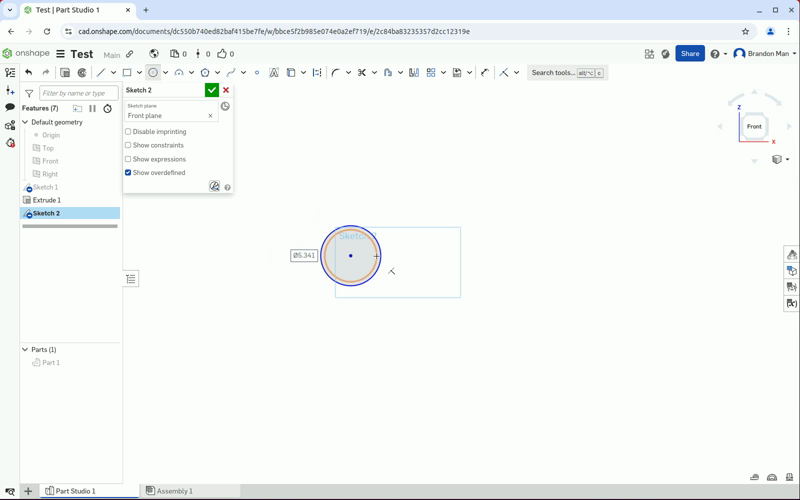
scroll(-6)
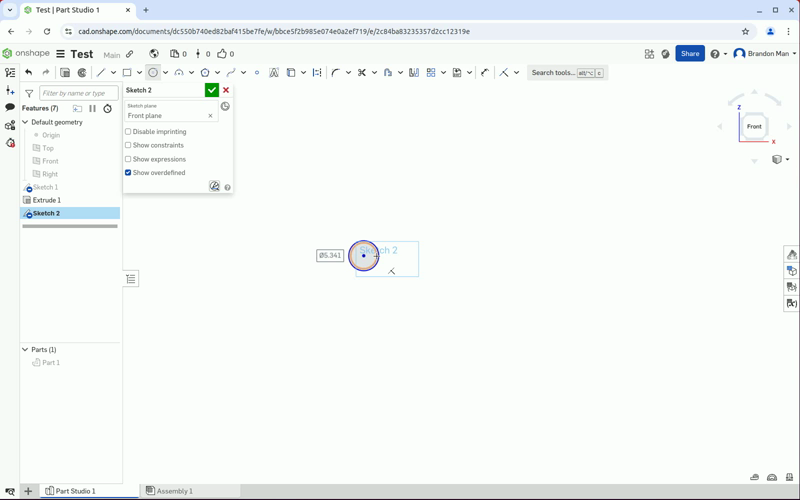
key(esc)
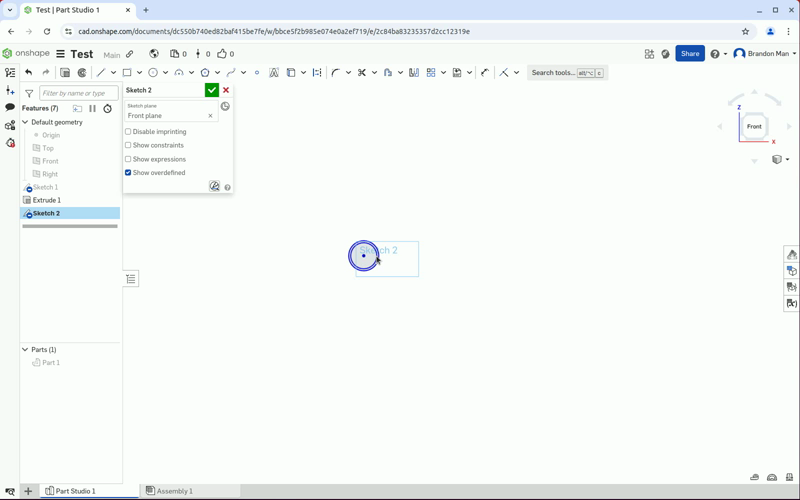
mouse_move(357, 242)
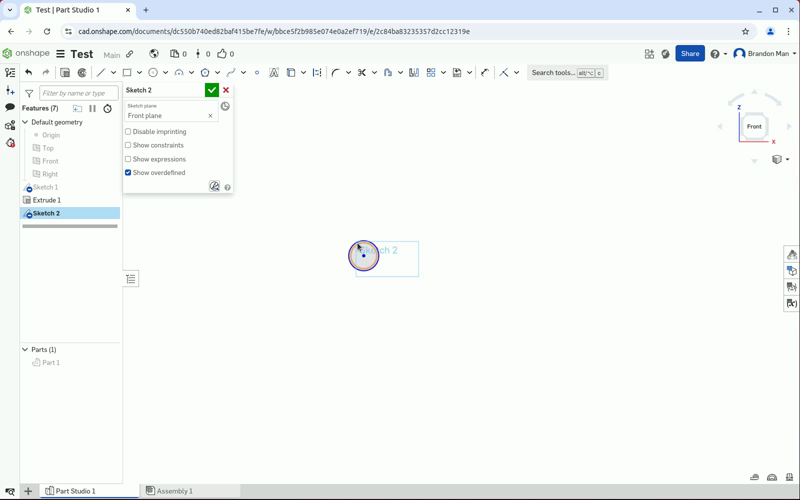
scroll(6)
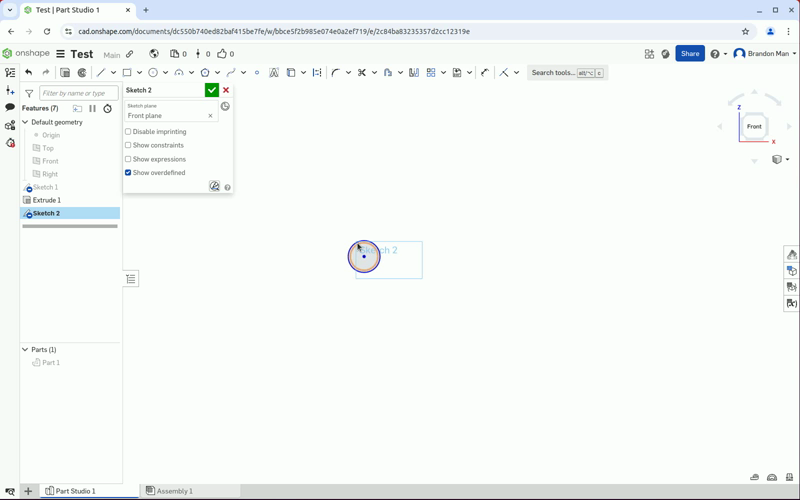
scroll(6)
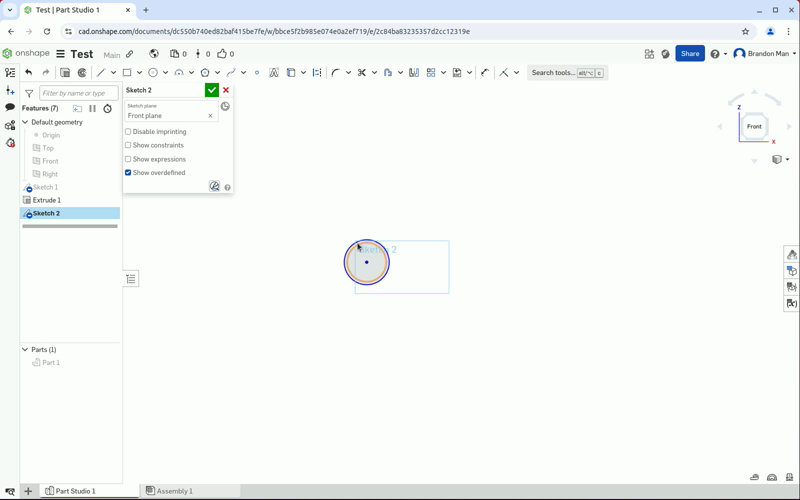
scroll(6)
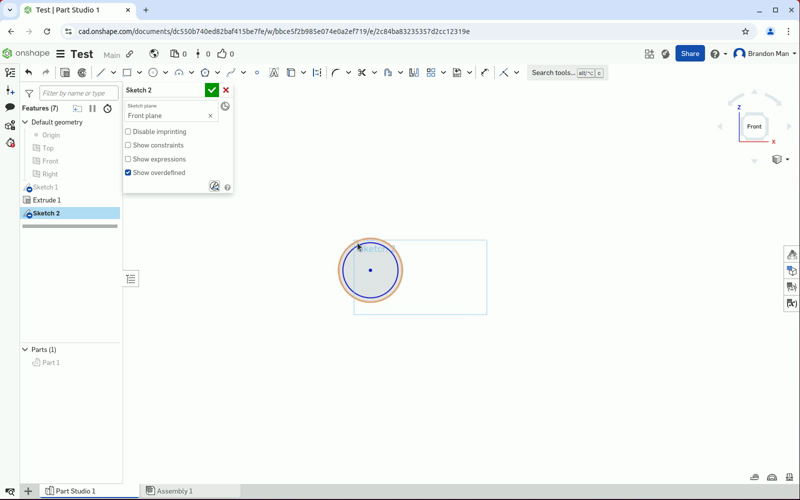
scroll(6)
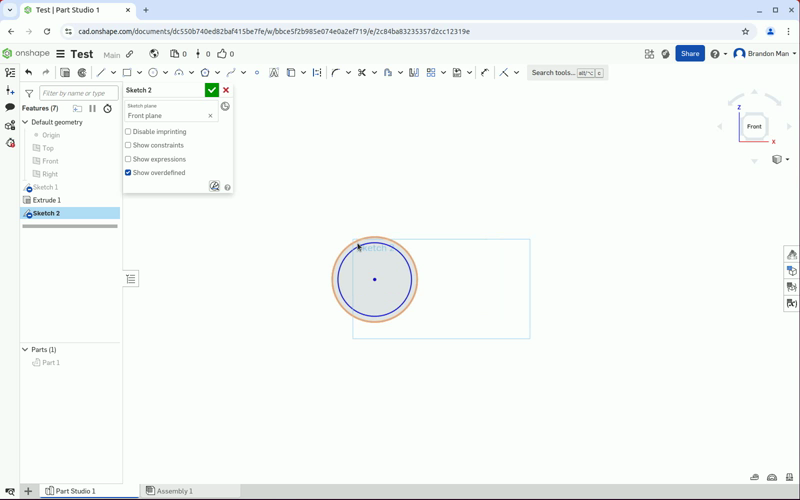
scroll(6)
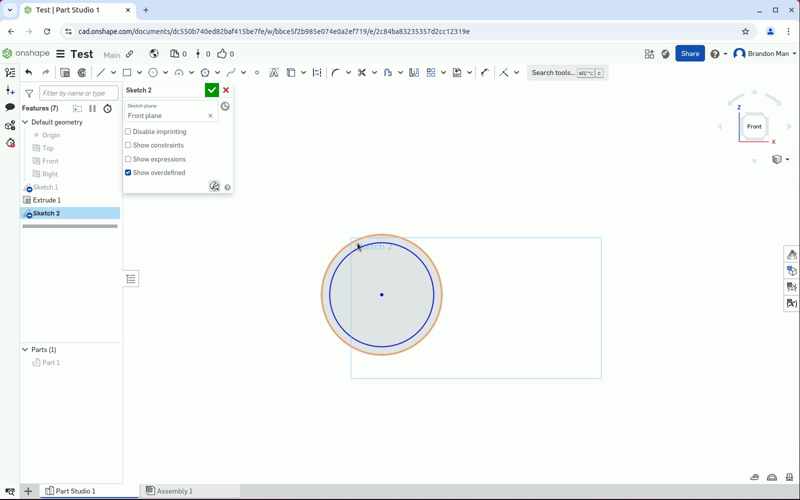
scroll(6)
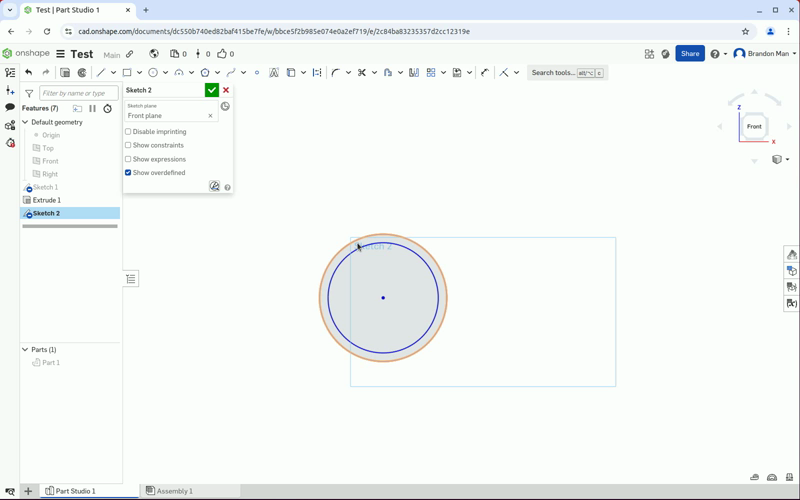
scroll(6)
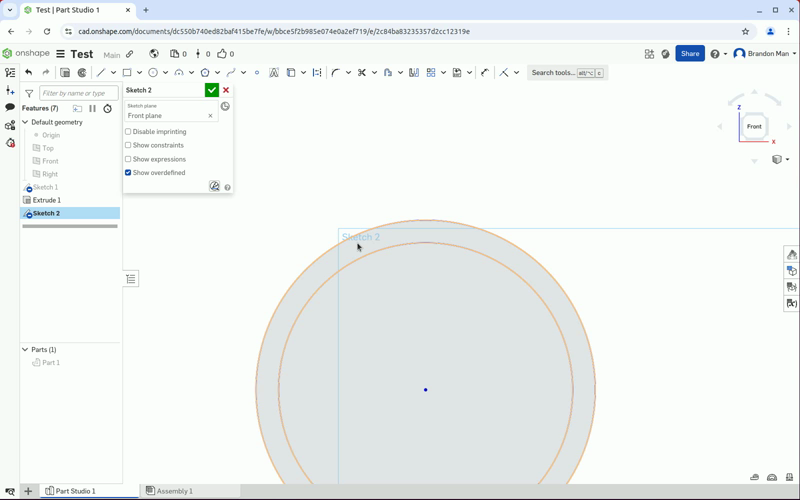
click(357, 242)
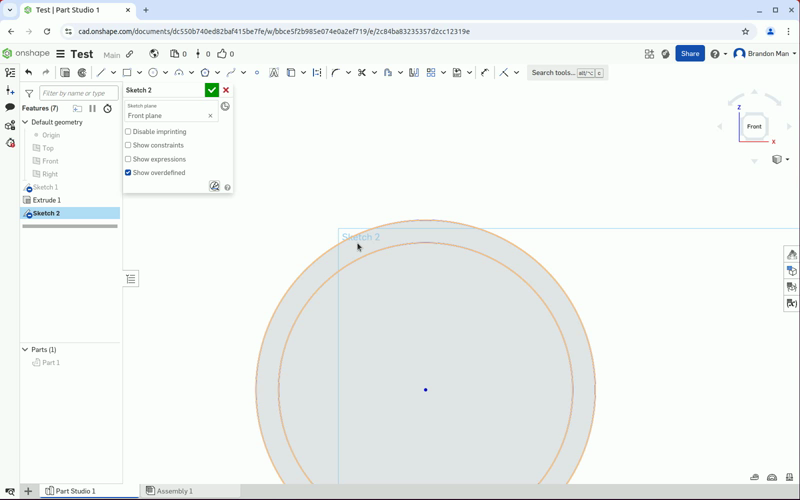
scroll(-6)
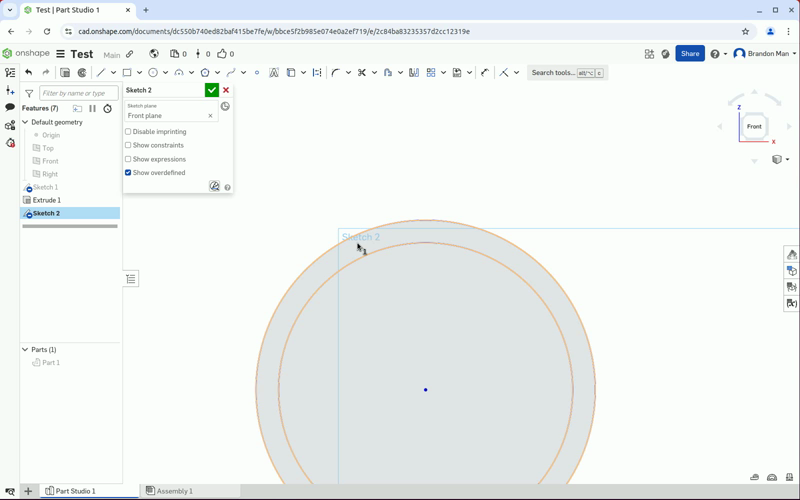
scroll(-6)
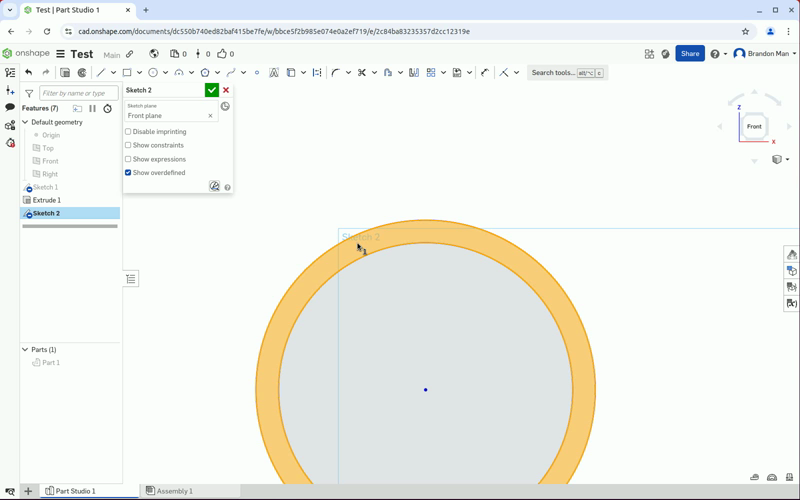
scroll(-6)
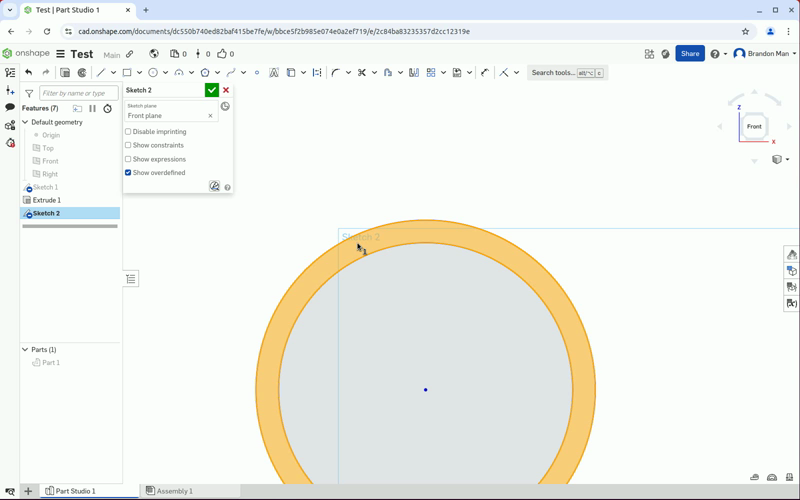
scroll(-6)
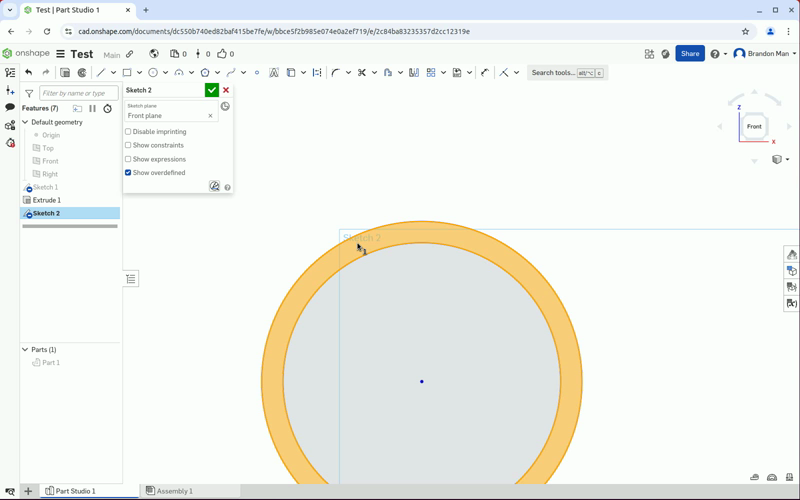
scroll(-6)
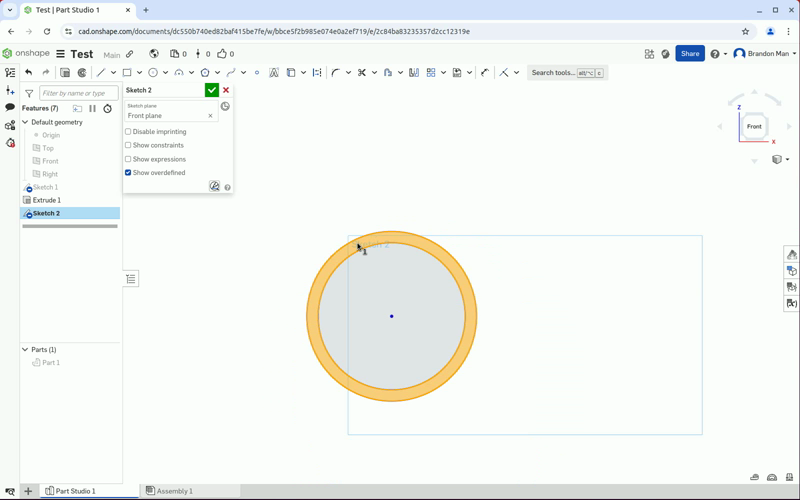
scroll(-6)
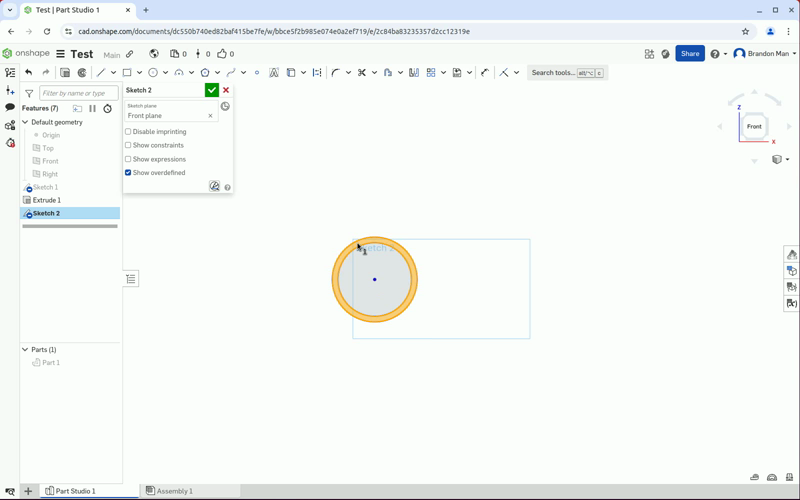
scroll(-6)
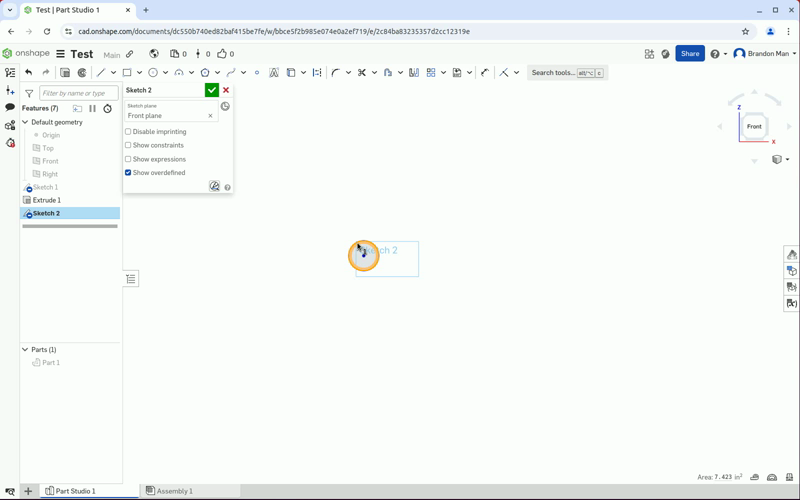
mouse_move(73, 352)
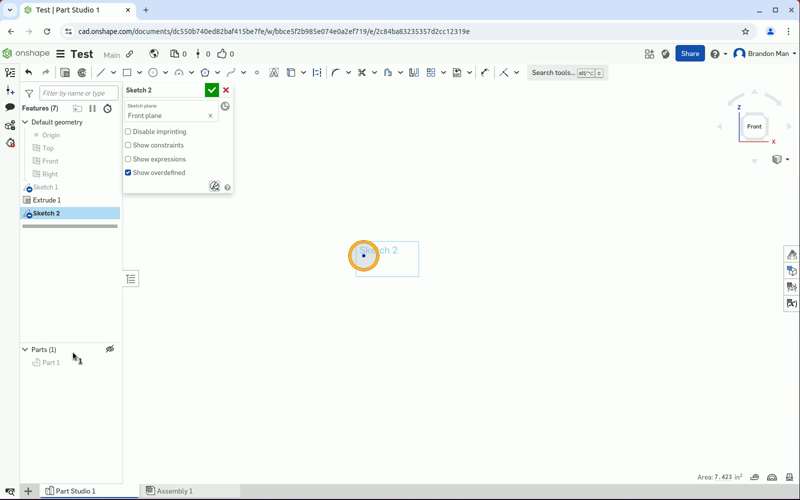
key(shift+y)
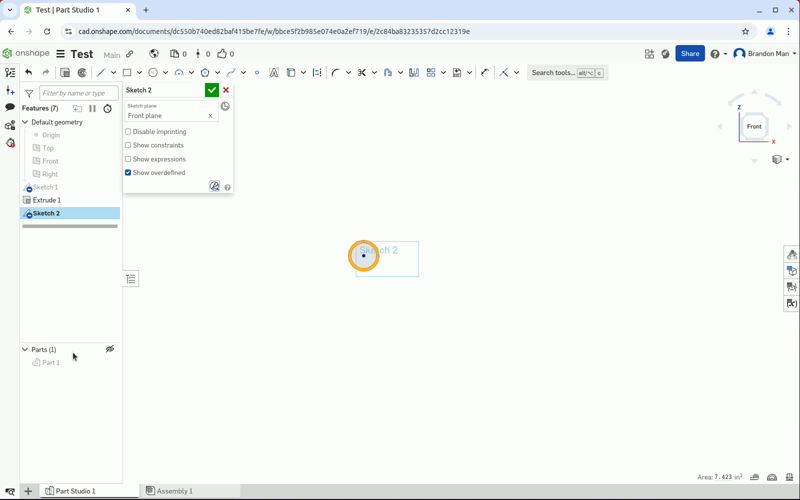
key(shift+e)
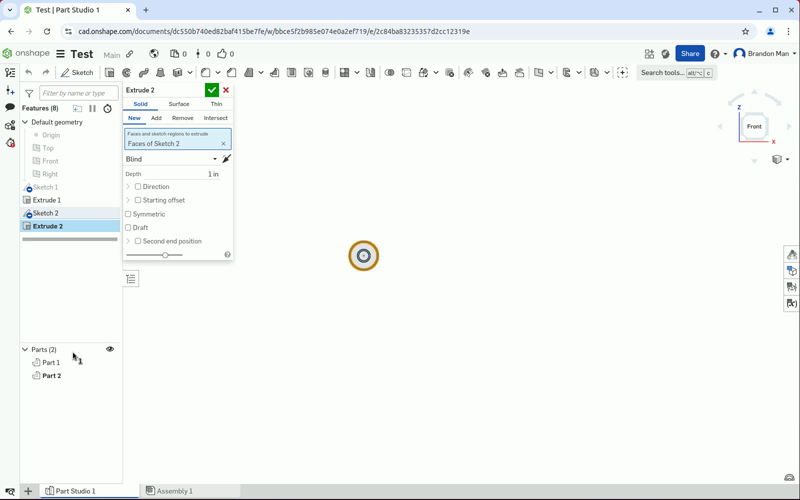
mouse_move(143, 106)
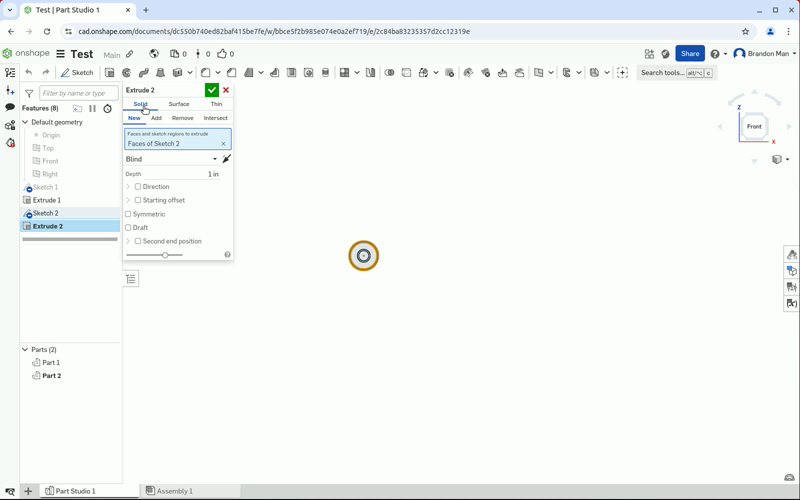
click(143, 106)
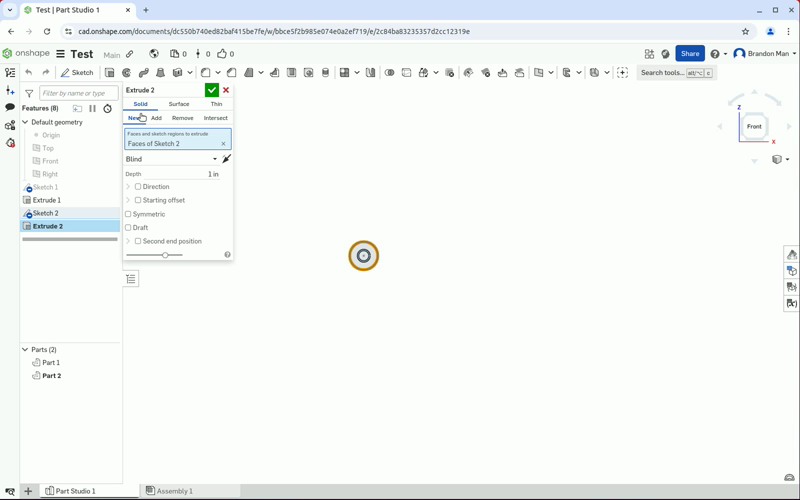
mouse_move(137, 120)
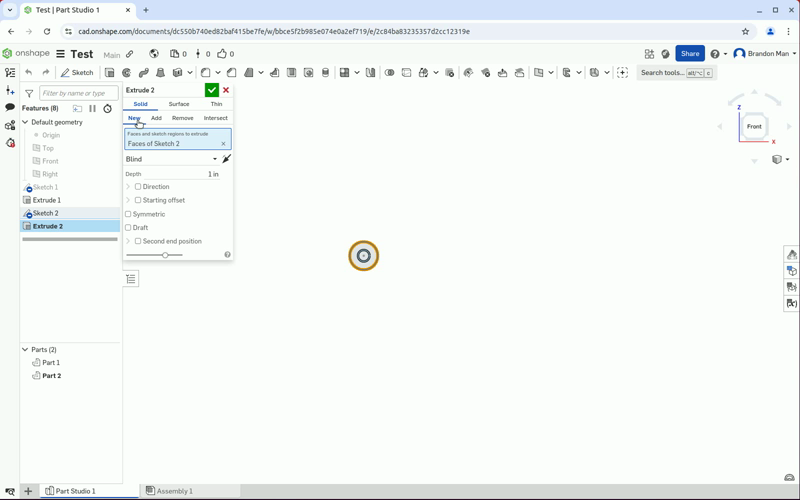
click(137, 120)
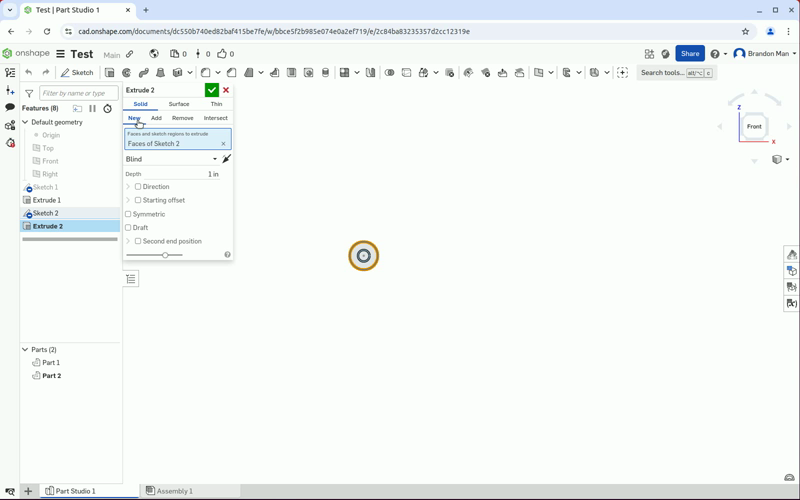
key(tab, 4)
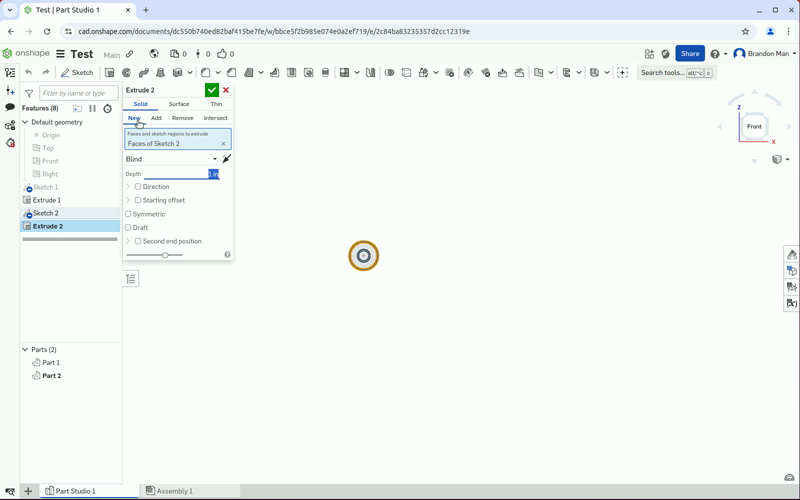
text(0.963)
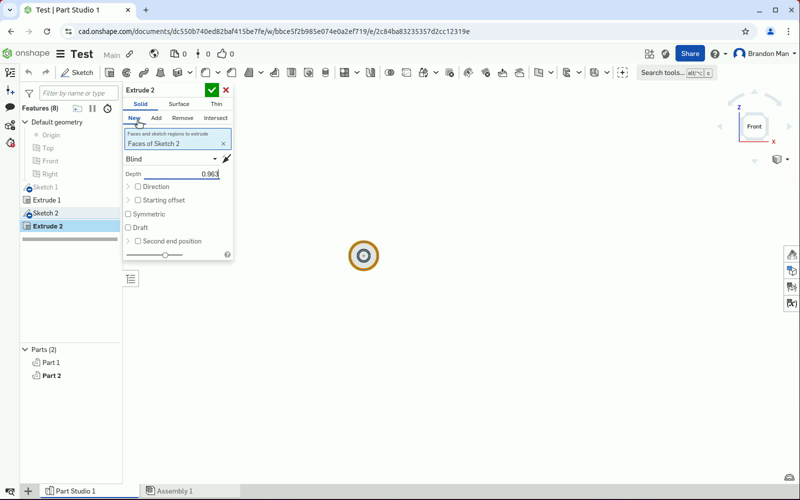
key(enter)
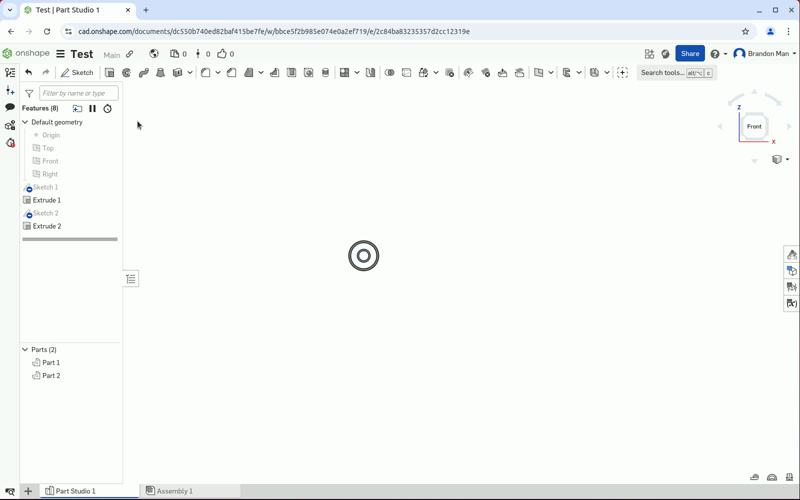
key(shift+h)
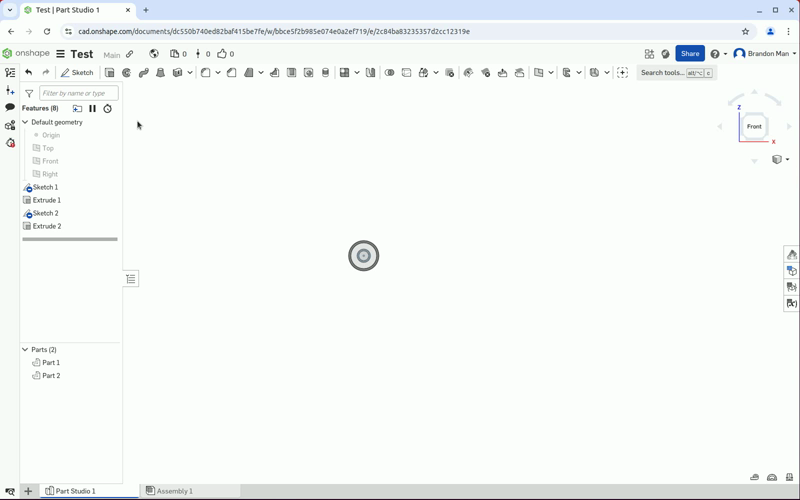
key(shift+h)
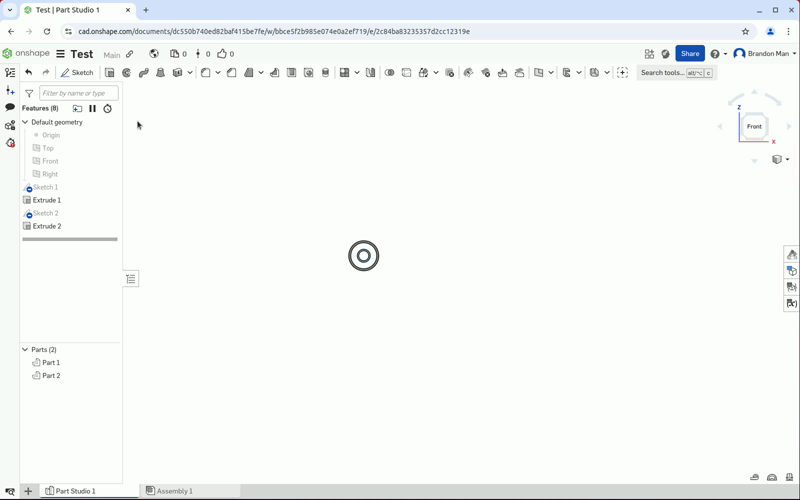
mouse_move(73, 189)
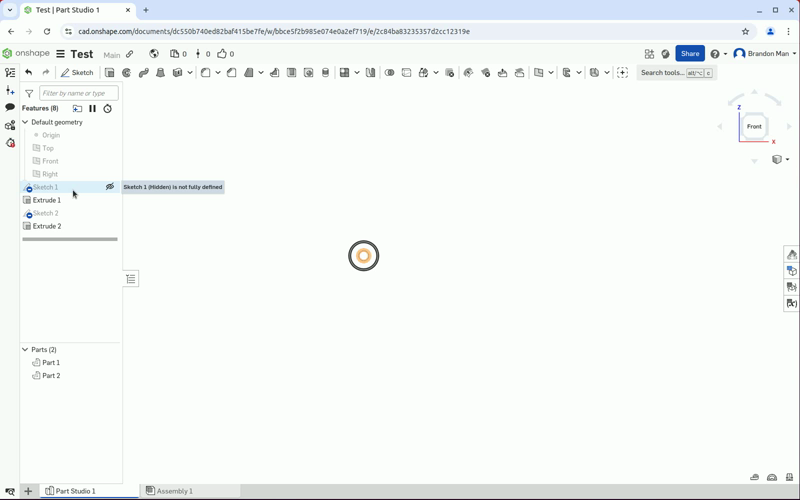
click(73, 189)
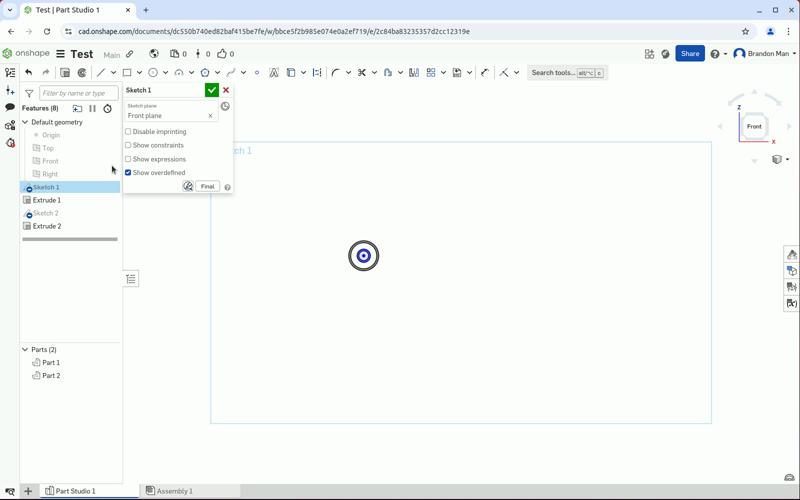
mouse_move(229, 92)
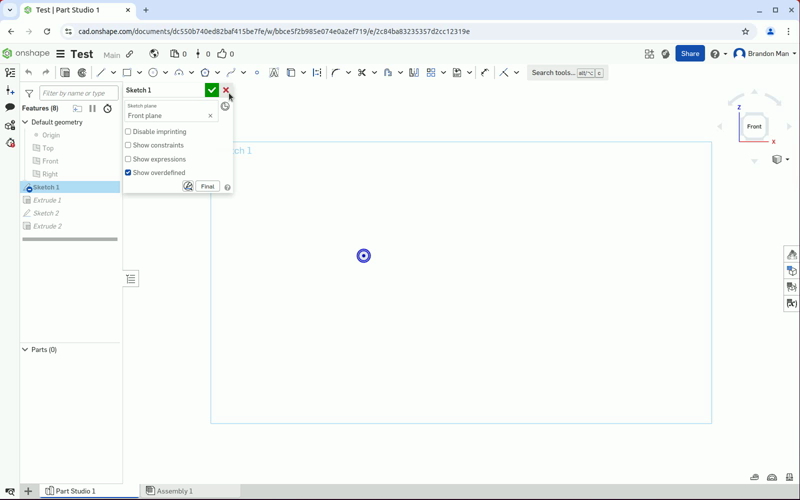
click(229, 92)
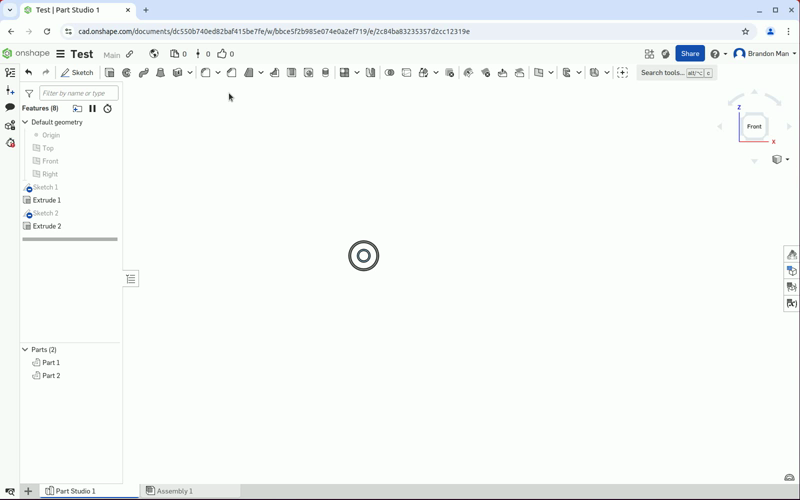
mouse_move(541, 75)
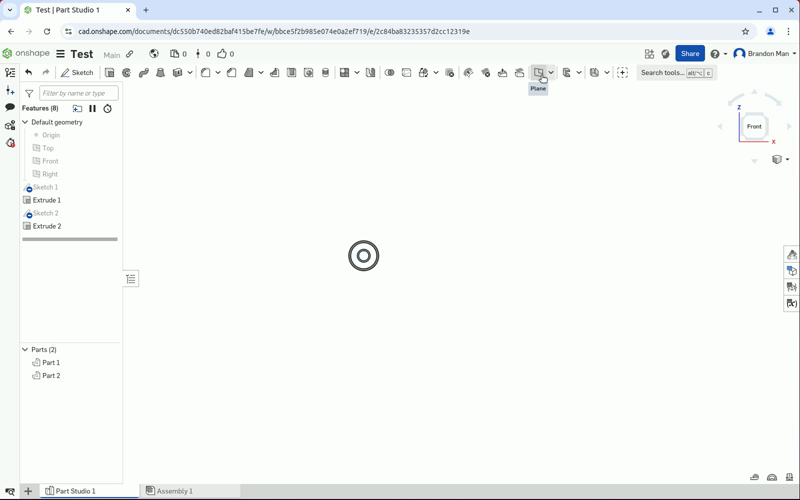
click(541, 75)
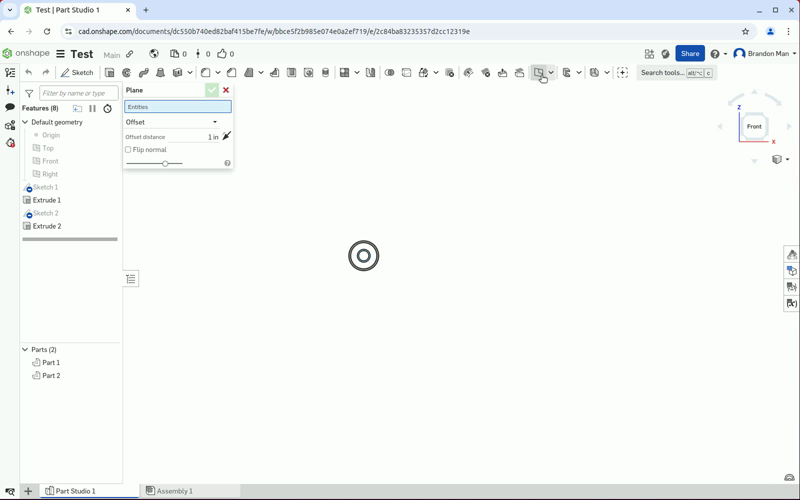
mouse_move(73, 163)
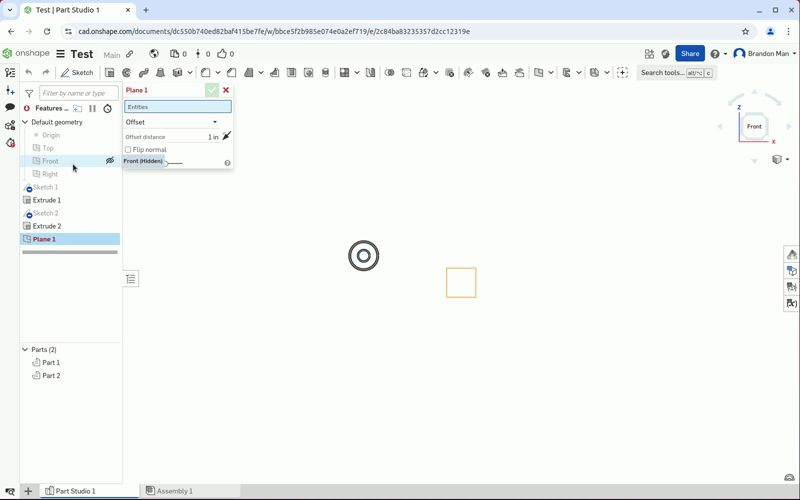
click(73, 163)
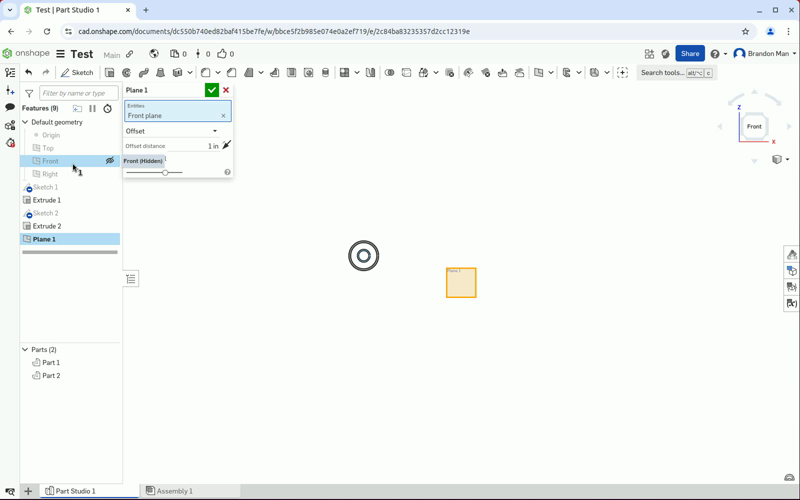
key(tab, 2)
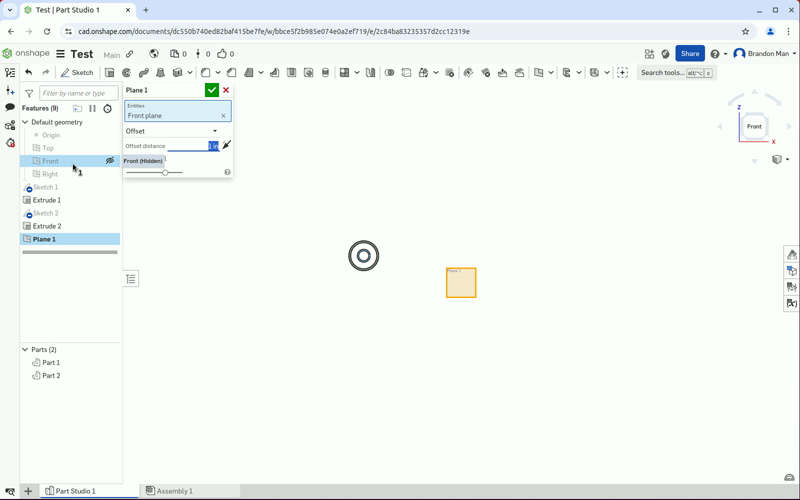
text(0.955)
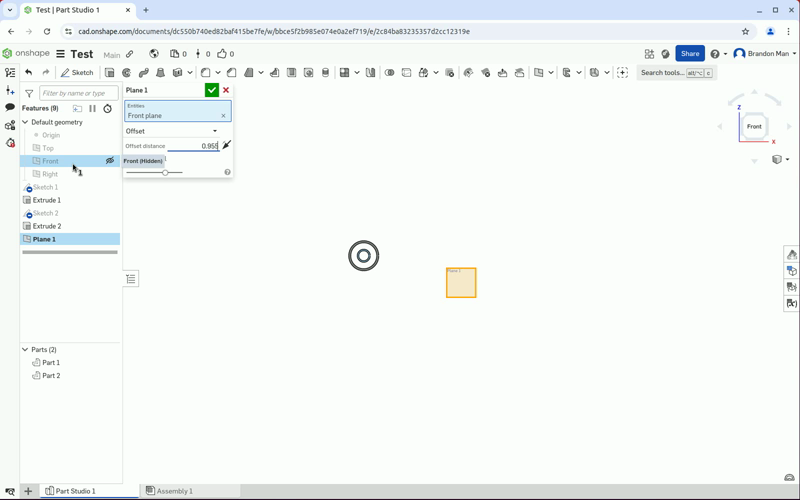
key(enter, 2)
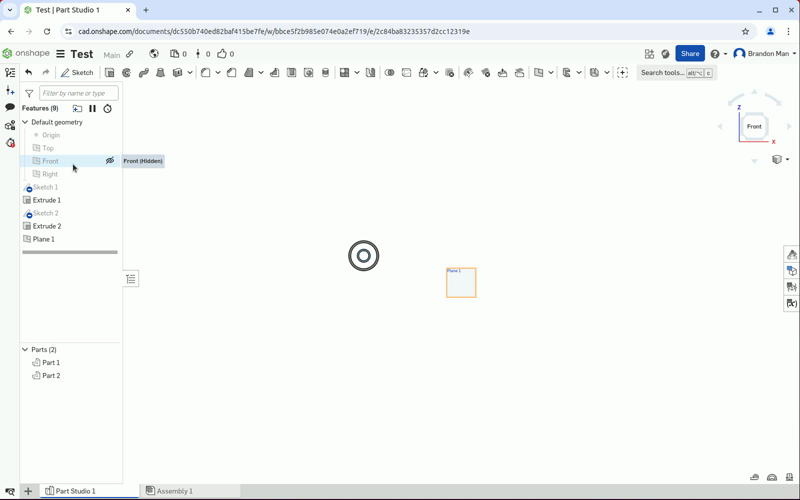
key(shift+s)
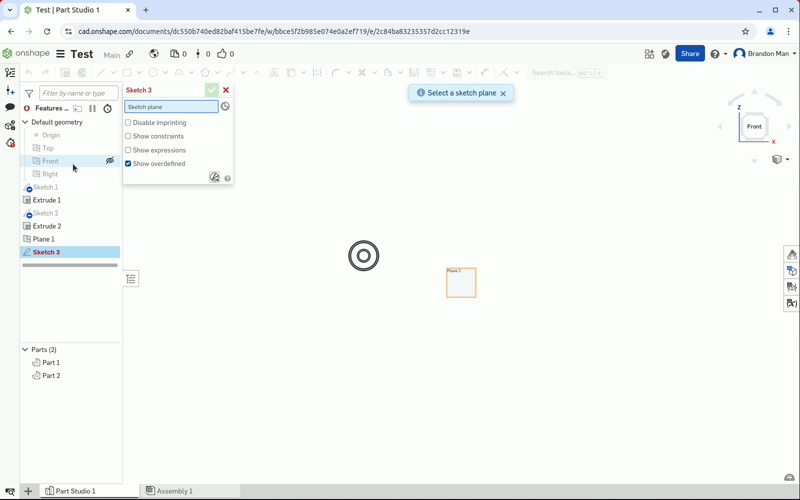
mouse_move(73, 241)
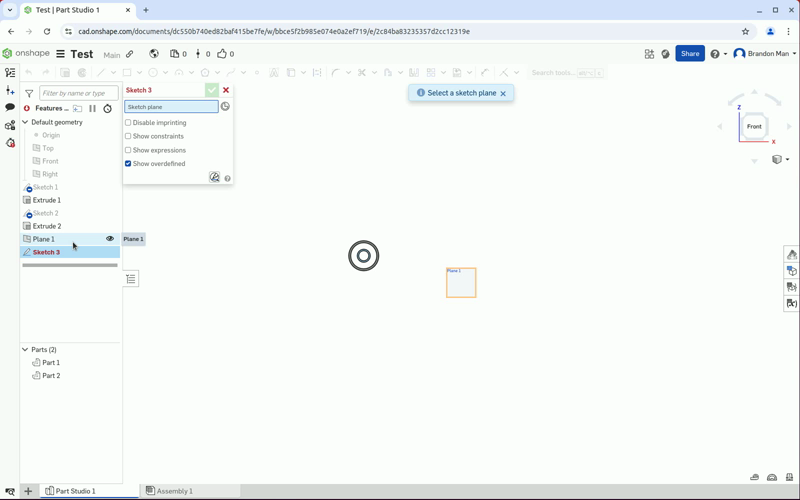
click(73, 241)
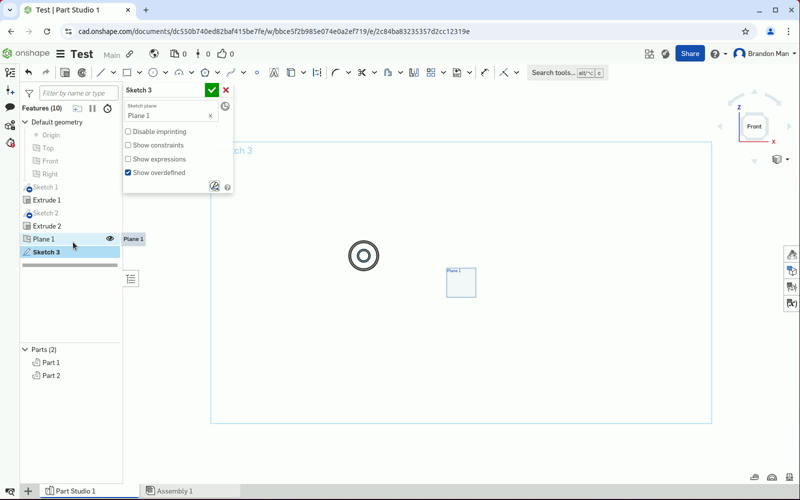
mouse_move(73, 352)
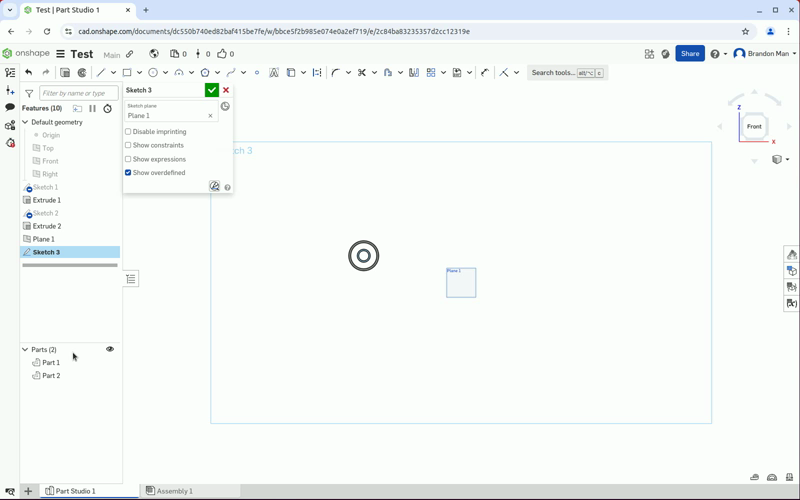
key(y)
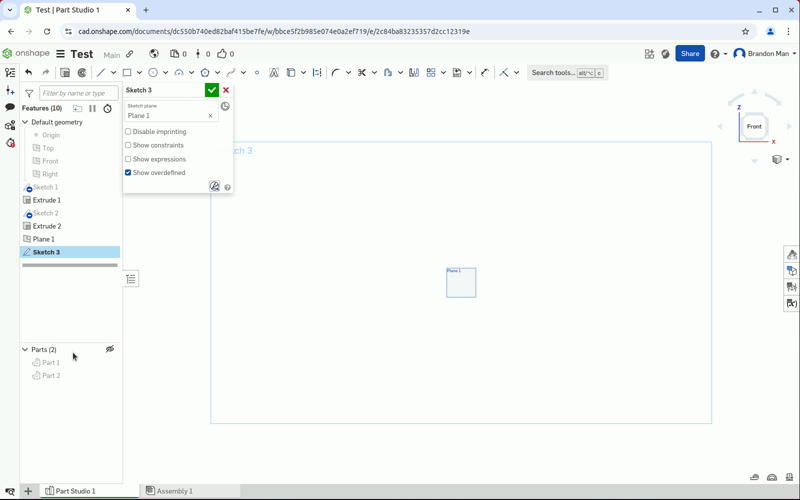
key(l)
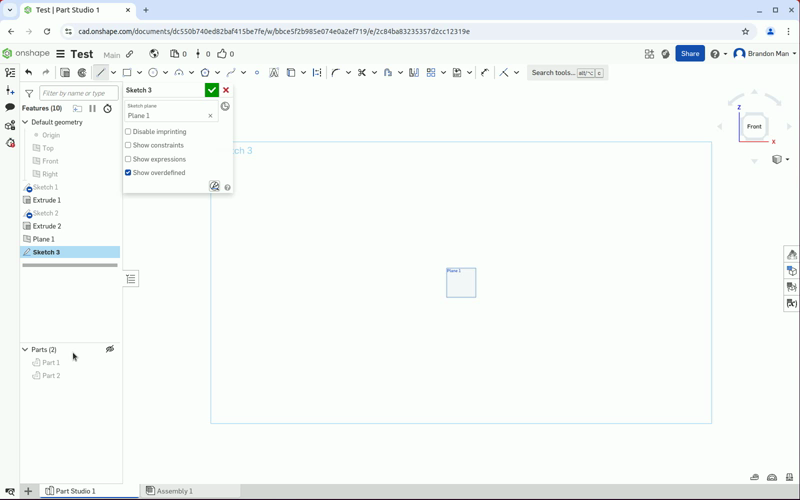
key_down(shift)
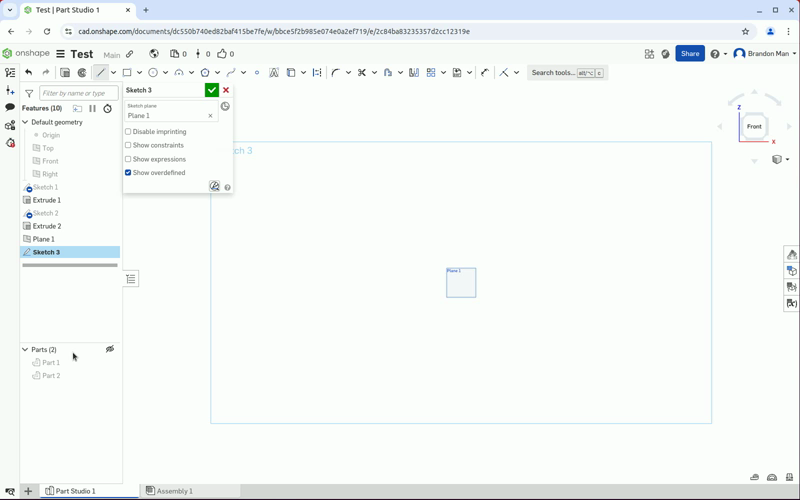
mouse_move(361, 250)
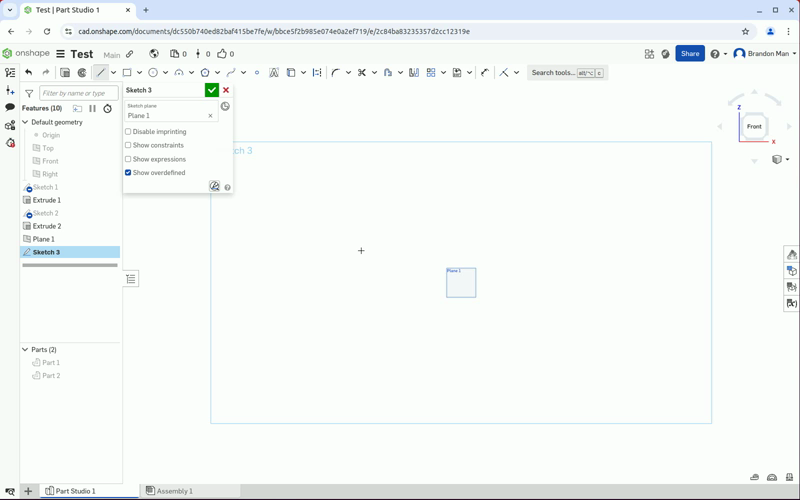
click(361, 250)
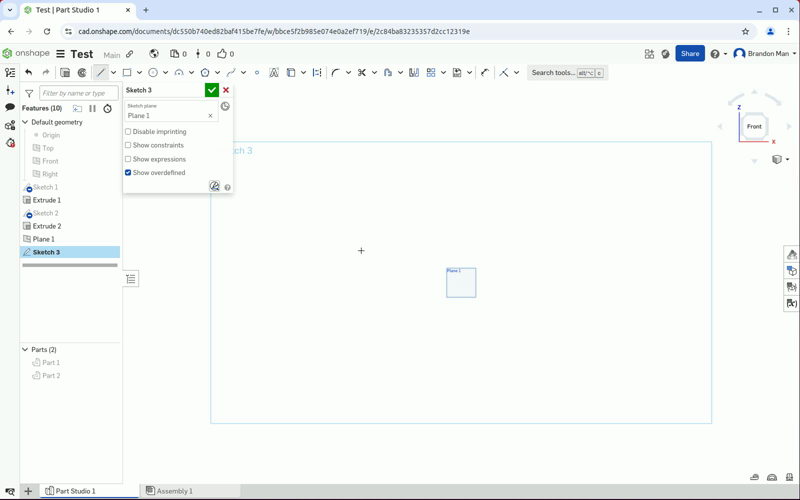
key_up(shift)
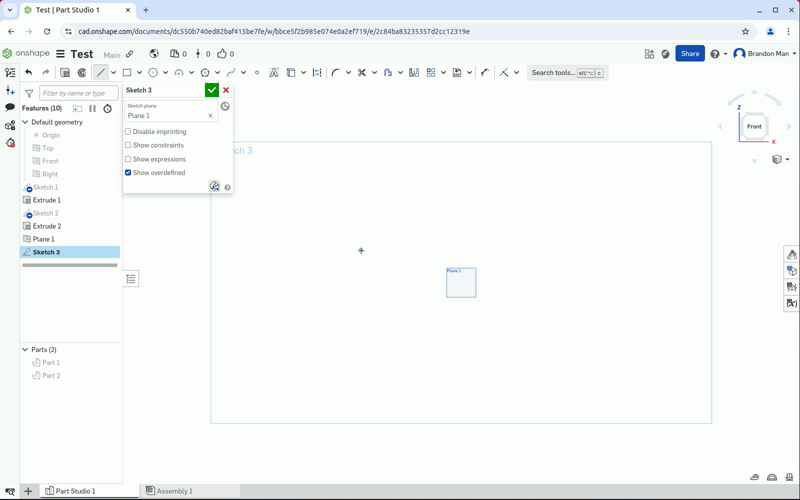
key_down(shift)
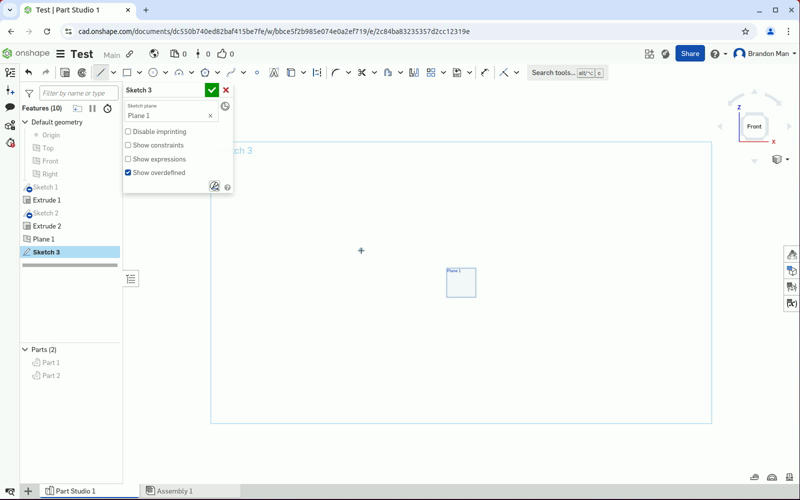
mouse_move(391, 250)
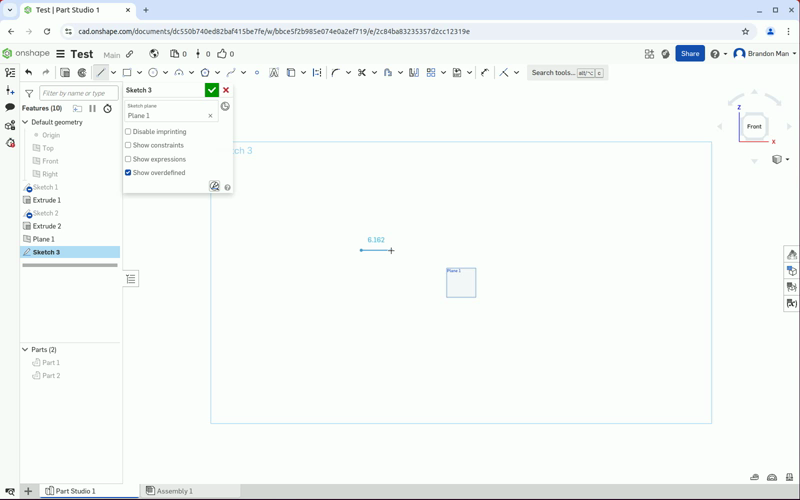
mouse_move(365, 250)
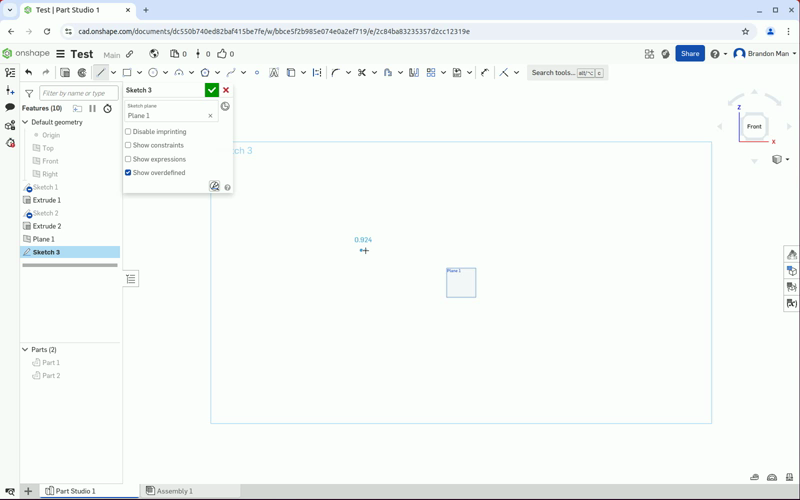
scroll(6)
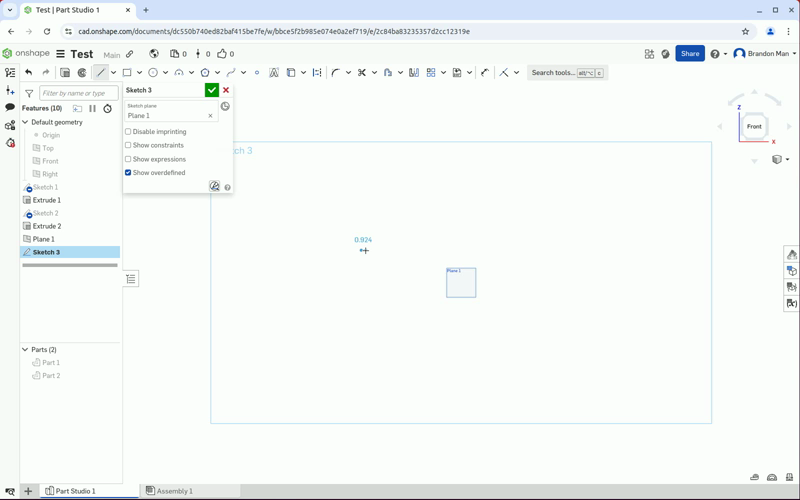
scroll(6)
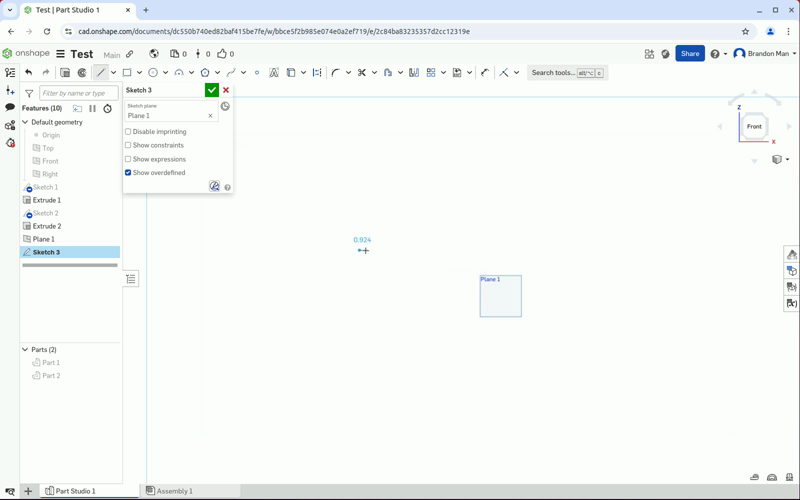
scroll(6)
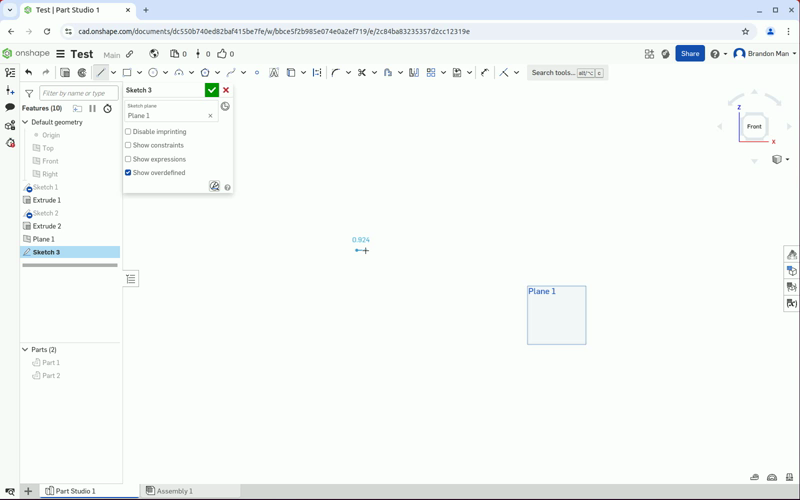
scroll(6)
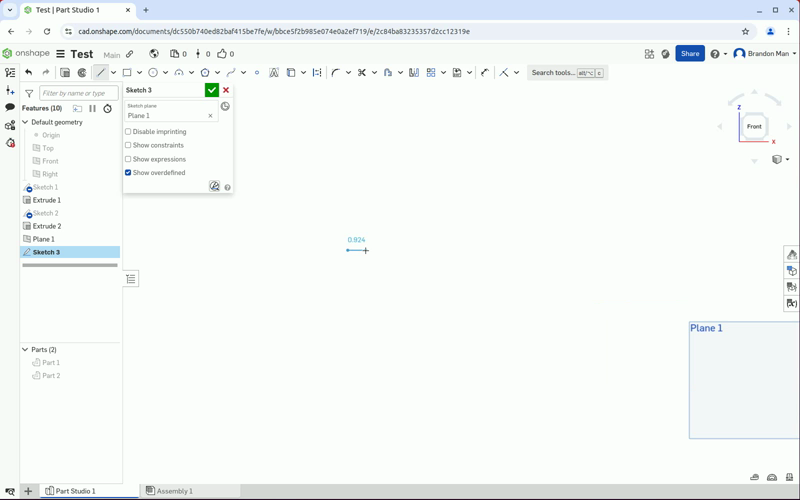
scroll(6)
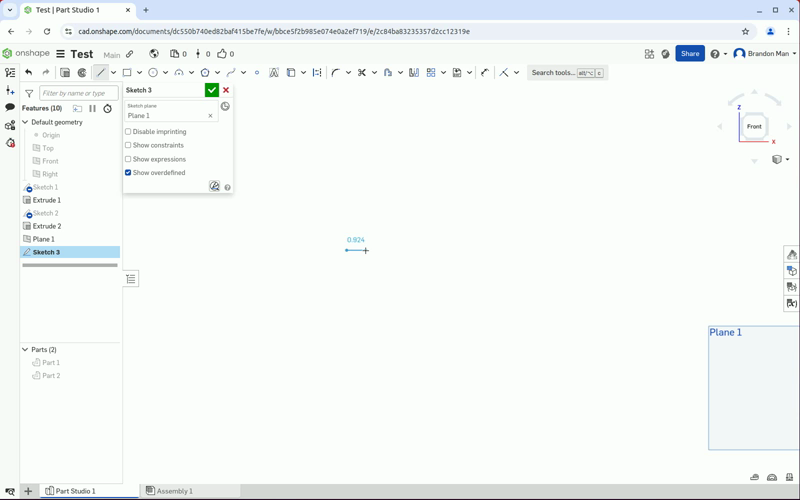
scroll(6)
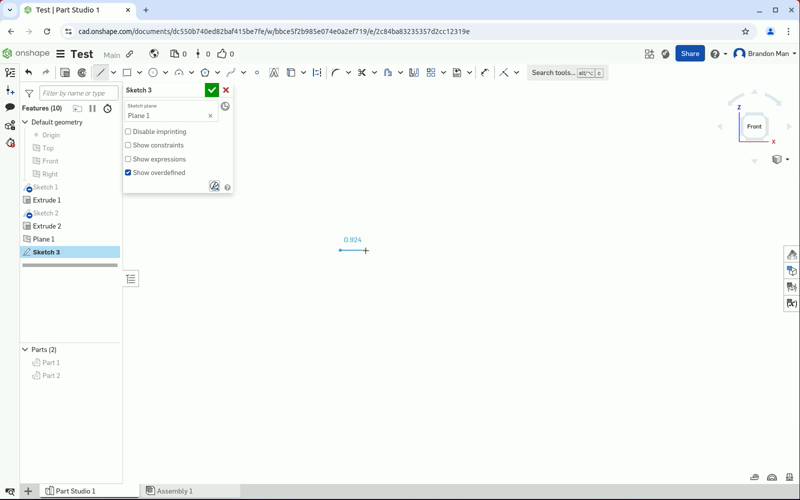
scroll(6)
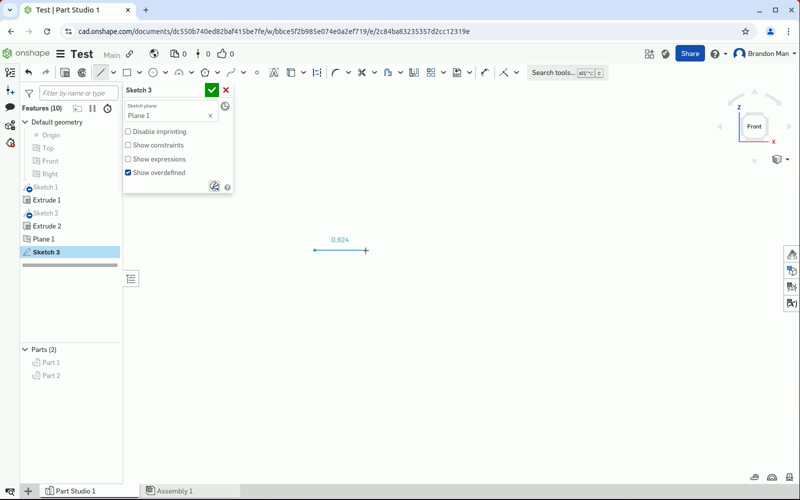
click(365, 250)
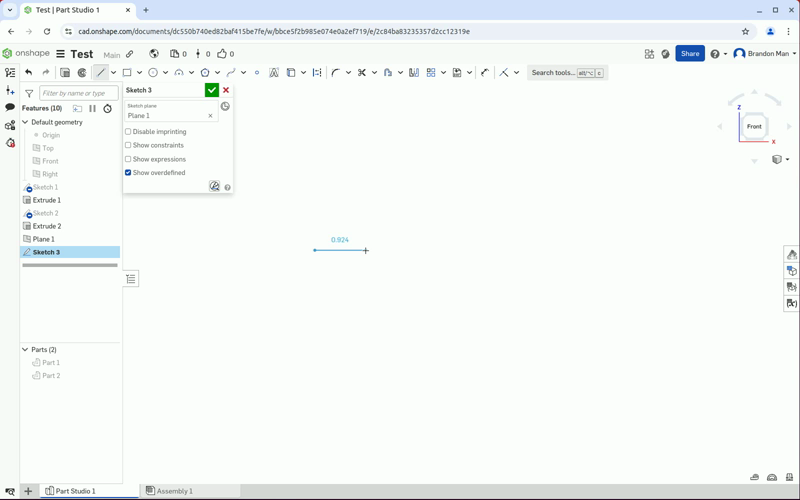
scroll(-6)
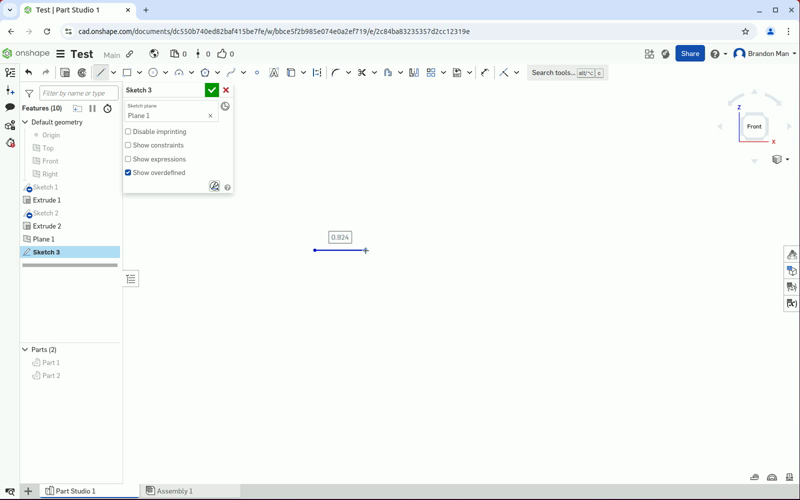
scroll(-6)
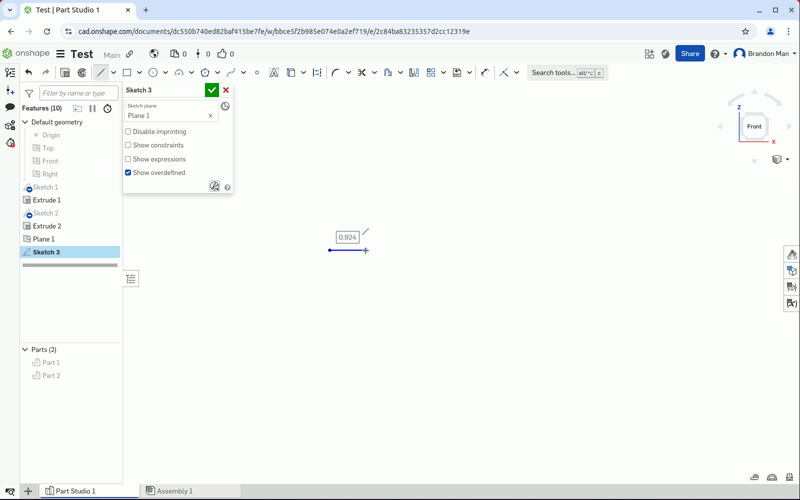
scroll(-6)
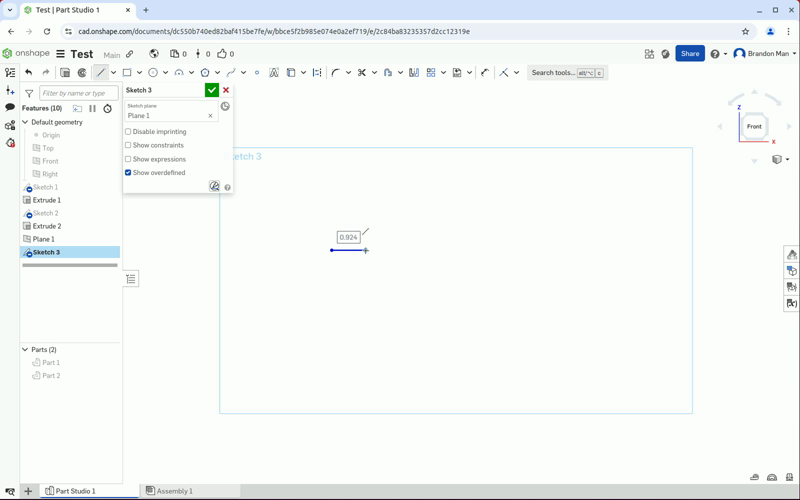
scroll(-6)
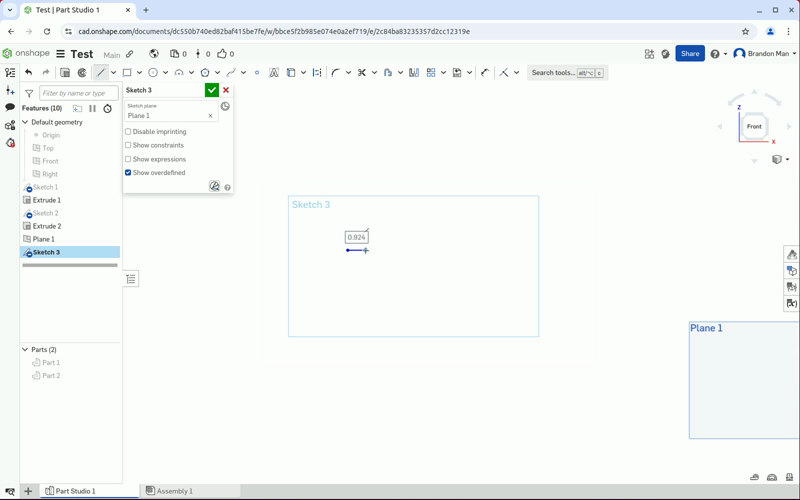
scroll(-6)
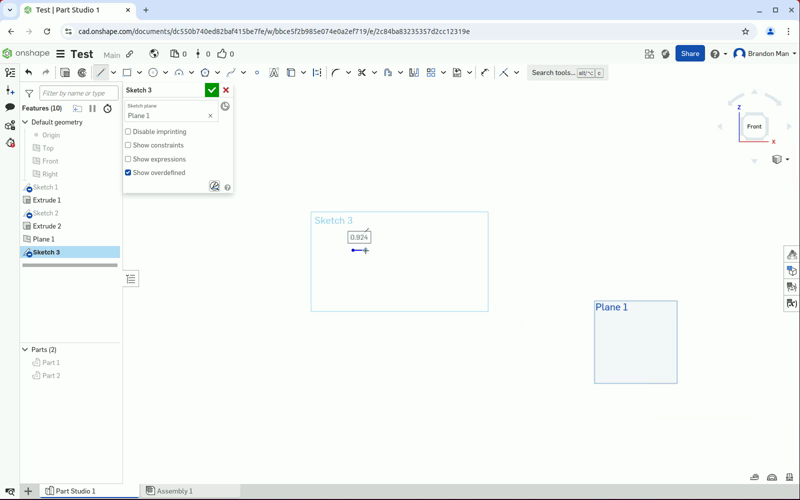
scroll(-6)
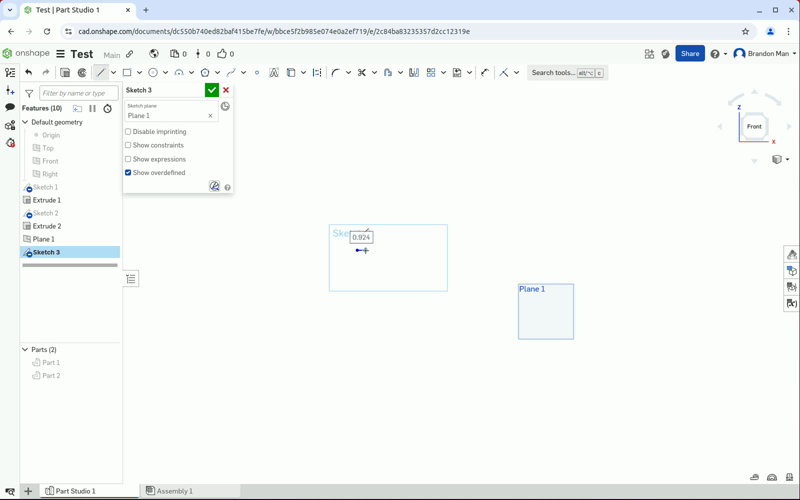
scroll(-6)
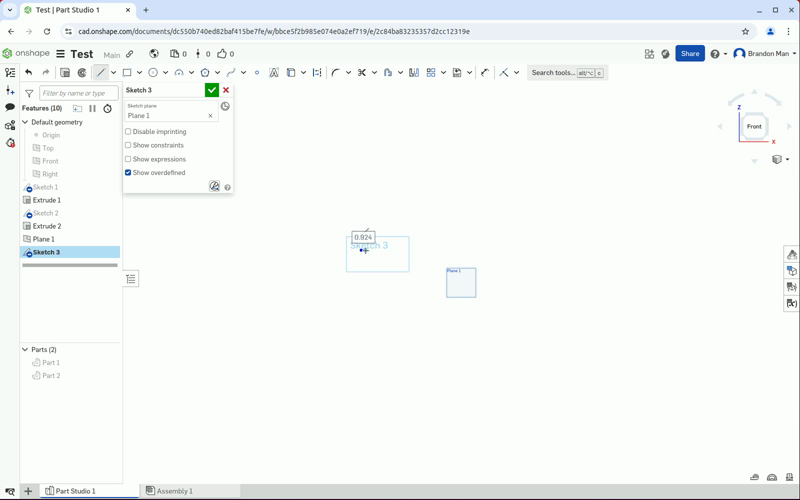
key_up(shift)
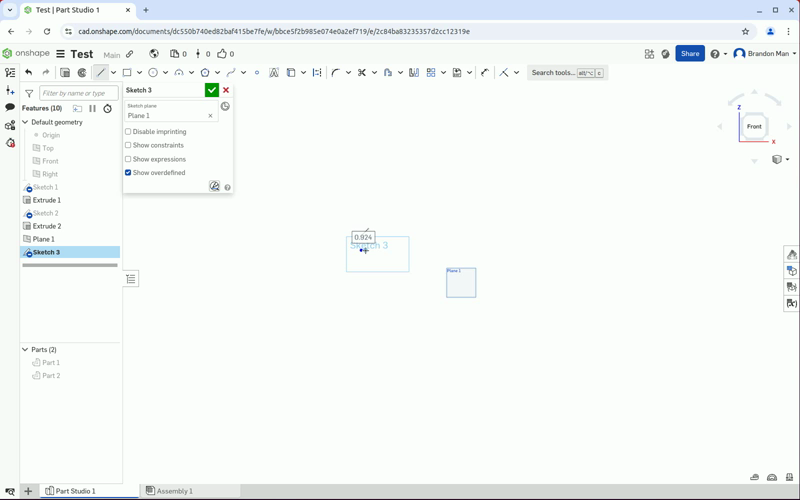
key_down(shift)
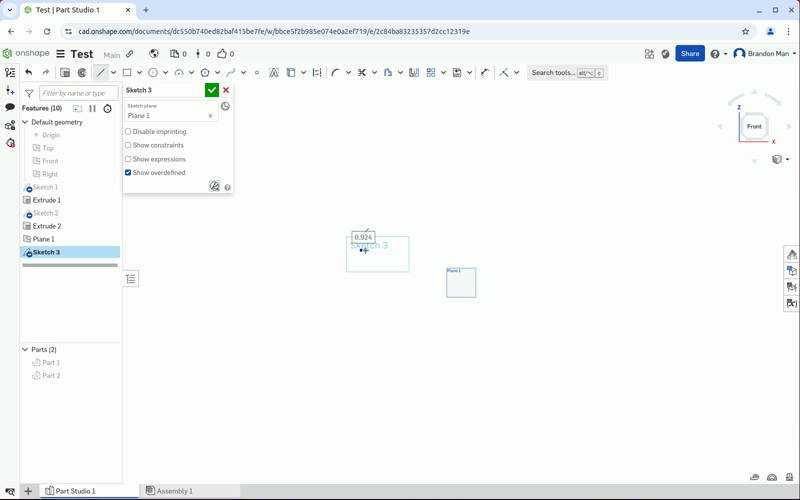
mouse_move(395, 250)
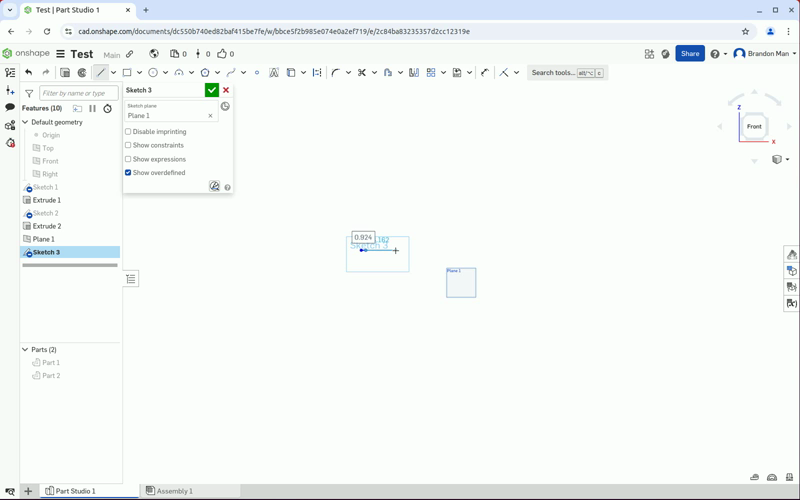
mouse_move(365, 241)
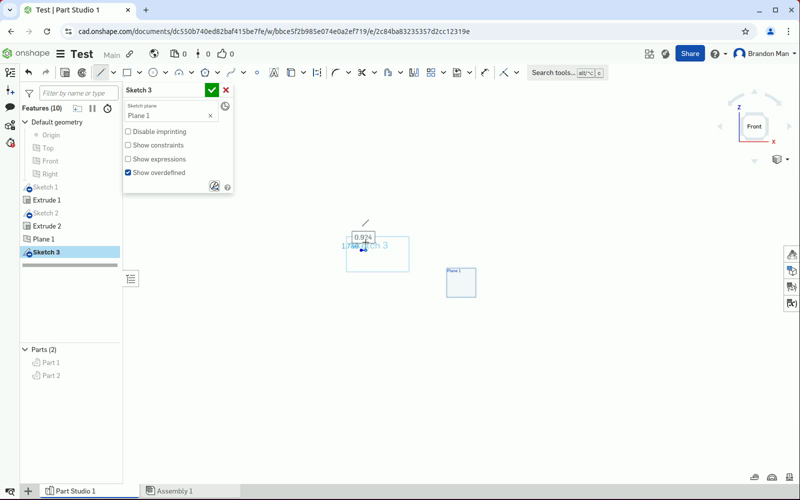
click(365, 241)
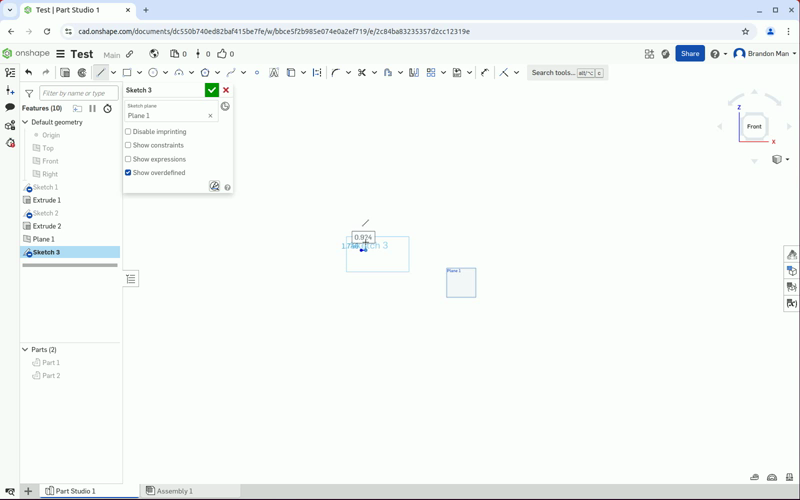
key_up(shift)
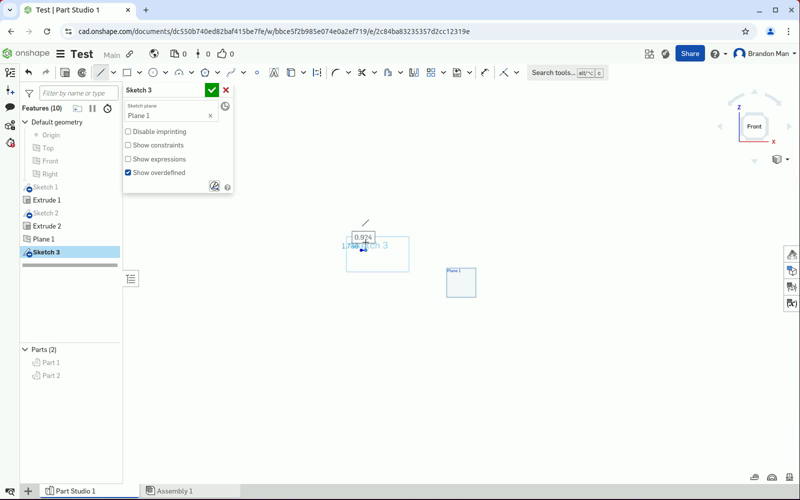
key_down(shift)
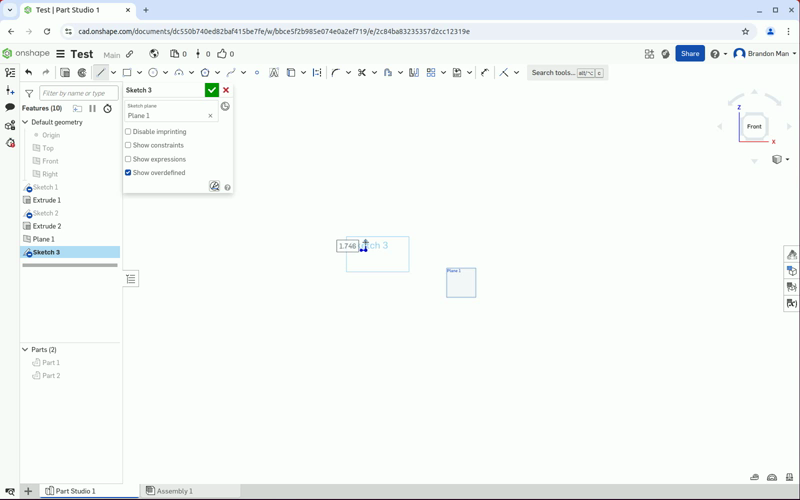
mouse_move(395, 241)
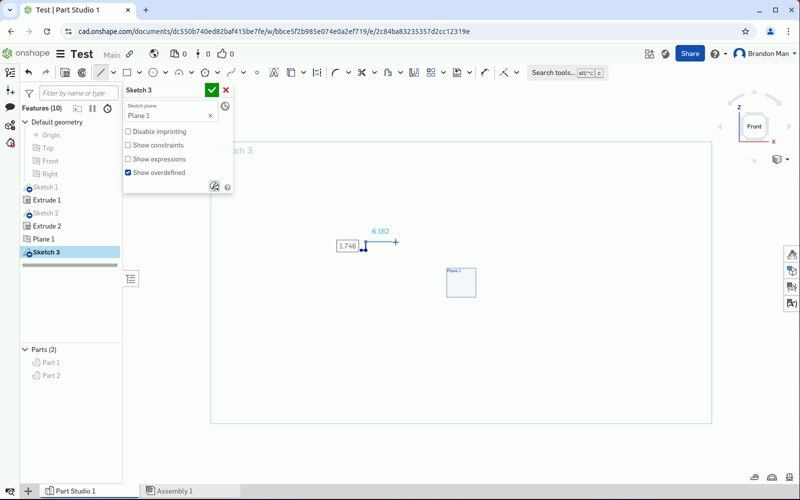
mouse_move(361, 241)
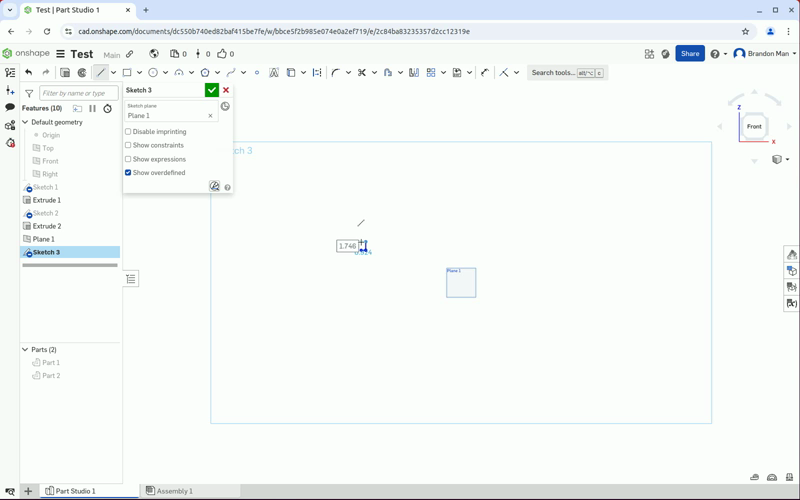
scroll(6)
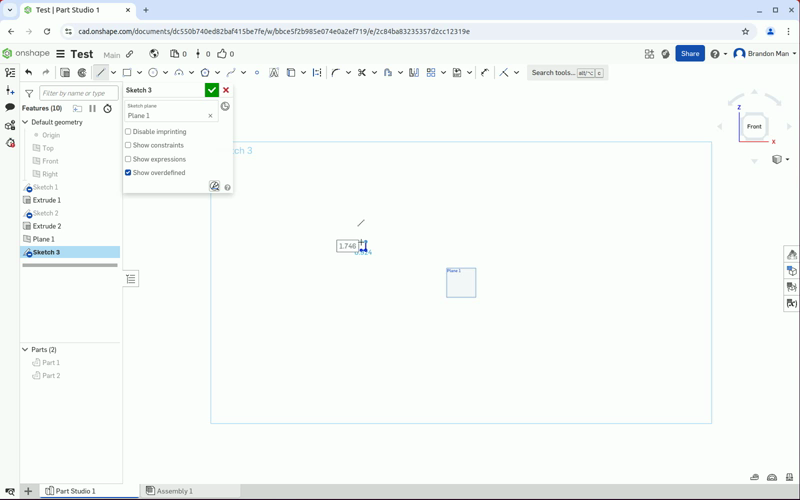
scroll(6)
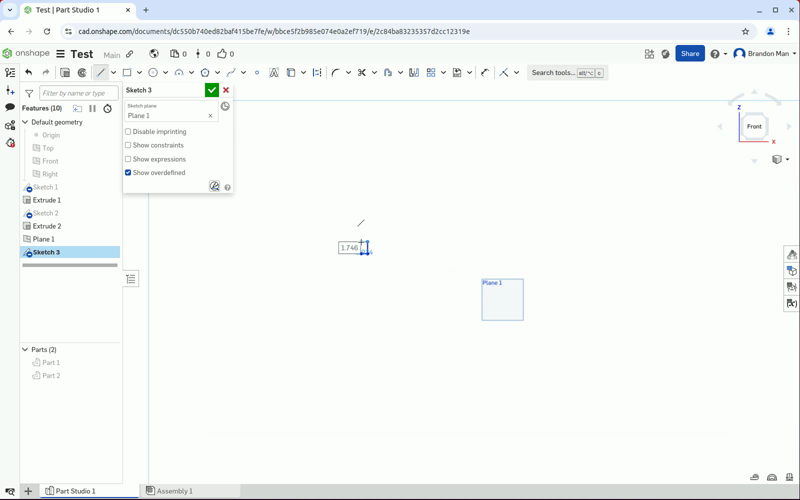
scroll(6)
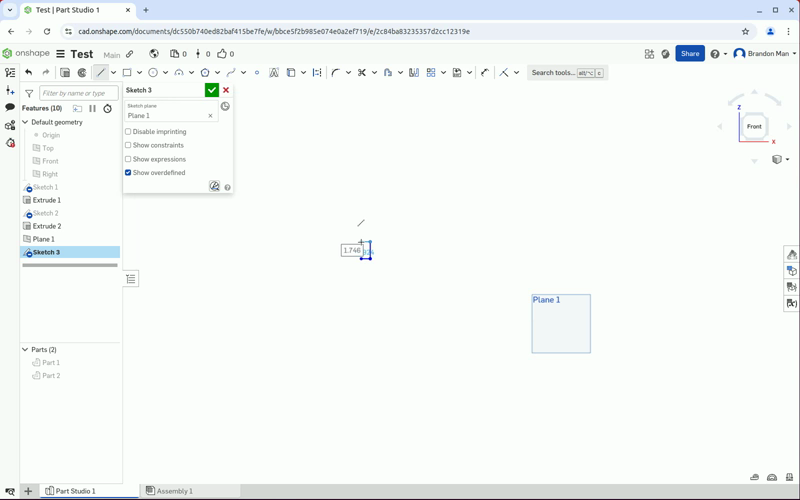
scroll(6)
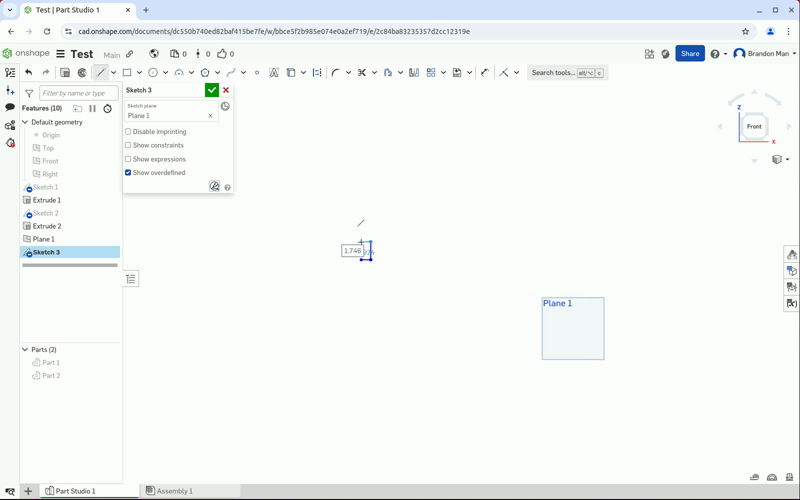
scroll(6)
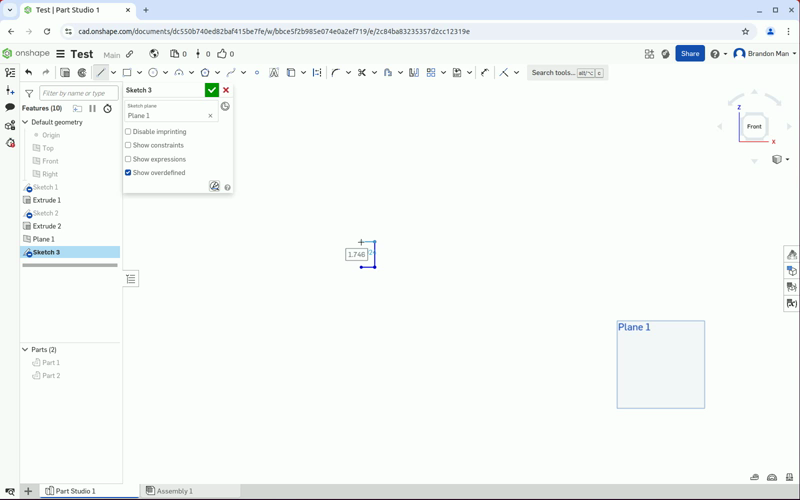
scroll(6)
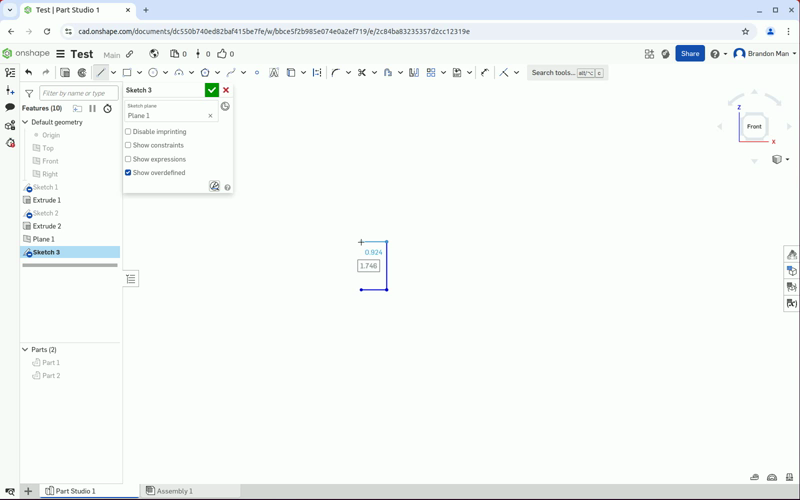
scroll(6)
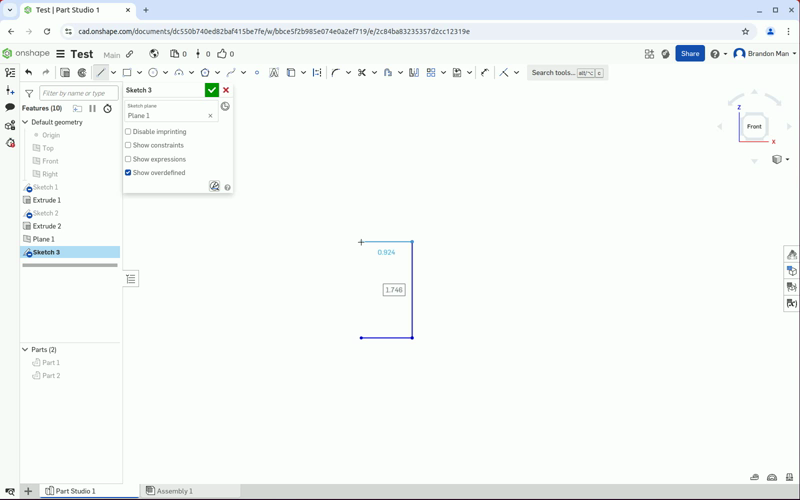
click(361, 241)
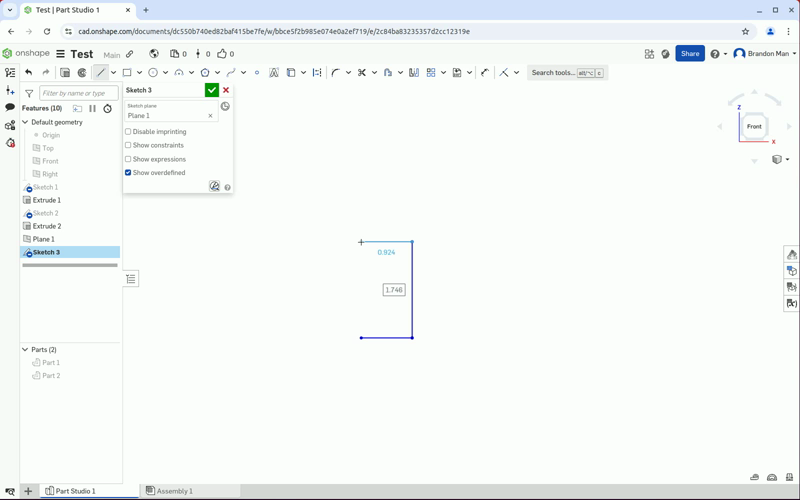
scroll(-6)
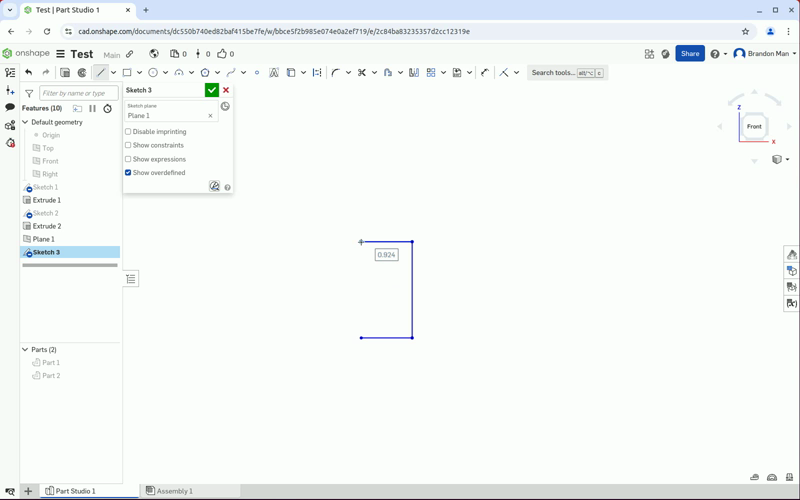
scroll(-6)
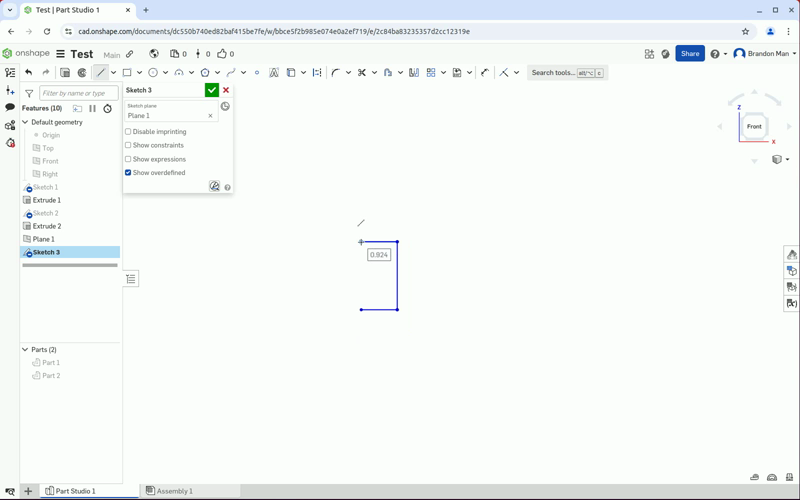
scroll(-6)
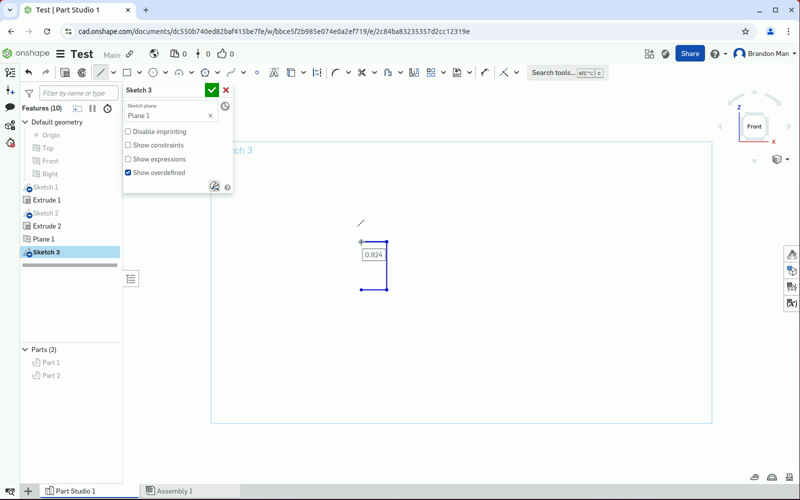
scroll(-6)
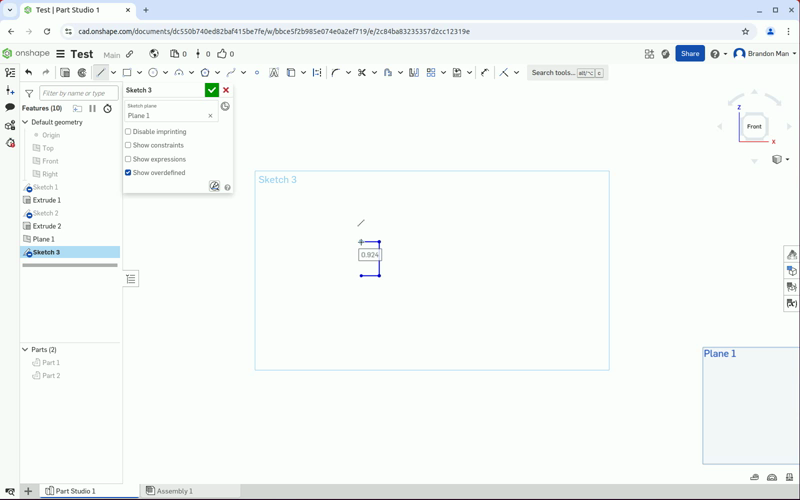
scroll(-6)
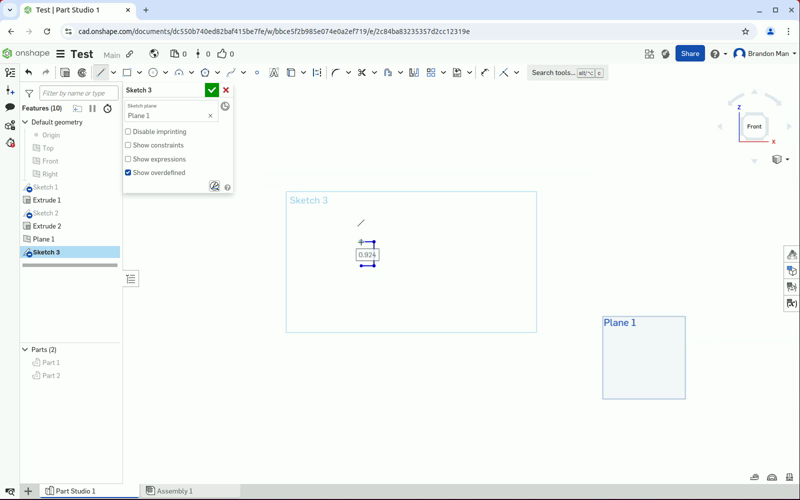
scroll(-6)
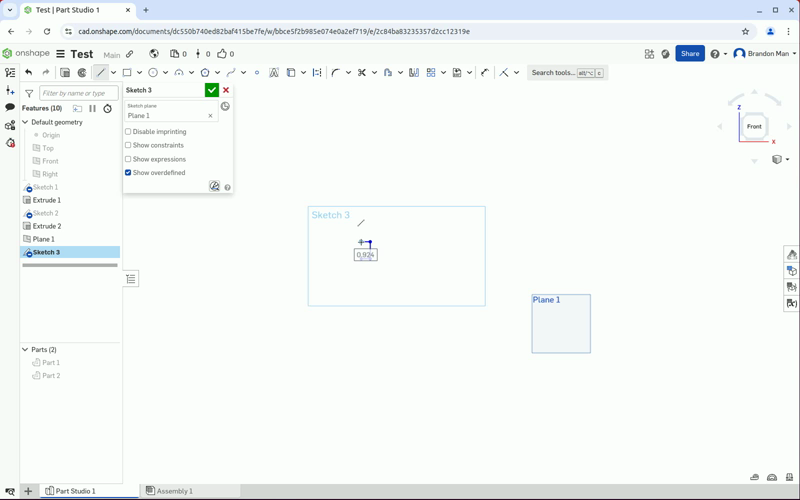
scroll(-6)
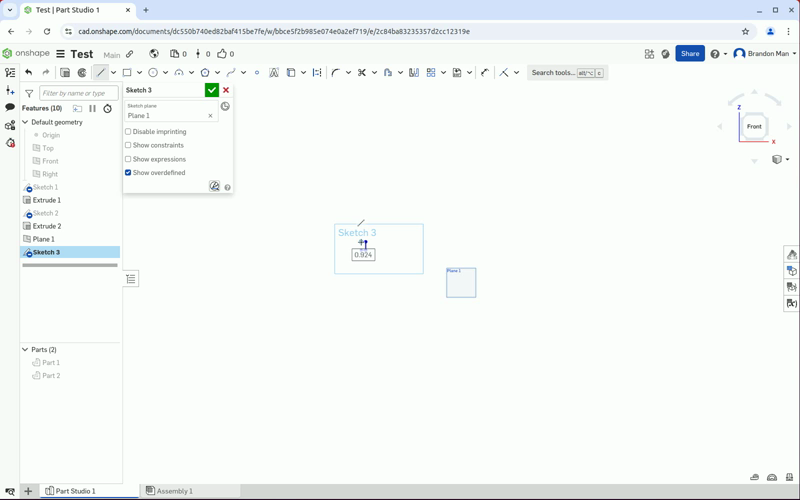
key_up(shift)
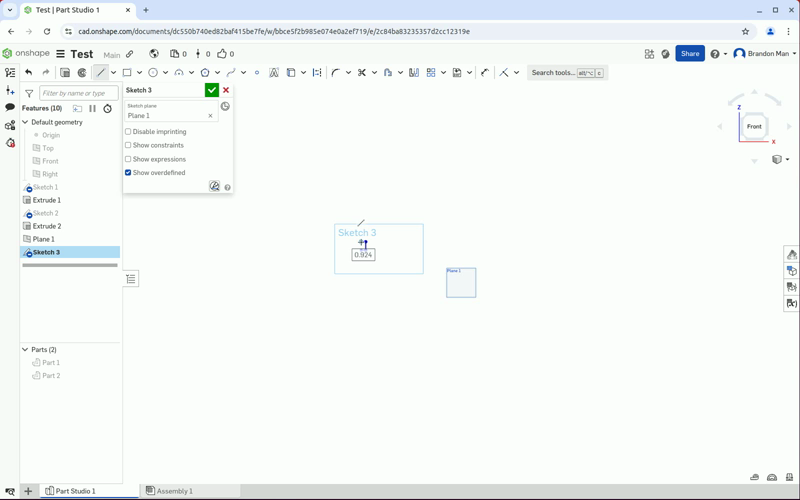
mouse_move(391, 241)
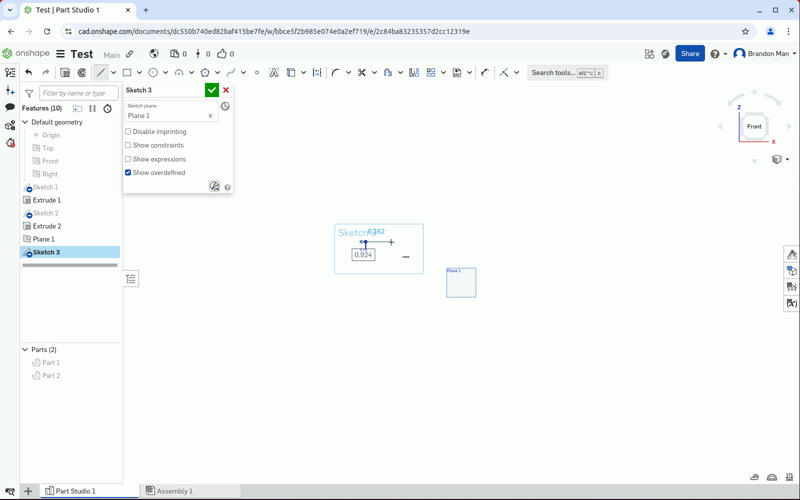
key_down(shift)
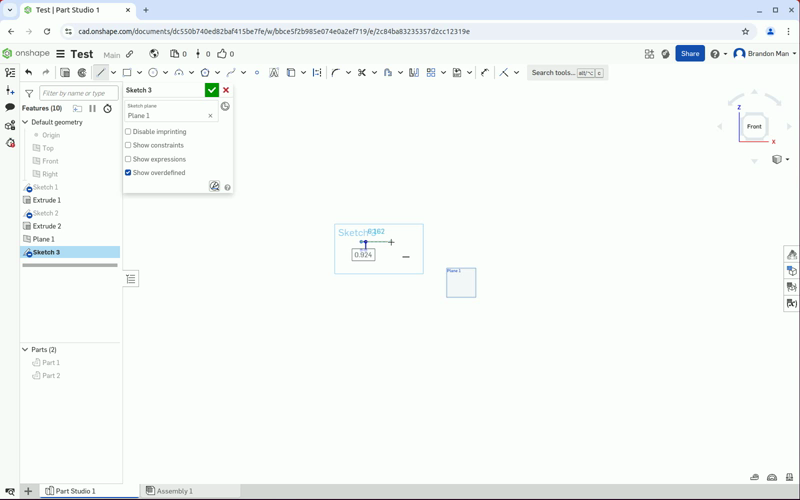
mouse_move(361, 250)
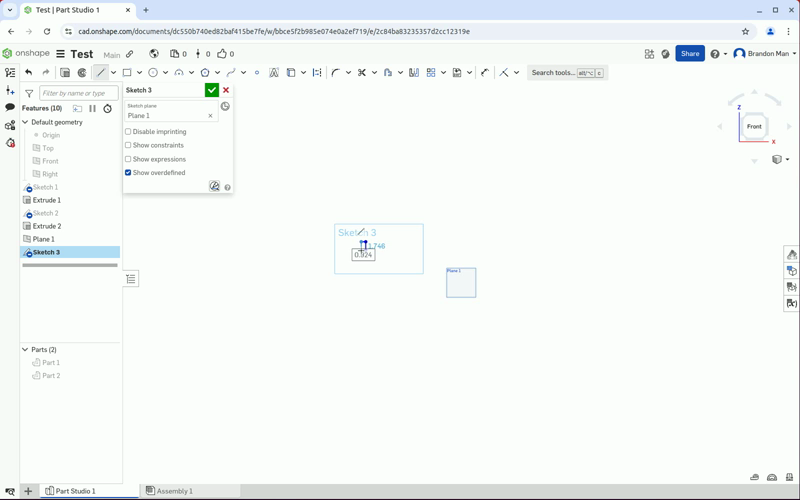
key_up(shift)
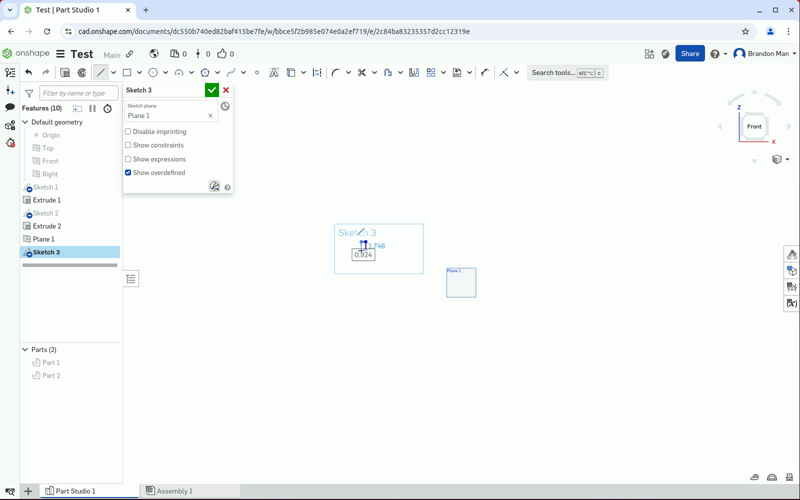
click(361, 250)
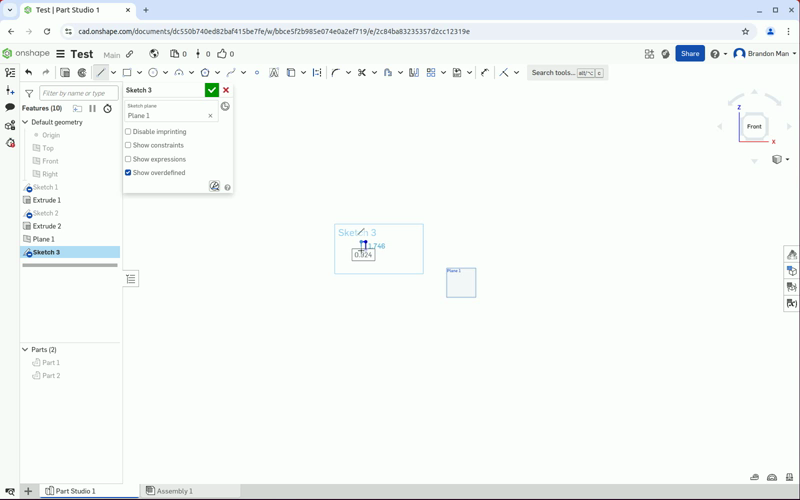
key(esc)
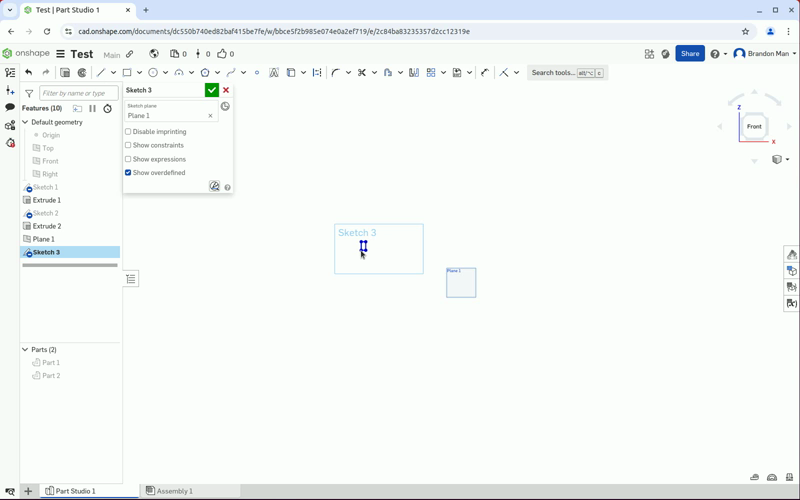
mouse_move(361, 249)
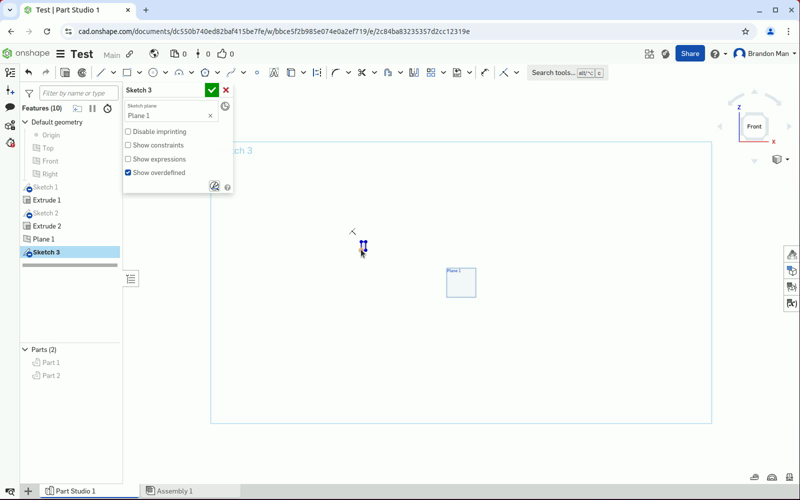
scroll(6)
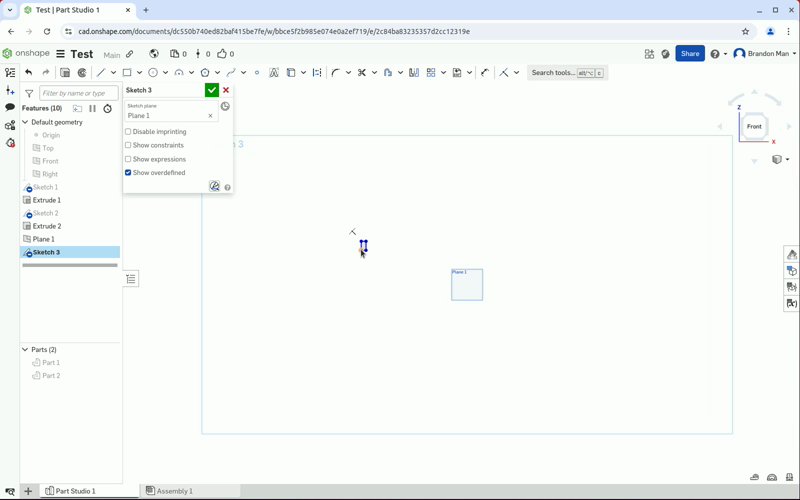
scroll(6)
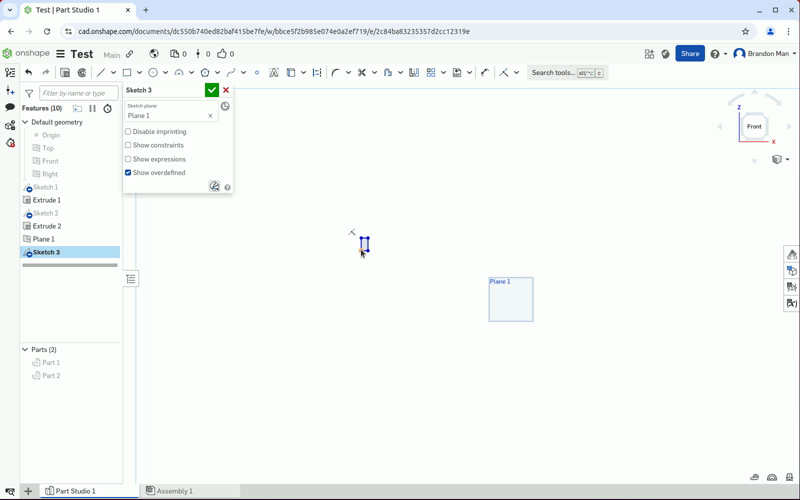
scroll(6)
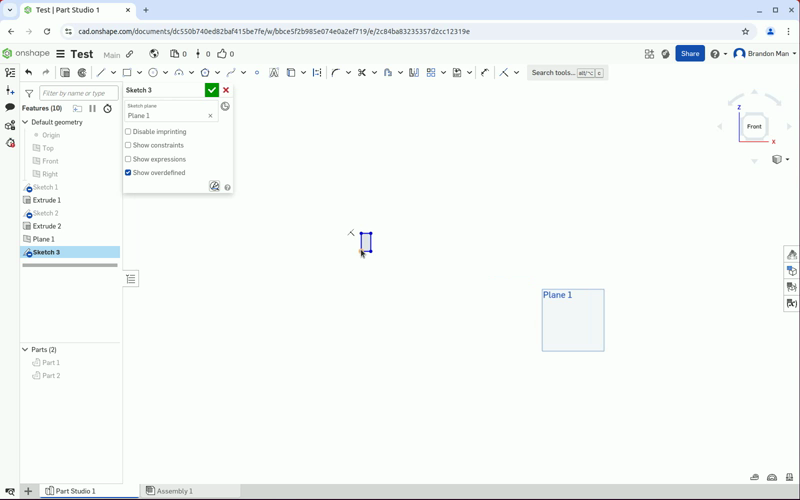
scroll(6)
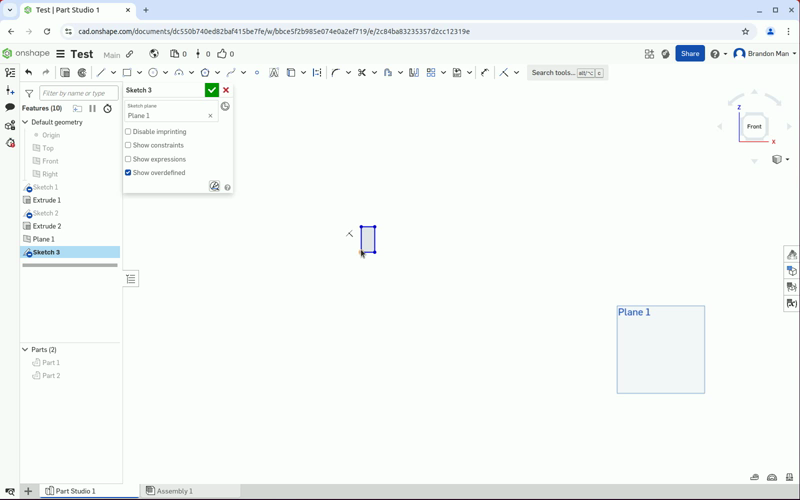
scroll(6)
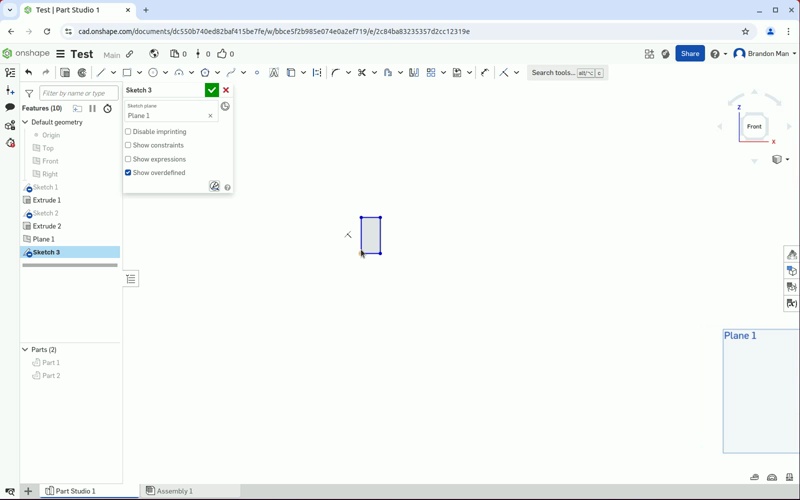
scroll(6)
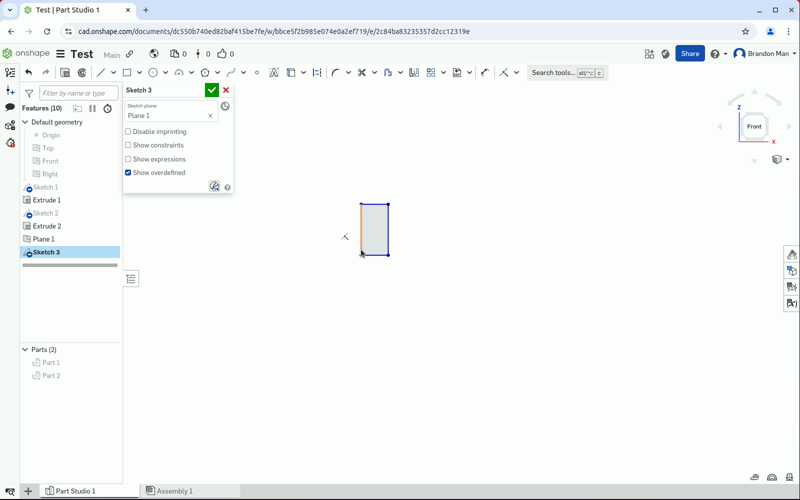
scroll(6)
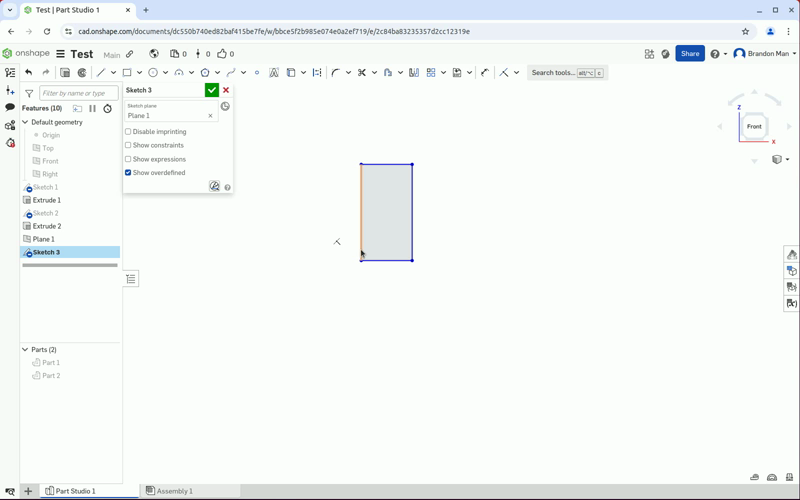
click(361, 249)
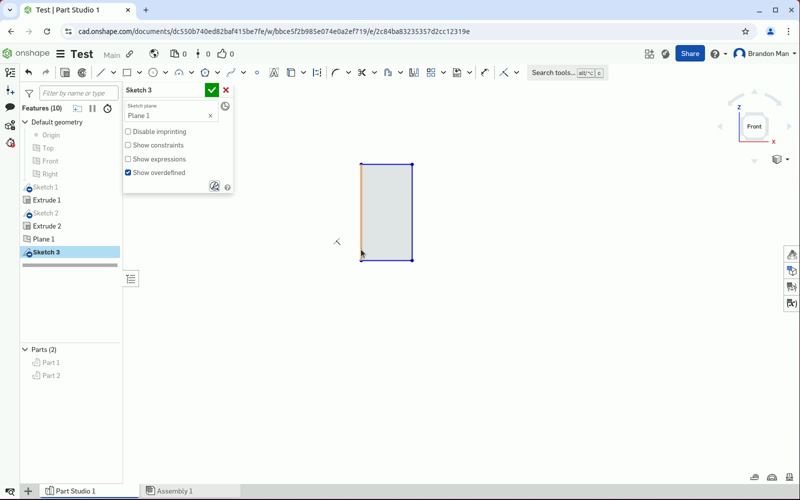
scroll(-6)
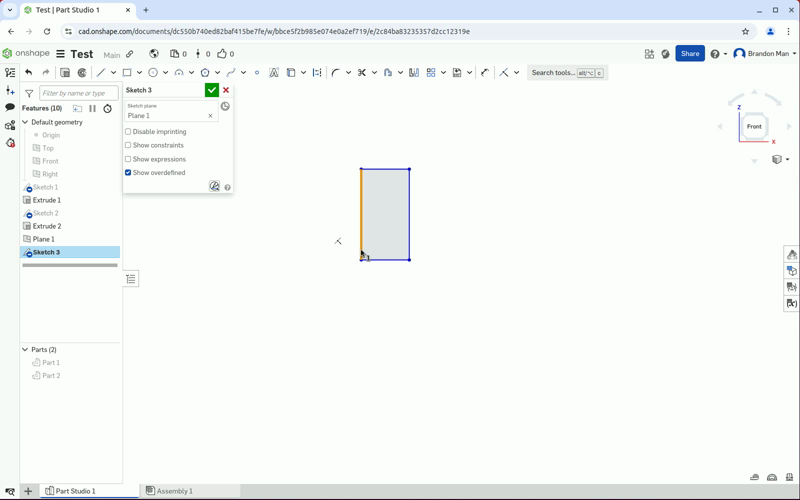
scroll(-6)
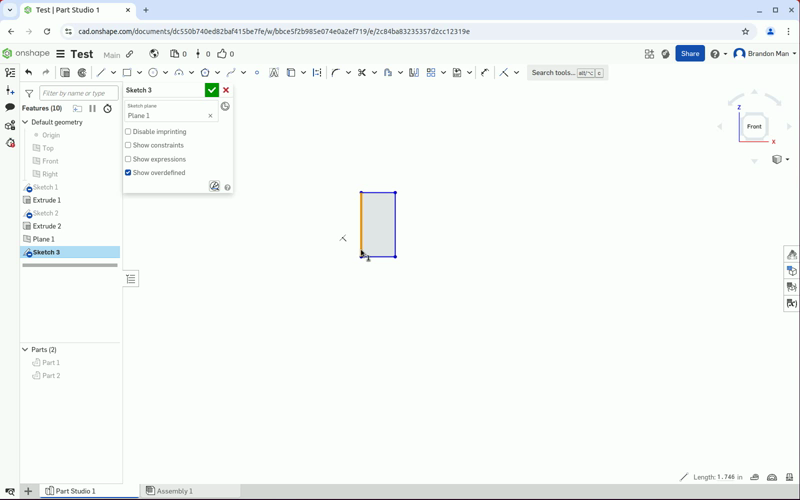
scroll(-6)
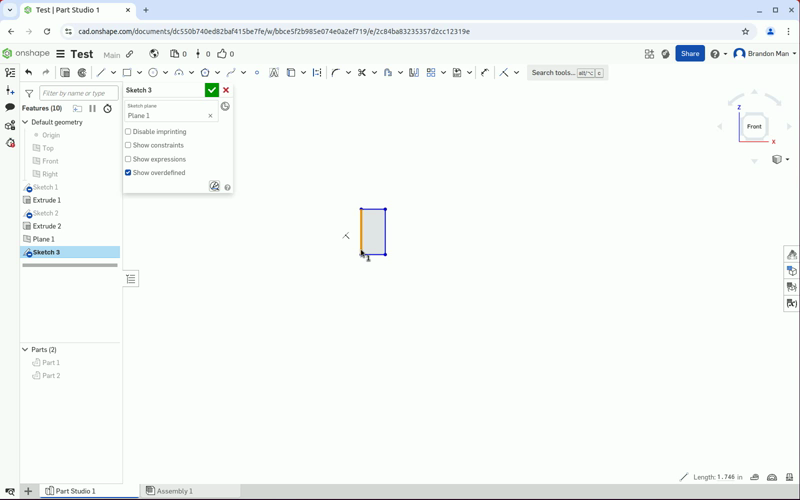
scroll(-6)
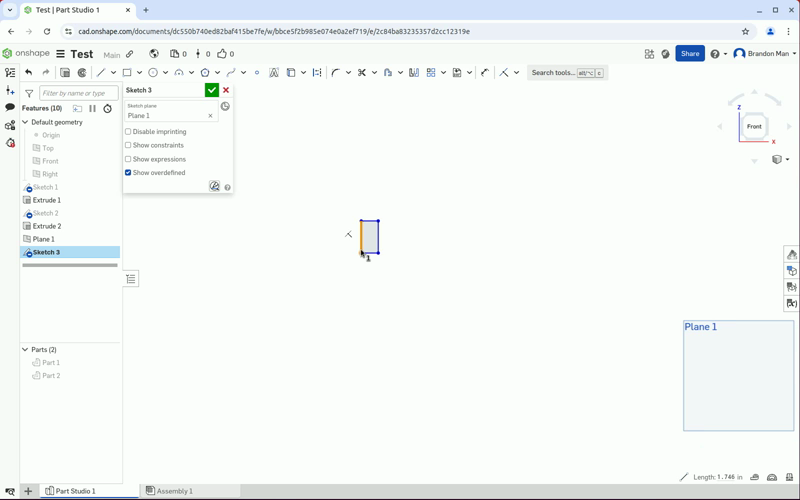
scroll(-6)
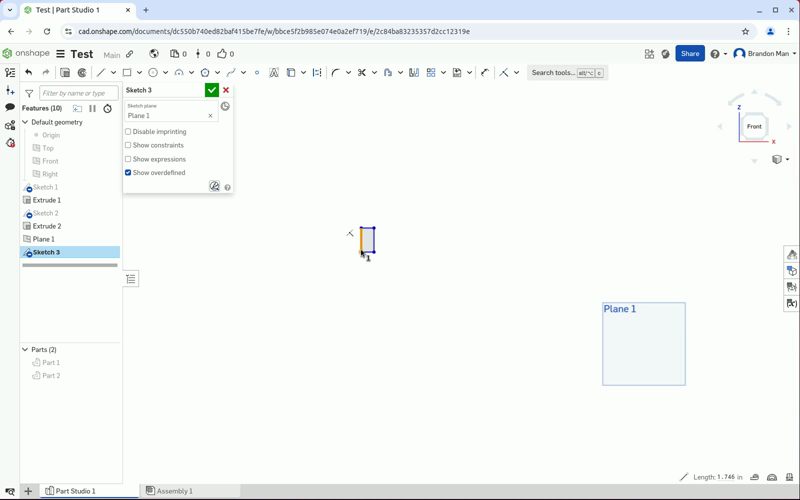
scroll(-6)
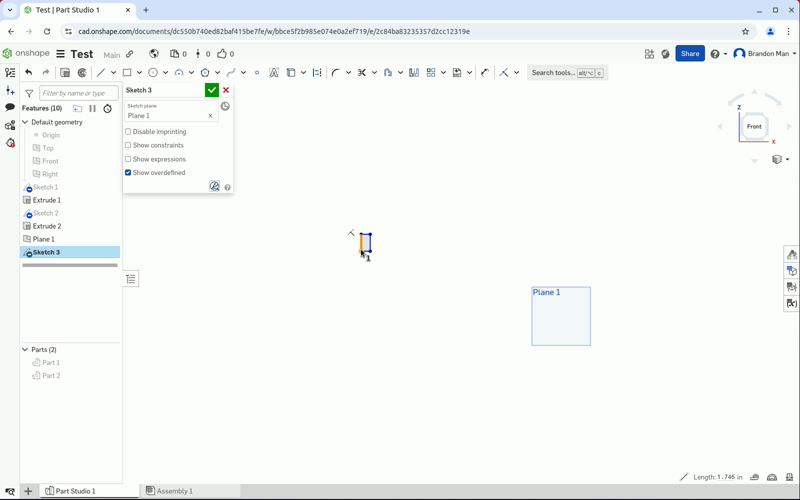
scroll(-6)
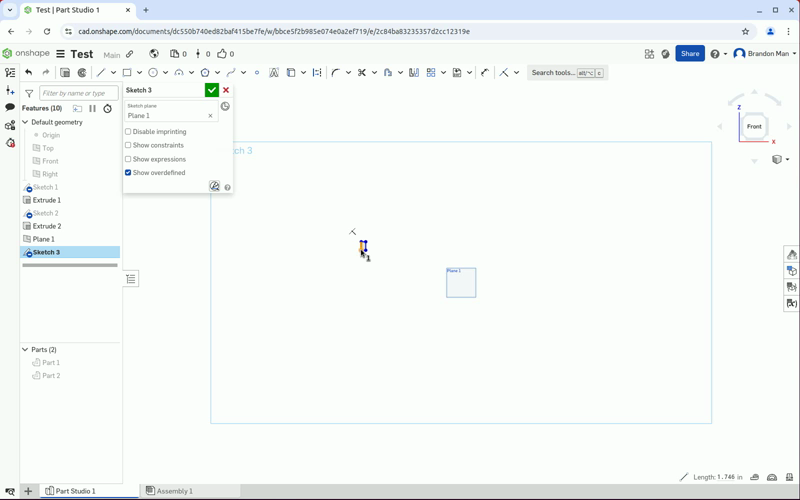
mouse_move(73, 352)
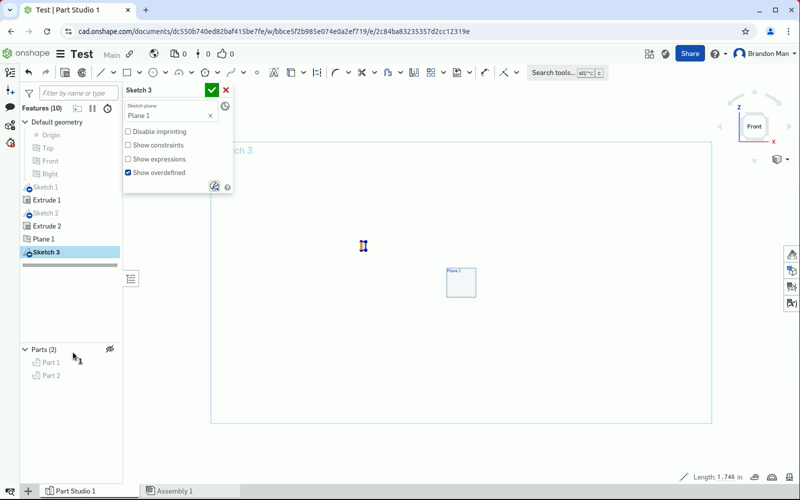
key(shift+y)
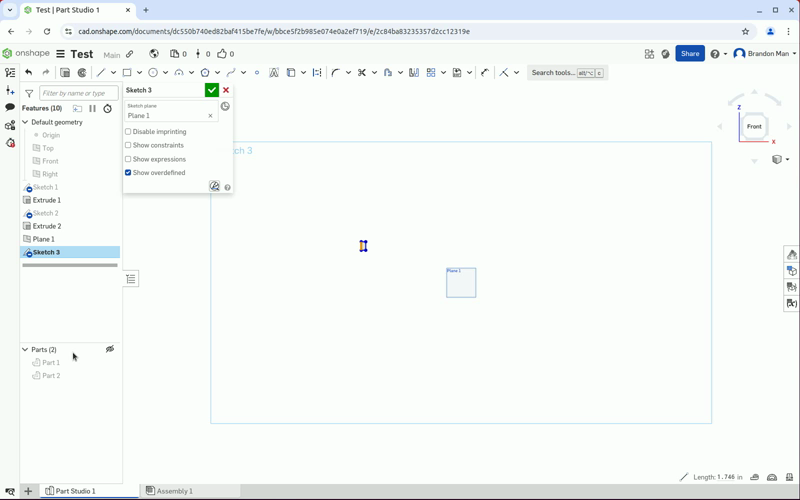
key(shift+e)
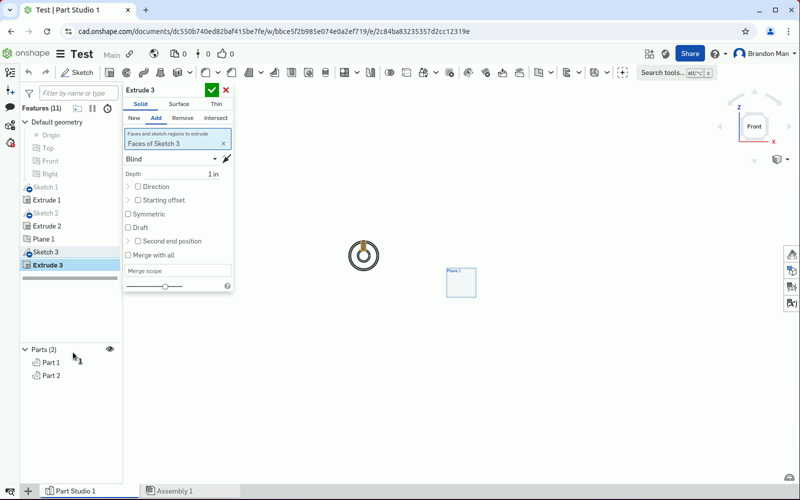
mouse_move(143, 106)
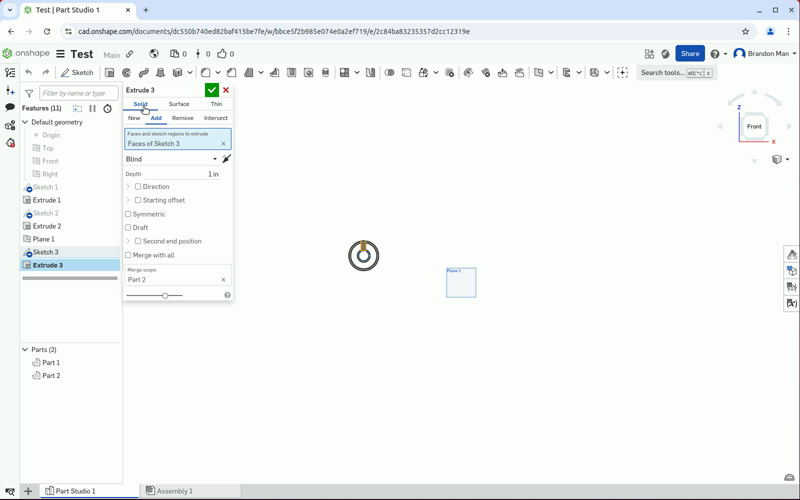
click(143, 106)
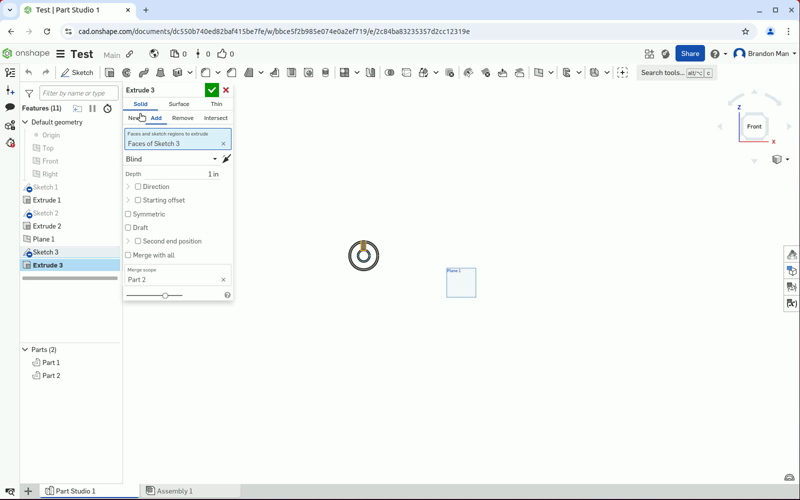
mouse_move(137, 120)
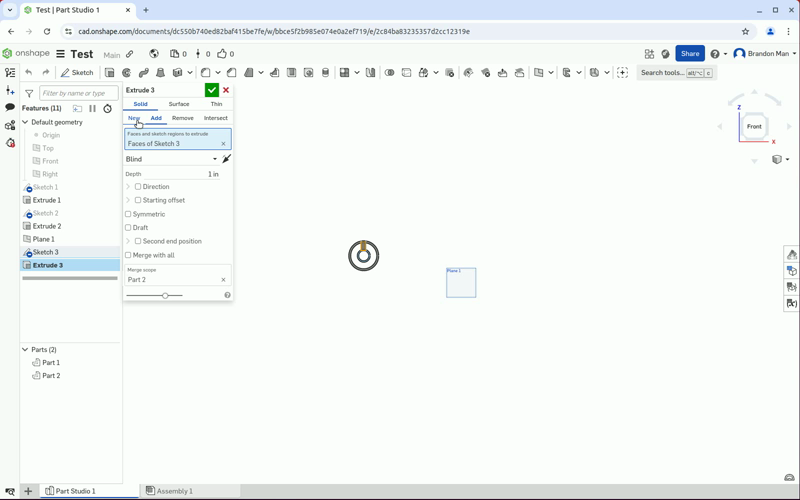
click(137, 120)
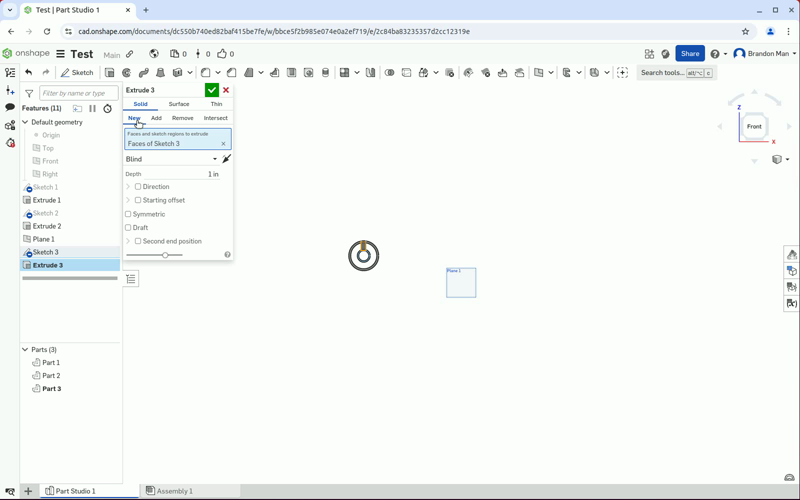
key(tab, 4)
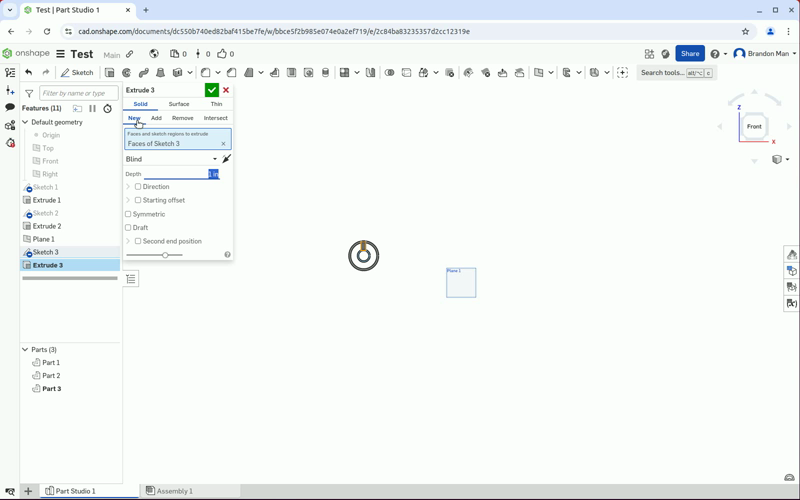
text(-1.685)
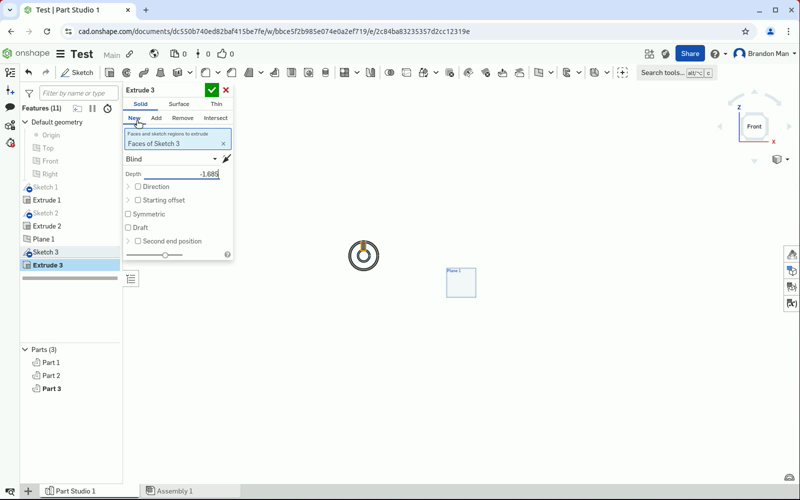
key(enter)
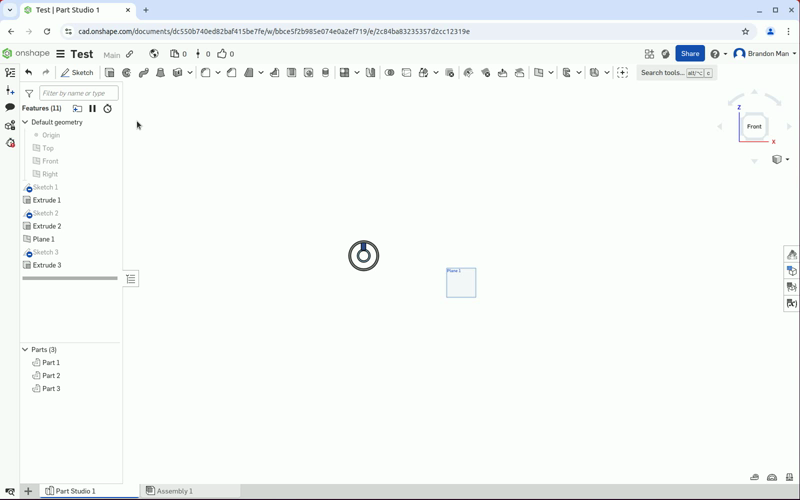
key(shift+h)
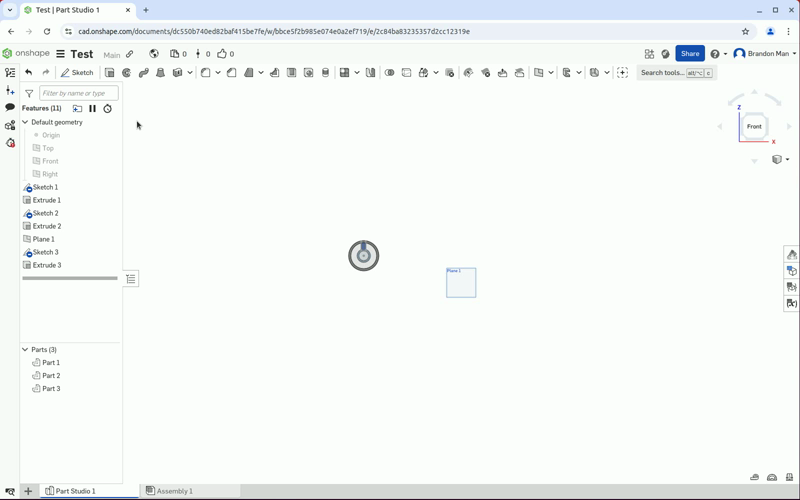
key(shift+h)
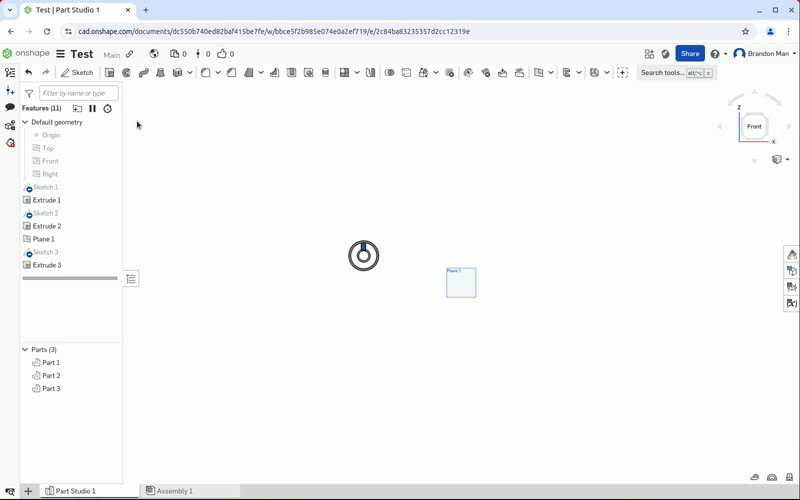
mouse_move(73, 189)
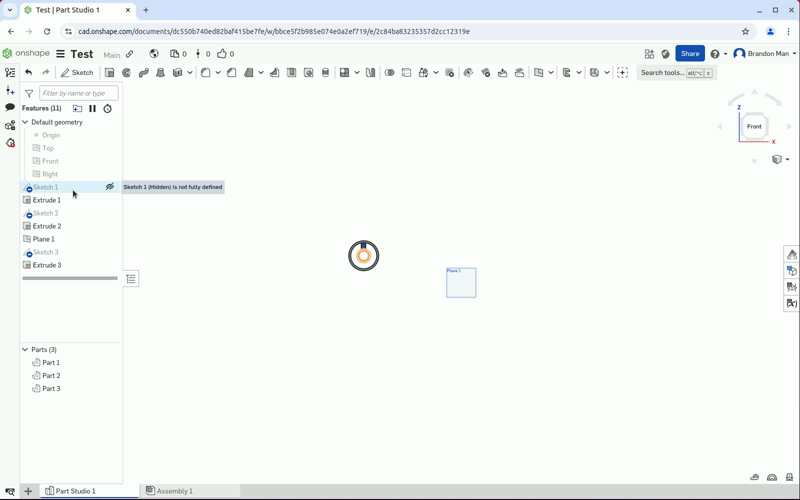
click(73, 189)
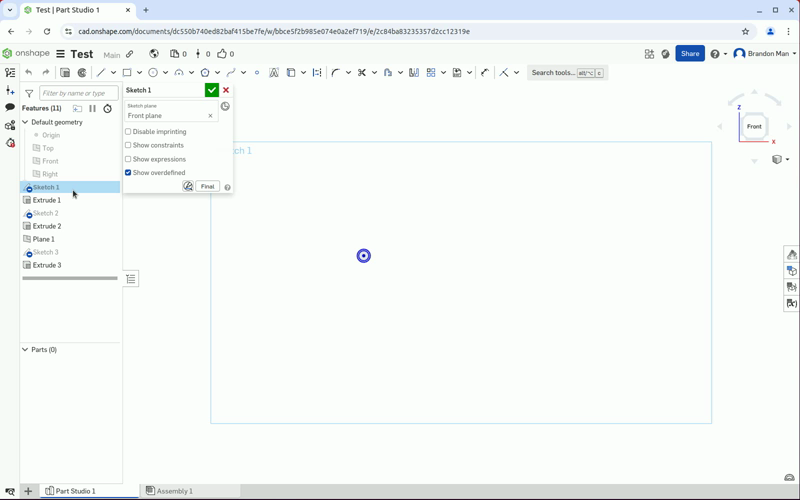
mouse_move(229, 92)
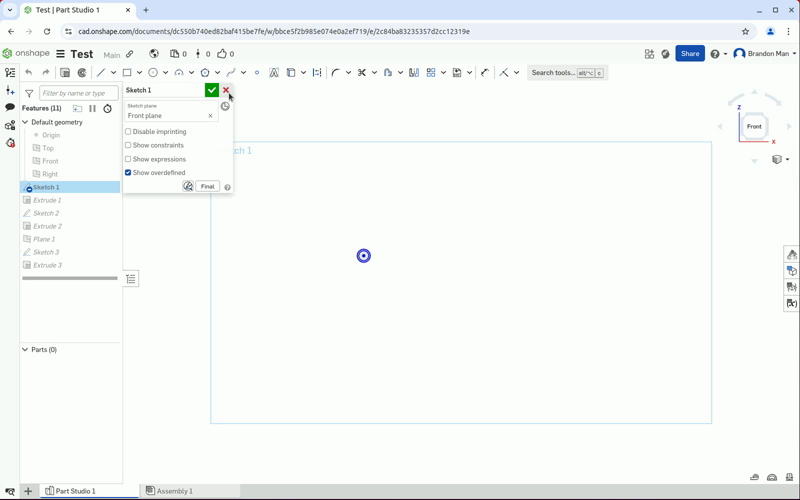
click(229, 92)
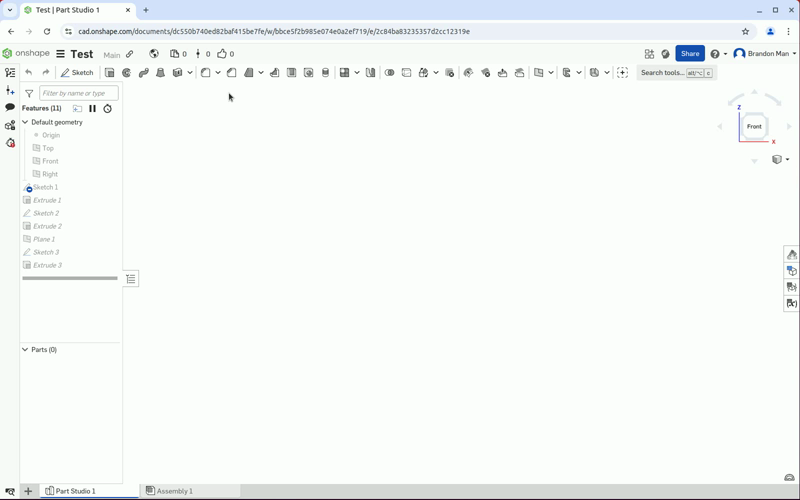
key(shift+s)
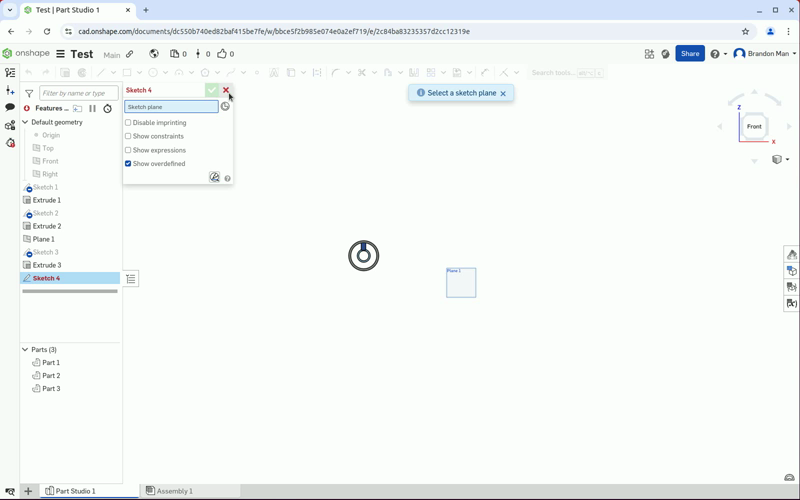
mouse_move(73, 241)
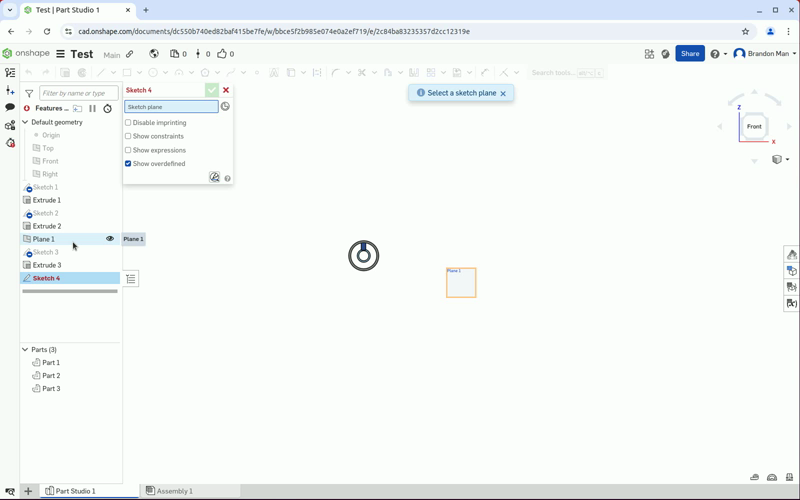
click(73, 241)
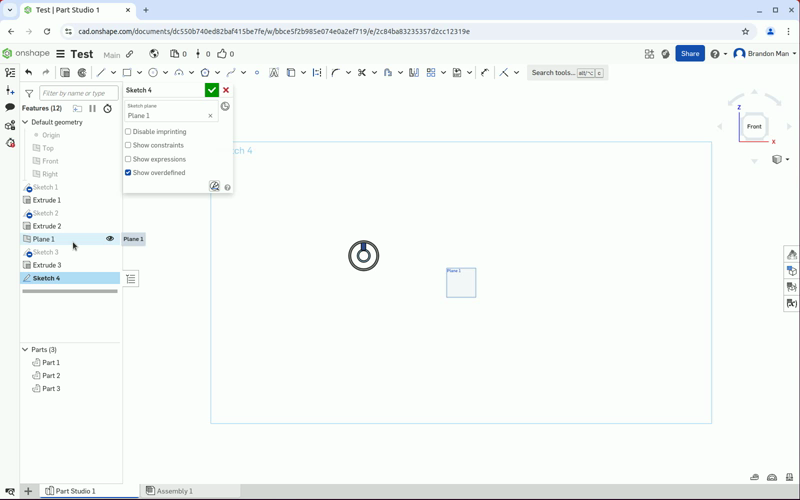
mouse_move(73, 352)
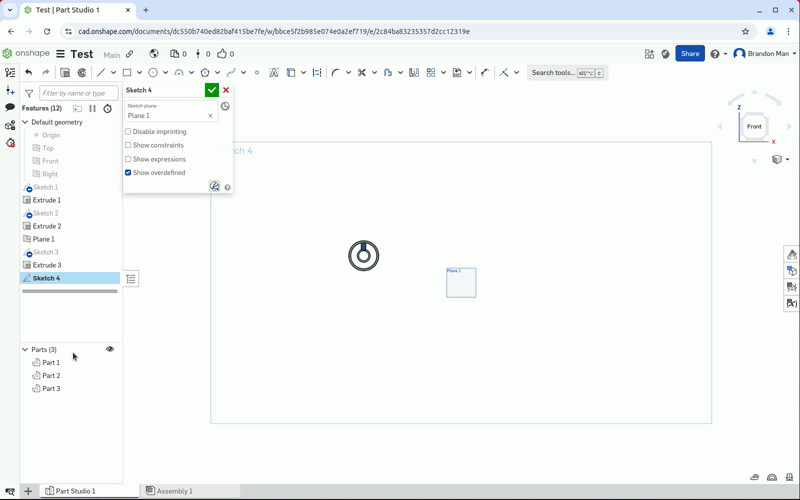
key(y)
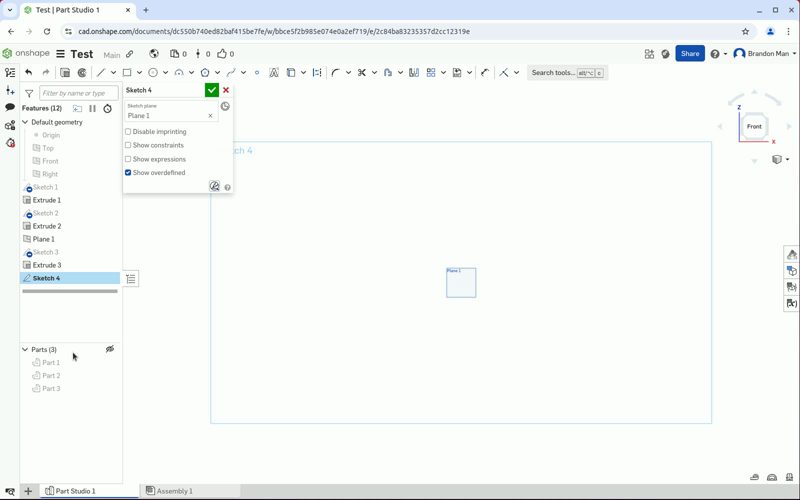
key(l)
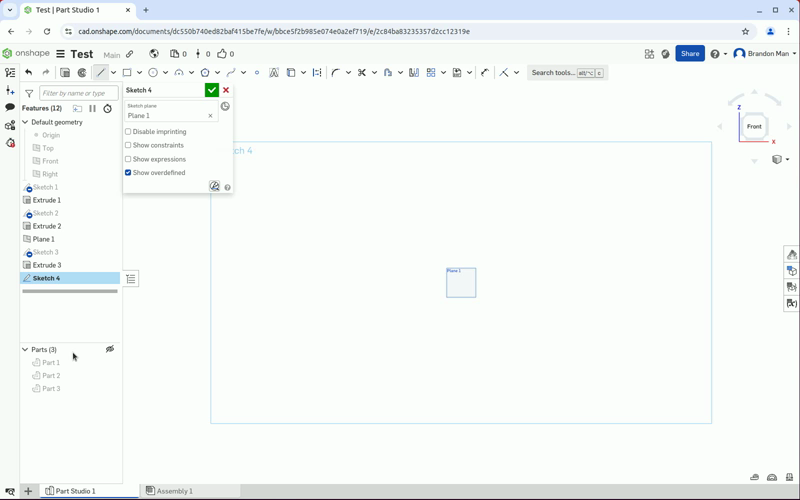
key_down(shift)
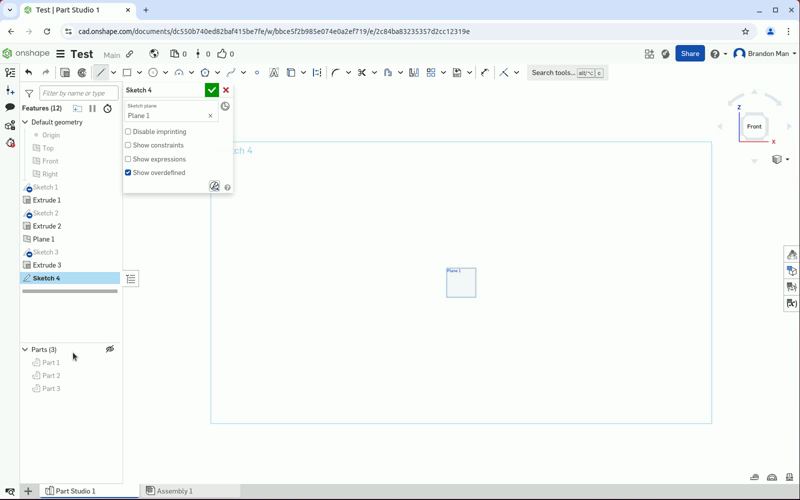
mouse_move(352, 264)
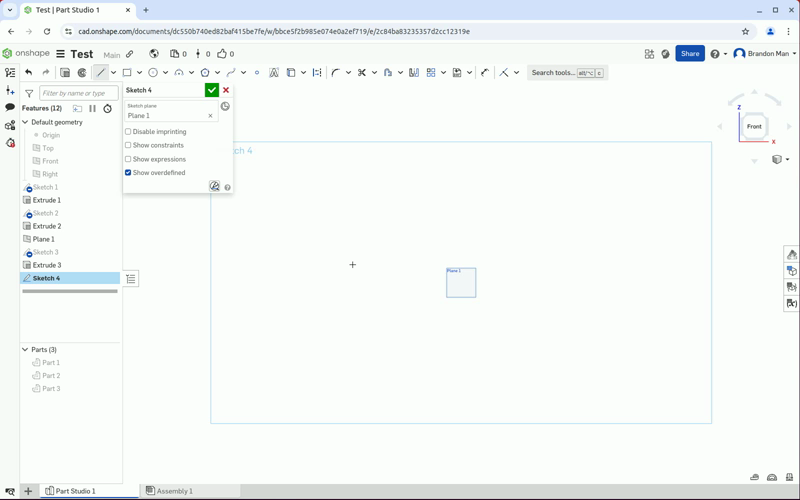
click(352, 264)
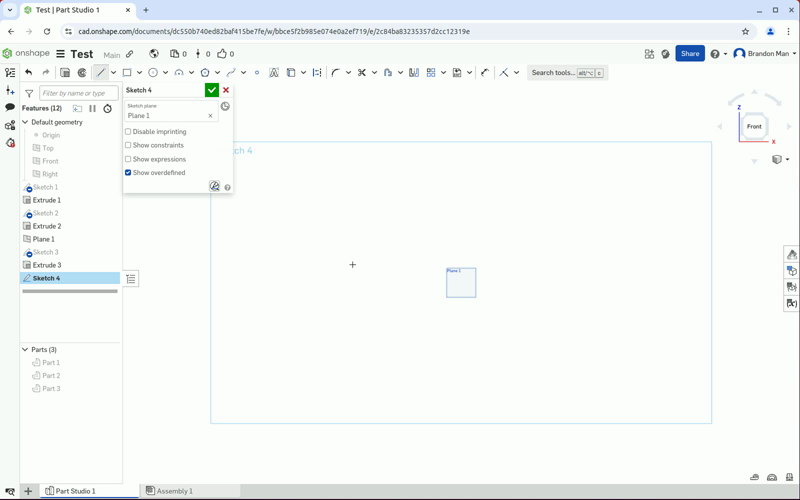
key_up(shift)
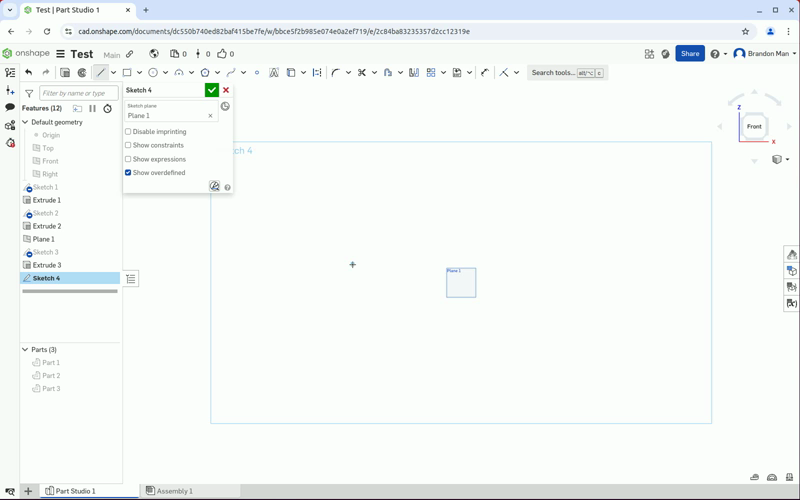
key_down(shift)
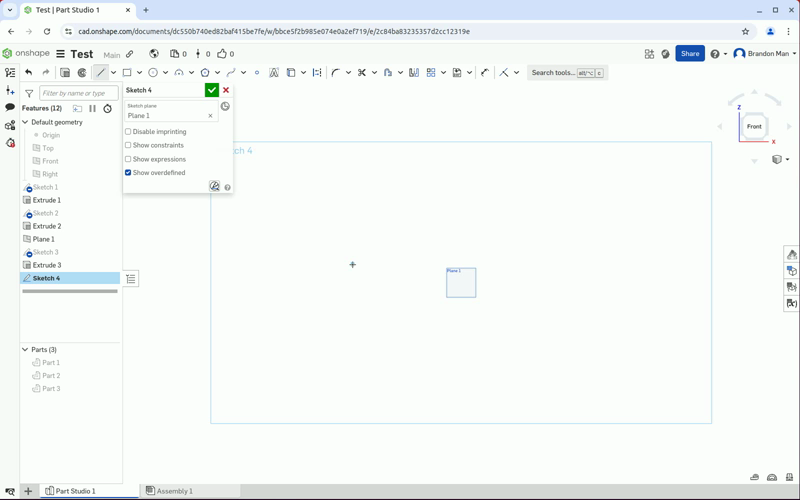
mouse_move(382, 264)
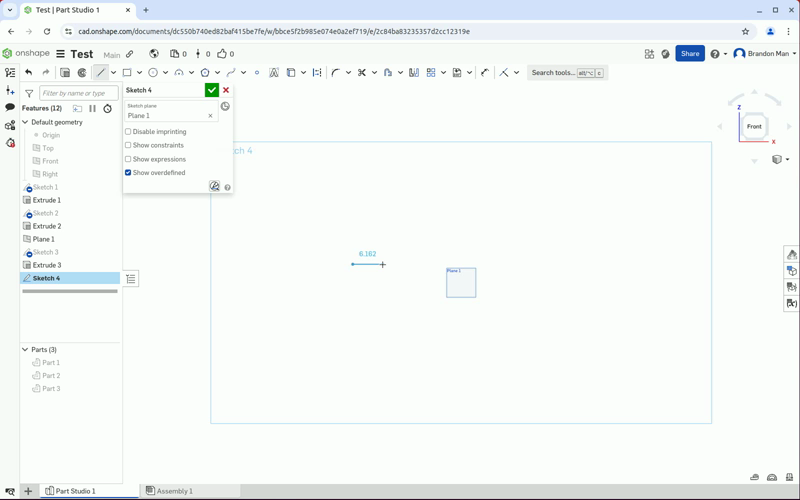
mouse_move(355, 266)
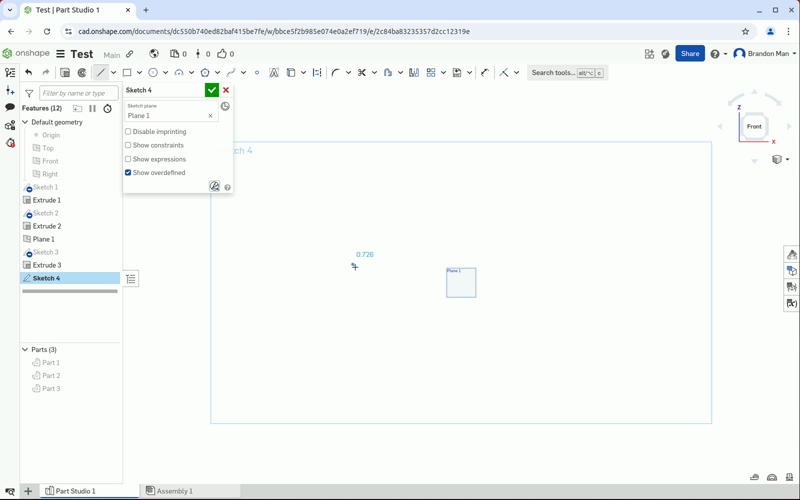
scroll(6)
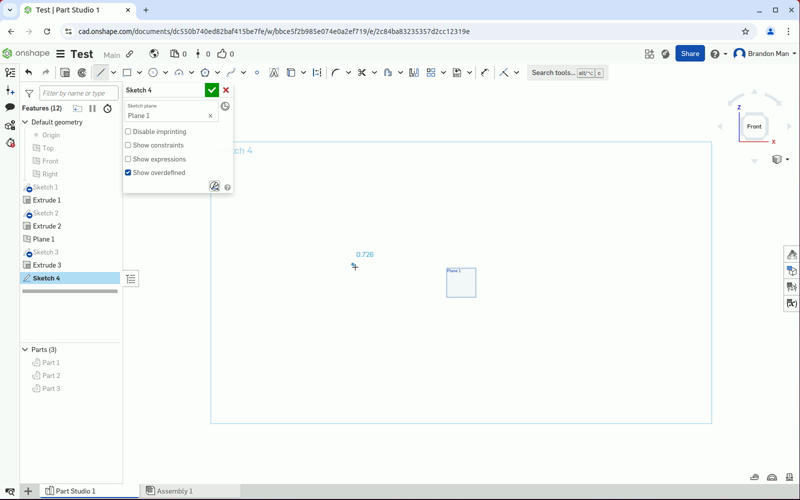
scroll(6)
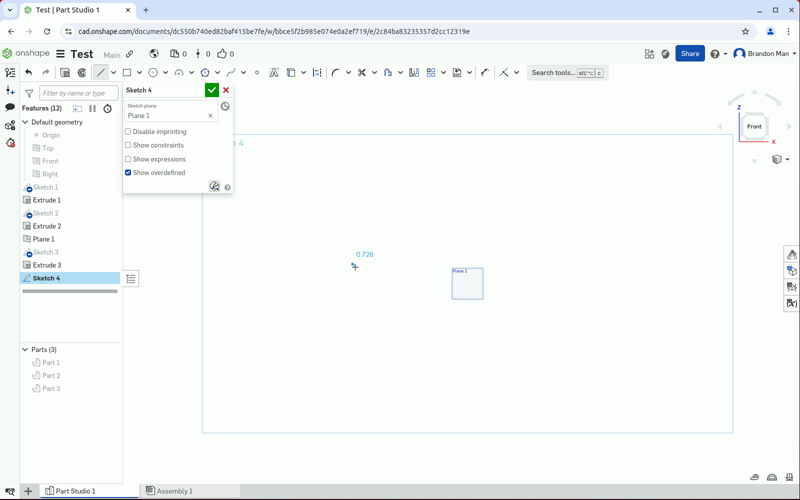
scroll(6)
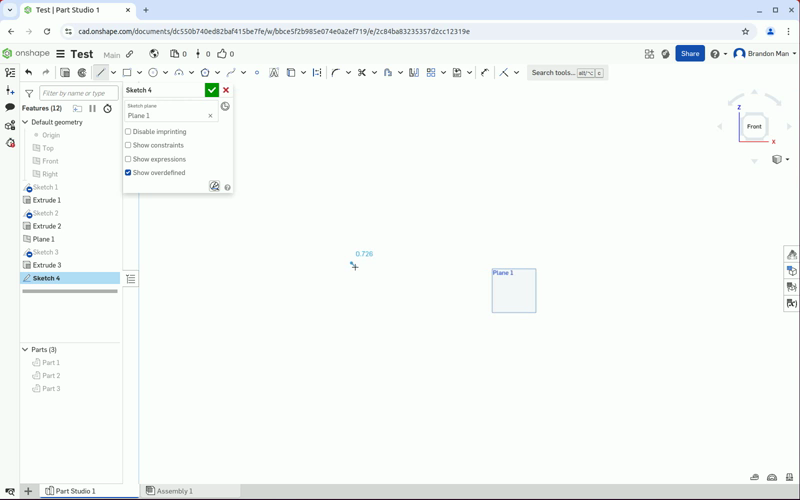
scroll(6)
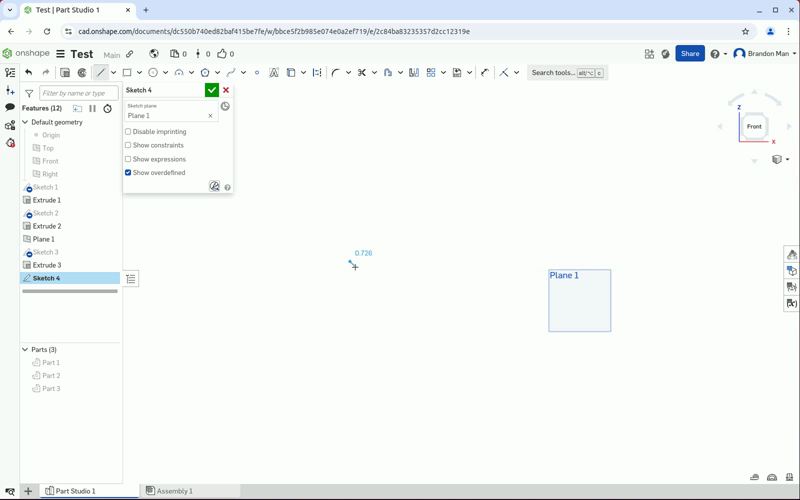
scroll(6)
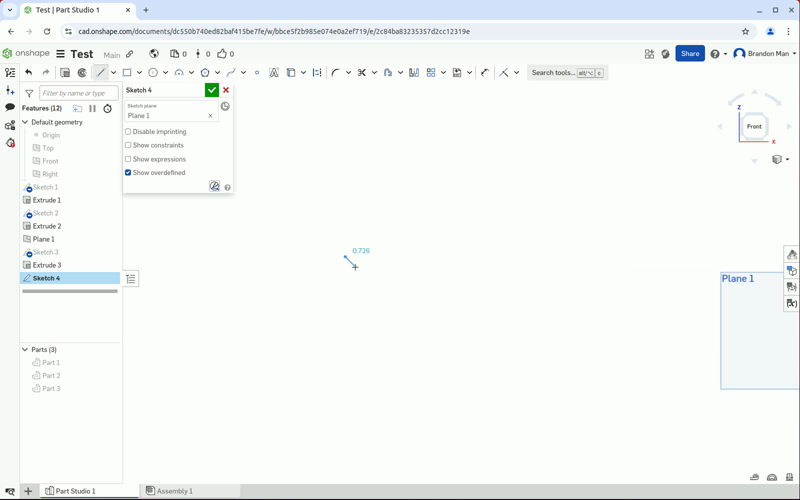
scroll(6)
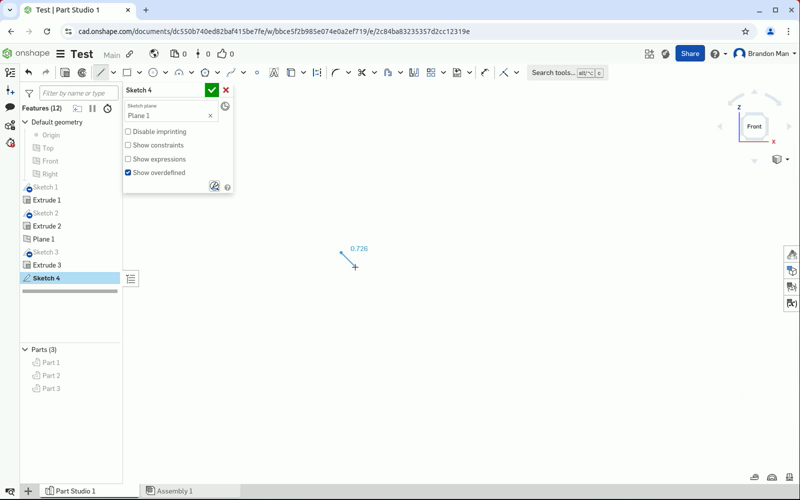
scroll(6)
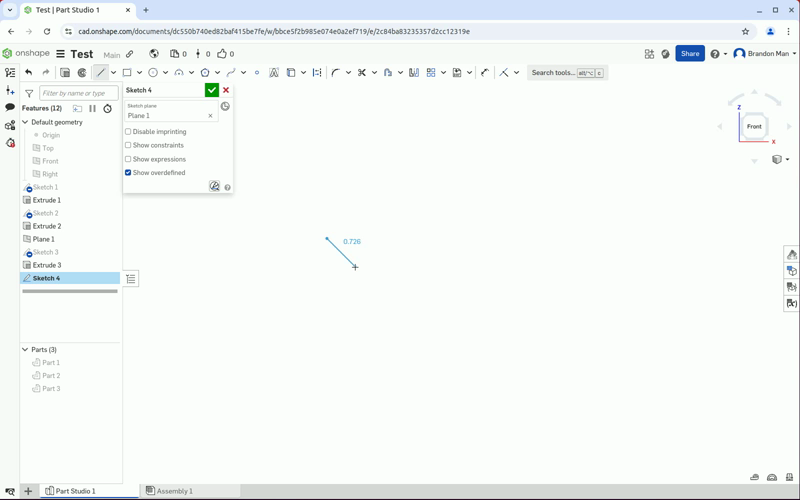
click(355, 266)
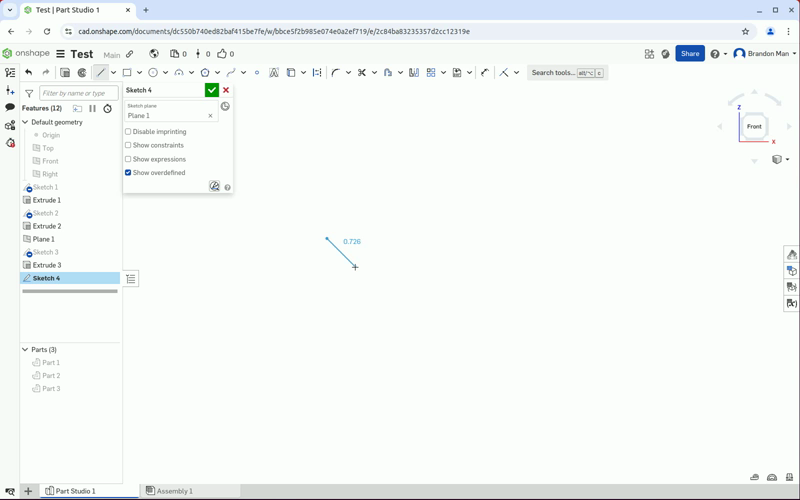
scroll(-6)
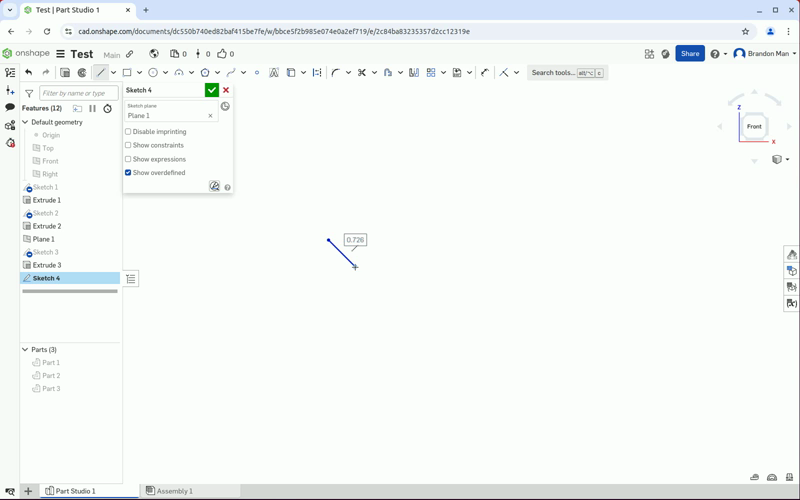
scroll(-6)
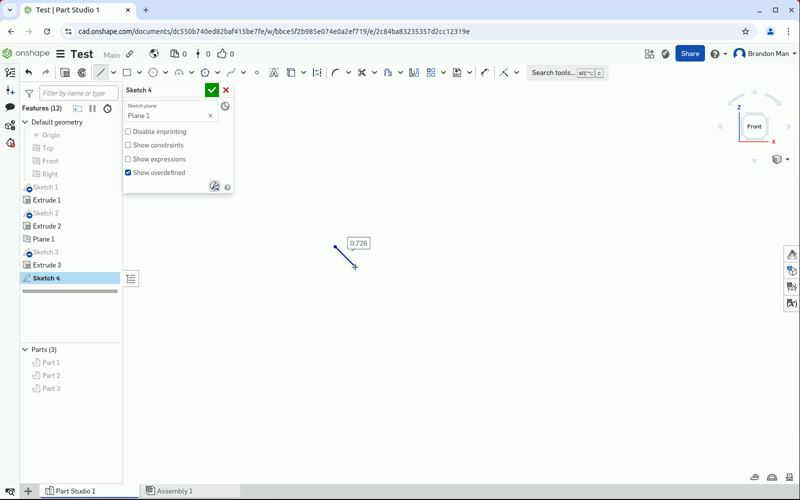
scroll(-6)
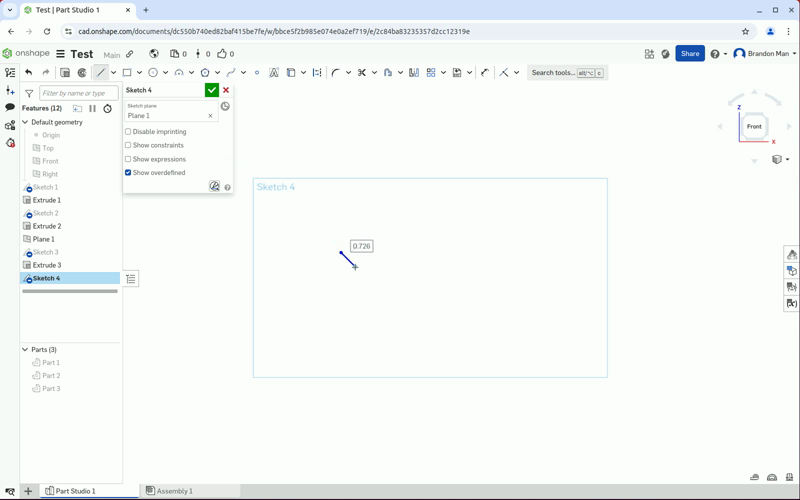
scroll(-6)
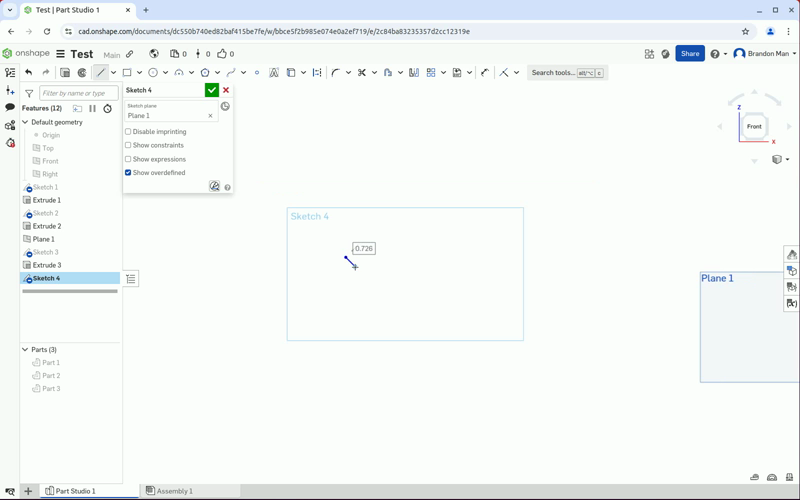
scroll(-6)
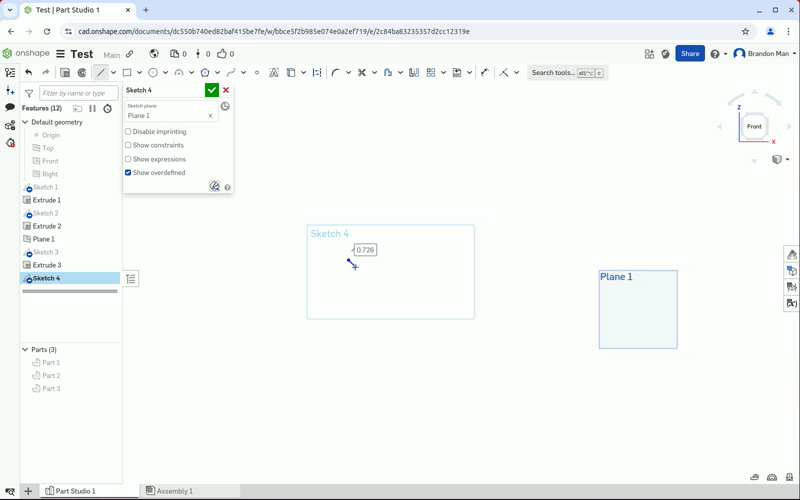
scroll(-6)
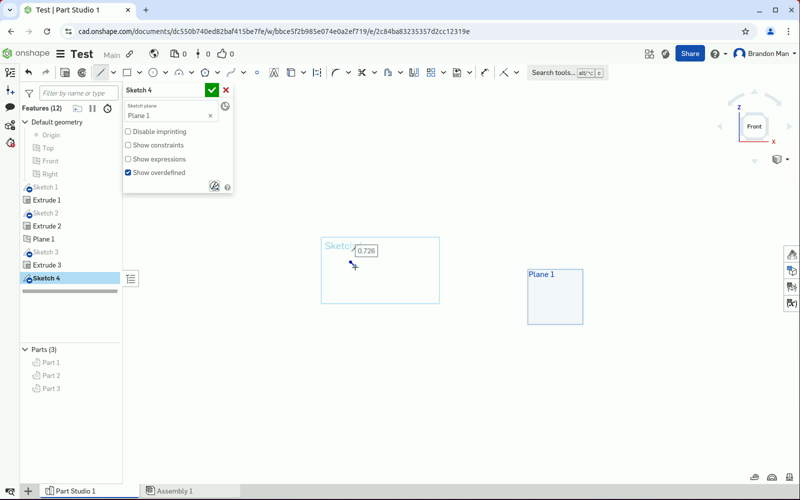
scroll(-6)
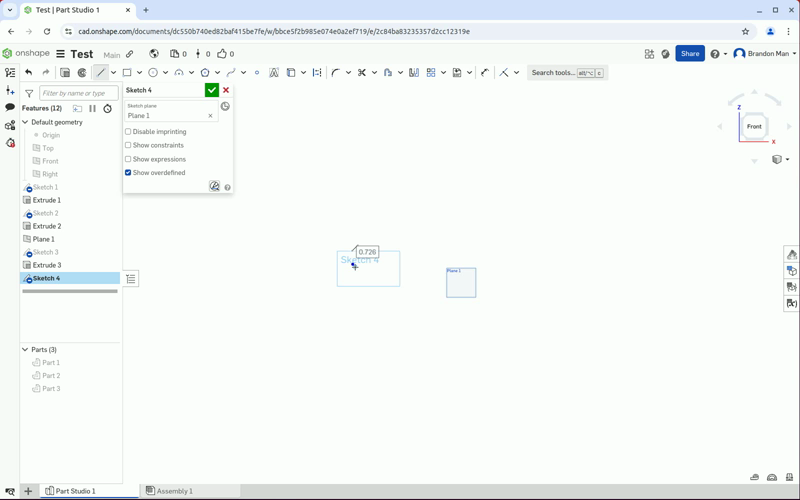
key_up(shift)
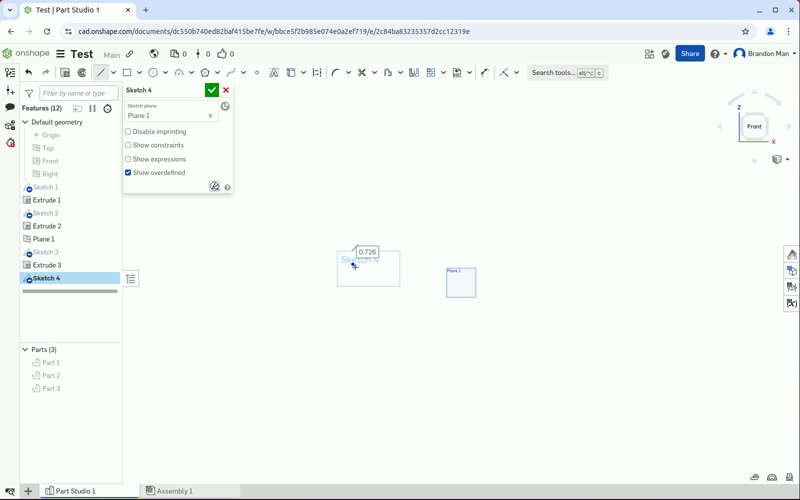
key_down(shift)
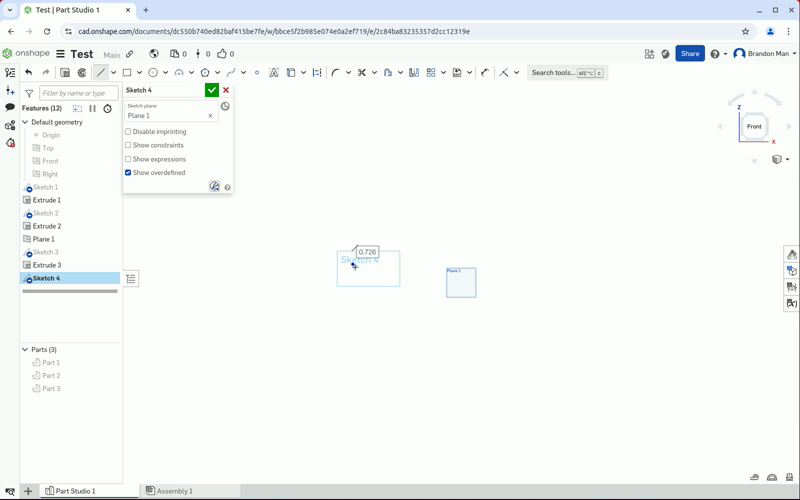
mouse_move(385, 266)
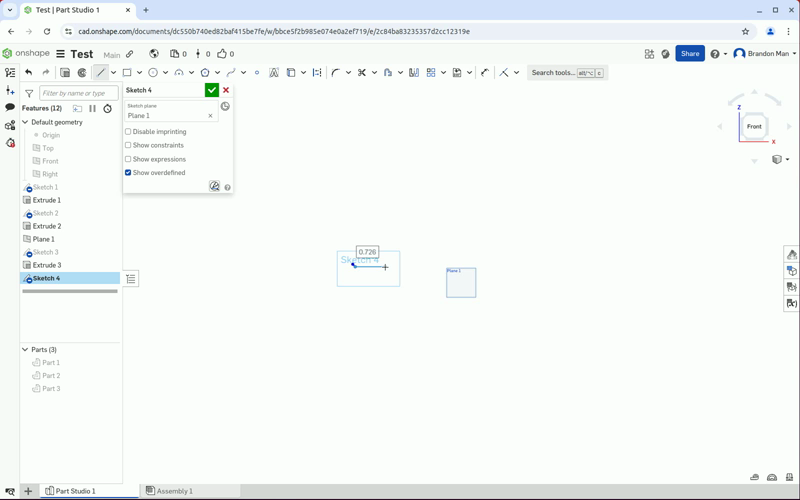
mouse_move(361, 260)
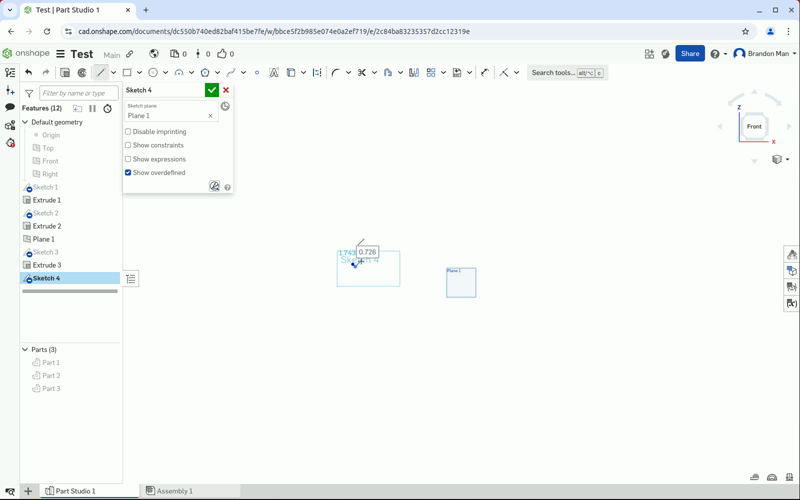
click(361, 260)
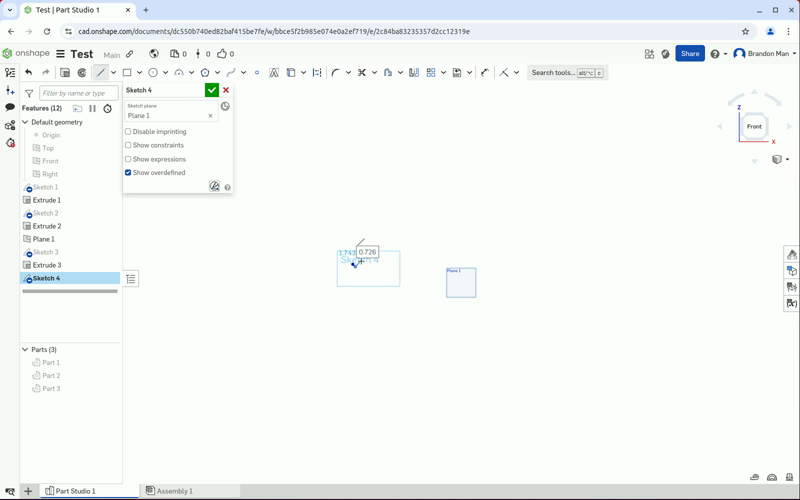
key_up(shift)
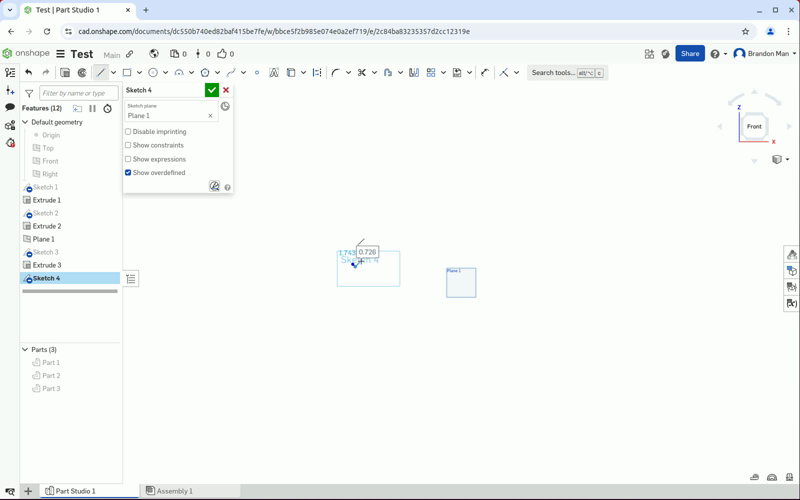
key_down(shift)
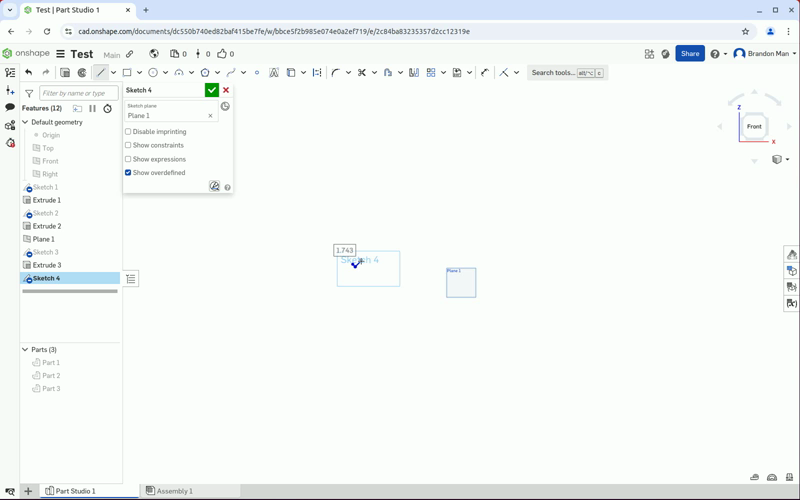
mouse_move(391, 260)
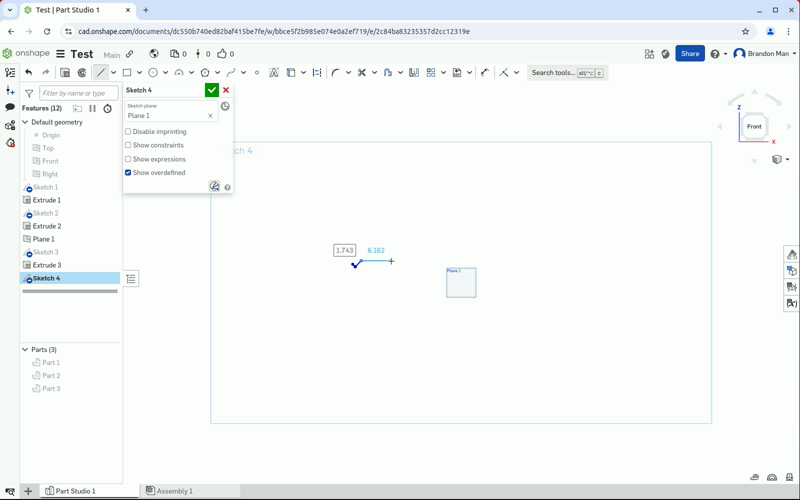
mouse_move(358, 259)
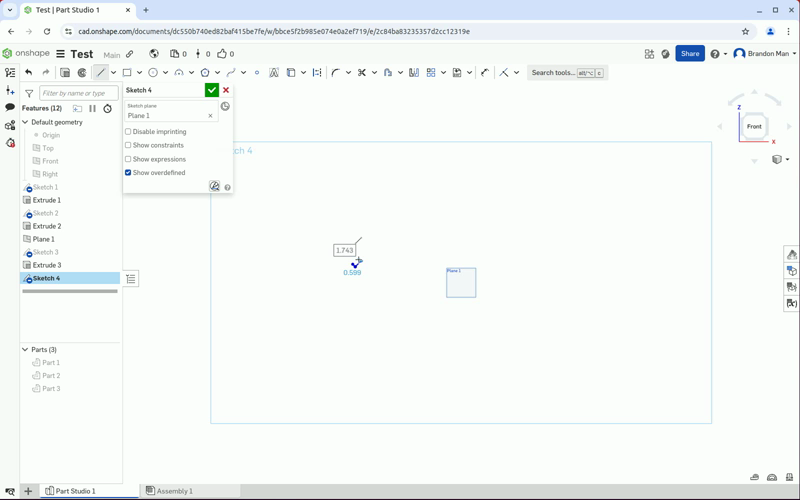
scroll(6)
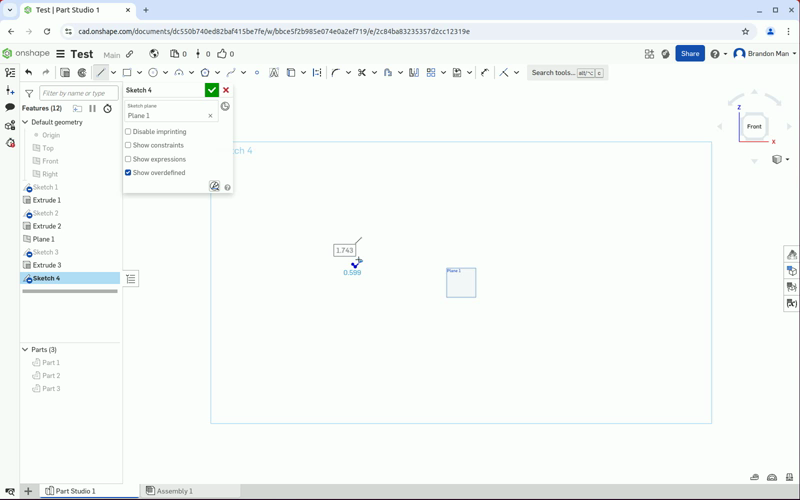
scroll(6)
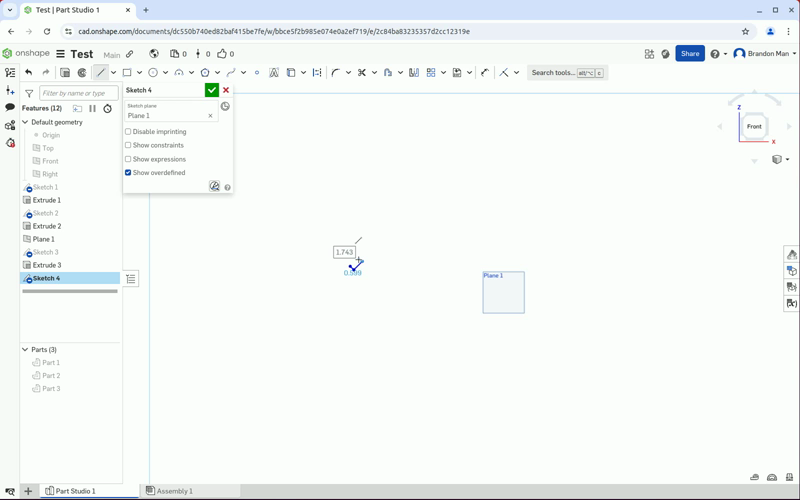
scroll(6)
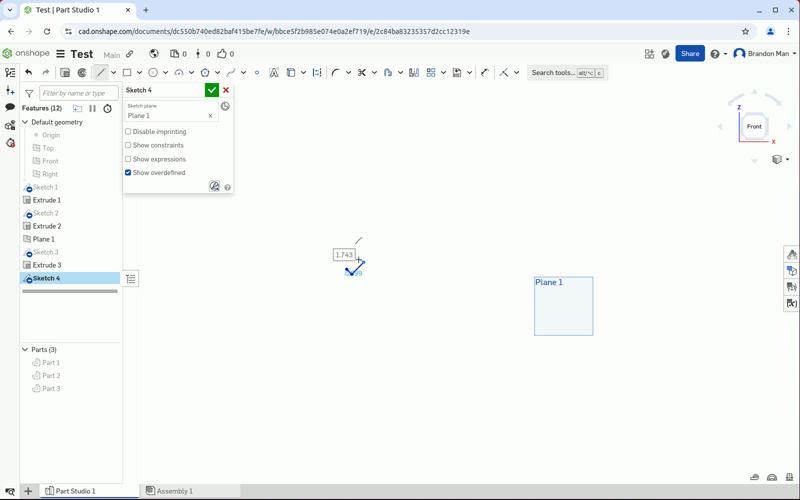
scroll(6)
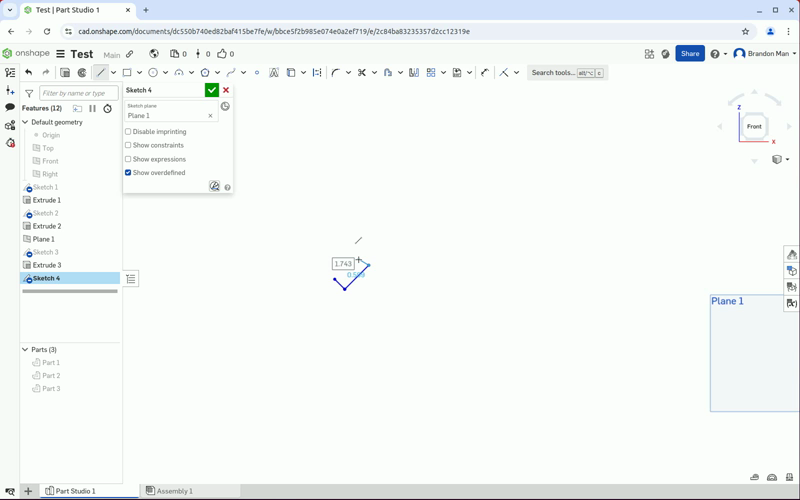
scroll(6)
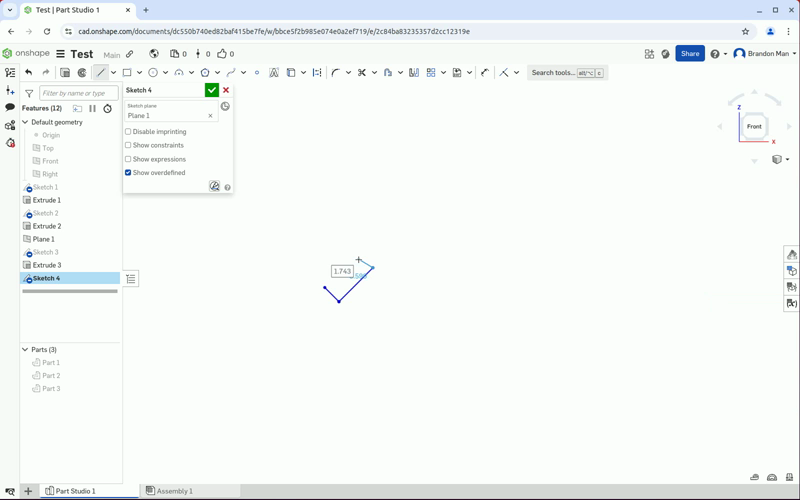
scroll(6)
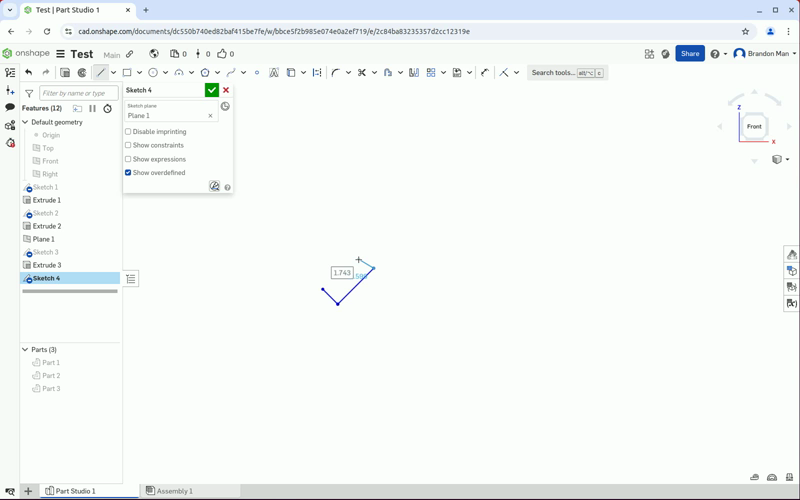
scroll(6)
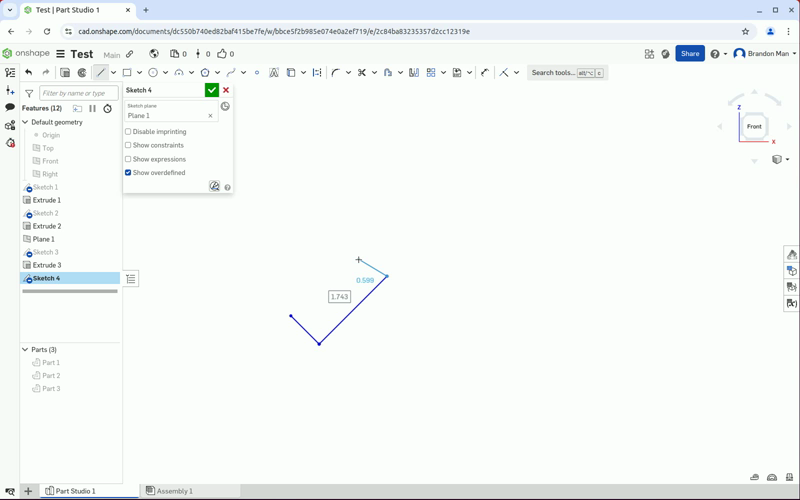
click(358, 259)
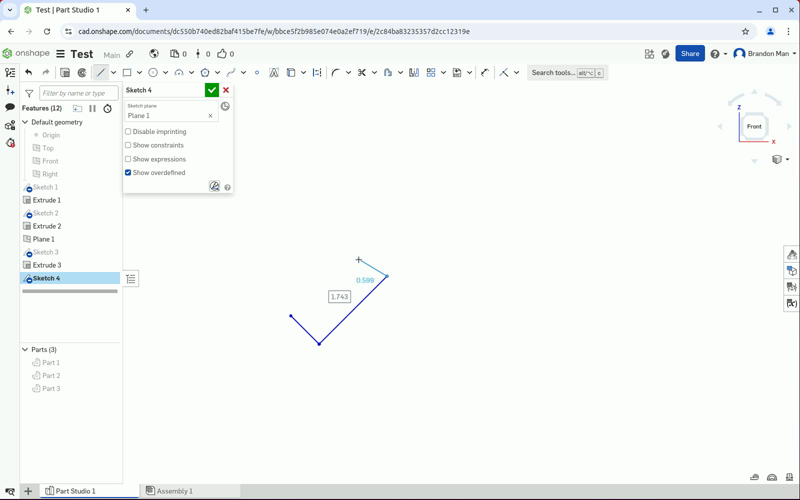
scroll(-6)
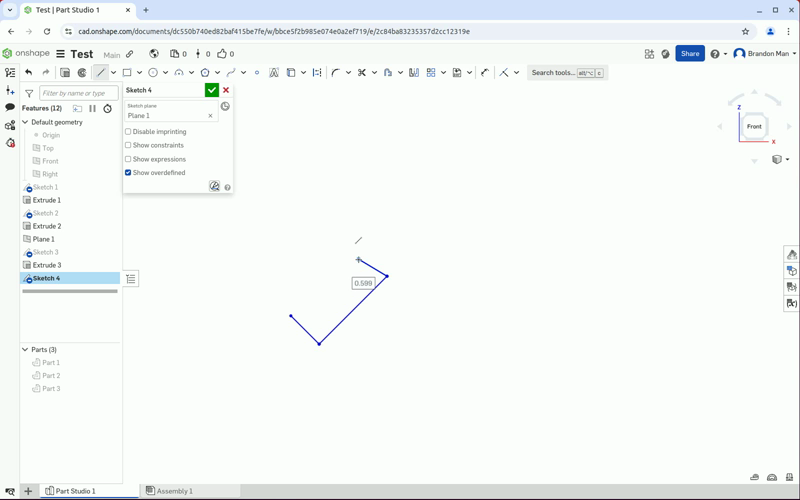
scroll(-6)
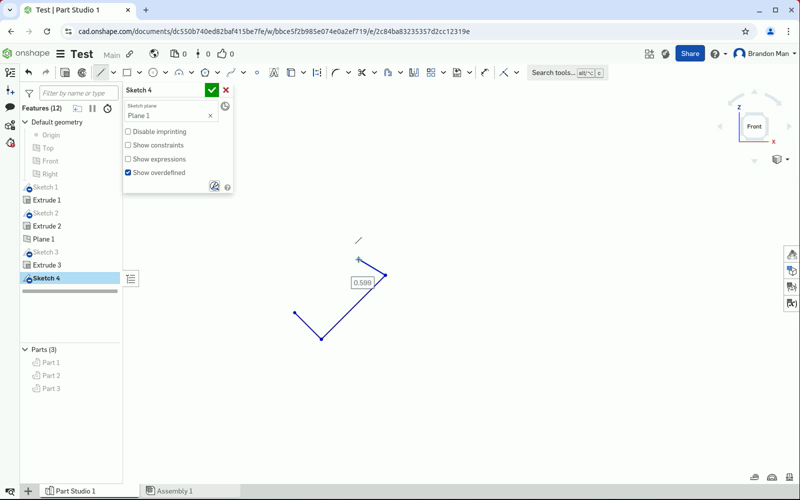
scroll(-6)
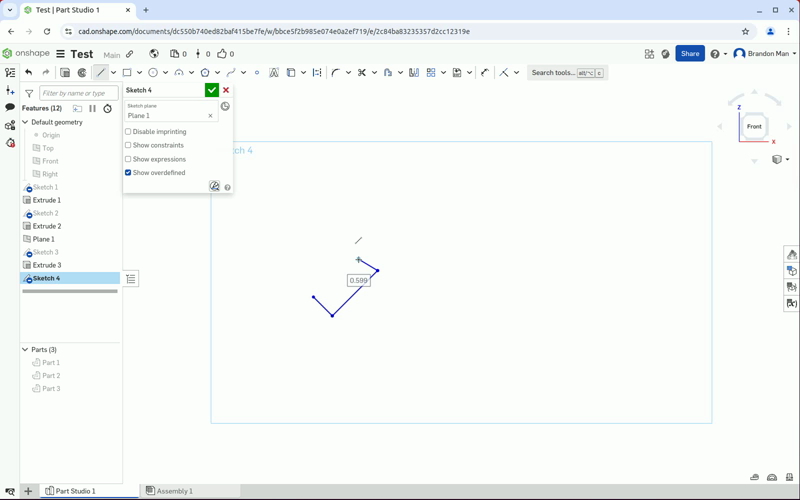
scroll(-6)
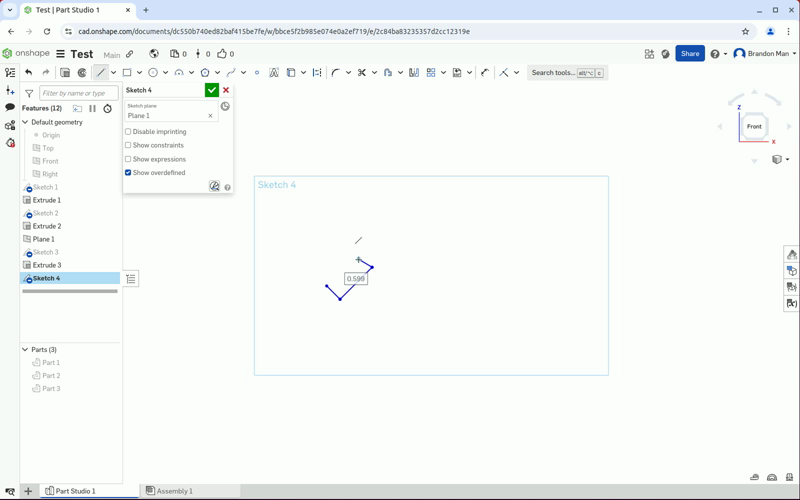
scroll(-6)
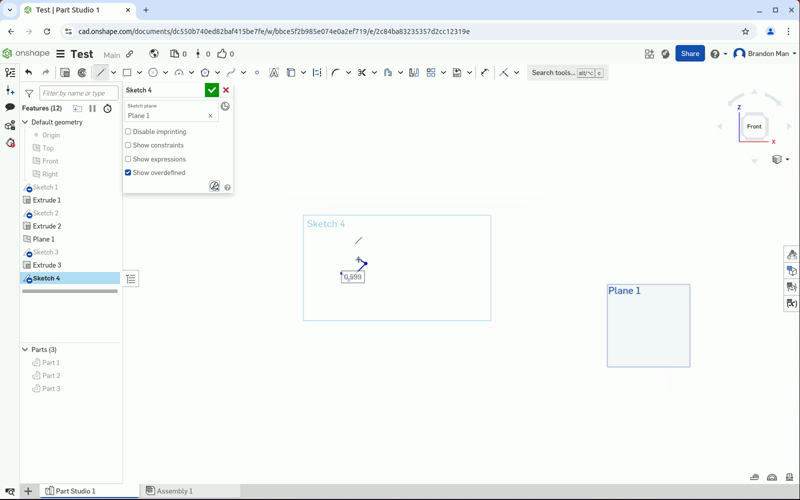
scroll(-6)
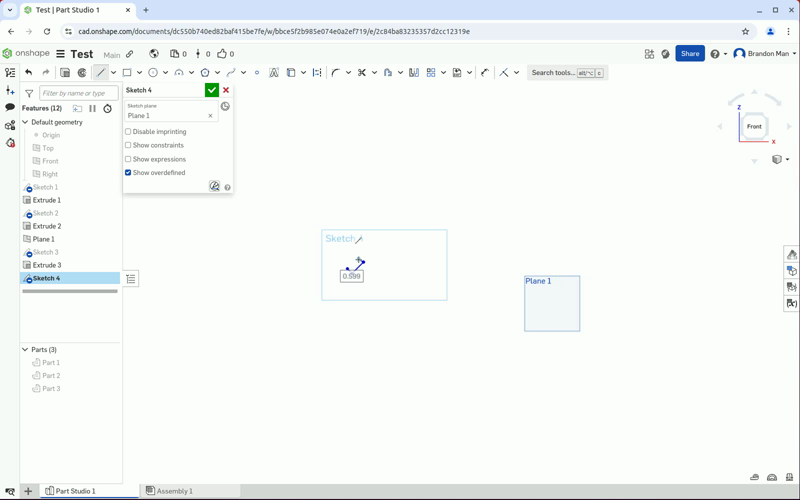
scroll(-6)
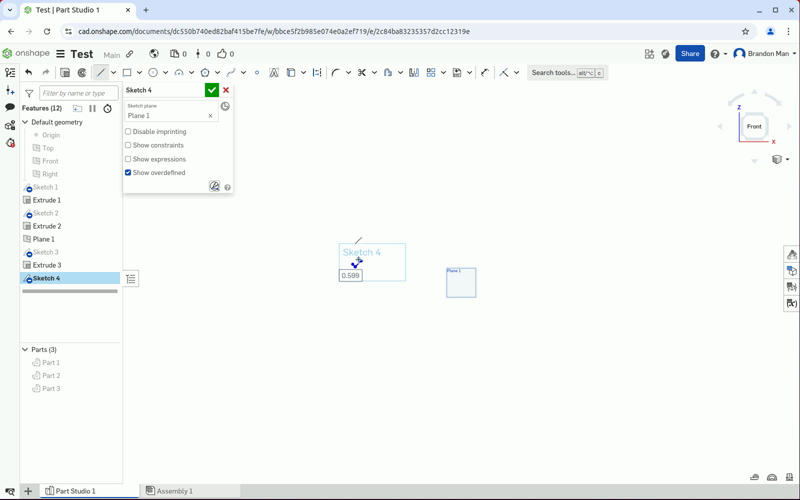
key_up(shift)
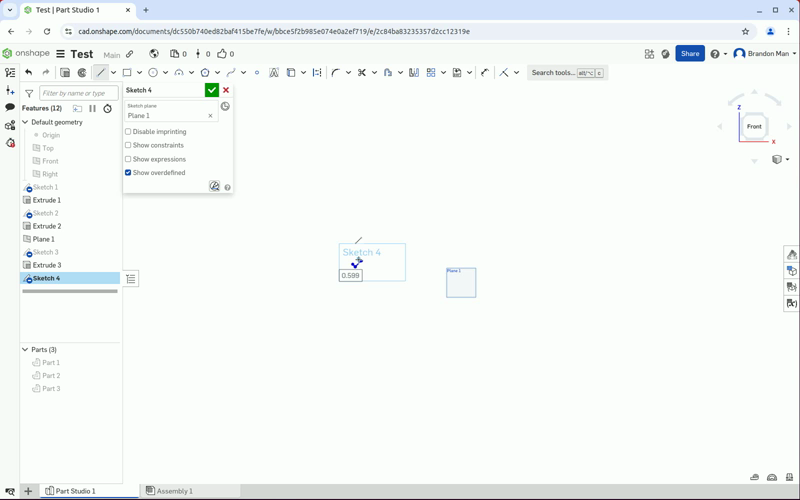
mouse_move(388, 259)
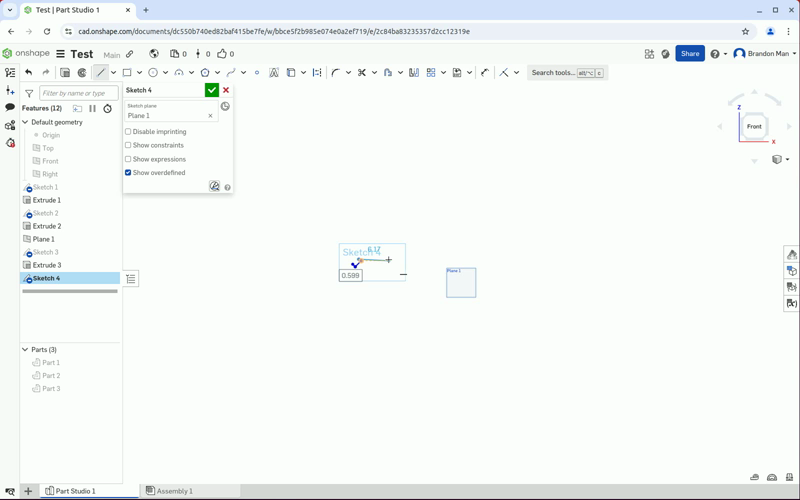
key_down(shift)
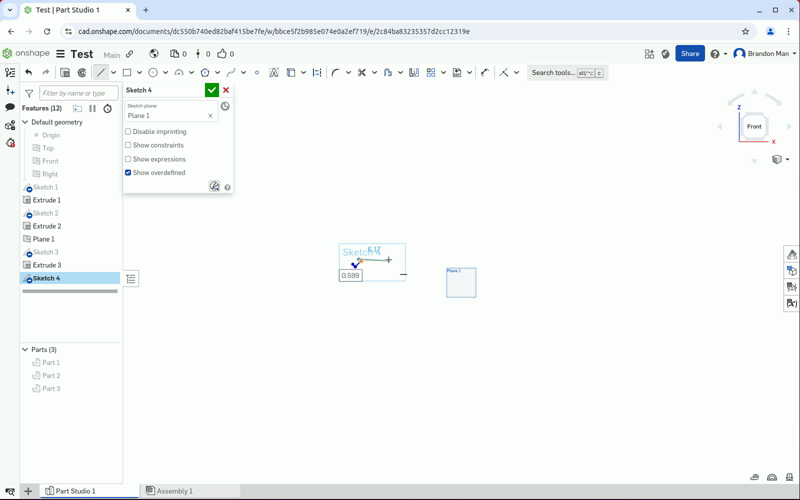
mouse_move(352, 264)
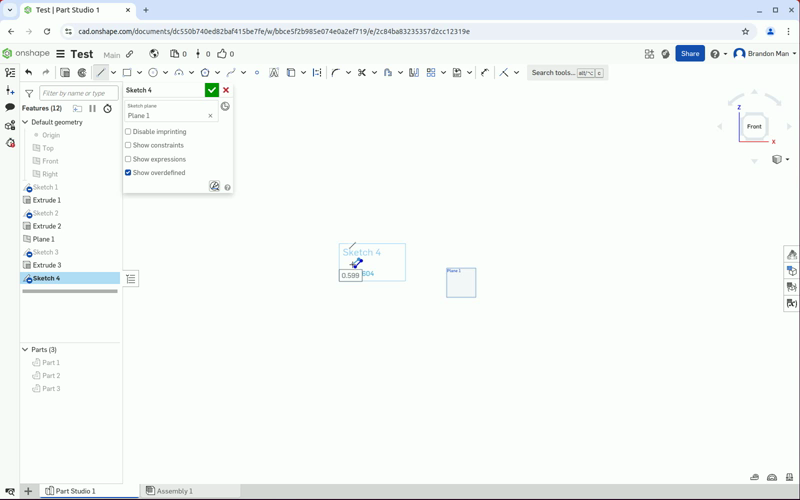
scroll(6)
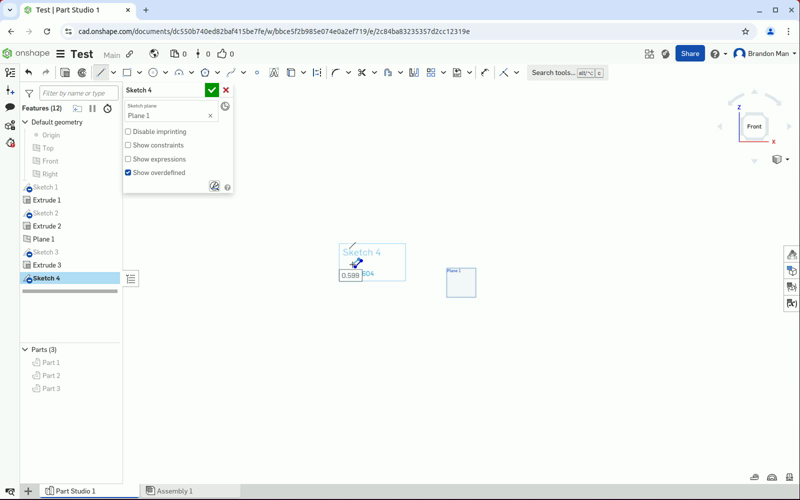
scroll(6)
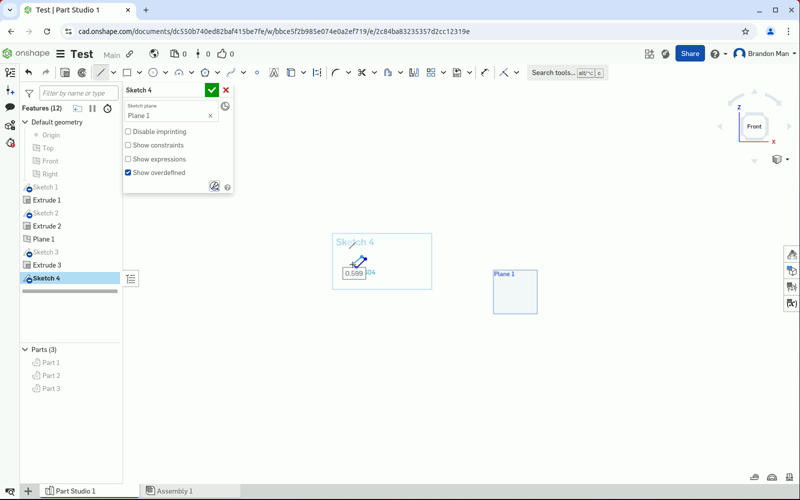
scroll(6)
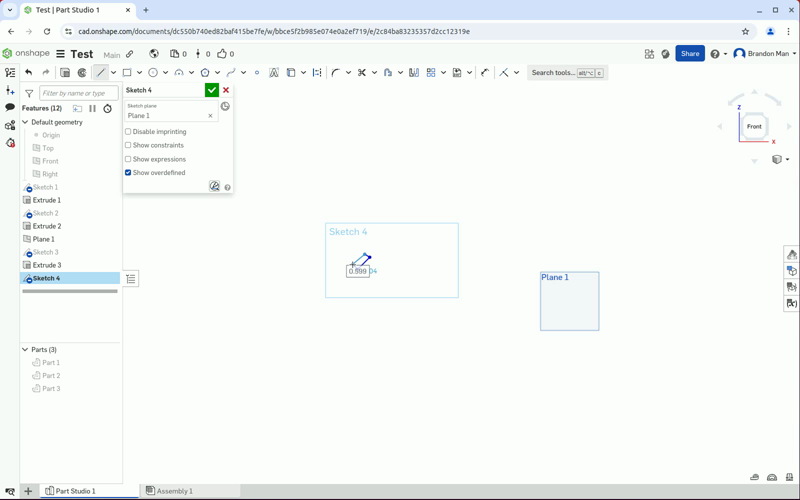
scroll(6)
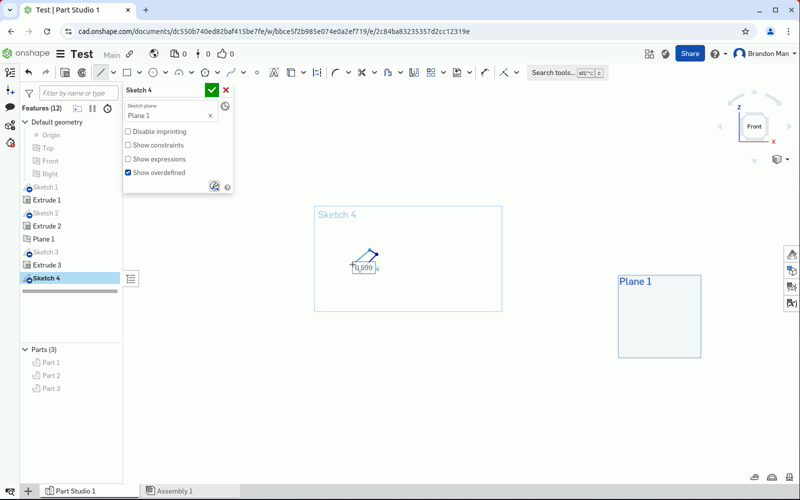
scroll(6)
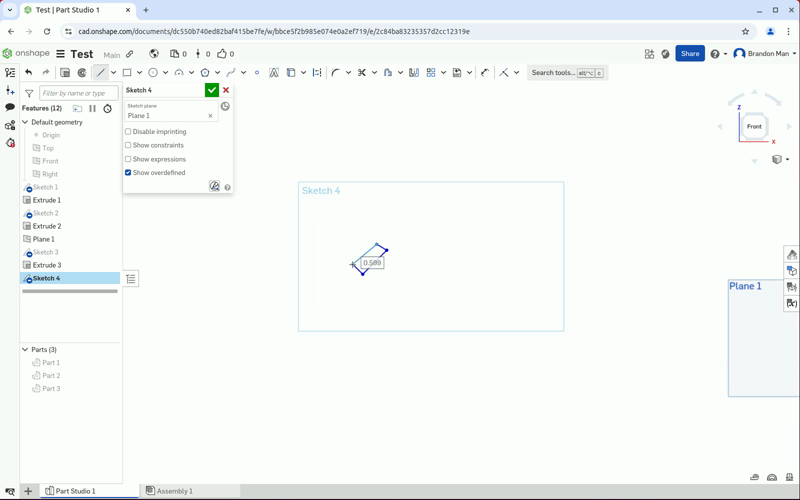
scroll(6)
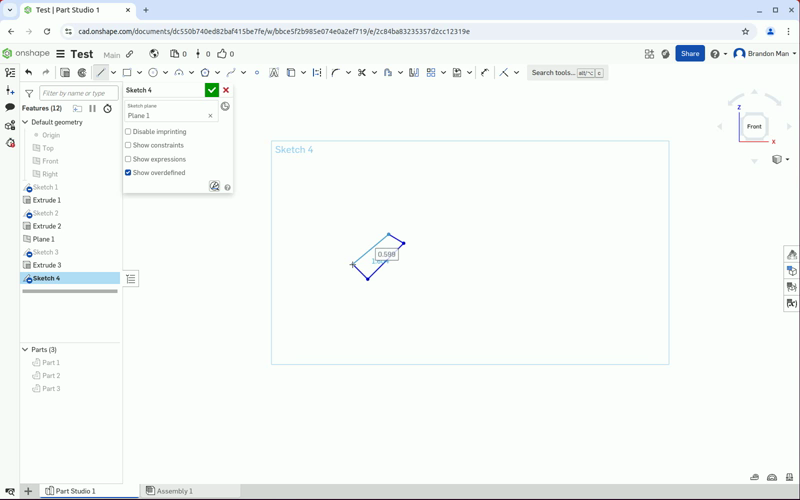
scroll(6)
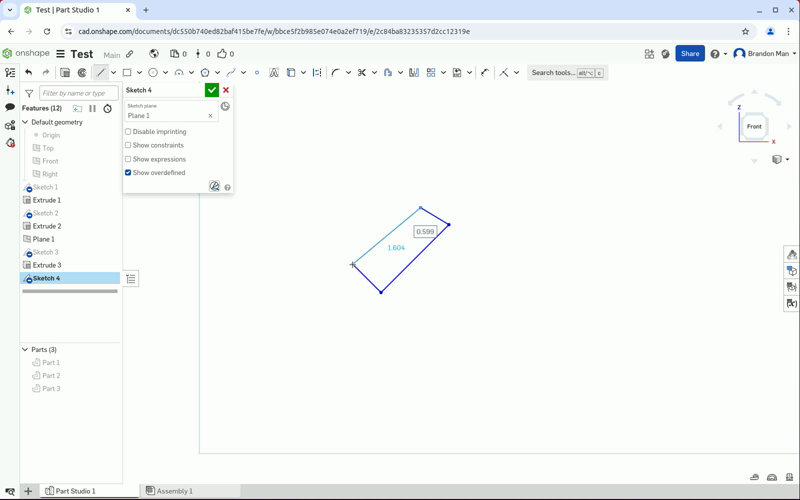
key_up(shift)
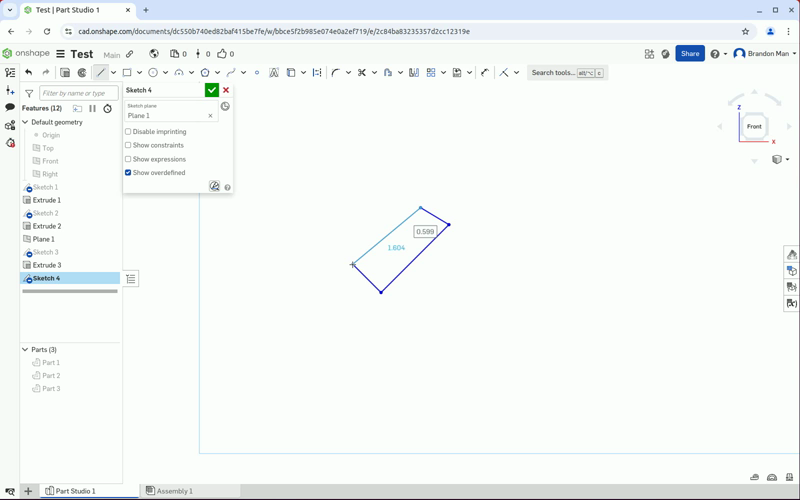
click(352, 264)
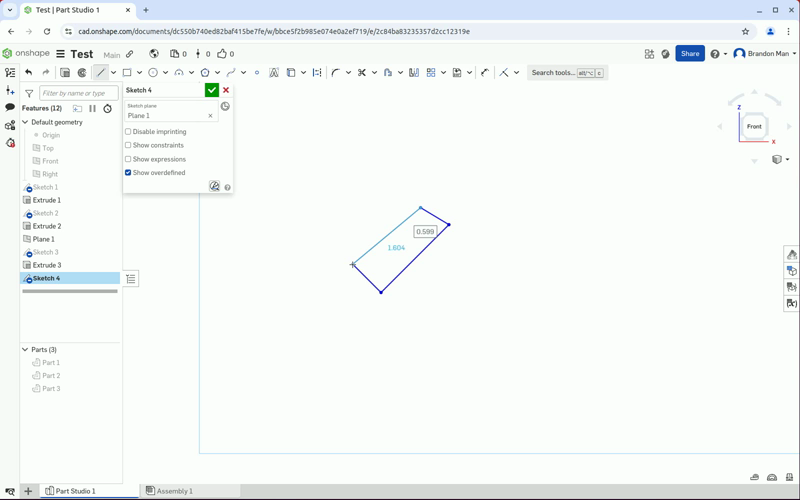
scroll(-6)
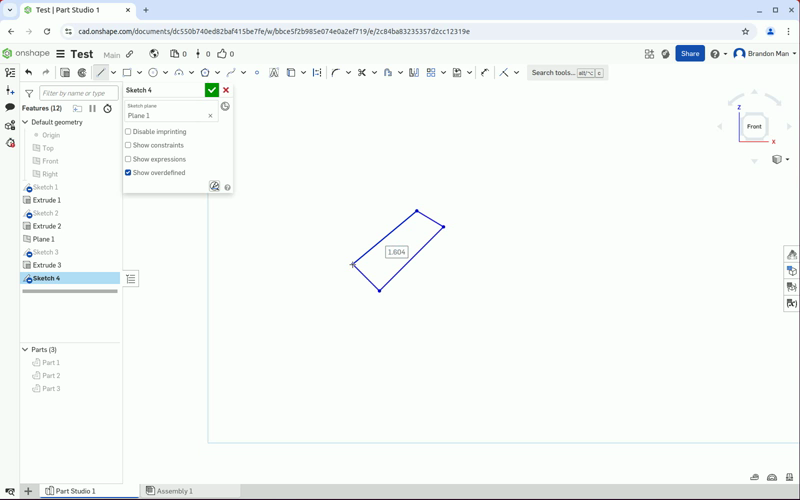
scroll(-6)
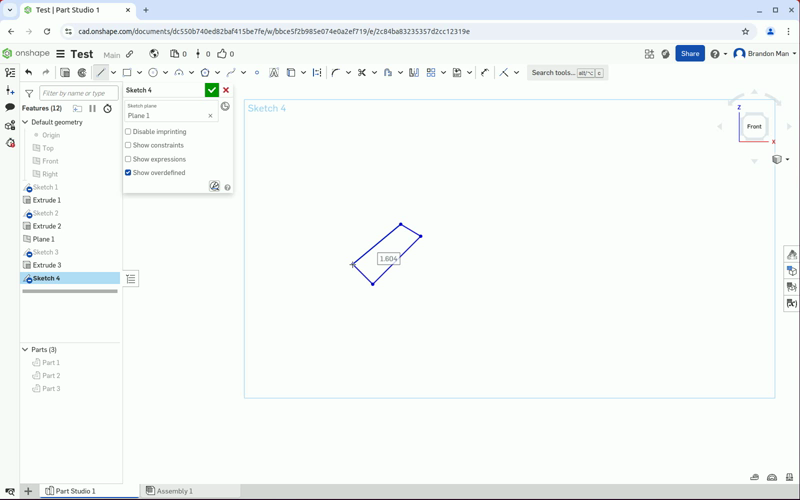
scroll(-6)
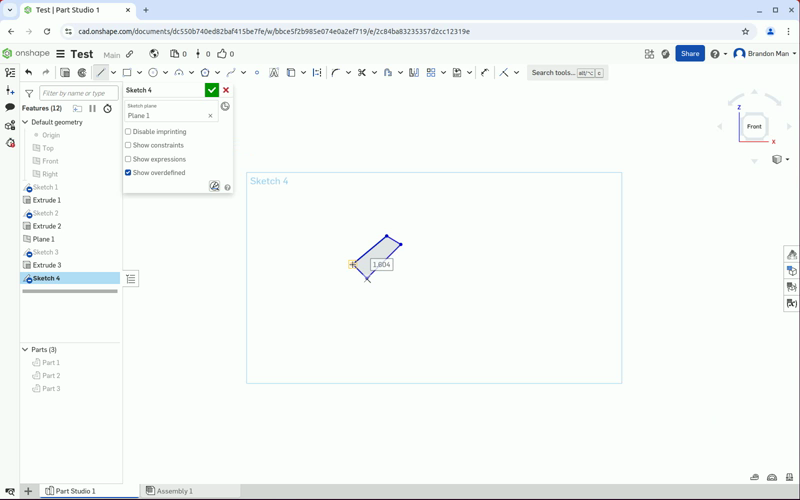
scroll(-6)
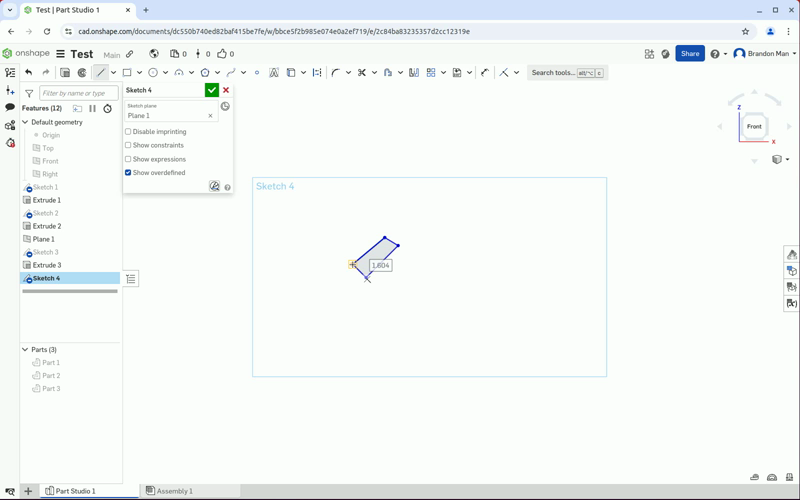
scroll(-6)
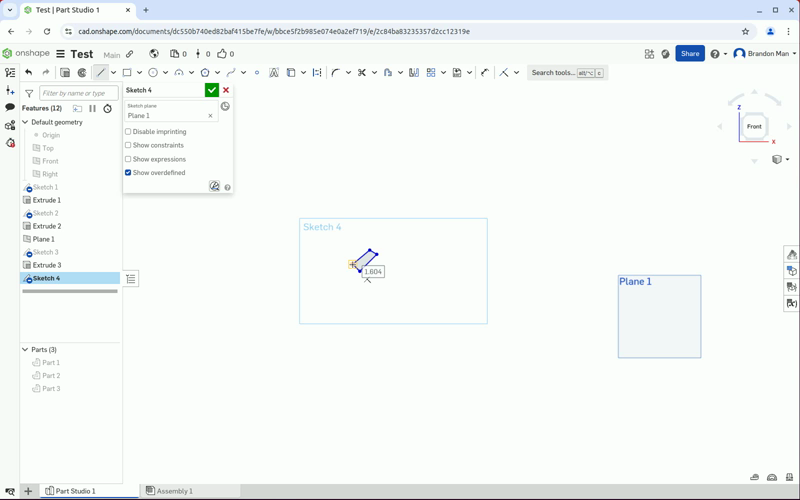
scroll(-6)
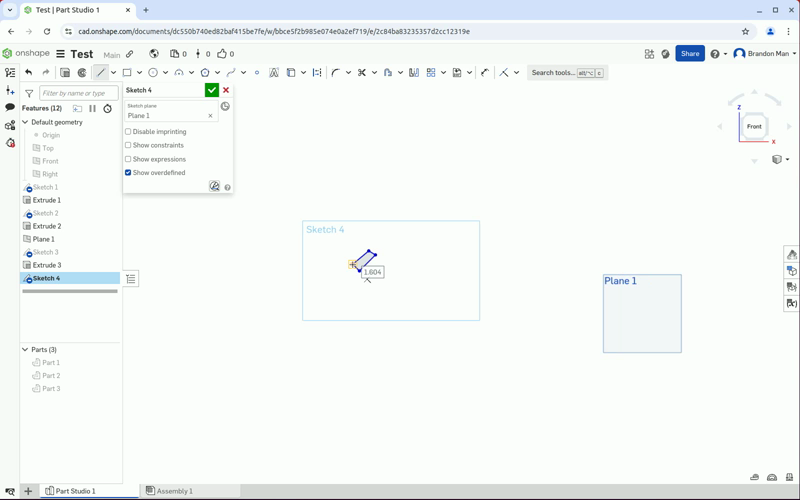
scroll(-6)
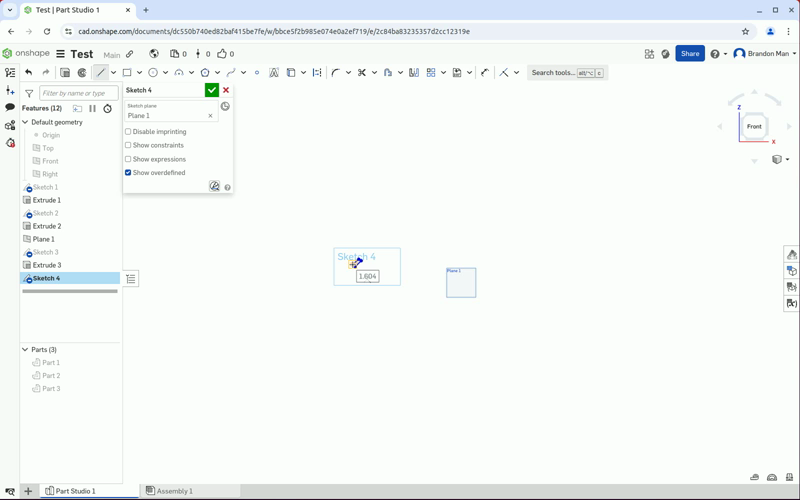
key(esc)
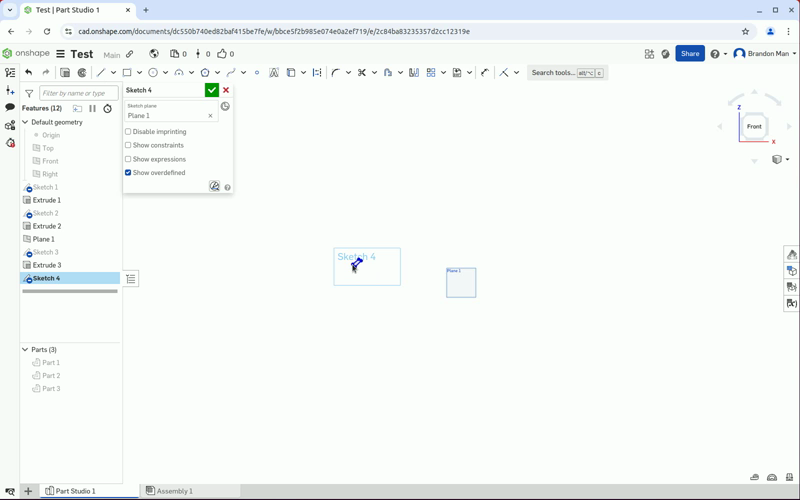
mouse_move(360, 261)
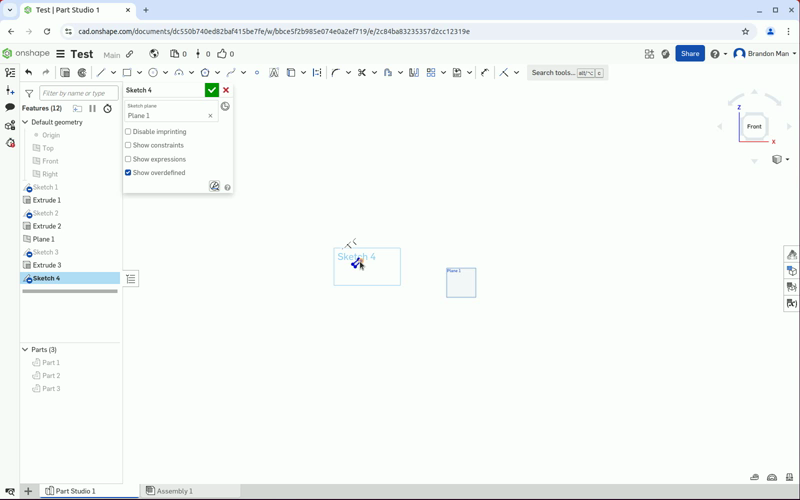
scroll(6)
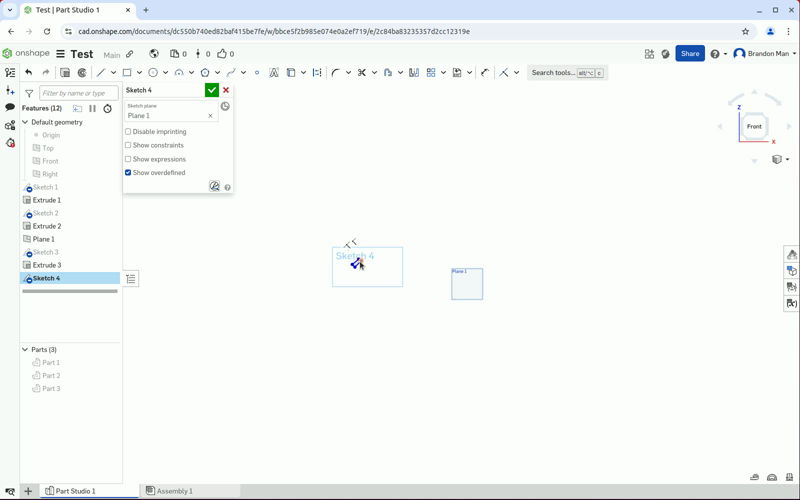
scroll(6)
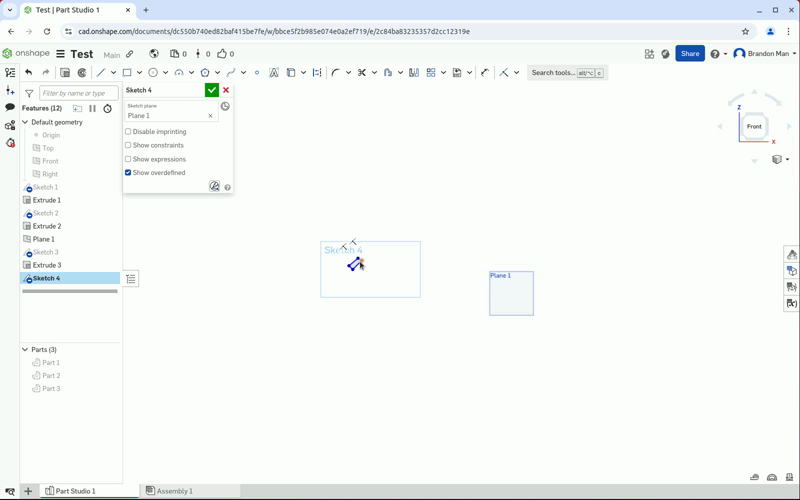
scroll(6)
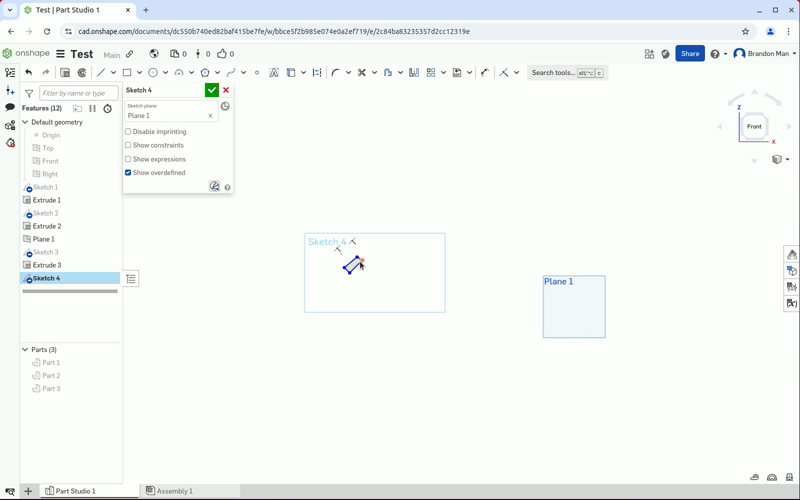
scroll(6)
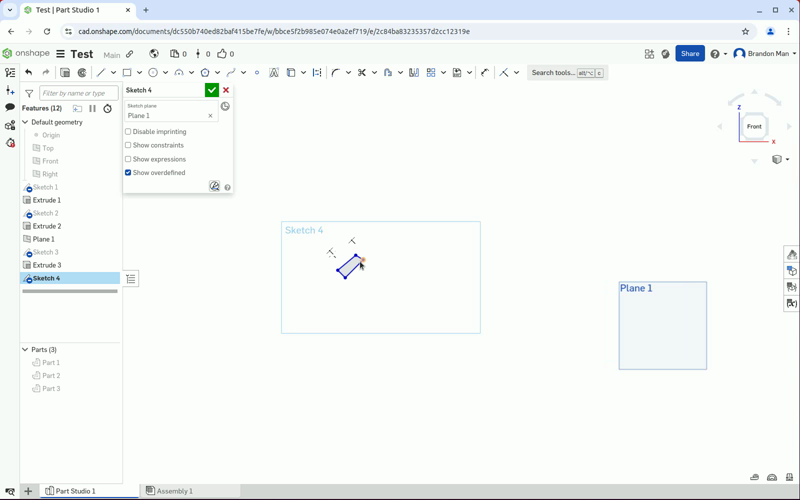
scroll(6)
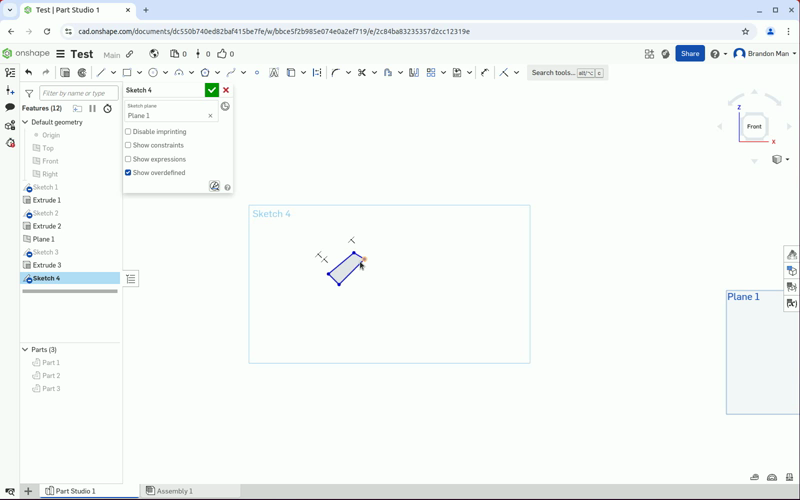
scroll(6)
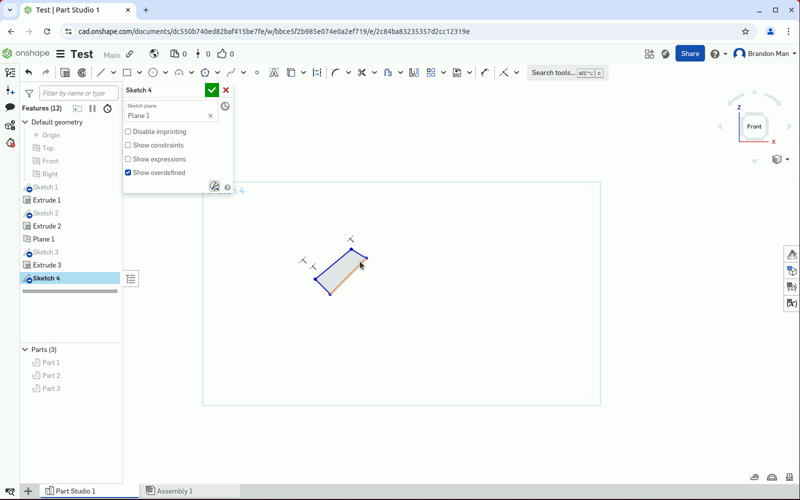
scroll(6)
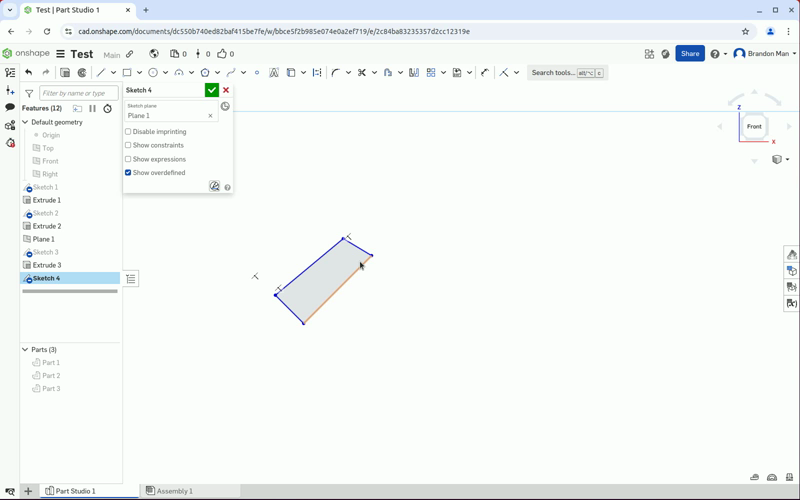
click(360, 261)
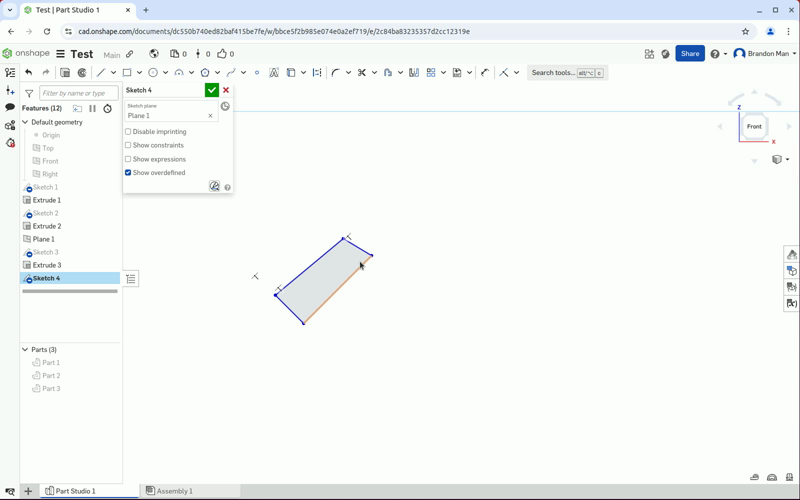
scroll(-6)
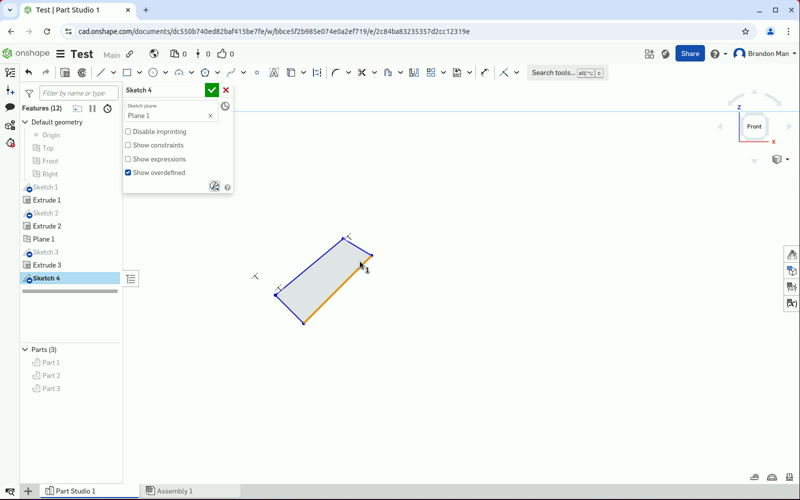
scroll(-6)
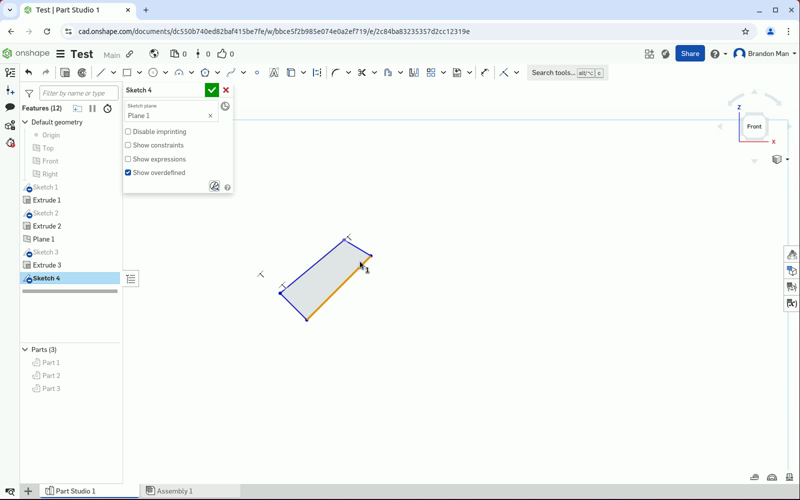
scroll(-6)
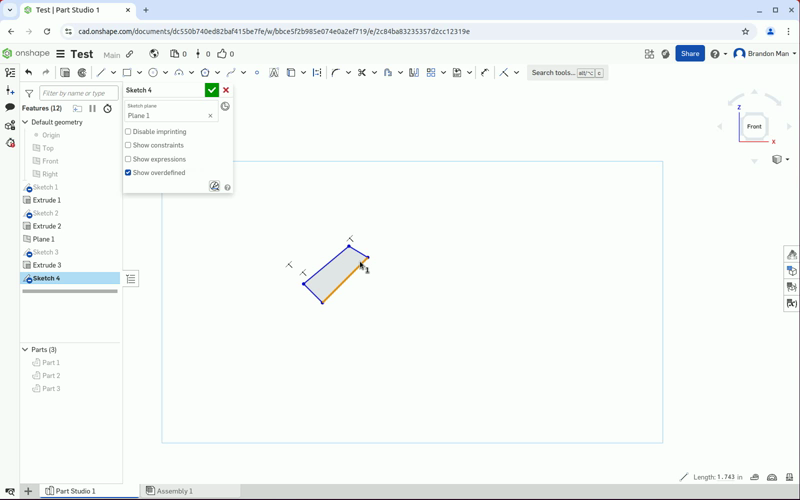
scroll(-6)
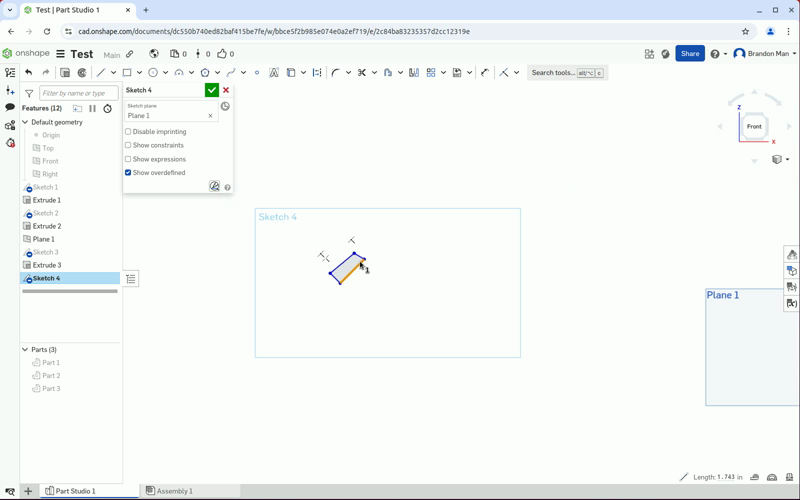
scroll(-6)
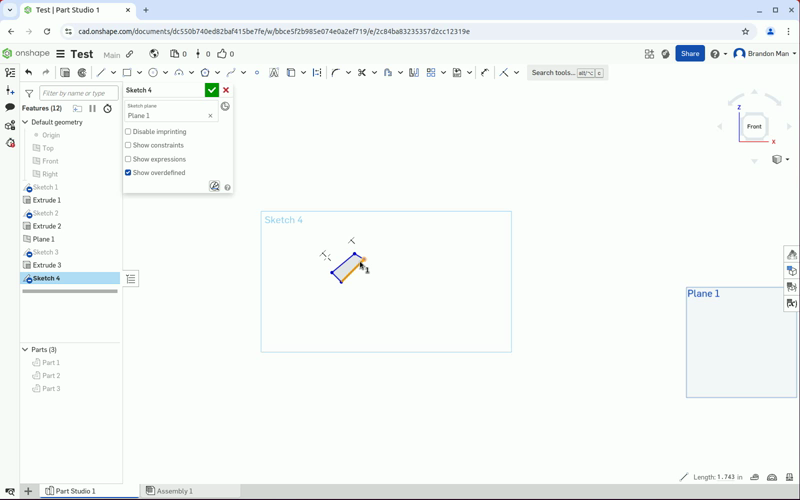
scroll(-6)
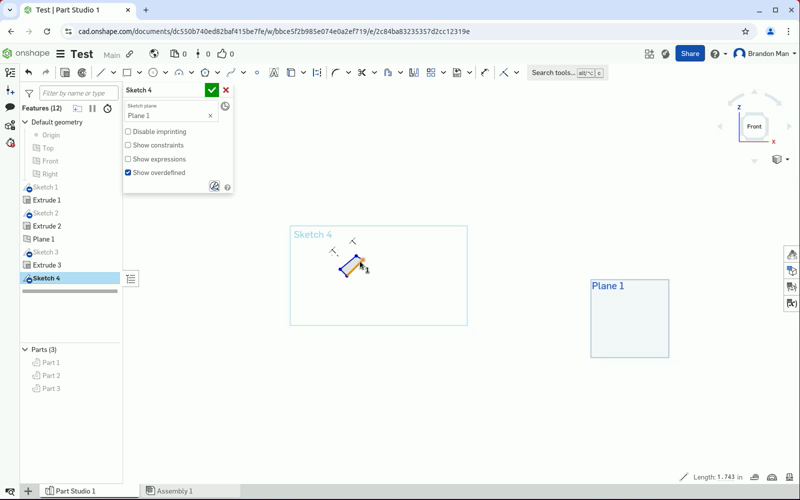
scroll(-6)
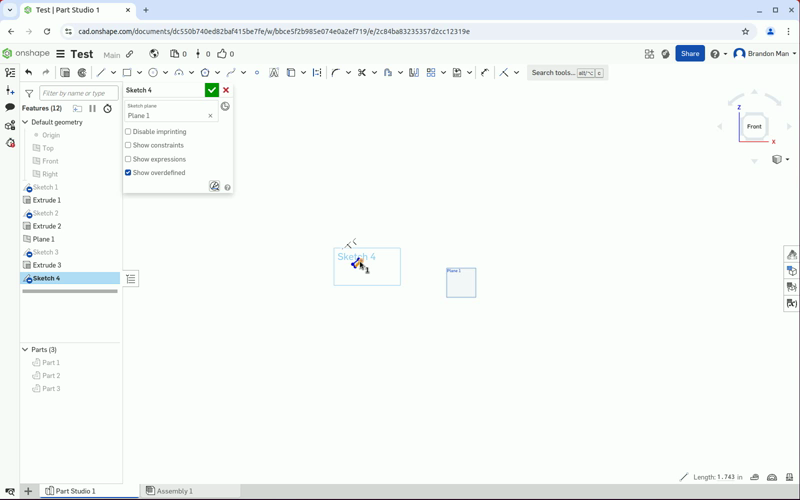
mouse_move(73, 352)
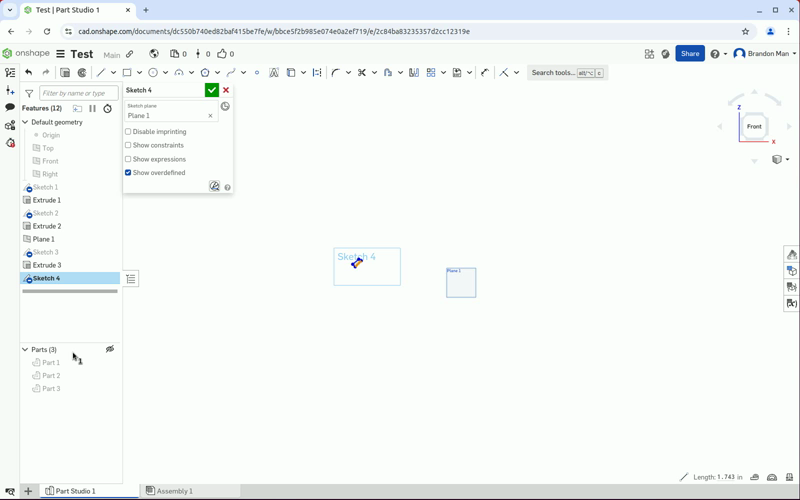
key(shift+y)
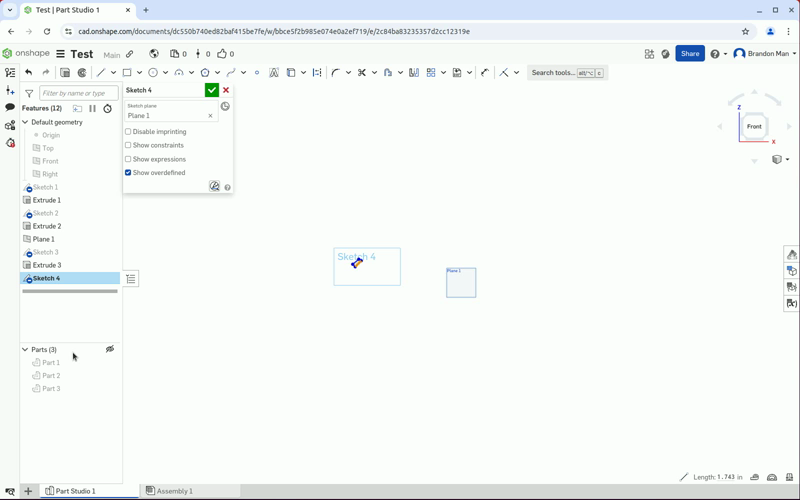
key(shift+e)
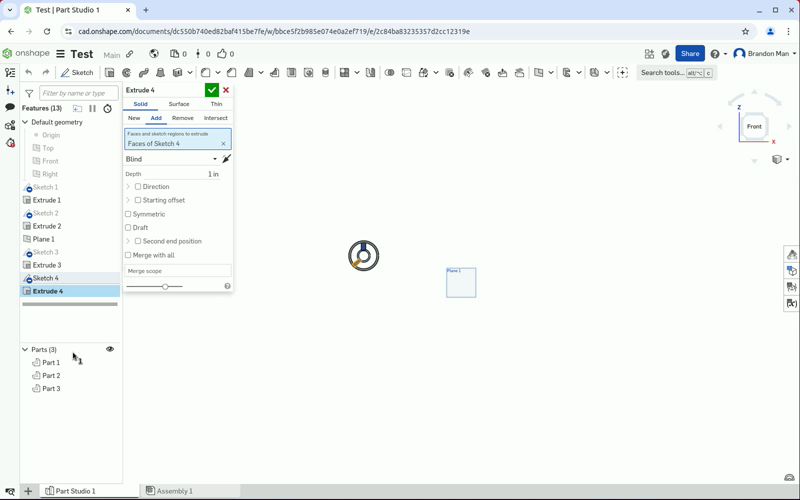
mouse_move(143, 106)
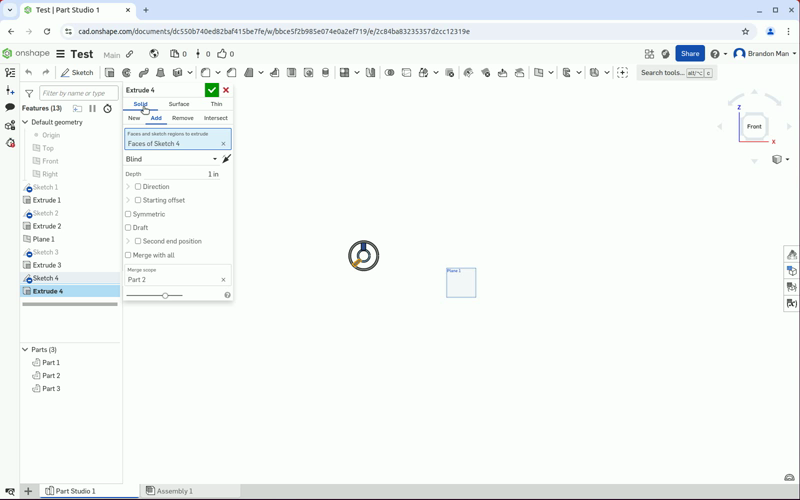
click(143, 106)
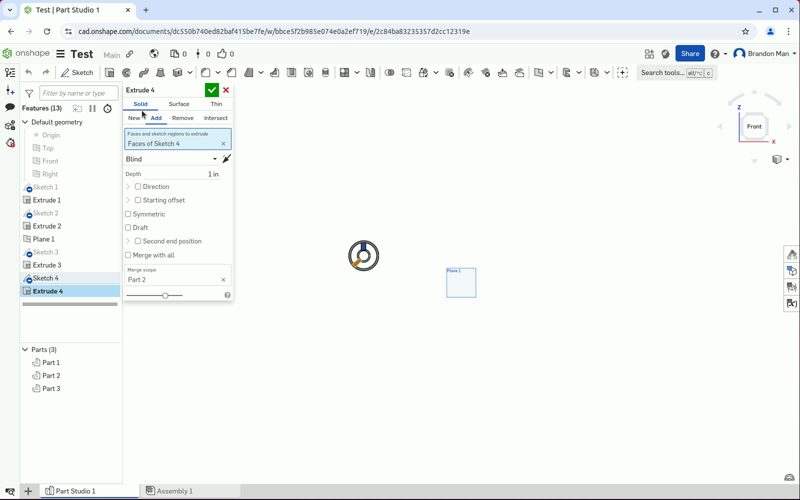
mouse_move(137, 120)
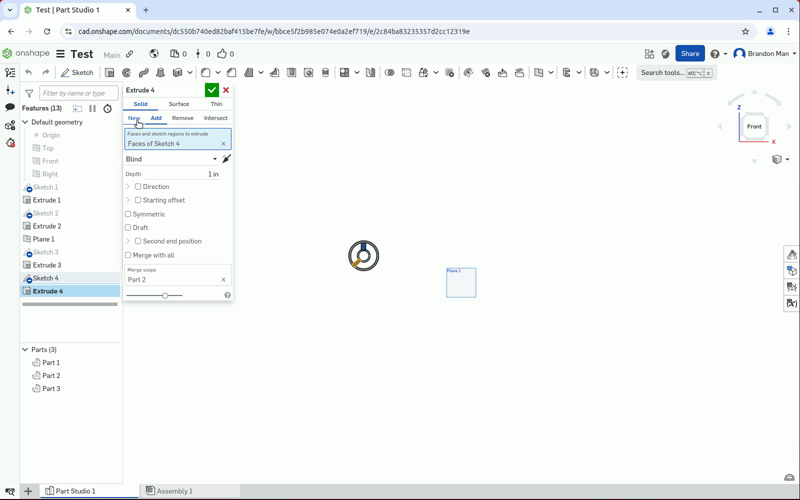
click(137, 120)
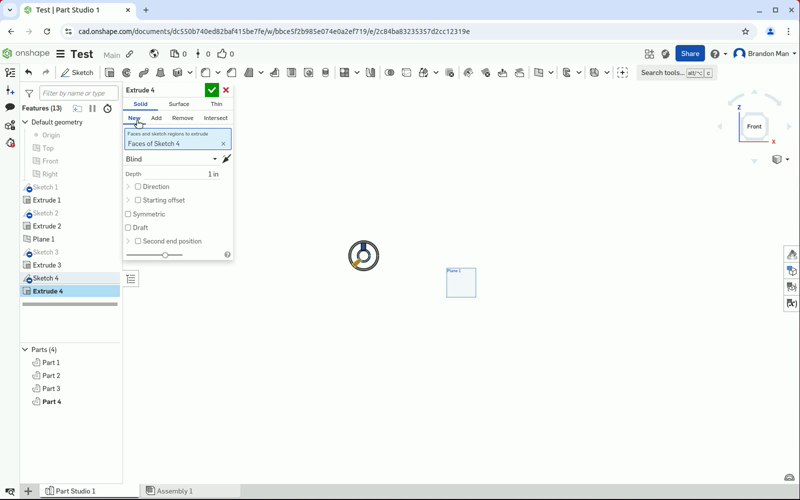
key(tab, 4)
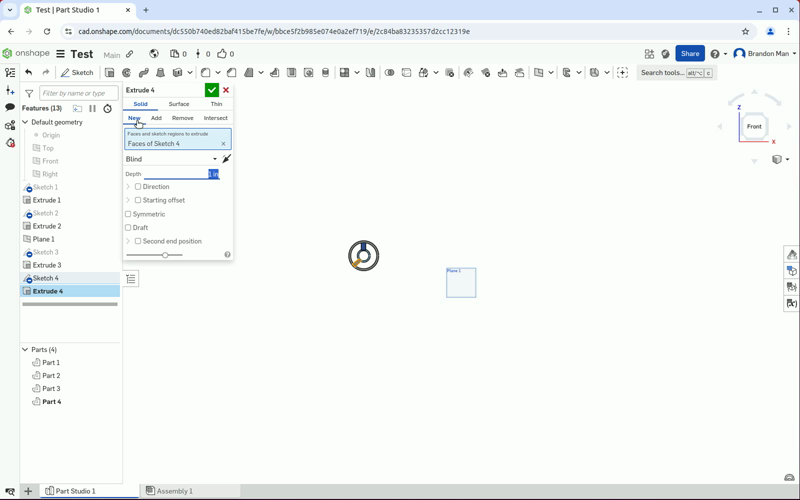
text(-1.685)
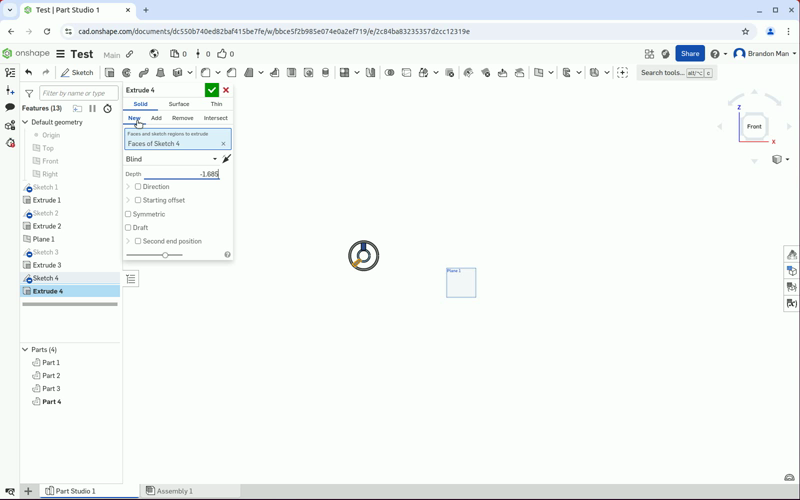
key(enter)
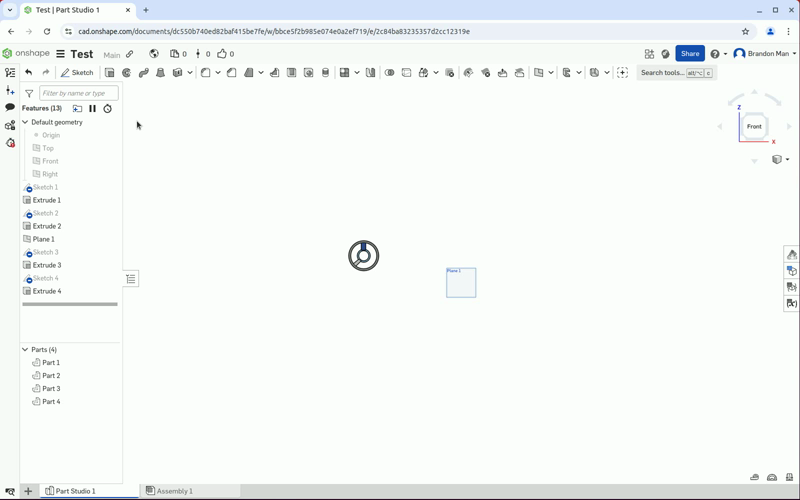
key(shift+h)
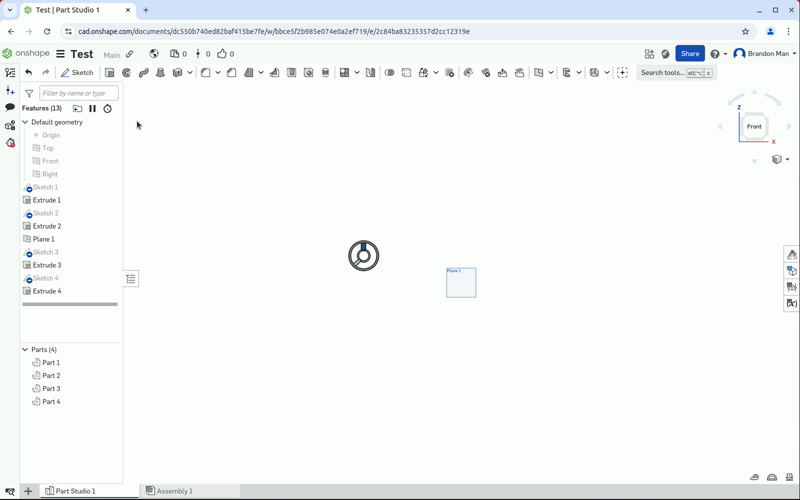
key(shift+h)
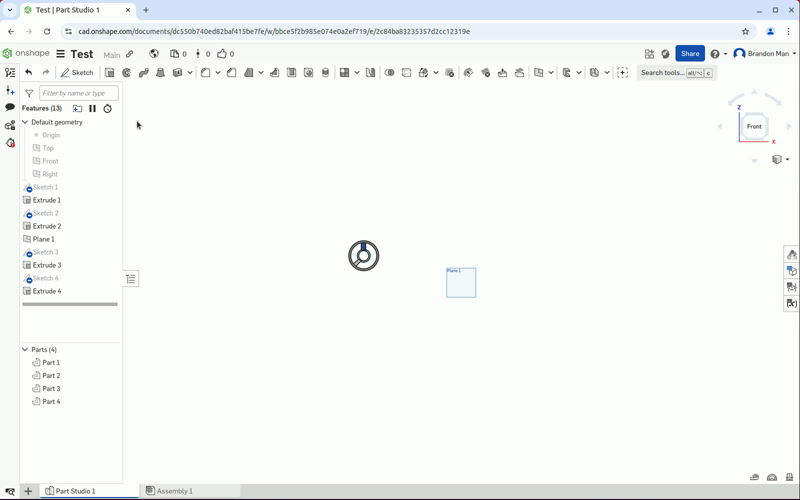
mouse_move(73, 189)
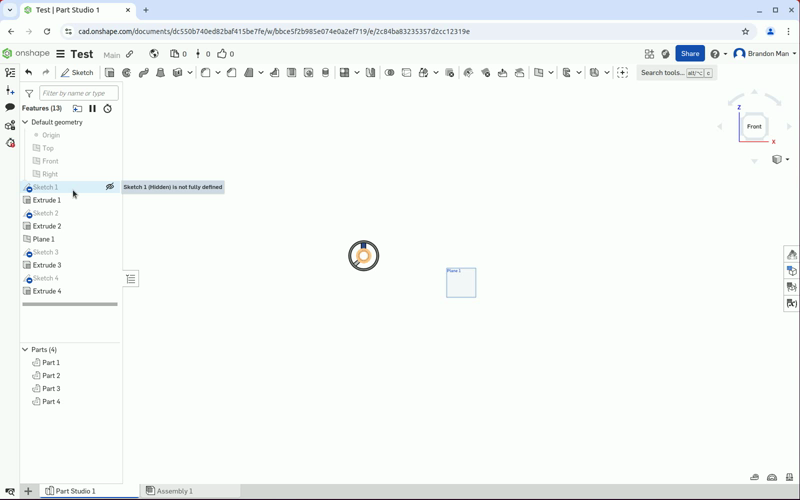
click(73, 189)
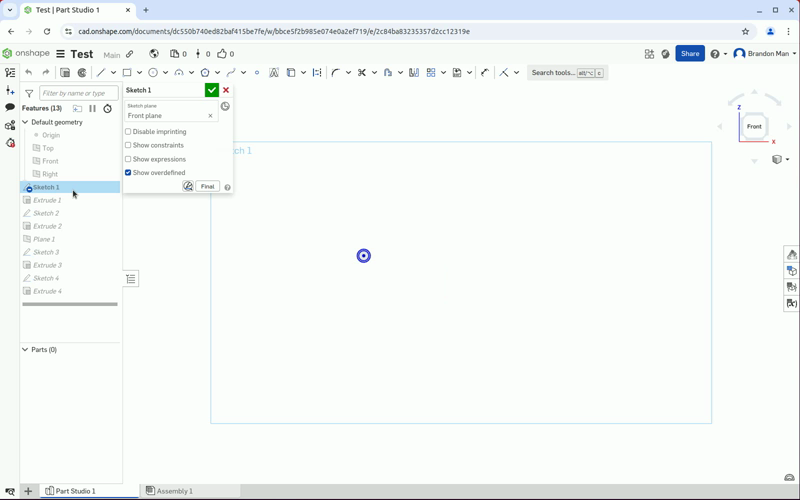
mouse_move(229, 92)
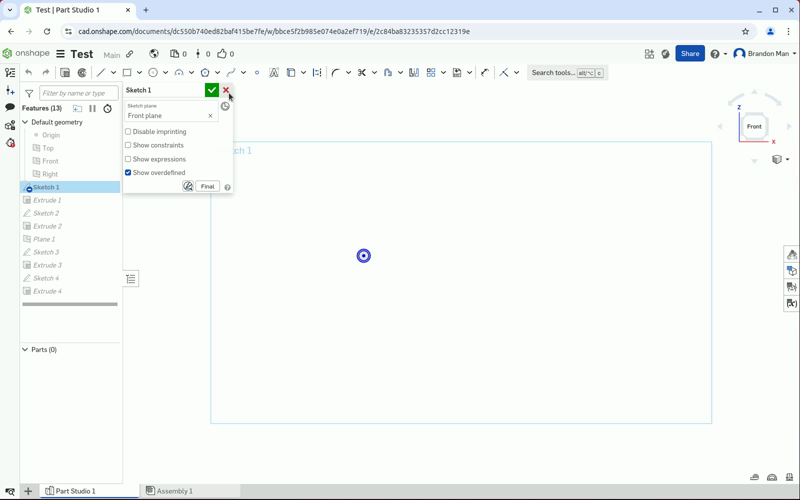
click(229, 92)
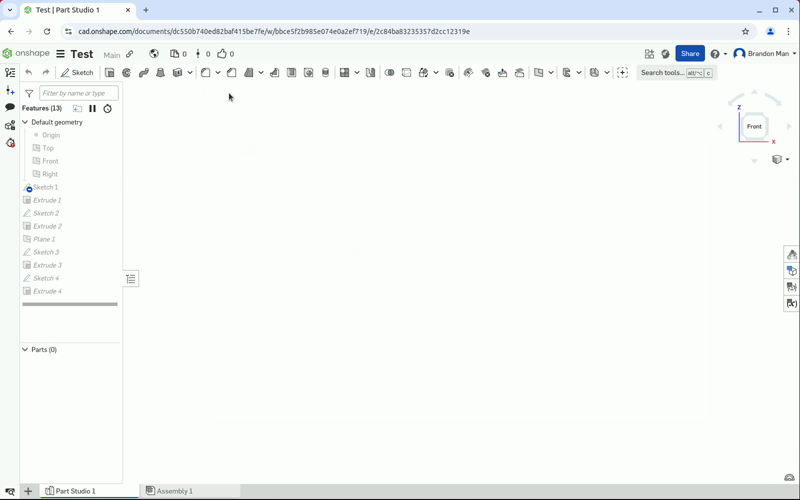
key(shift+s)
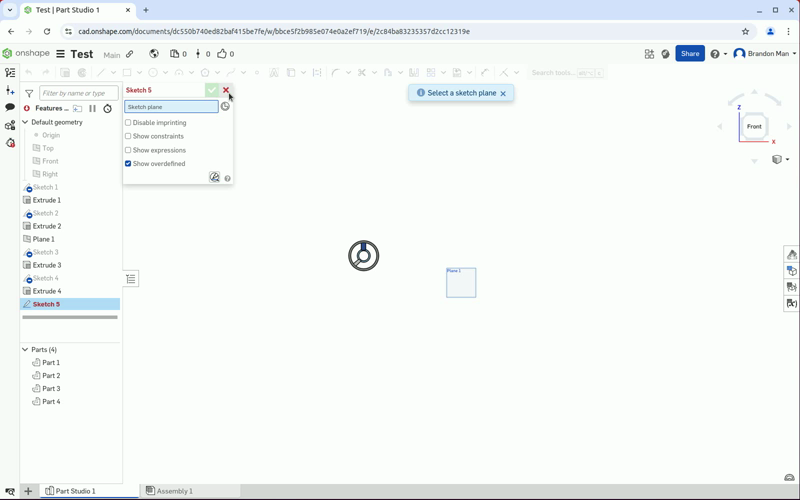
mouse_move(73, 241)
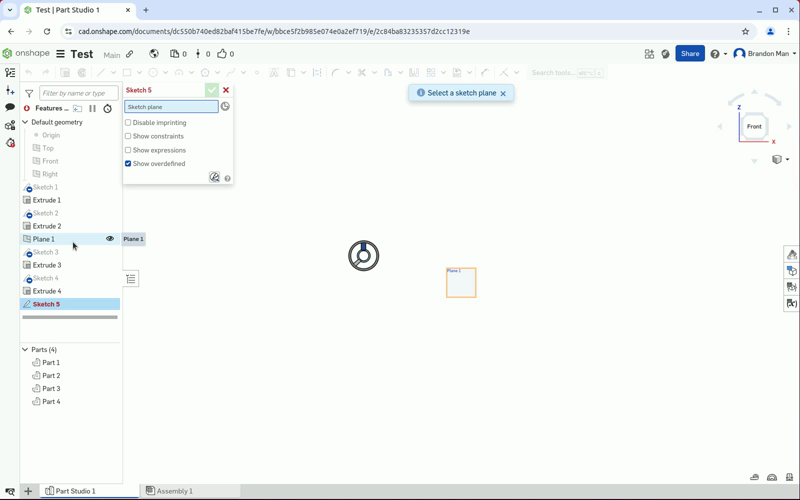
click(73, 241)
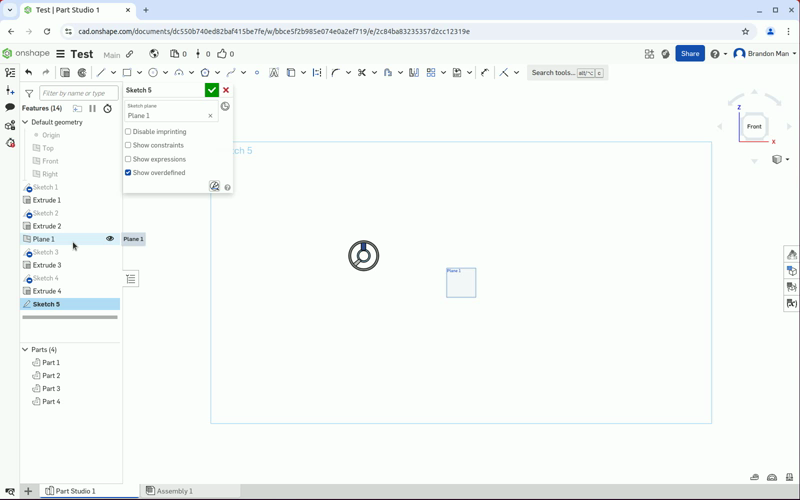
mouse_move(73, 352)
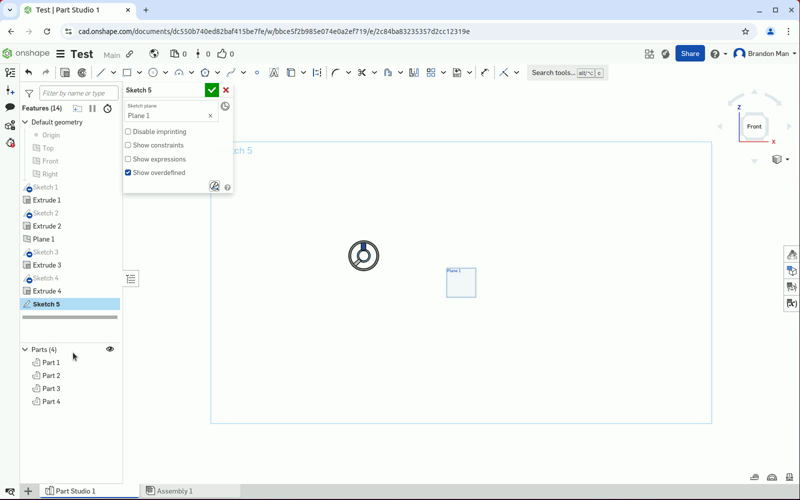
key(y)
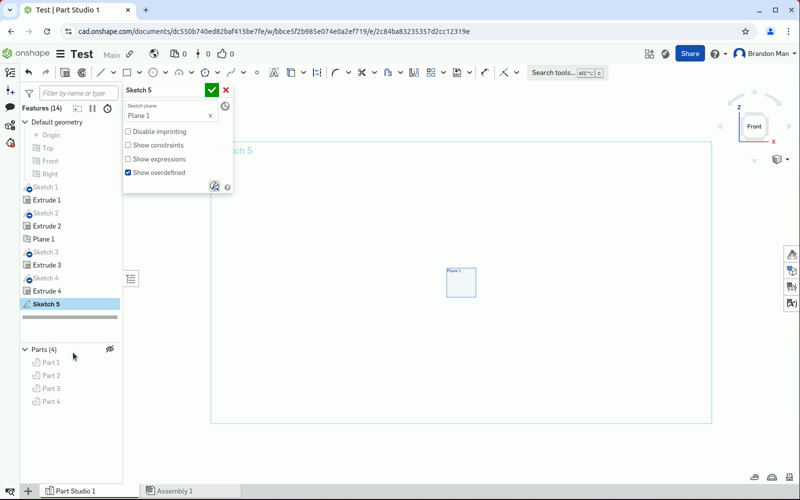
key(l)
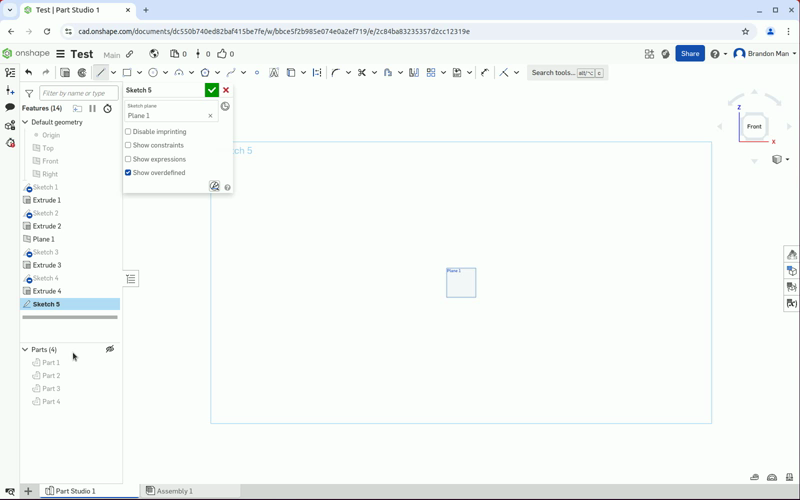
key_down(shift)
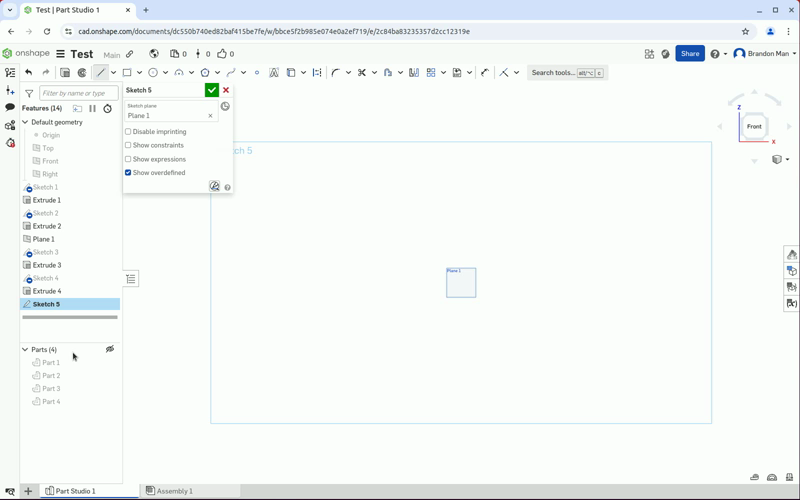
mouse_move(366, 260)
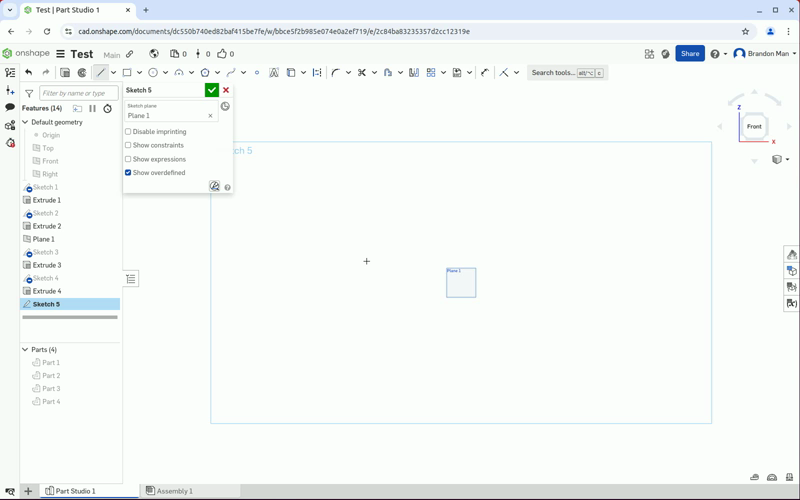
click(366, 260)
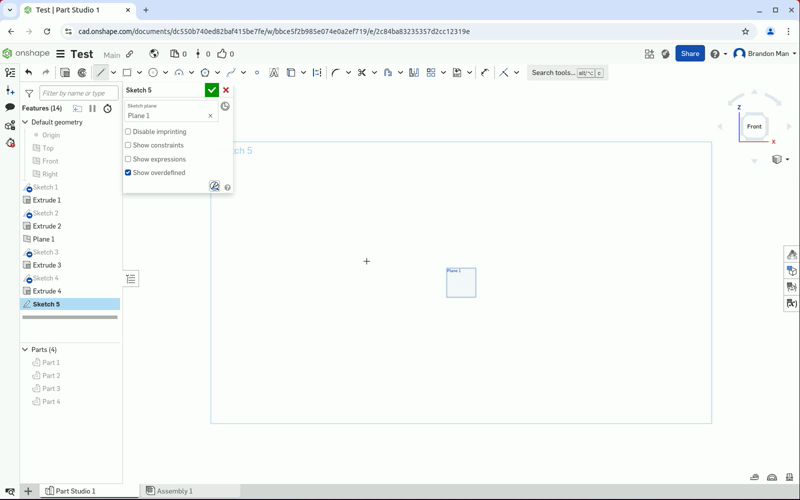
key_up(shift)
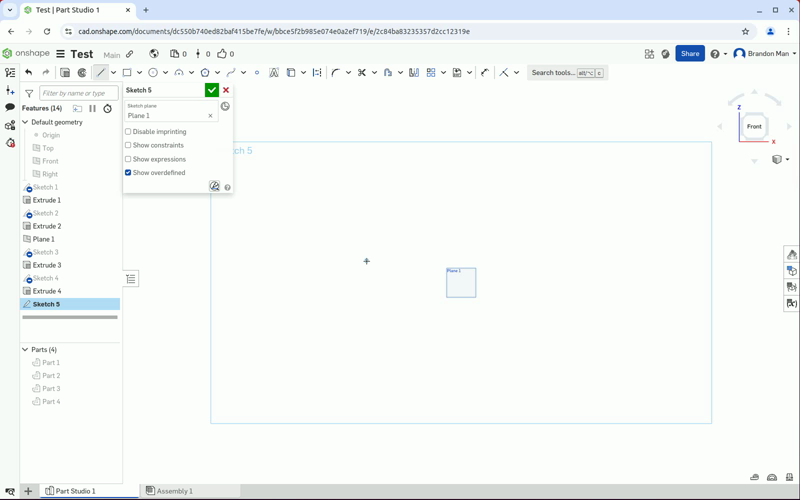
key_down(shift)
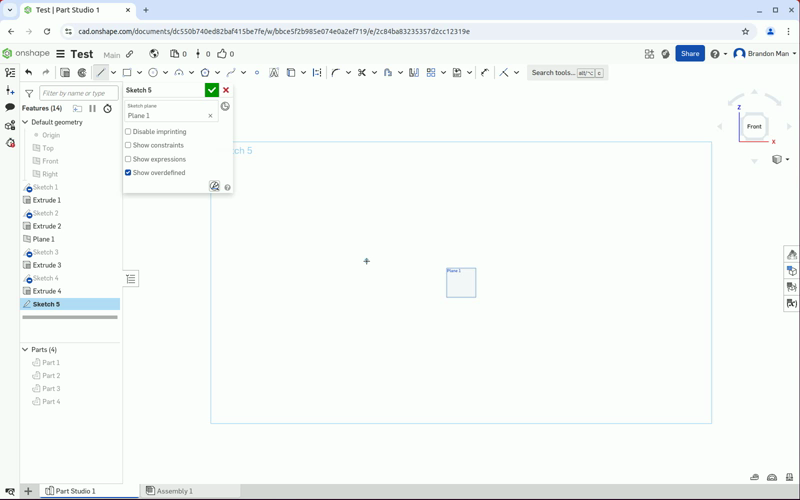
mouse_move(396, 260)
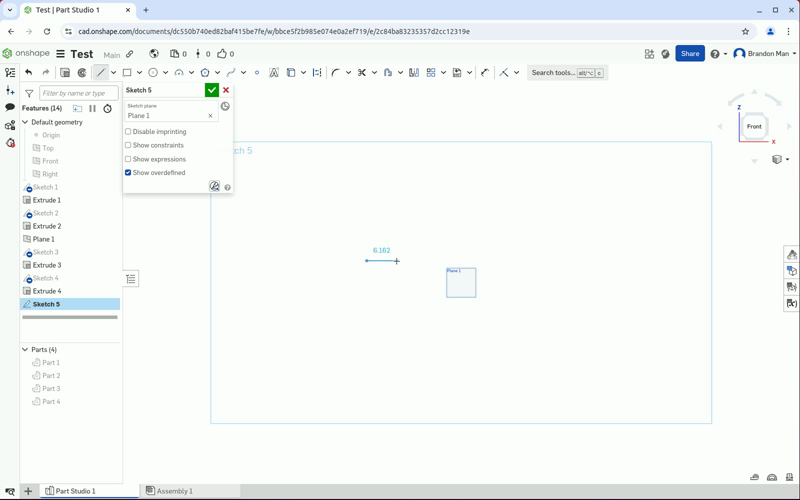
mouse_move(372, 265)
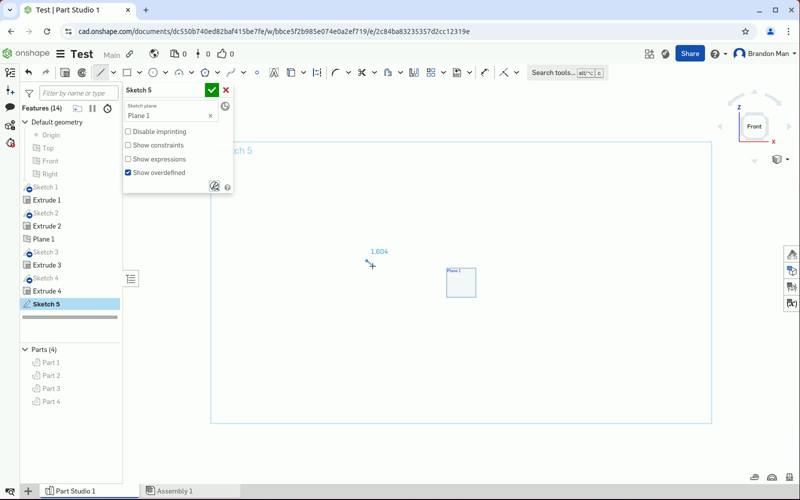
click(372, 265)
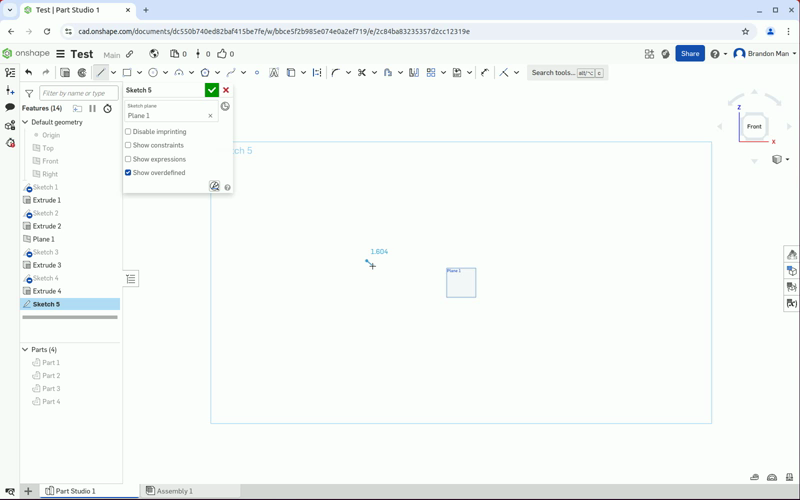
key_up(shift)
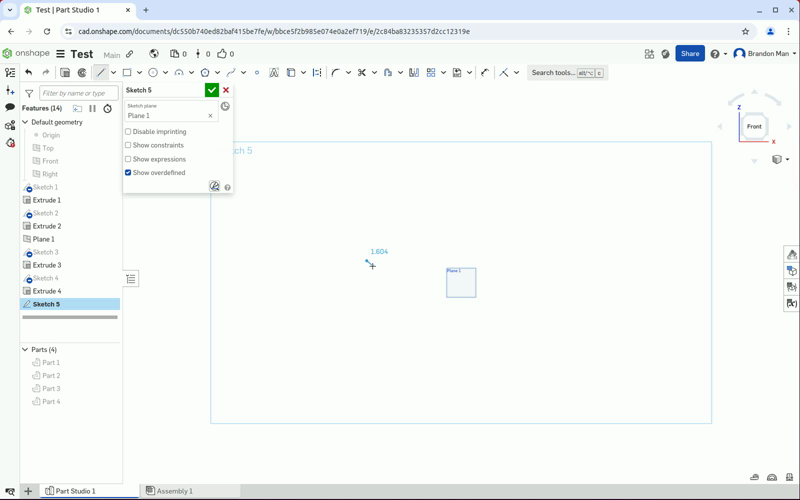
key_down(shift)
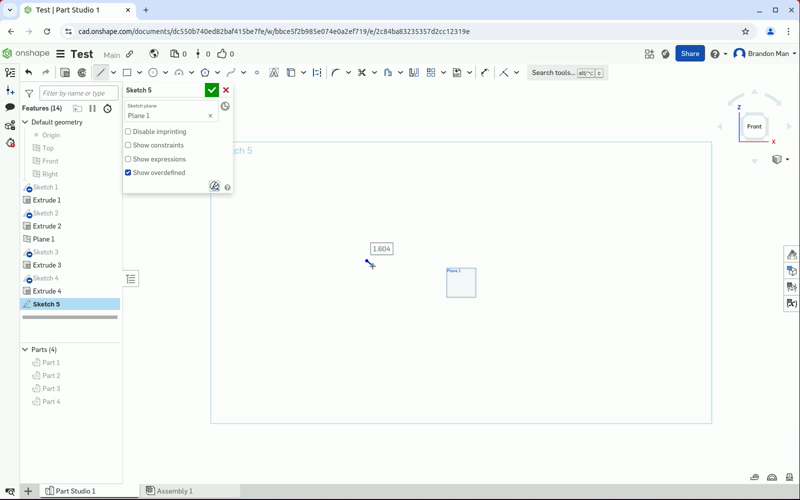
mouse_move(402, 265)
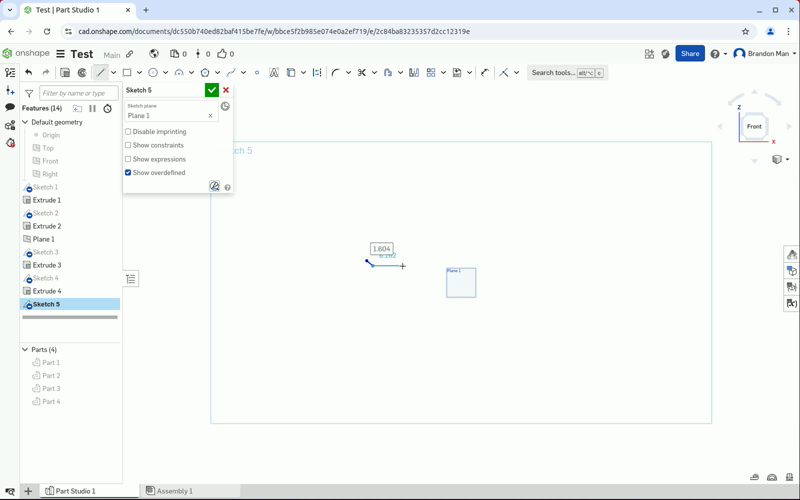
mouse_move(375, 263)
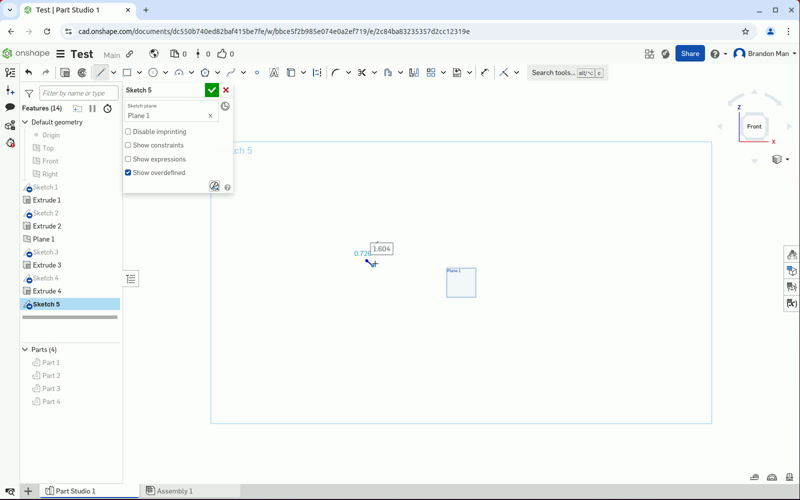
scroll(6)
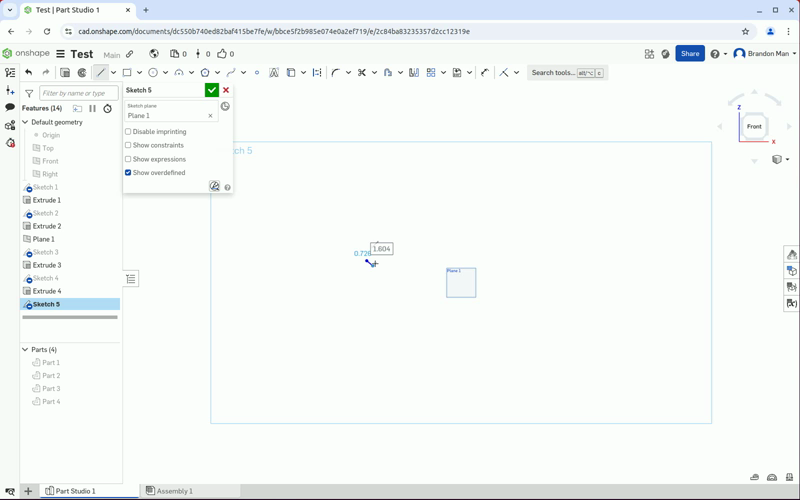
scroll(6)
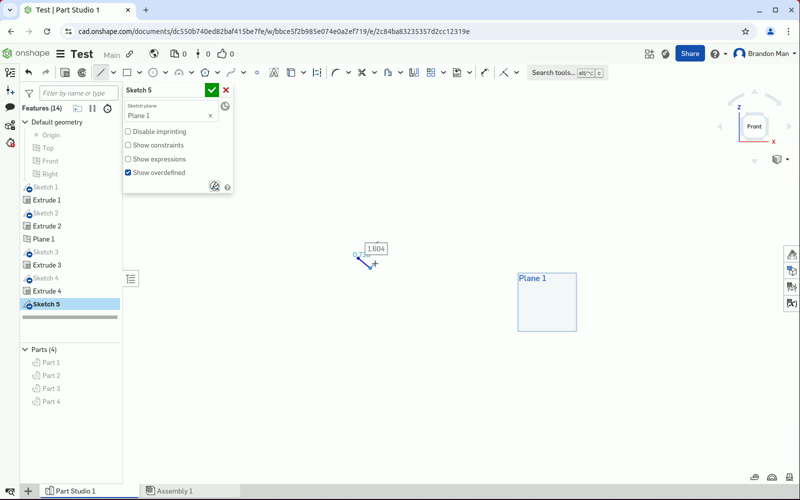
scroll(6)
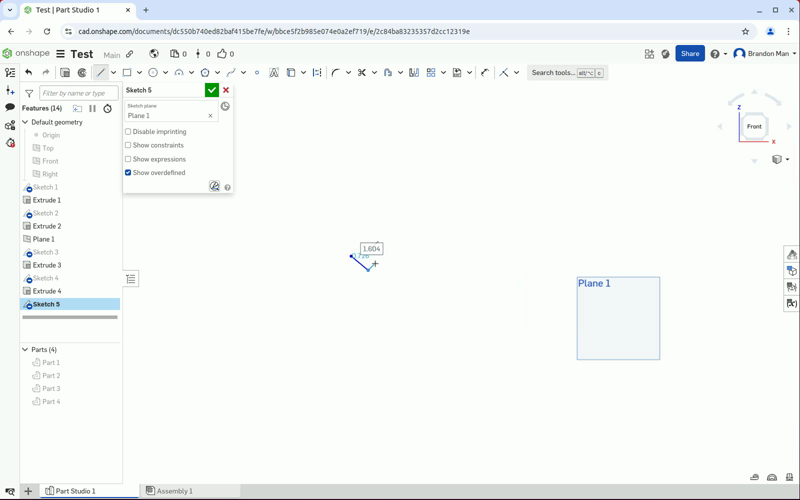
scroll(6)
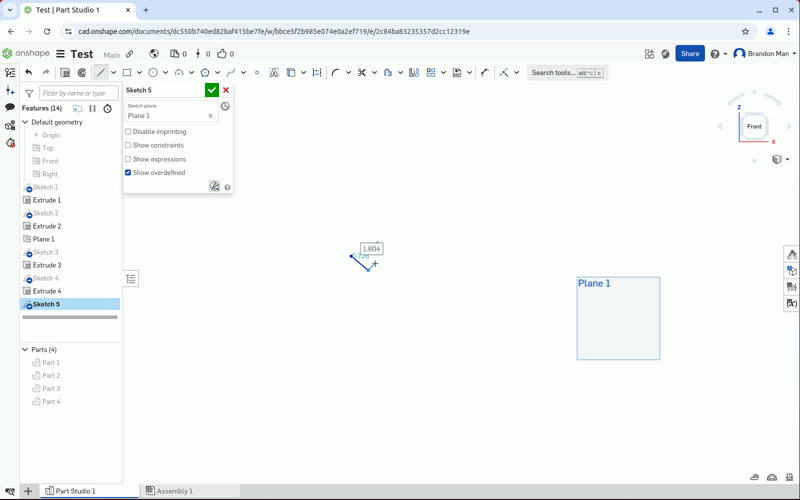
scroll(6)
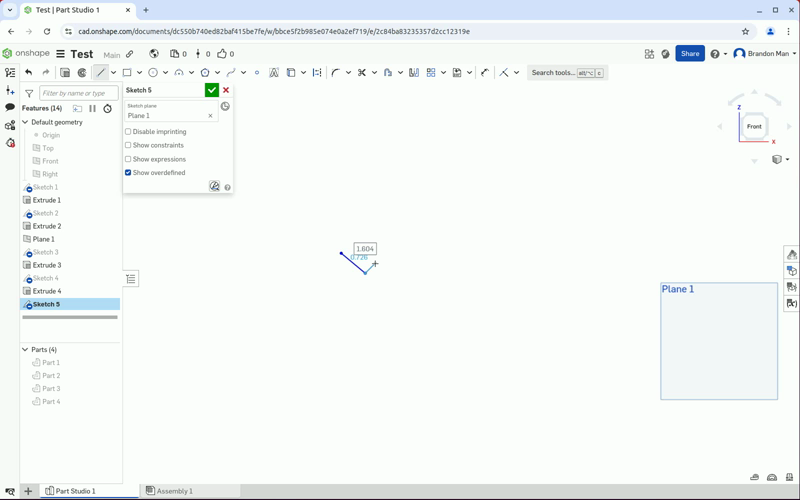
scroll(6)
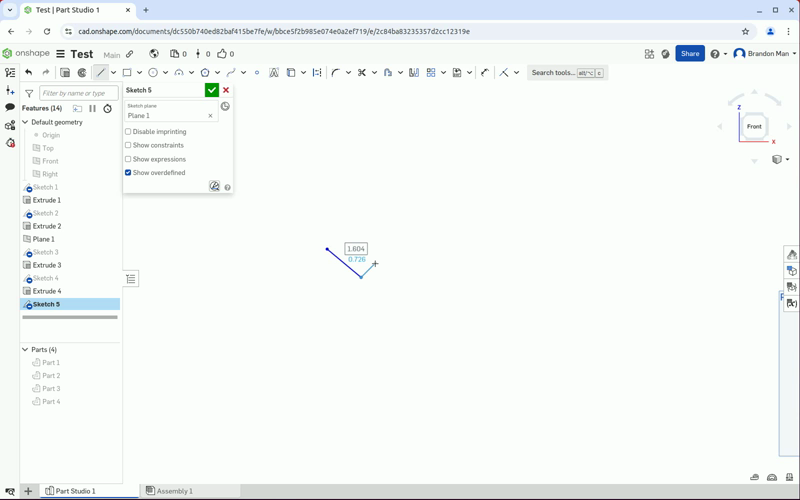
scroll(6)
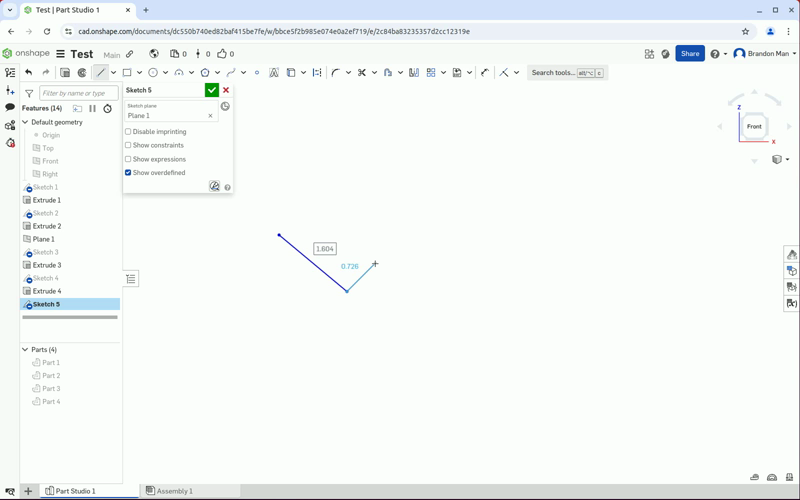
click(375, 263)
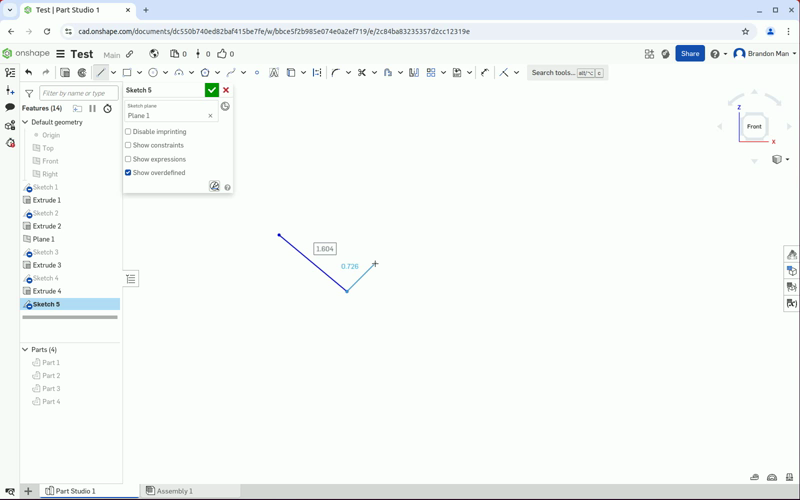
scroll(-6)
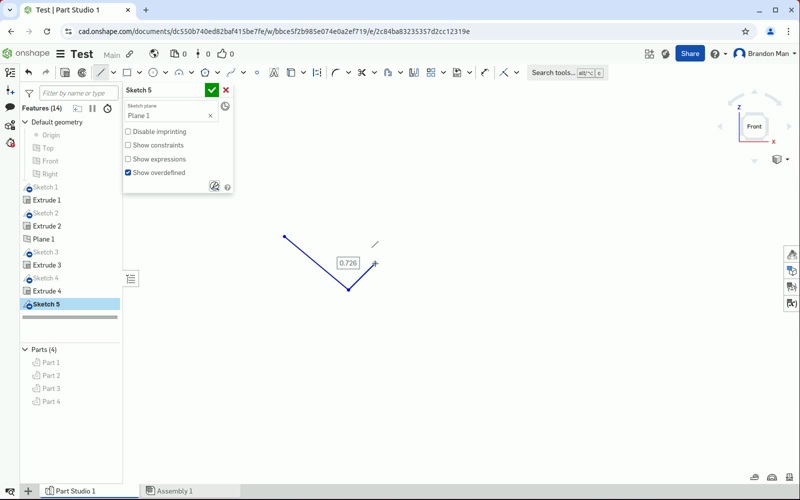
scroll(-6)
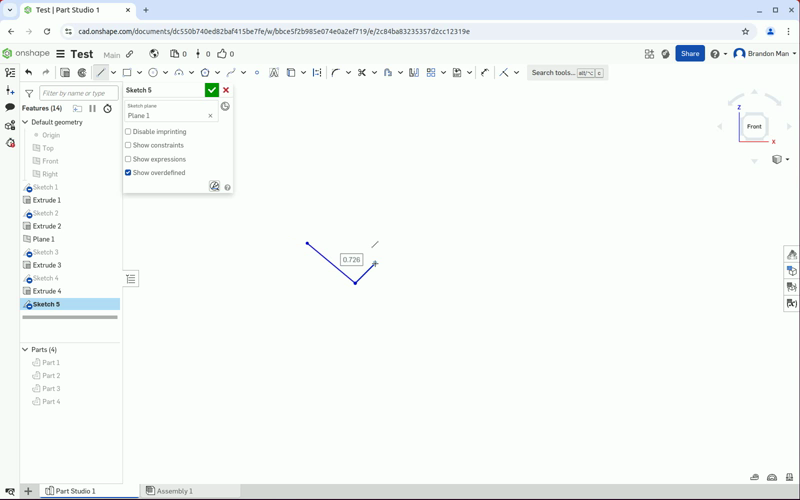
scroll(-6)
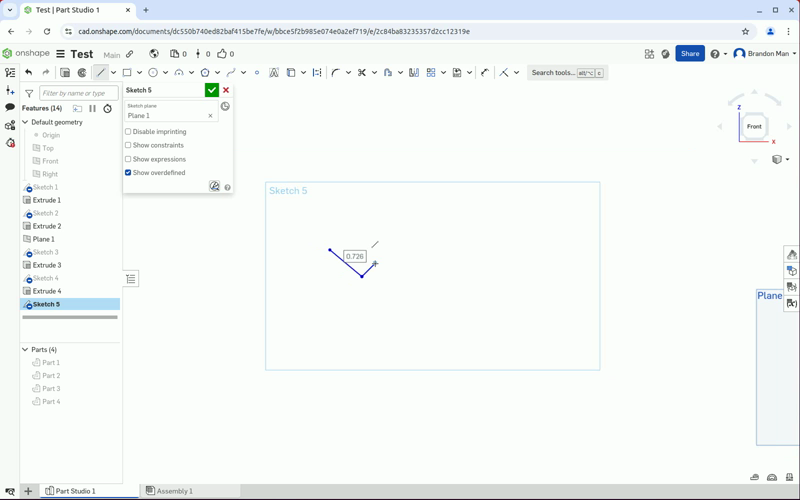
scroll(-6)
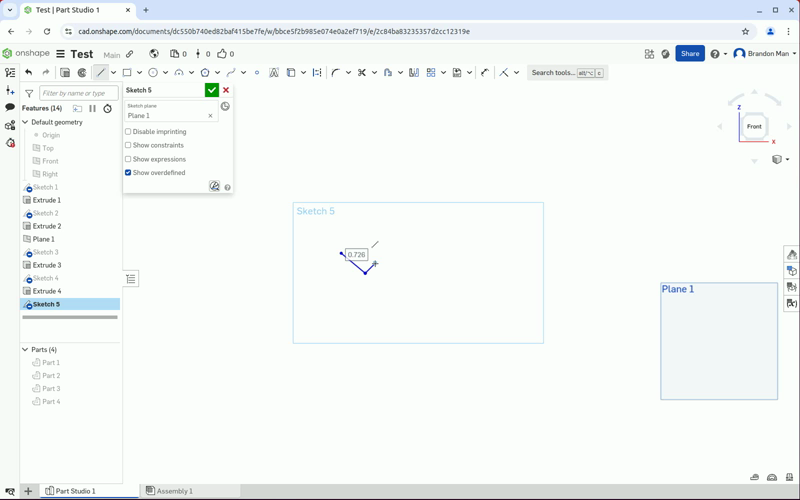
scroll(-6)
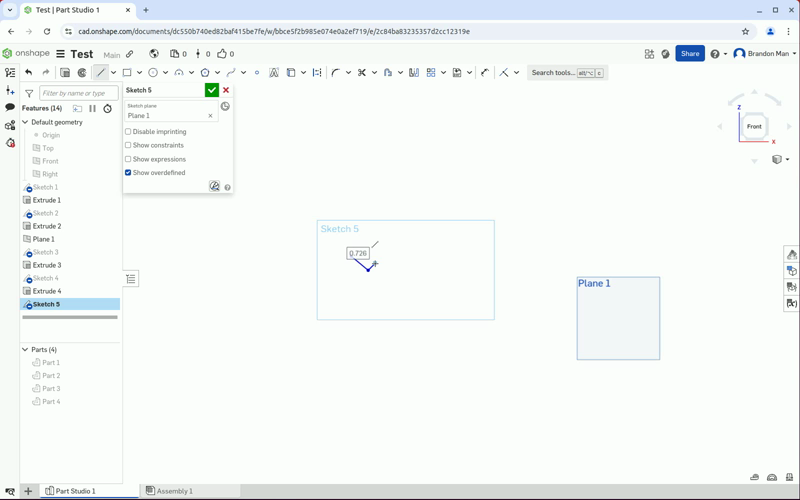
scroll(-6)
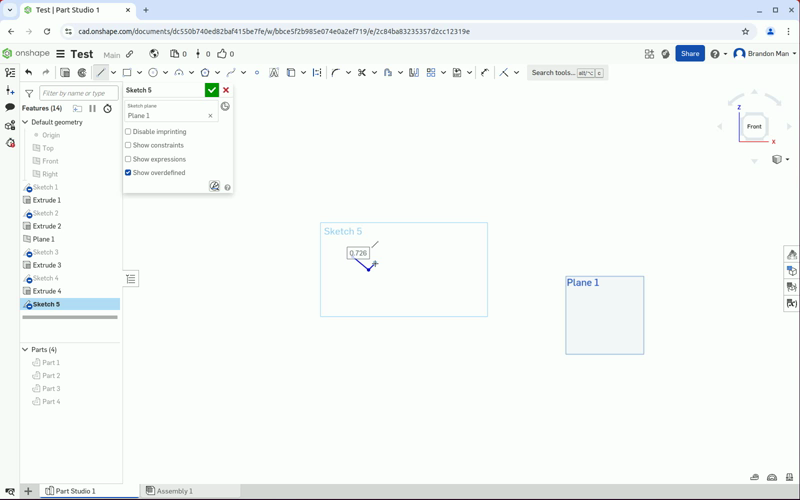
scroll(-6)
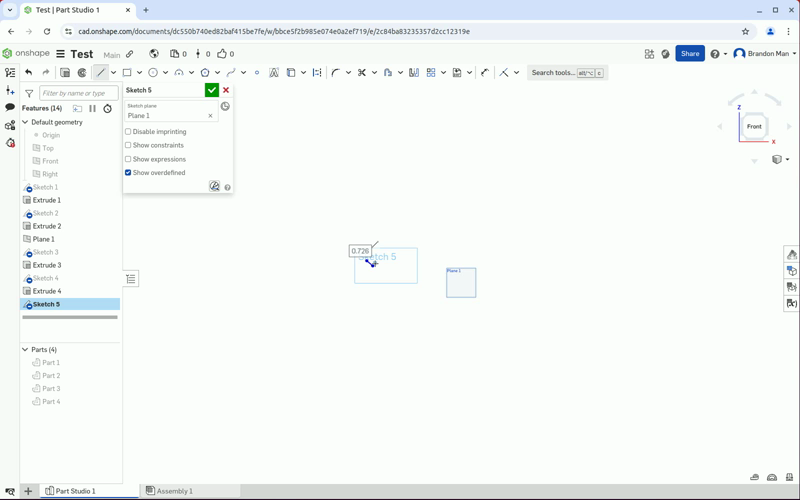
key_up(shift)
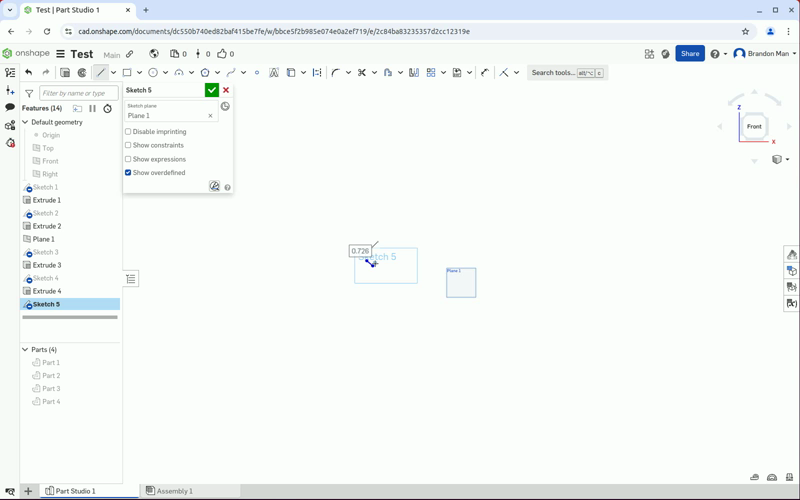
key_down(shift)
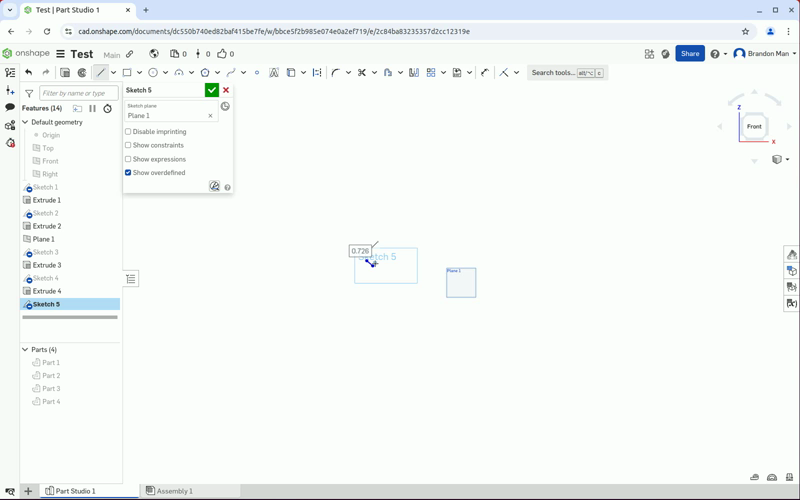
mouse_move(405, 263)
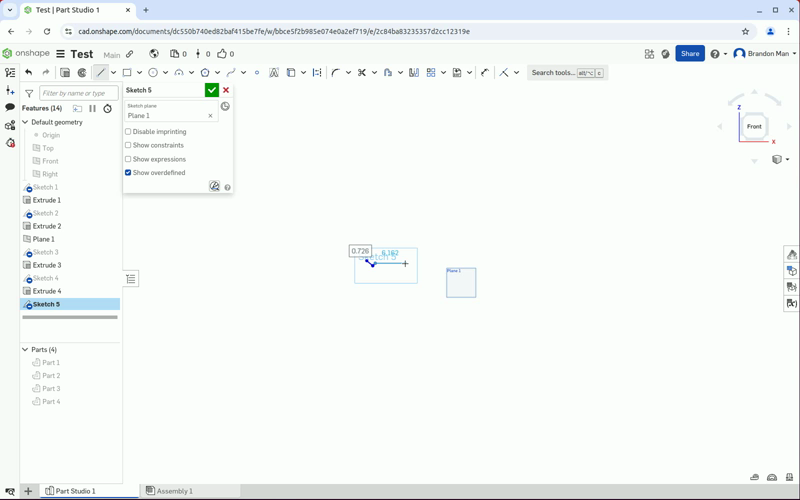
mouse_move(368, 258)
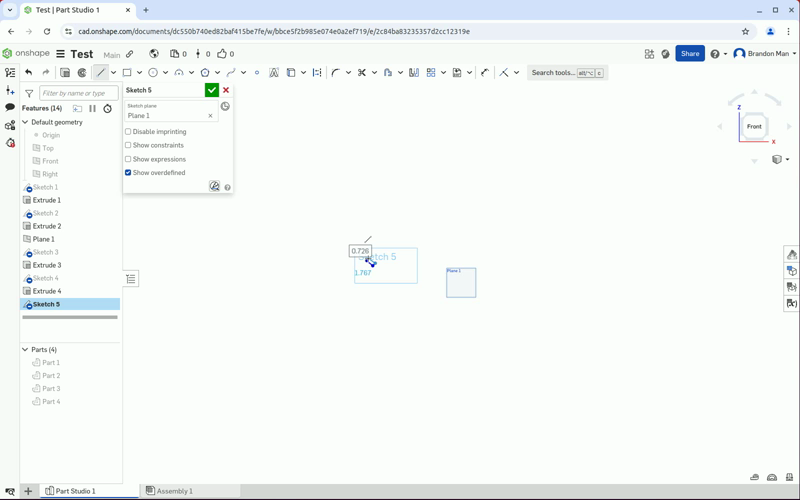
scroll(6)
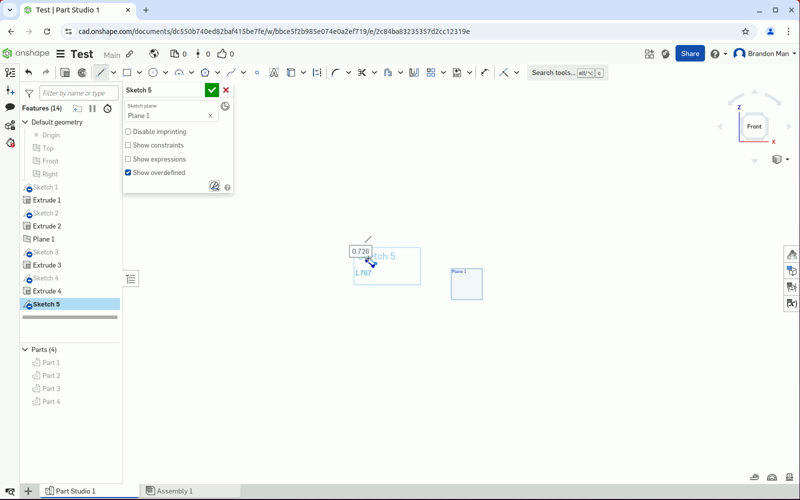
scroll(6)
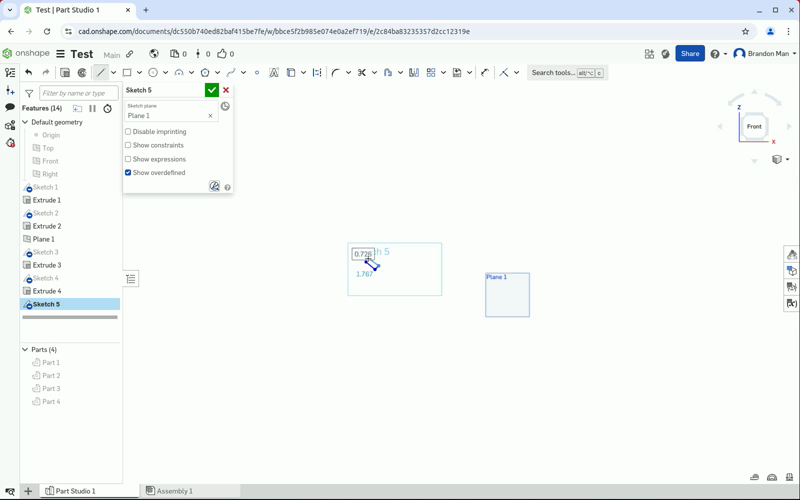
scroll(6)
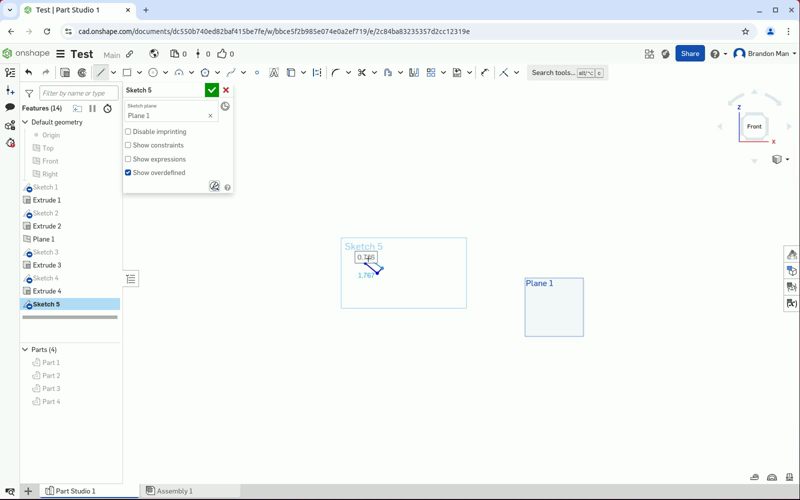
scroll(6)
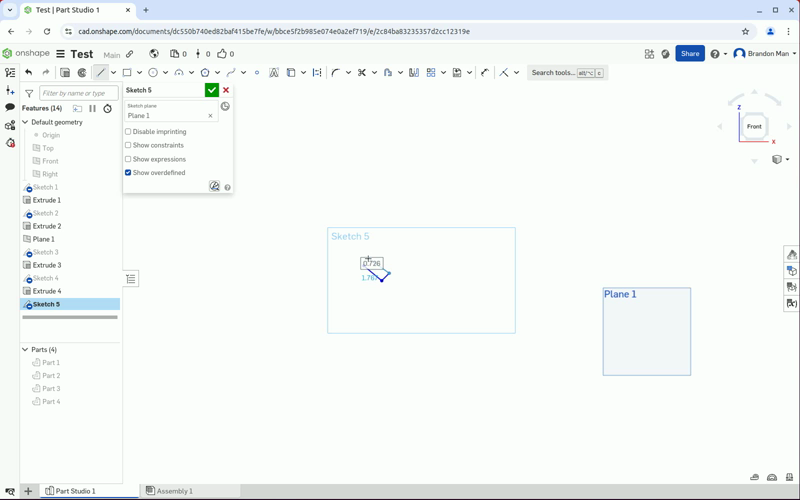
scroll(6)
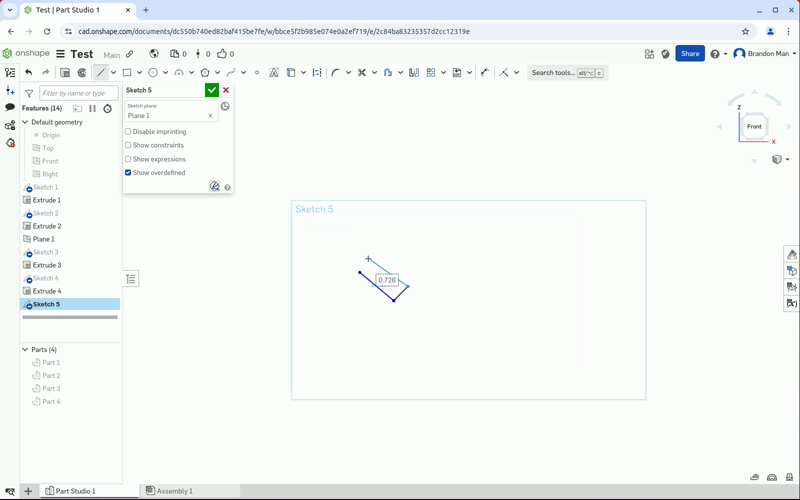
scroll(6)
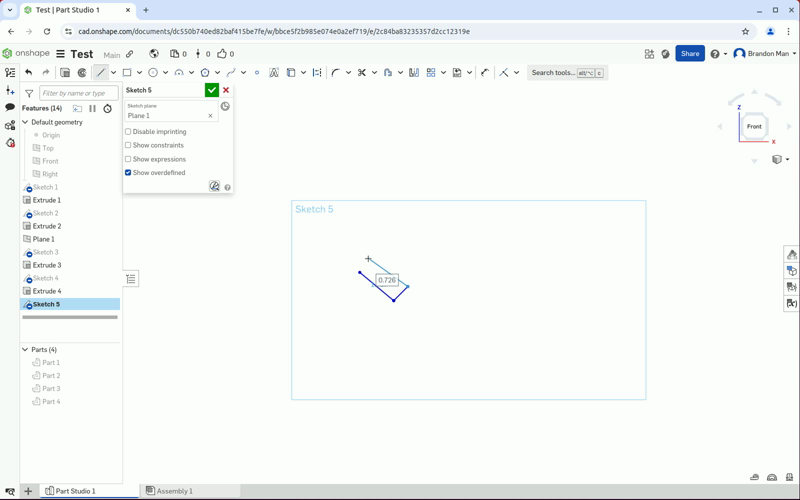
scroll(6)
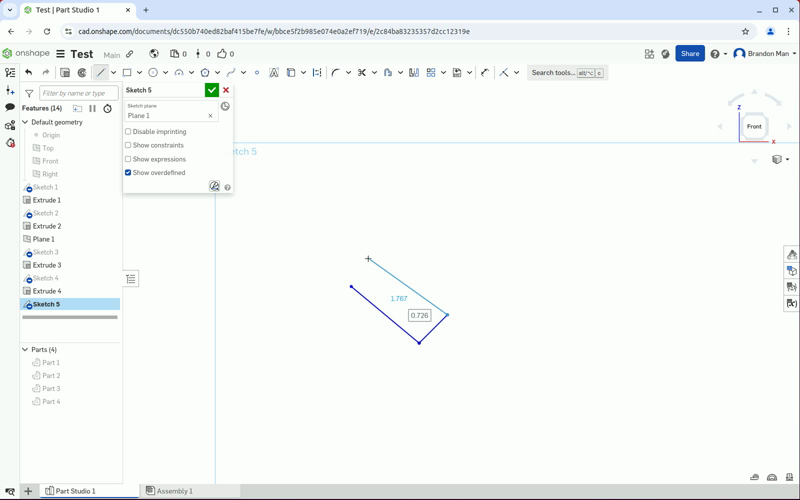
click(368, 258)
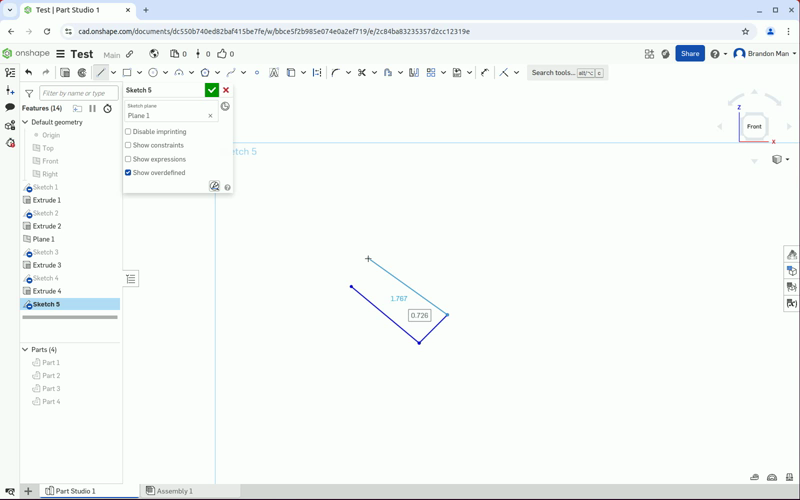
scroll(-6)
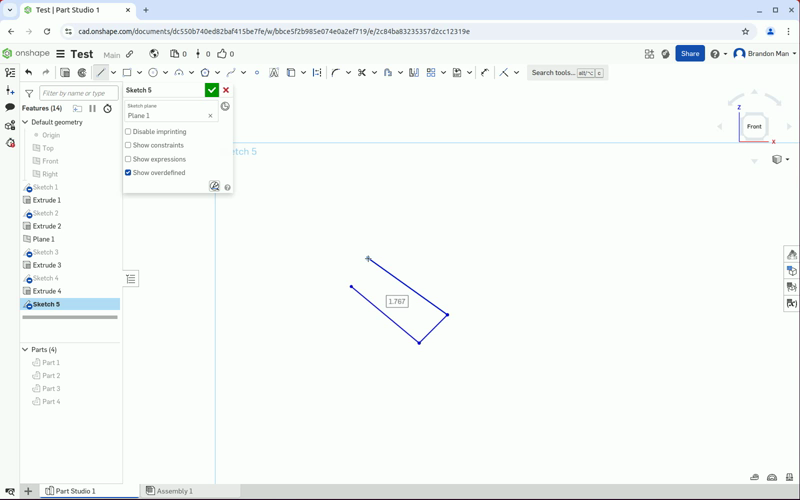
scroll(-6)
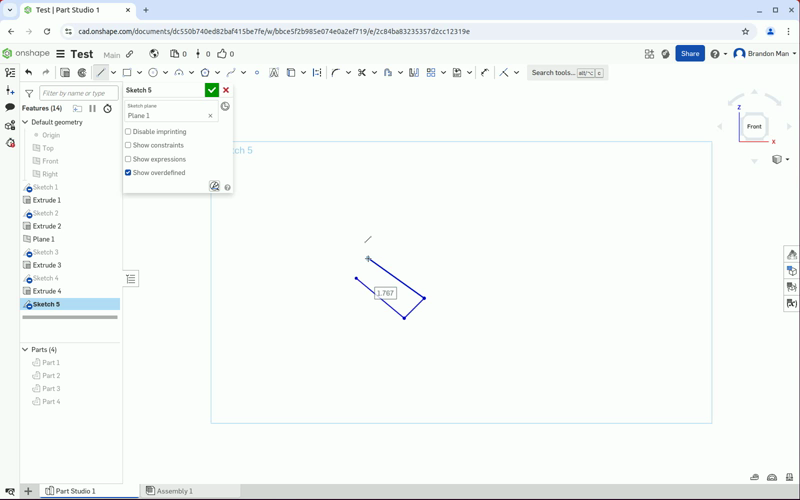
scroll(-6)
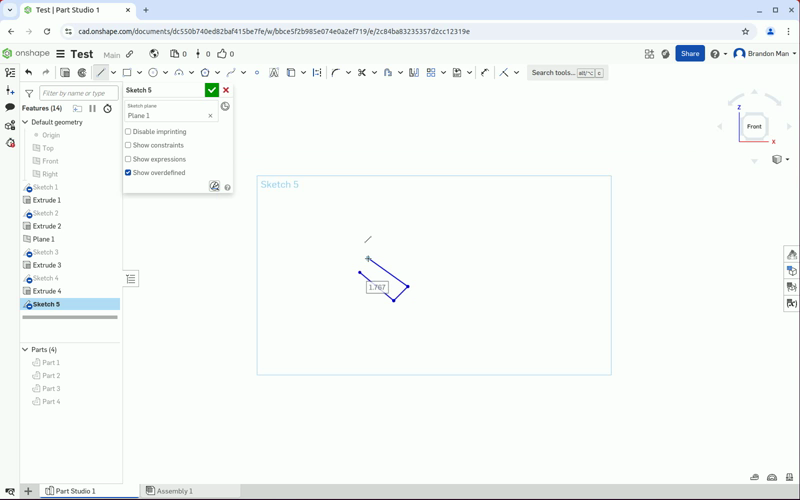
scroll(-6)
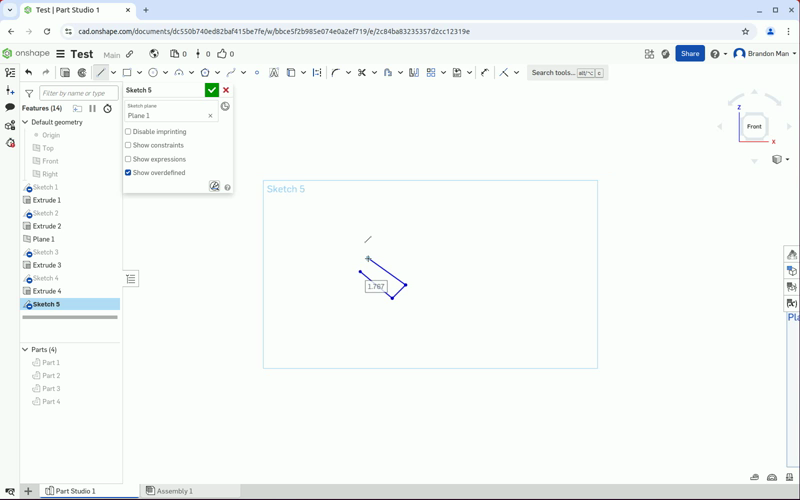
scroll(-6)
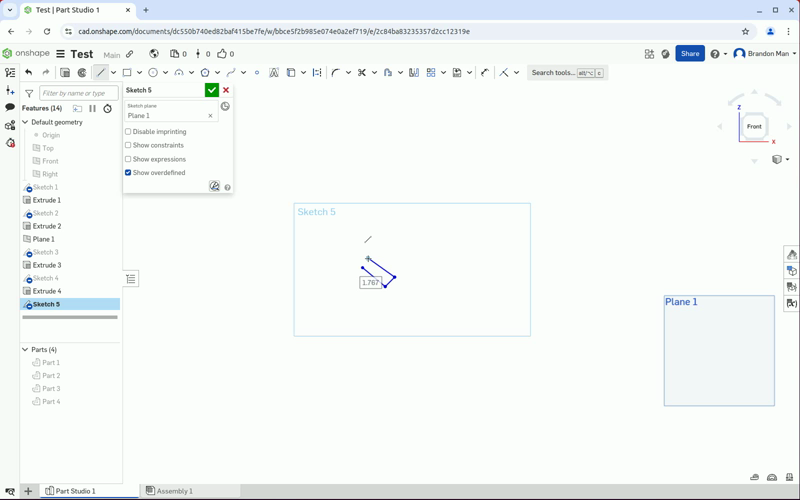
scroll(-6)
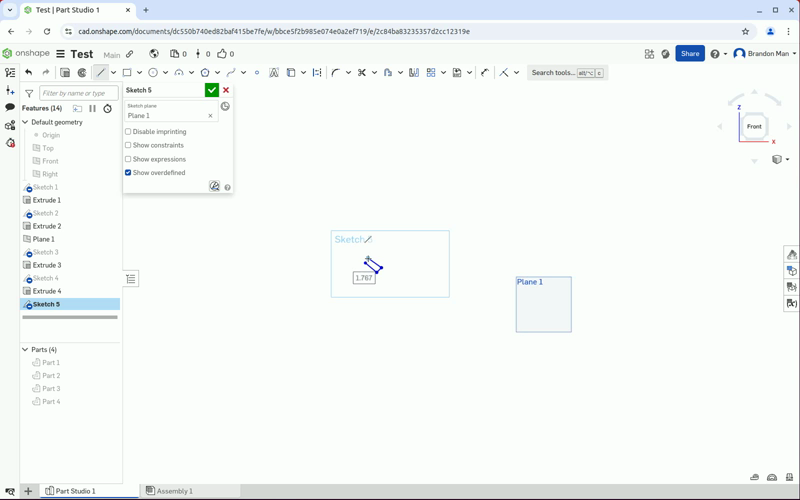
scroll(-6)
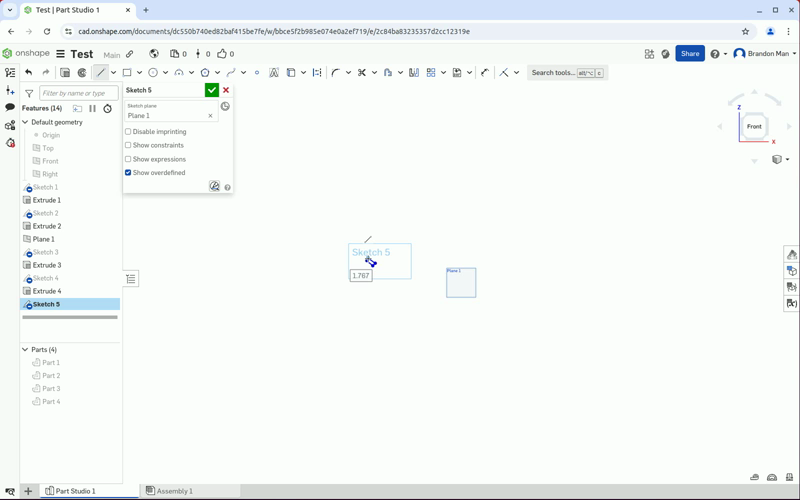
key_up(shift)
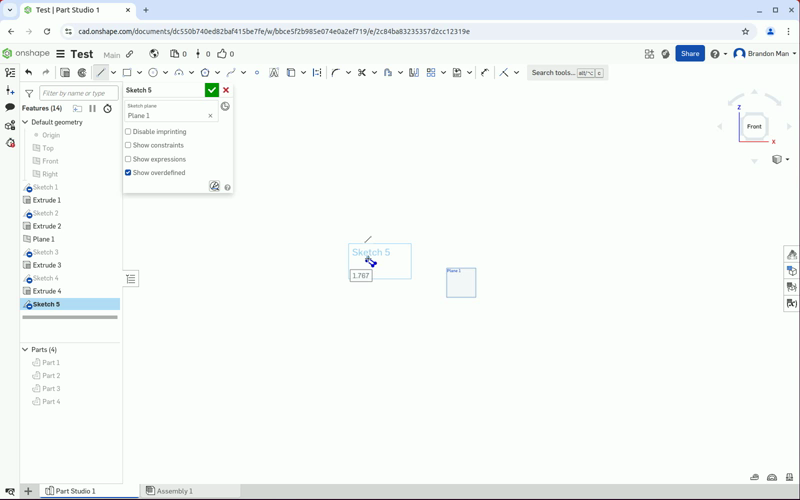
mouse_move(398, 258)
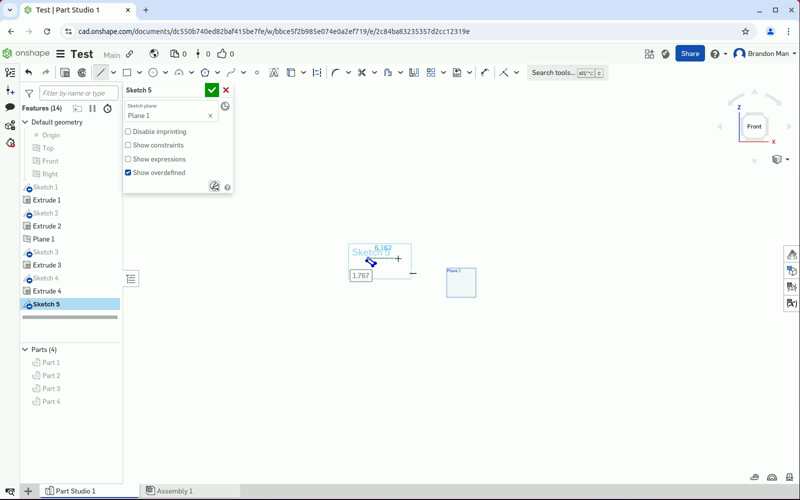
key_down(shift)
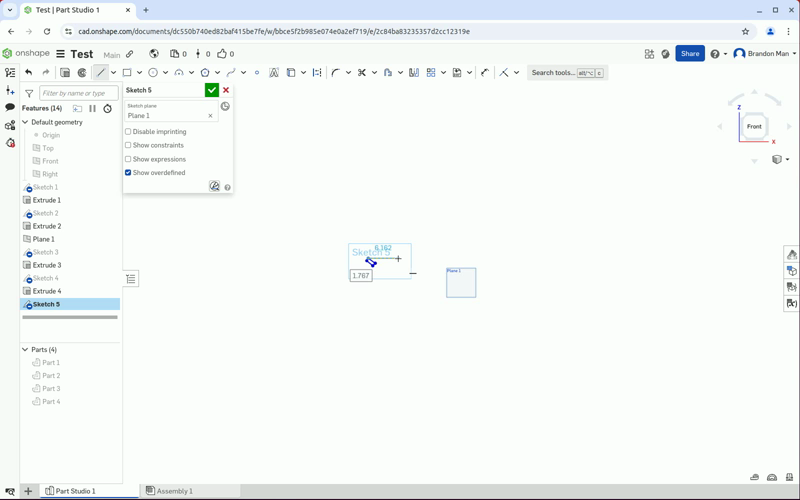
mouse_move(366, 260)
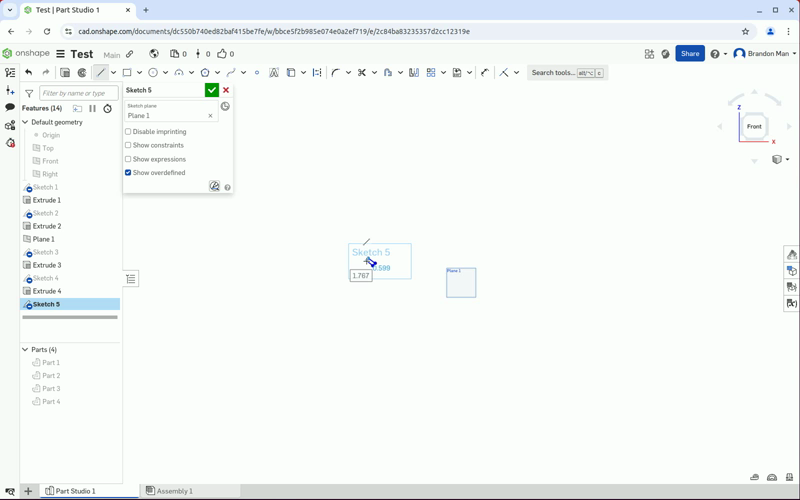
scroll(6)
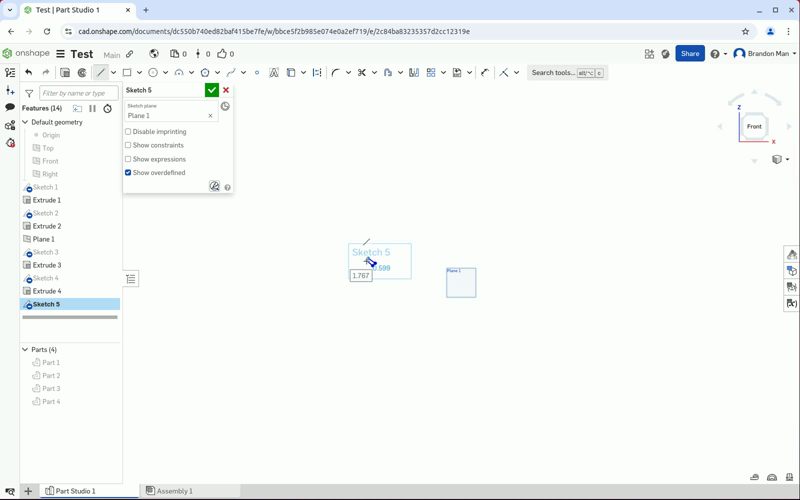
scroll(6)
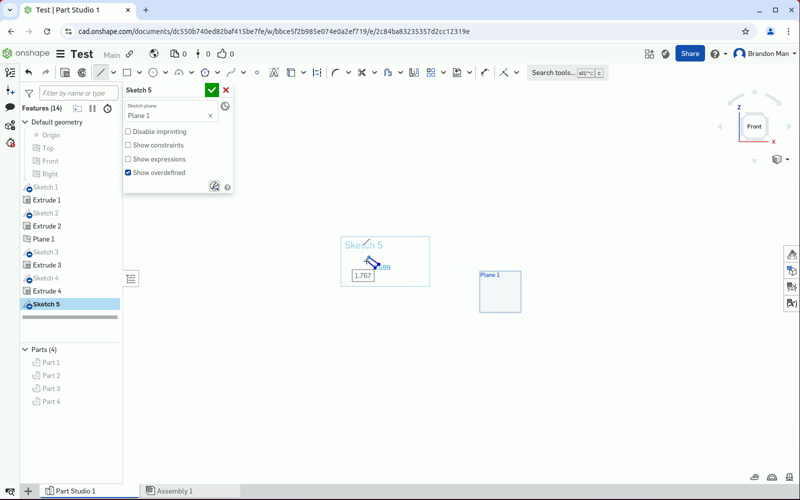
scroll(6)
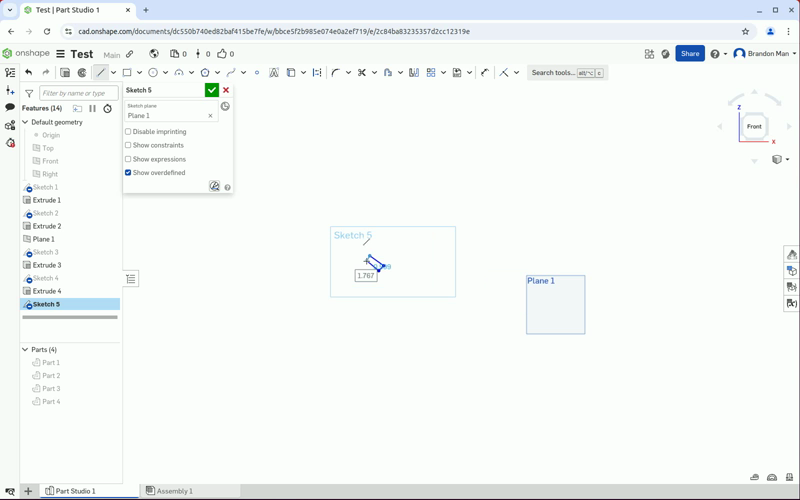
scroll(6)
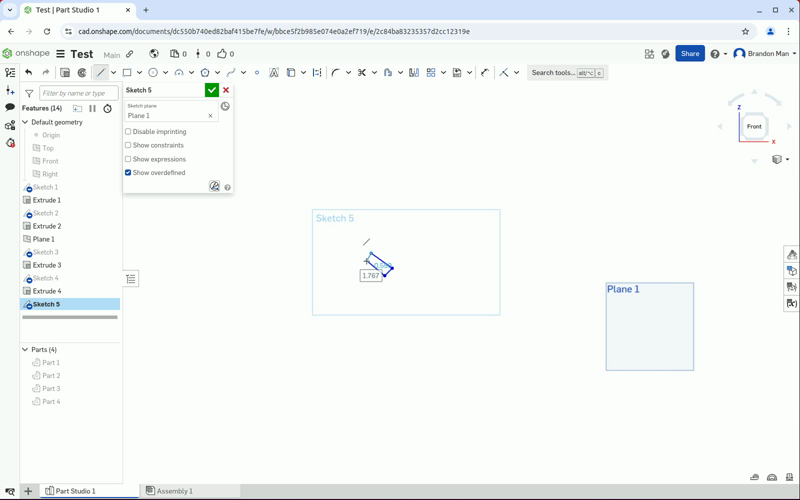
scroll(6)
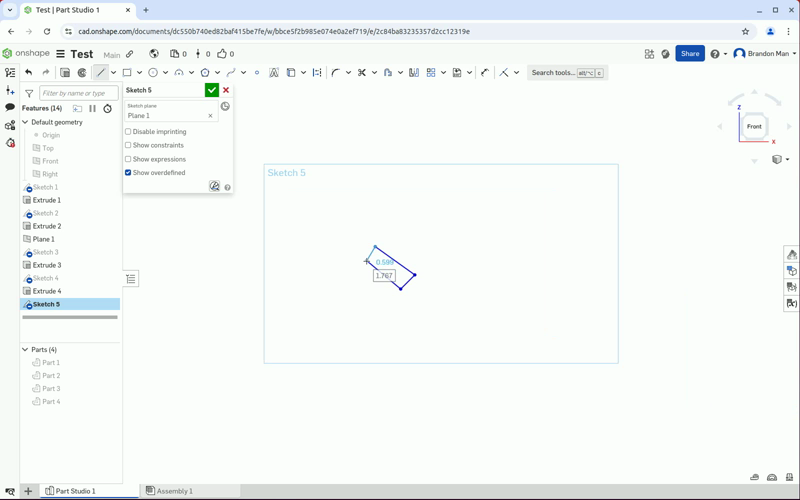
scroll(6)
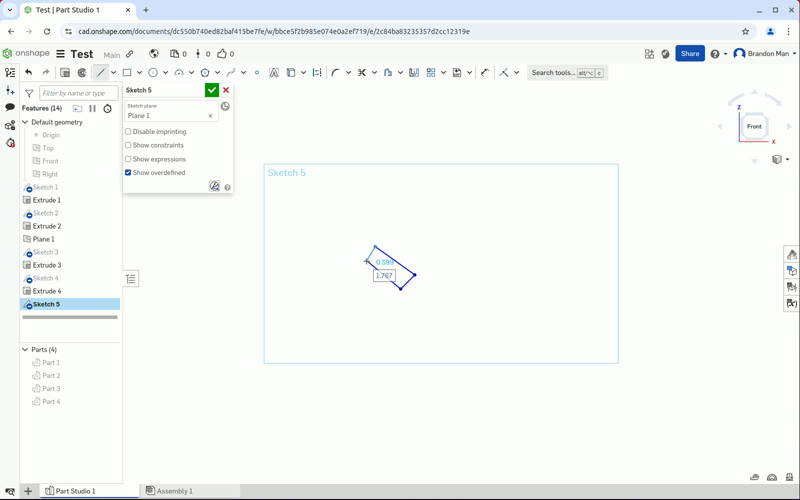
scroll(6)
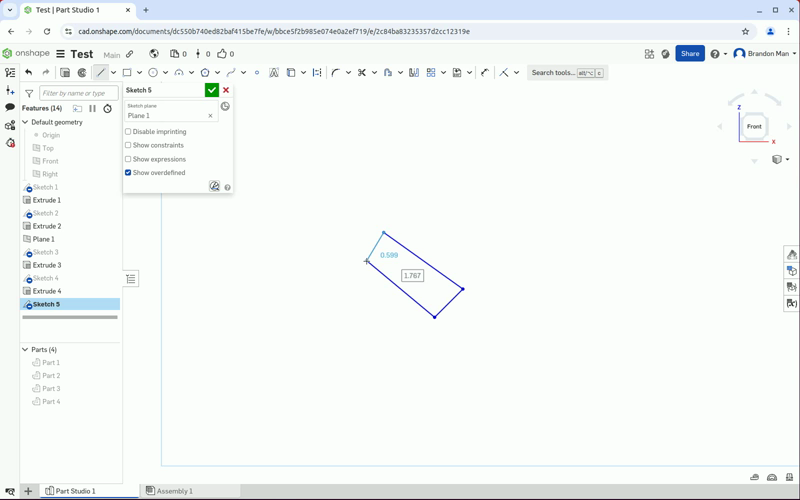
key_up(shift)
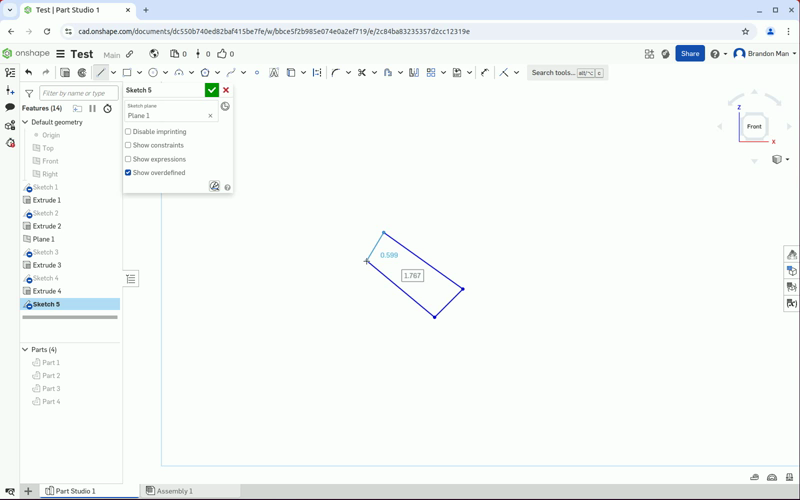
click(366, 260)
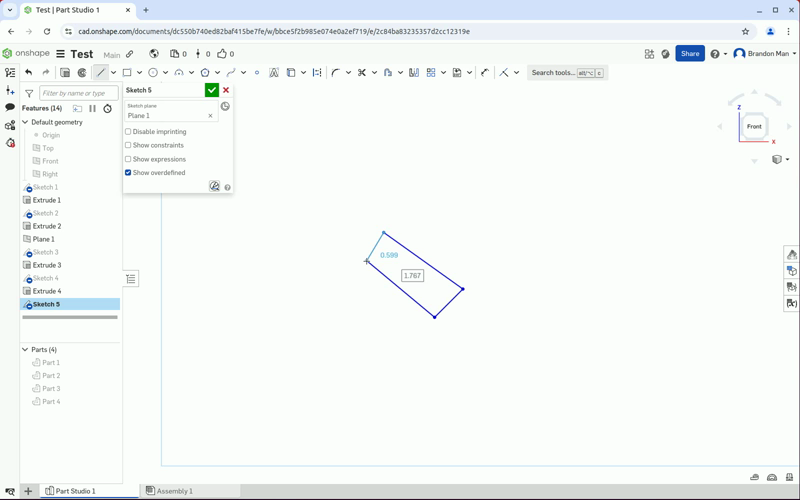
scroll(-6)
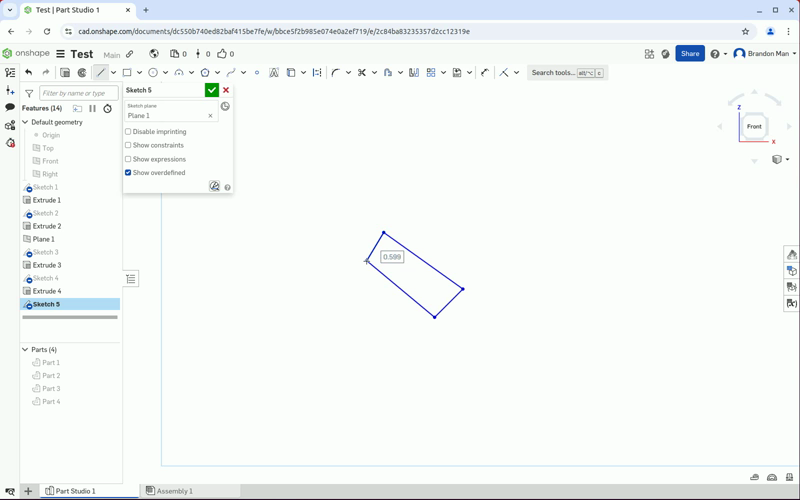
scroll(-6)
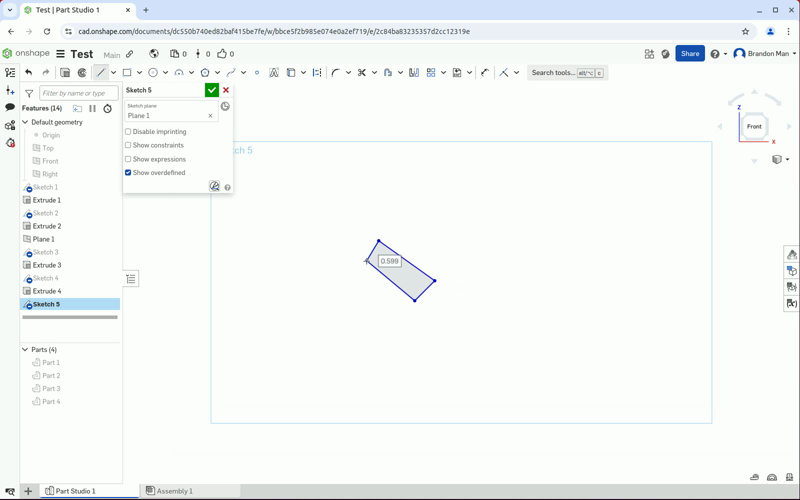
scroll(-6)
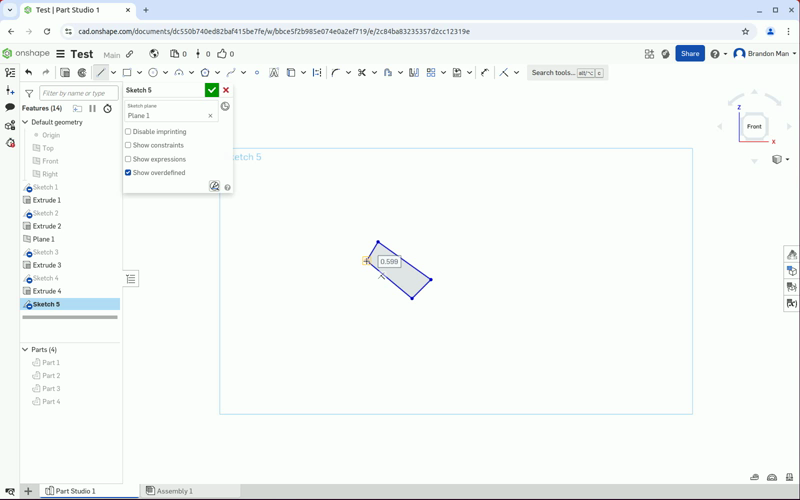
scroll(-6)
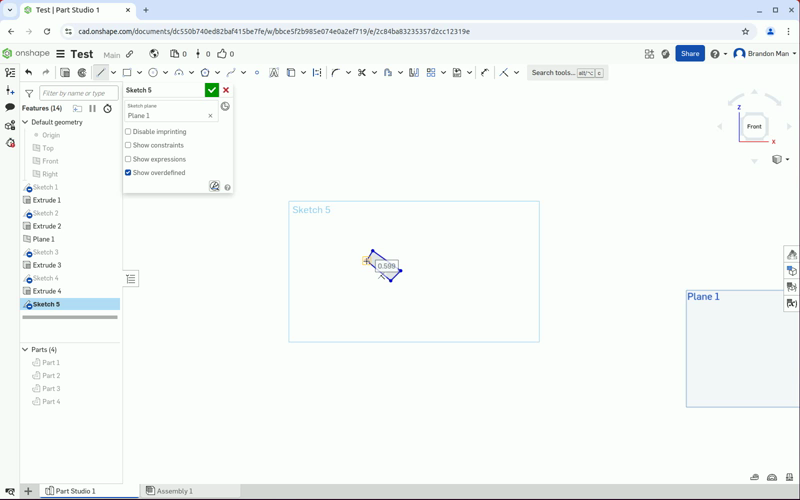
scroll(-6)
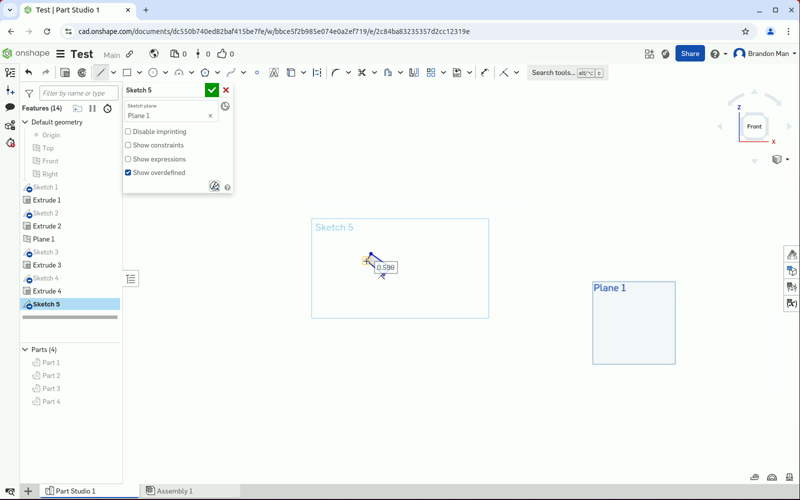
scroll(-6)
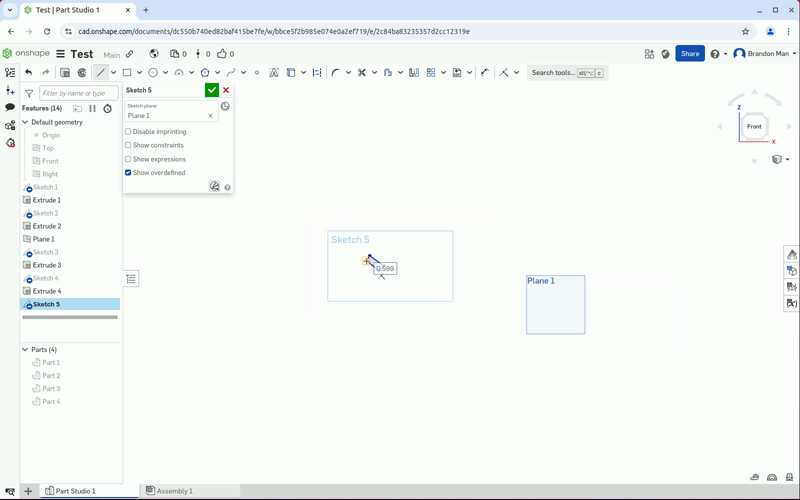
scroll(-6)
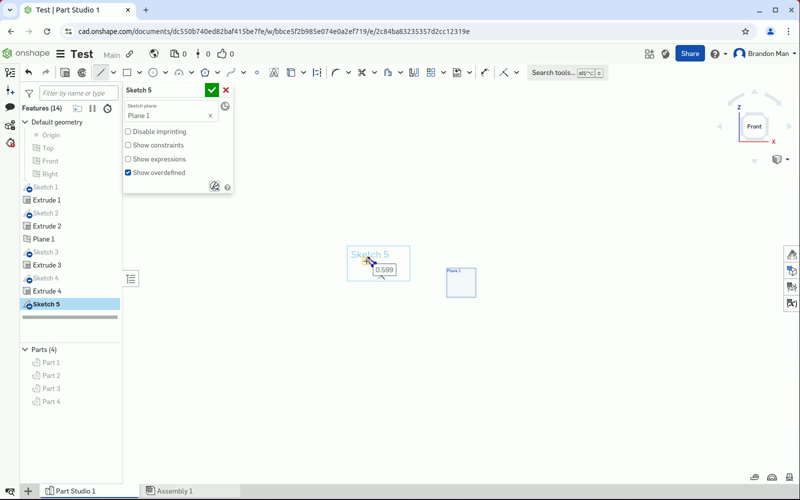
key(esc)
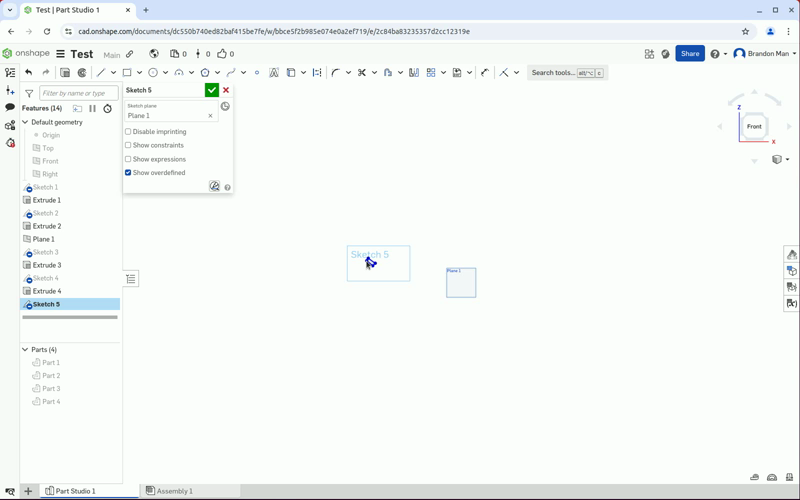
mouse_move(370, 263)
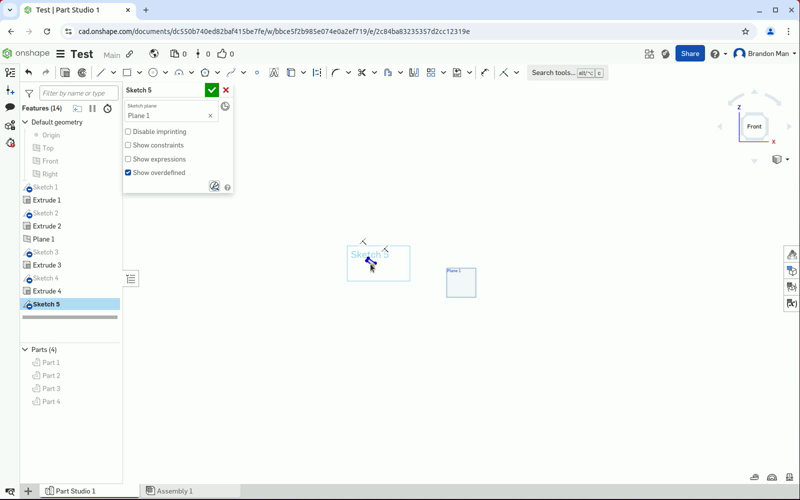
scroll(6)
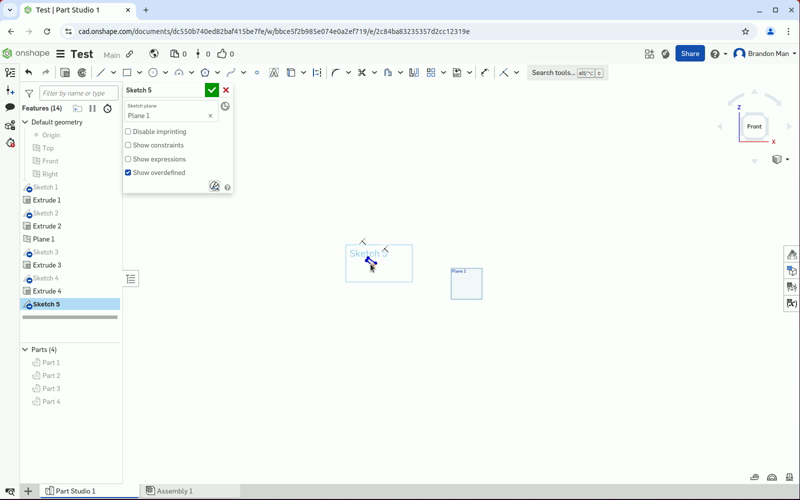
scroll(6)
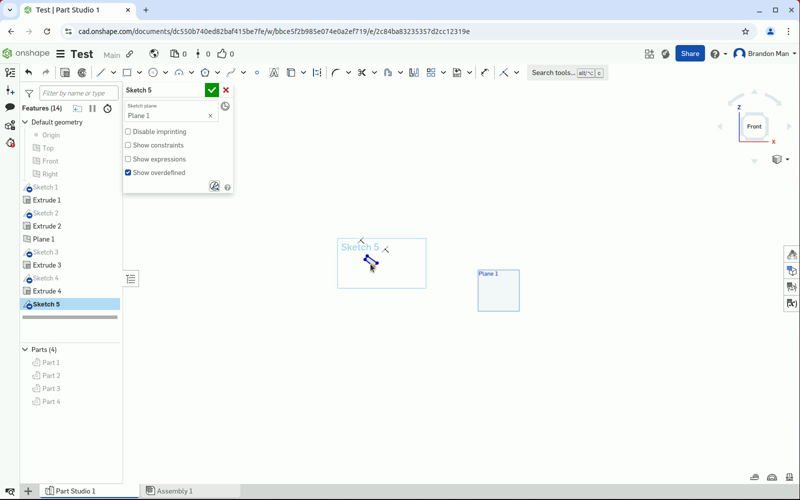
scroll(6)
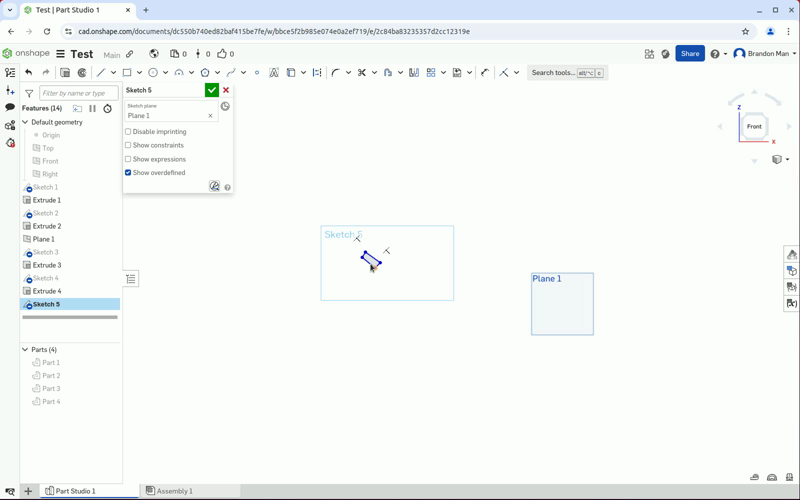
scroll(6)
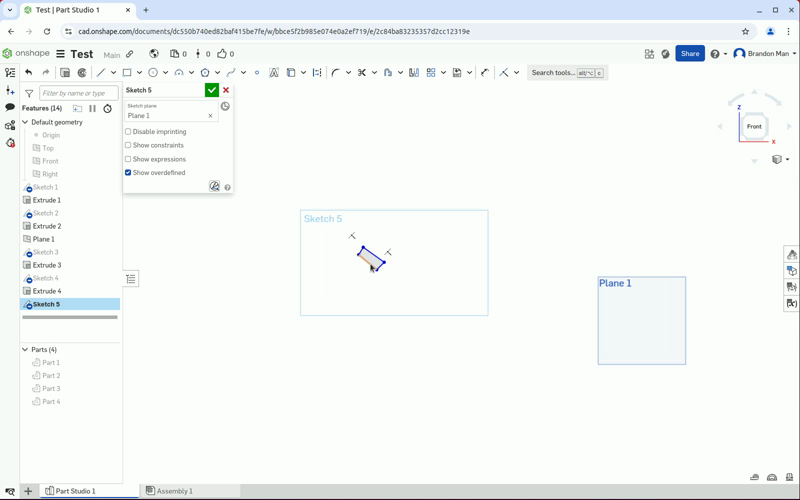
scroll(6)
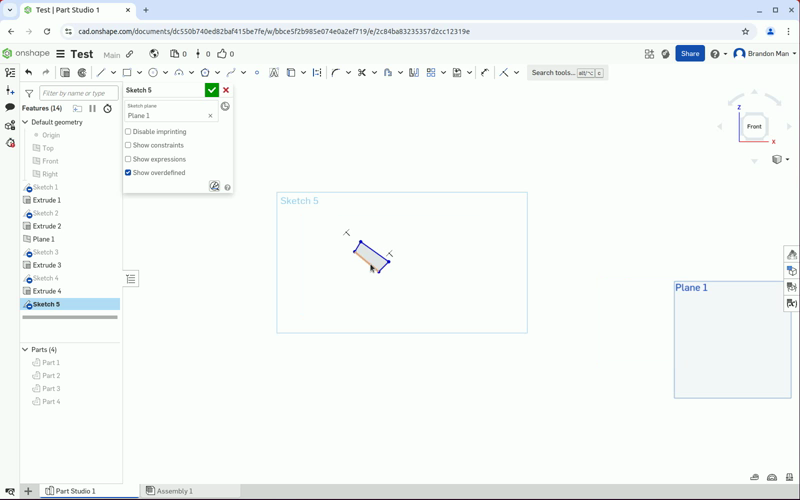
scroll(6)
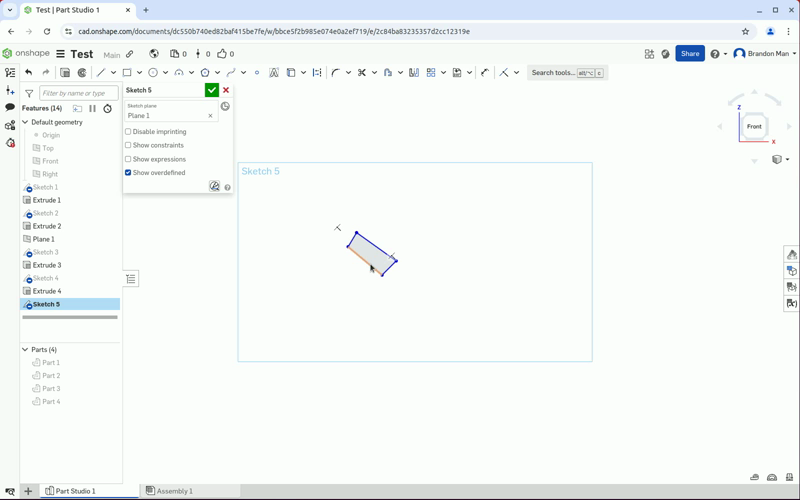
scroll(6)
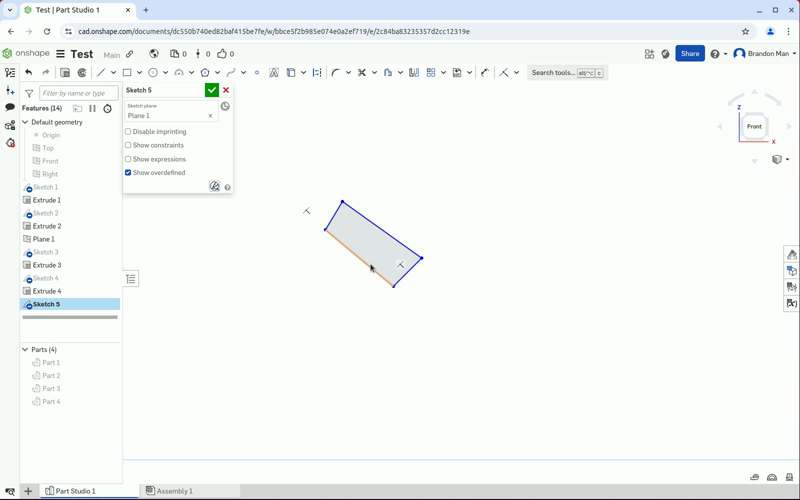
click(370, 263)
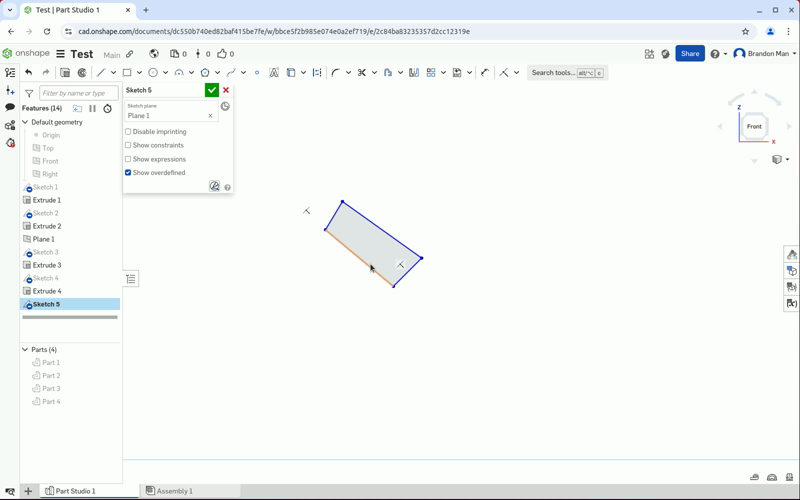
scroll(-6)
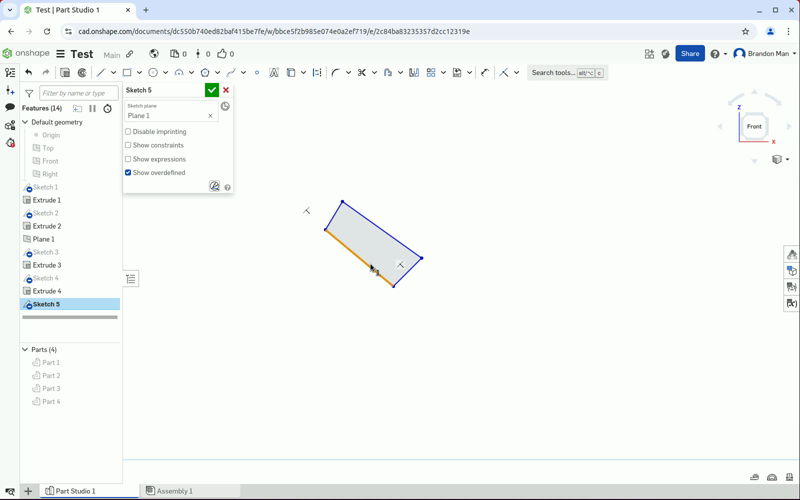
scroll(-6)
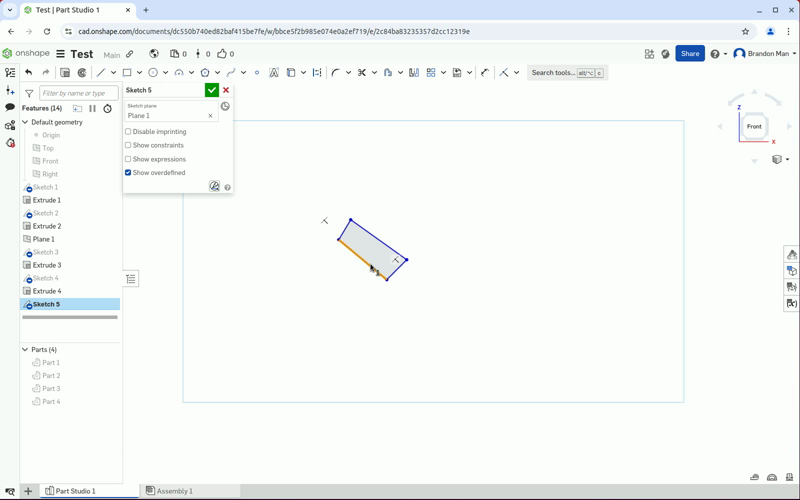
scroll(-6)
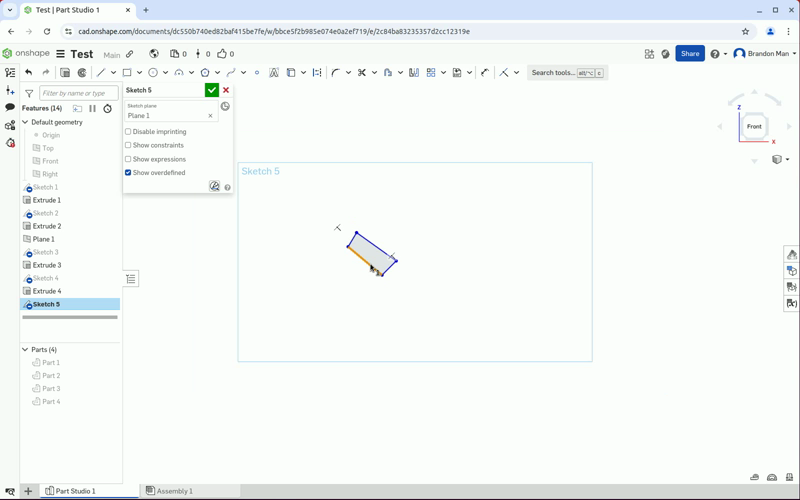
scroll(-6)
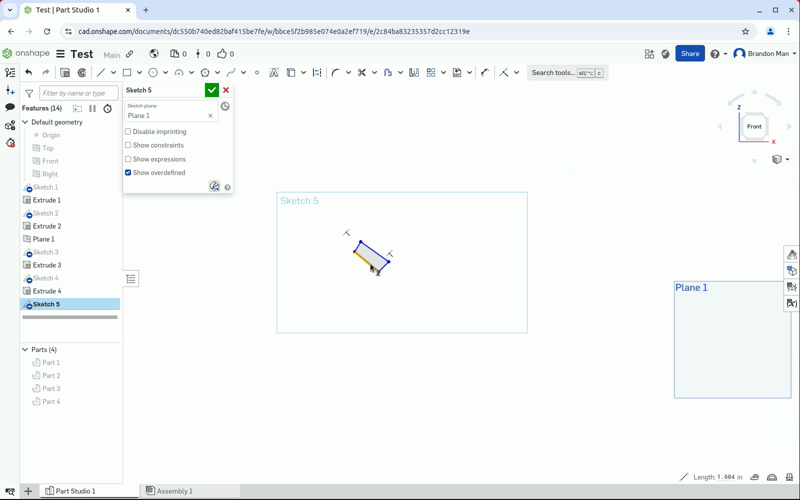
scroll(-6)
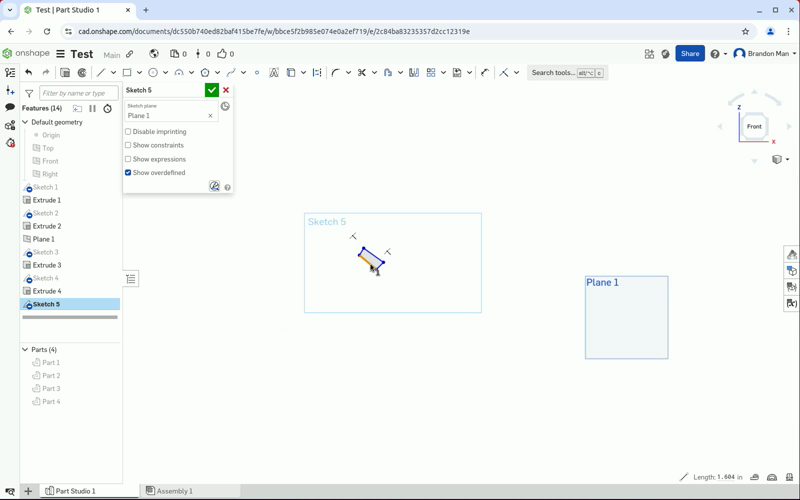
scroll(-6)
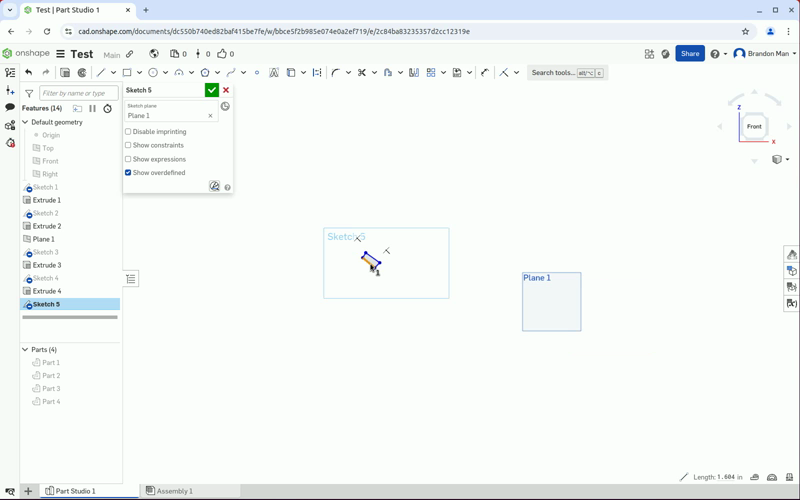
scroll(-6)
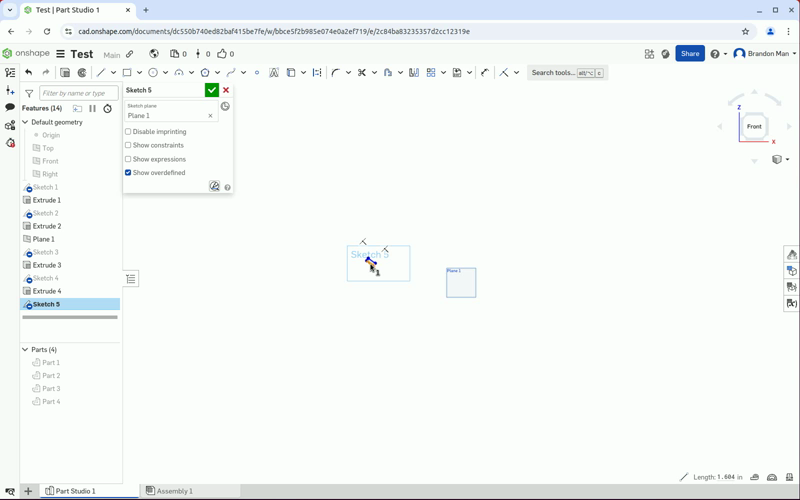
mouse_move(73, 352)
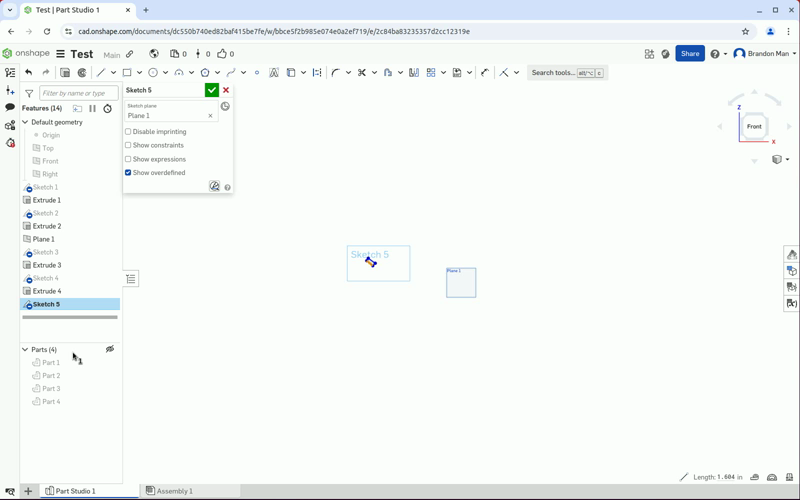
key(shift+y)
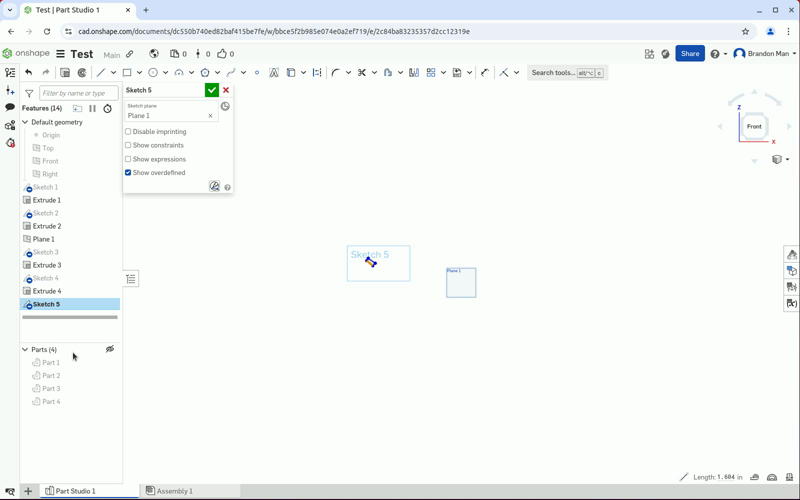
key(shift+e)
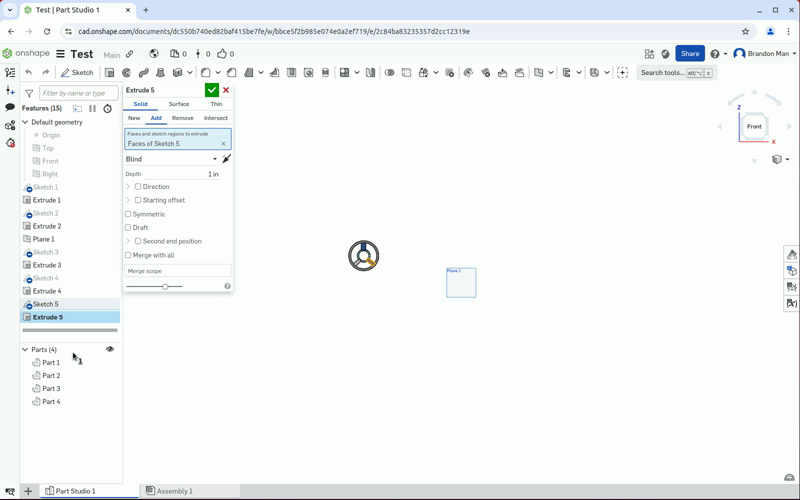
mouse_move(143, 106)
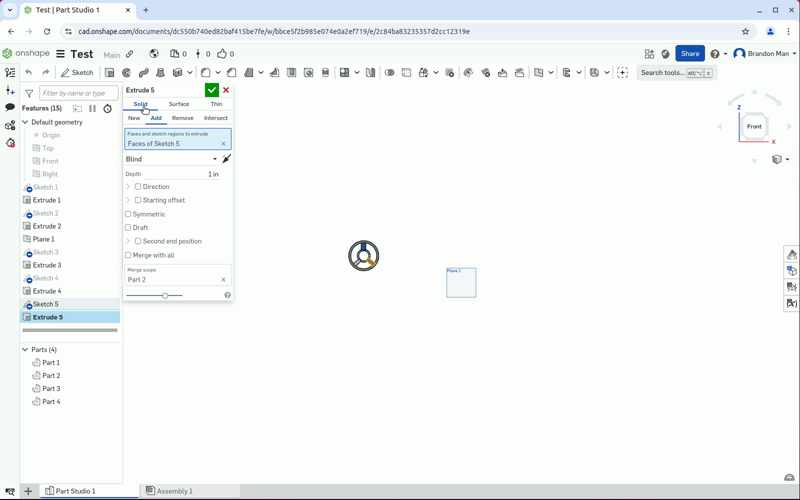
click(143, 106)
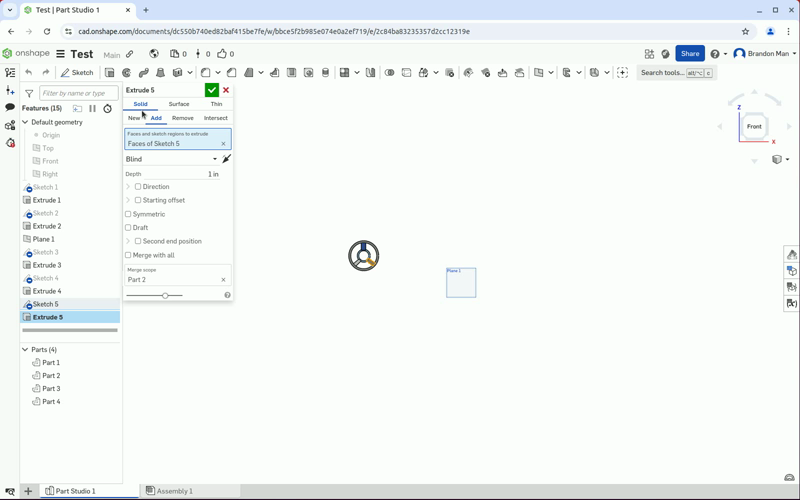
mouse_move(137, 120)
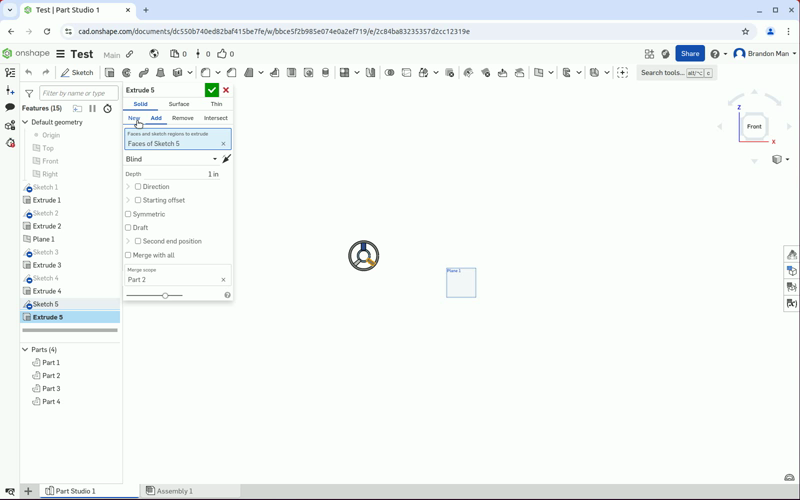
click(137, 120)
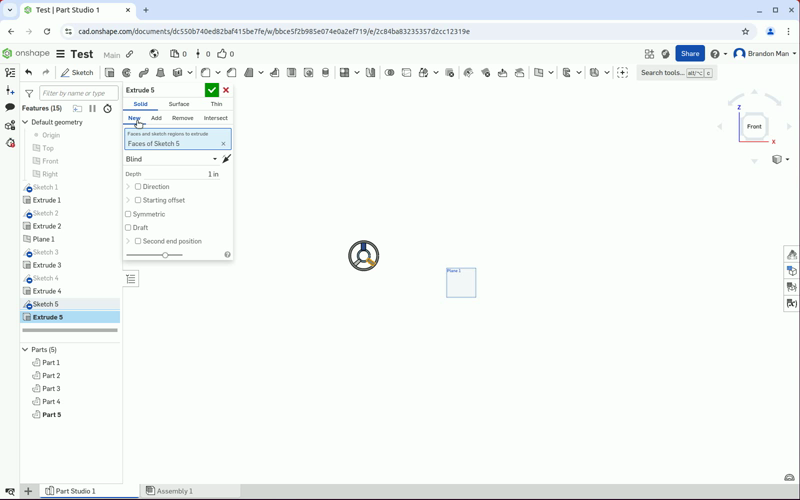
key(tab, 4)
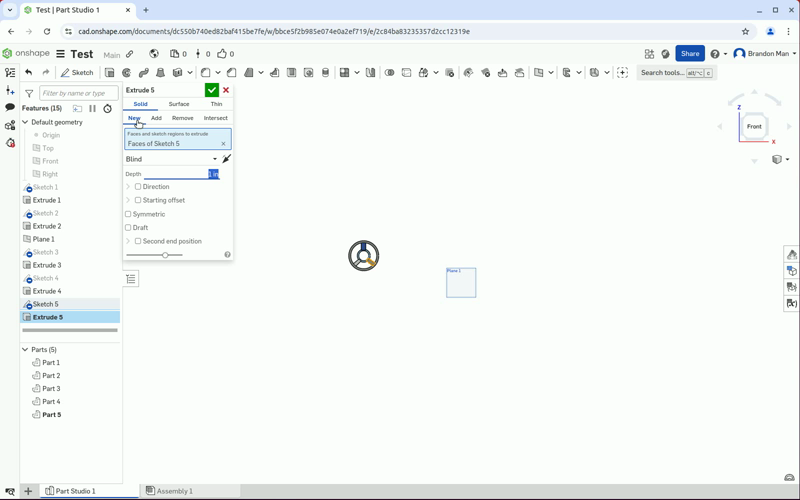
text(-1.685)
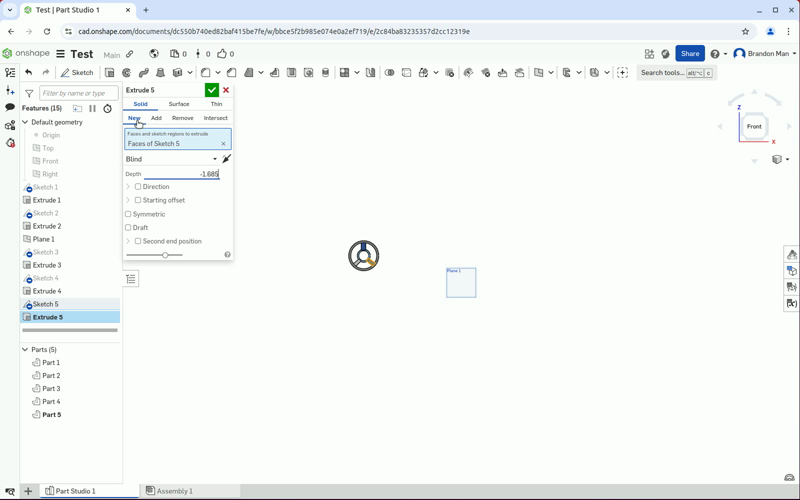
key(enter)
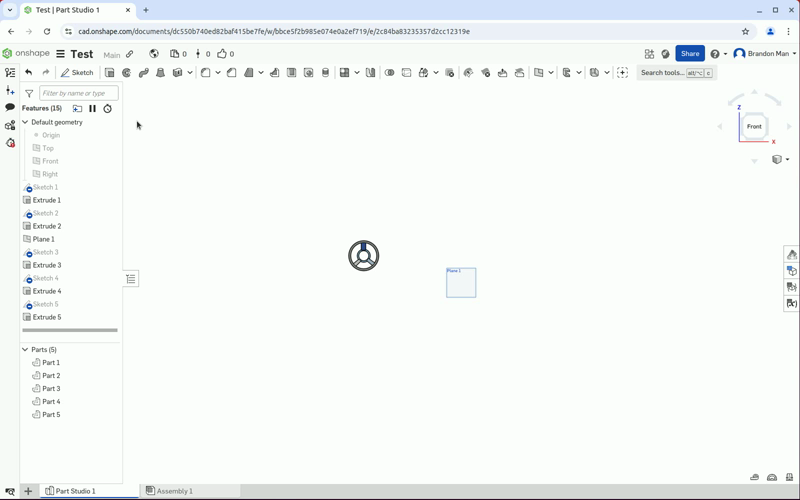
key(shift+h)
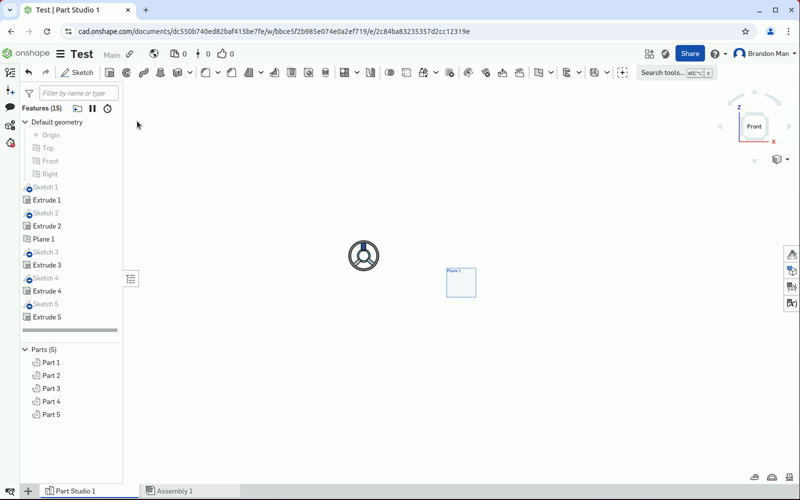
key(shift+h)
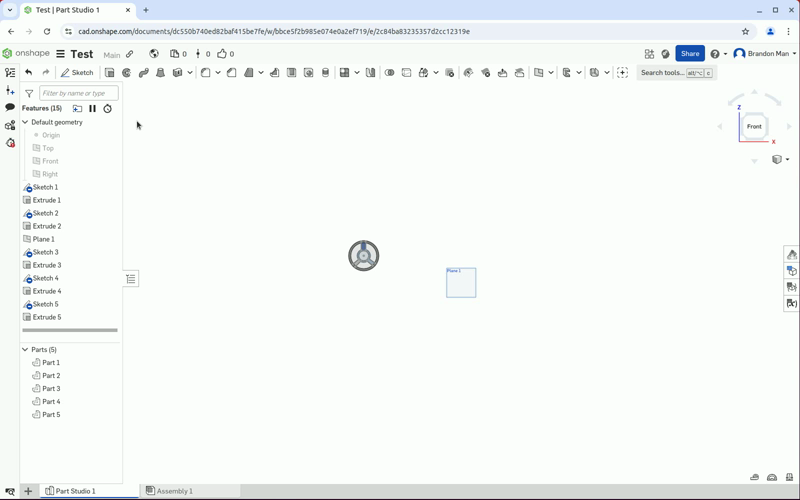
key(shift+7)
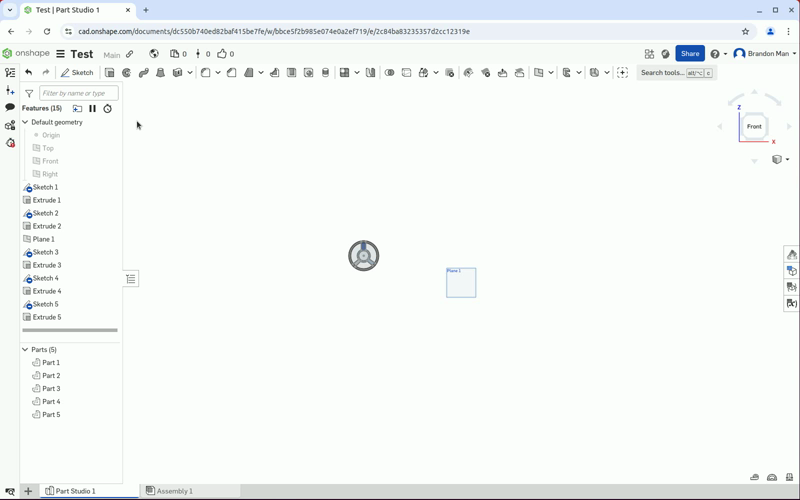
key(left, 2)
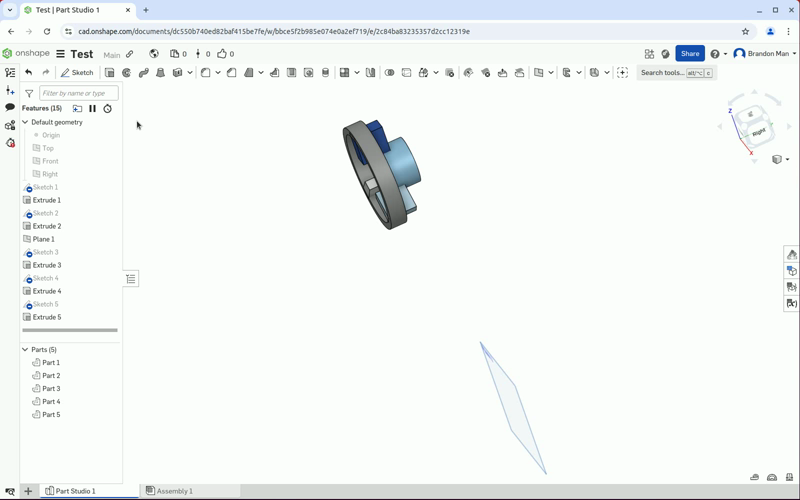
key(down, 2)
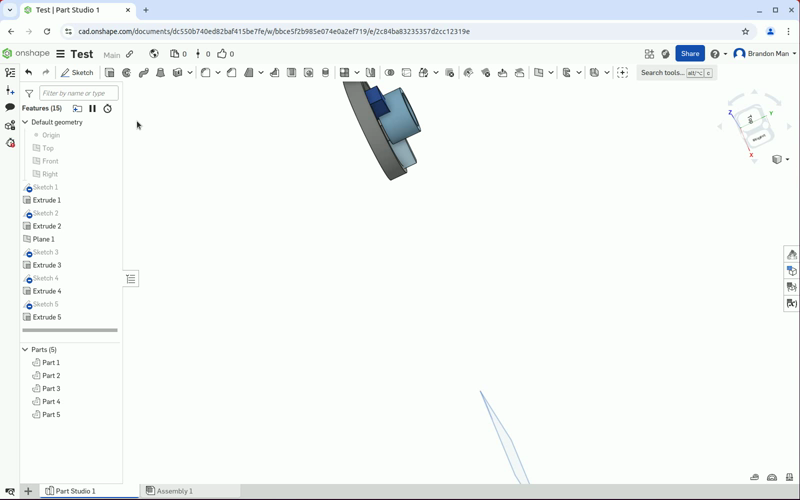
key(up, 2)
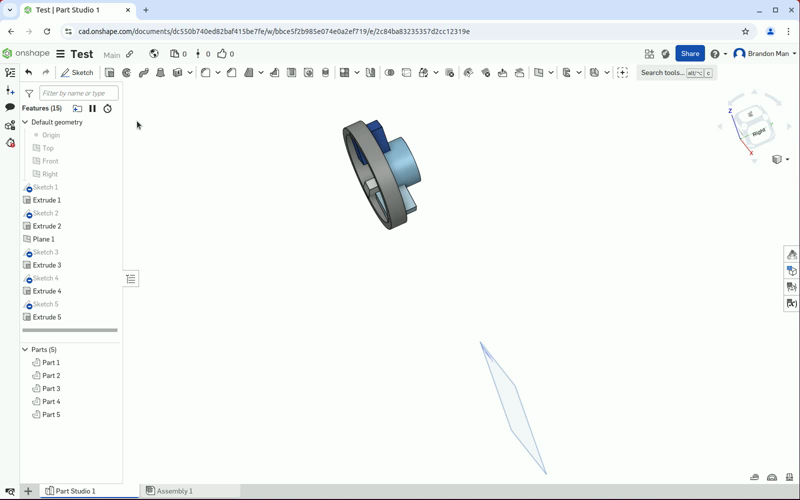
key(right, 2)
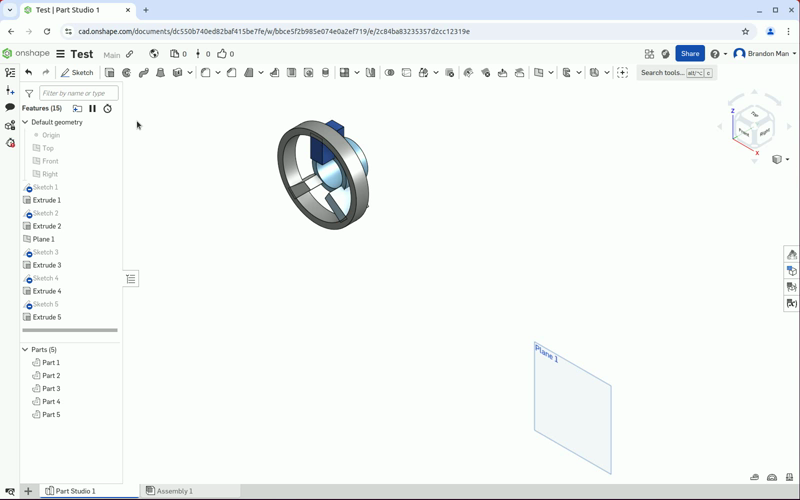
mouse_move(73, 189)
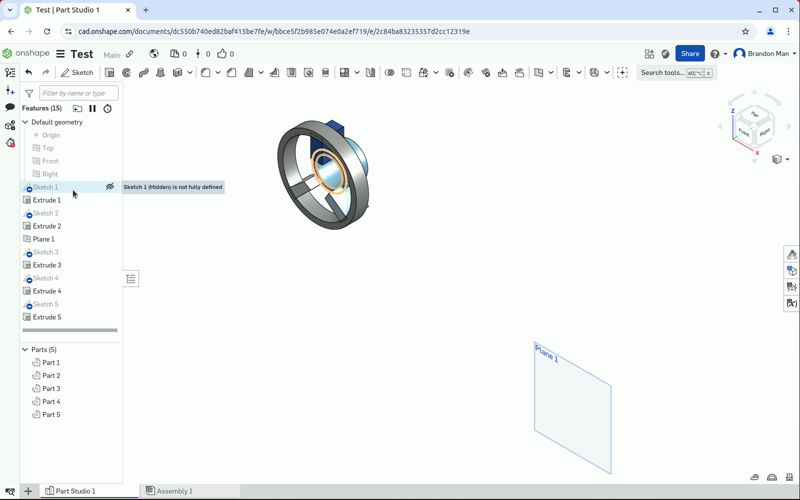
click(73, 189)